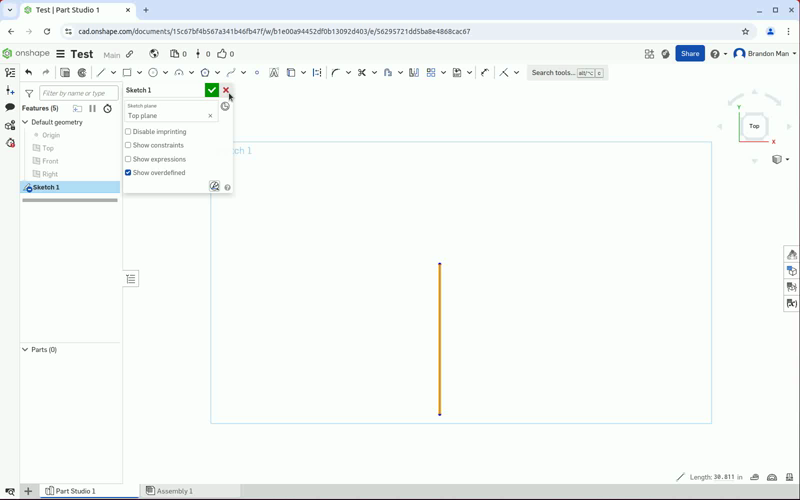
key(shift+h)
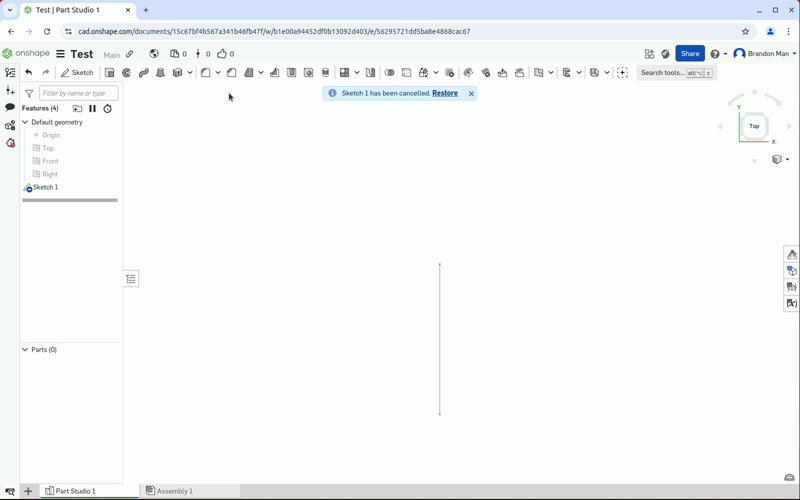
mouse_move(73, 352)
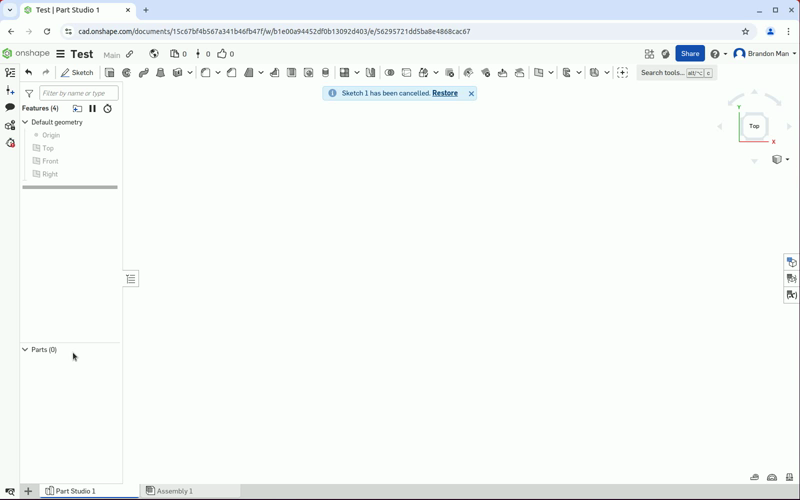
key(y)
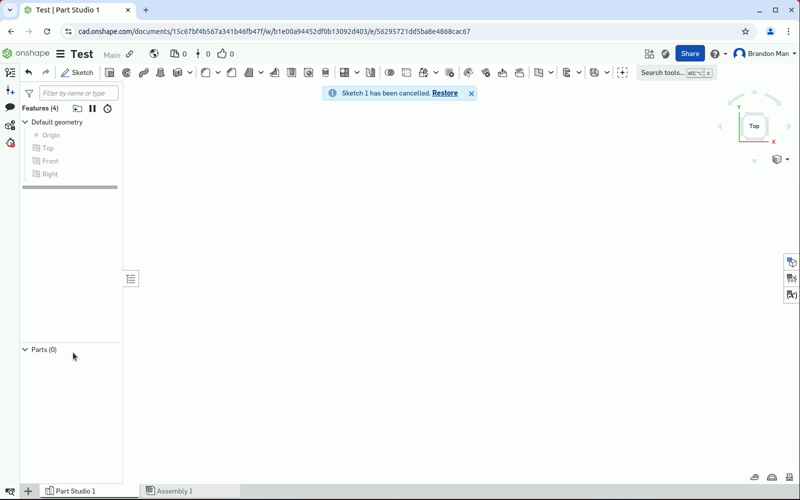
key(shift+p)
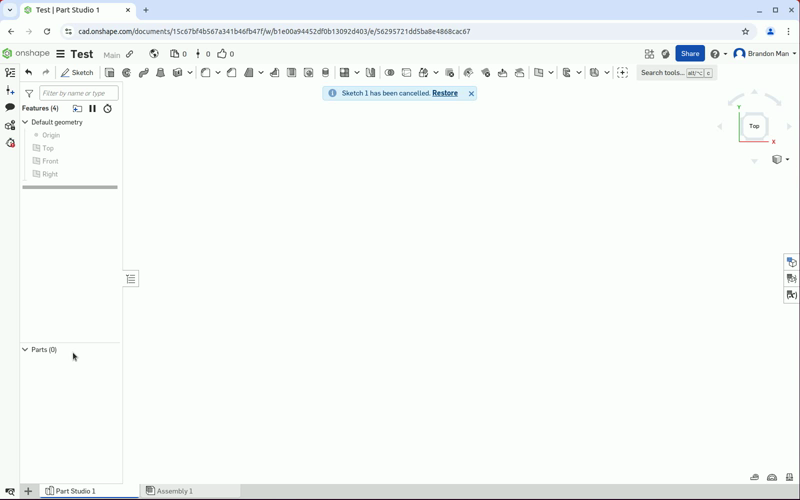
key(space)
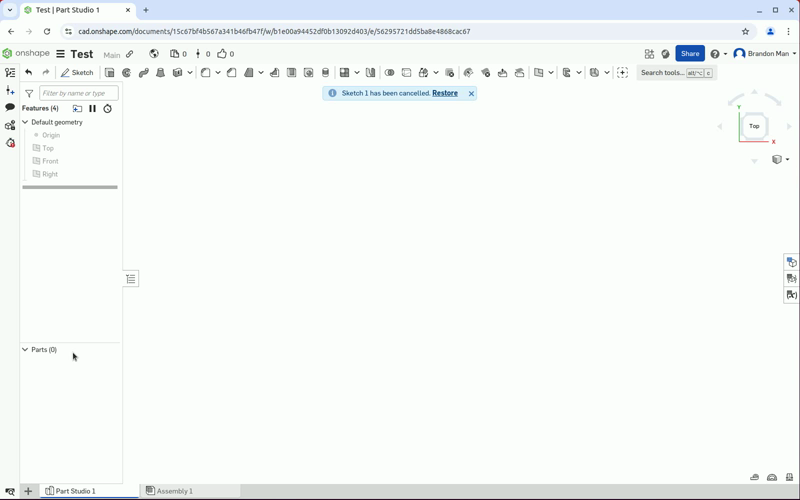
key_down(shift)
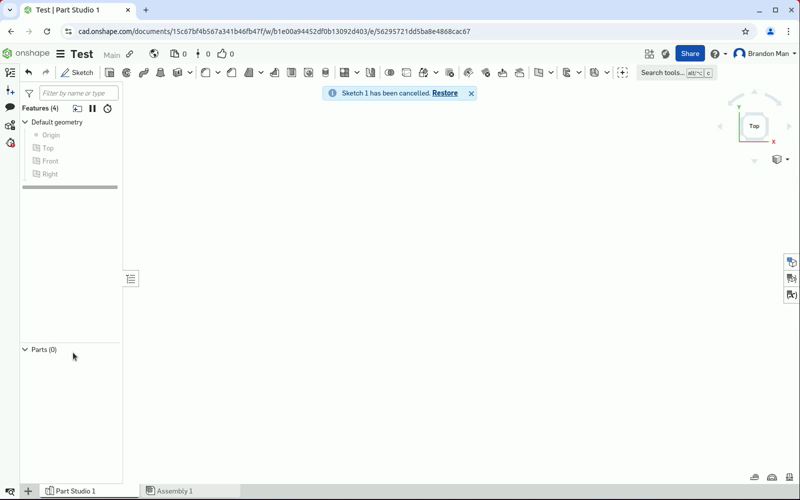
key(up)
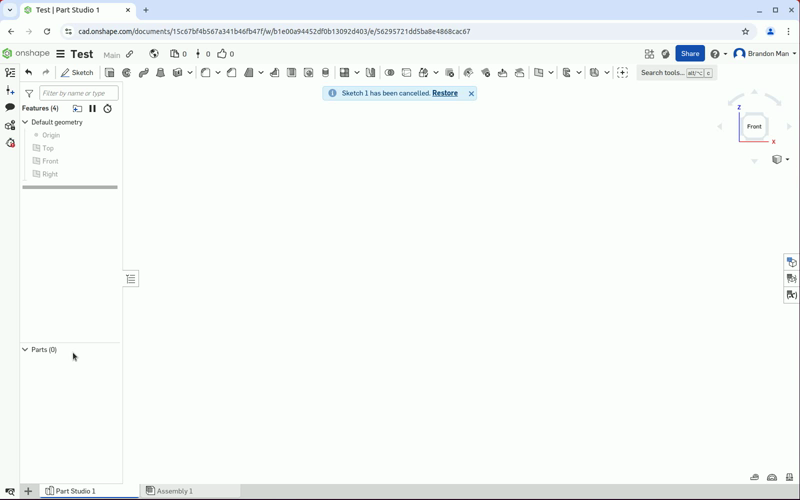
key_up(shift)
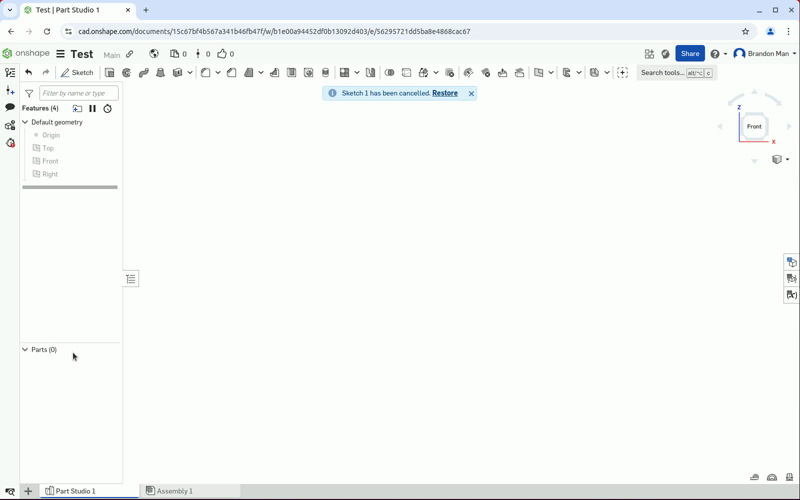
mouse_move(73, 352)
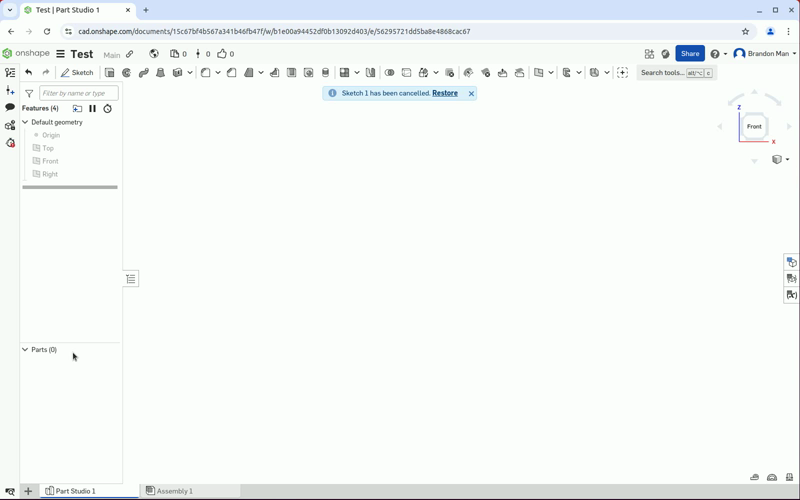
key(shift+y)
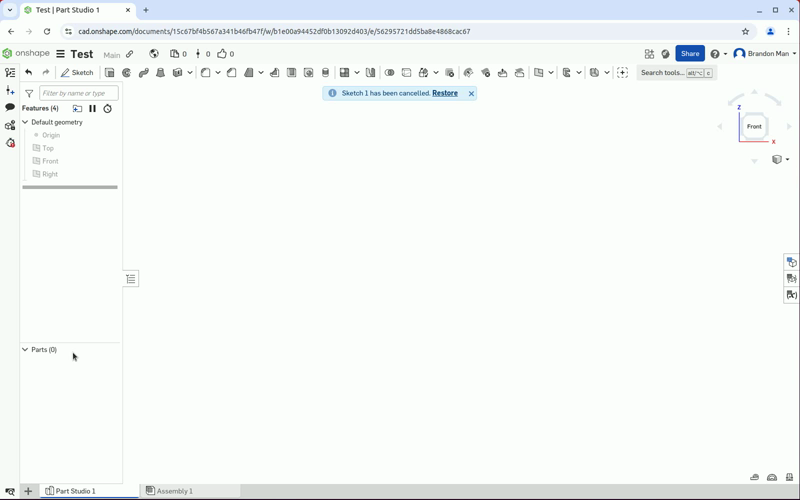
key(shift+s)
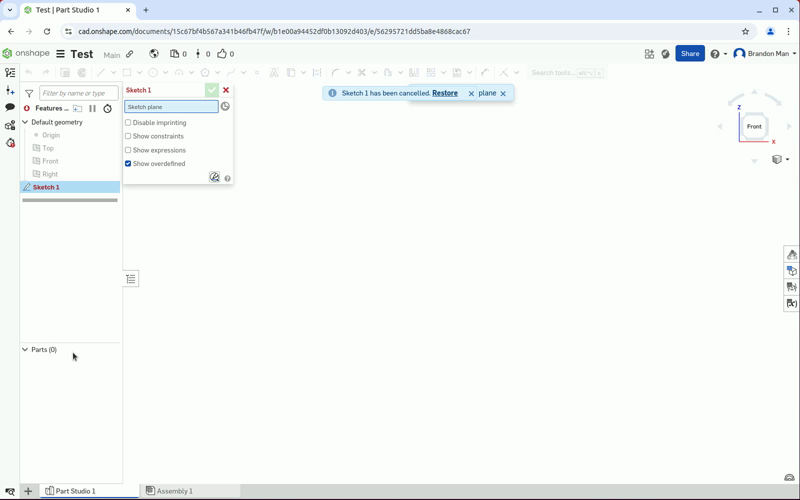
mouse_move(73, 163)
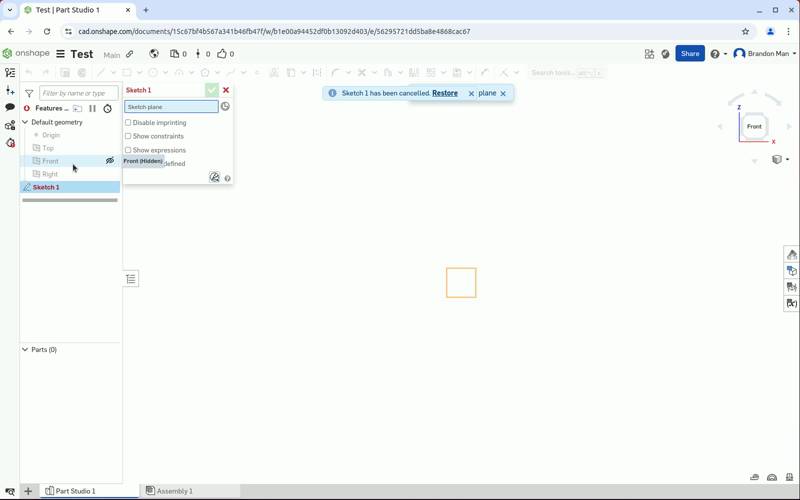
click(73, 163)
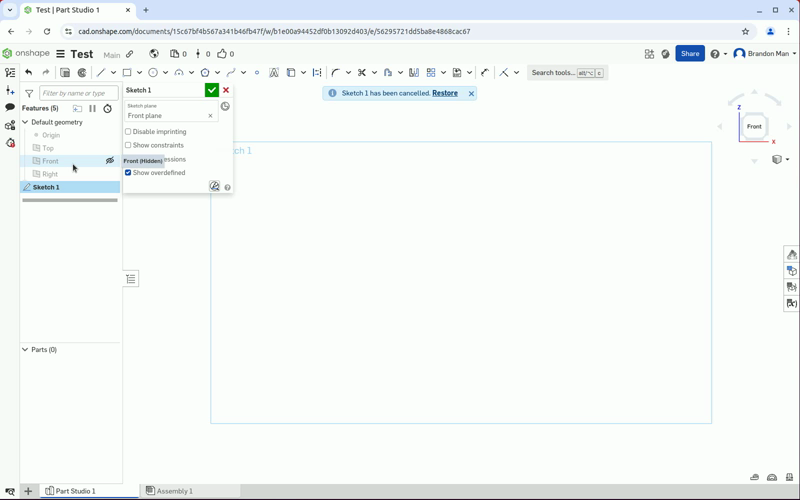
mouse_move(73, 352)
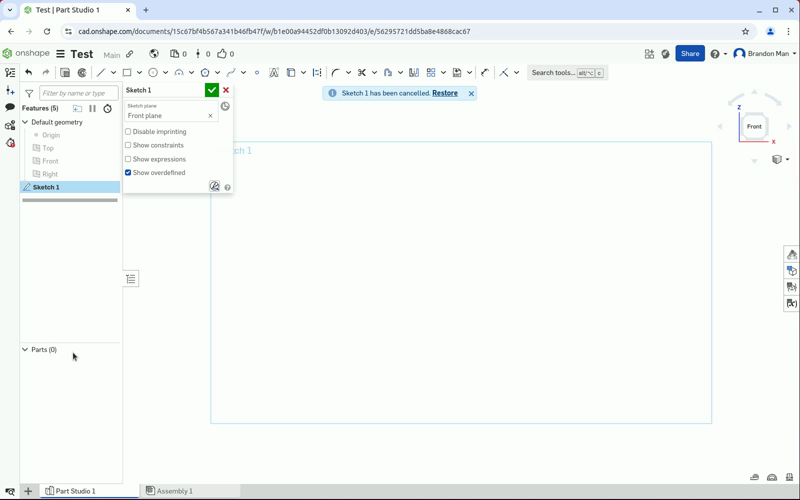
key(y)
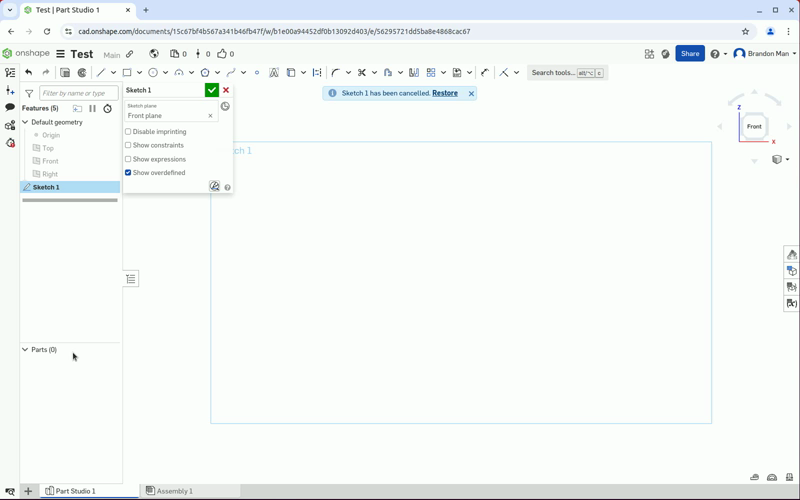
key(c)
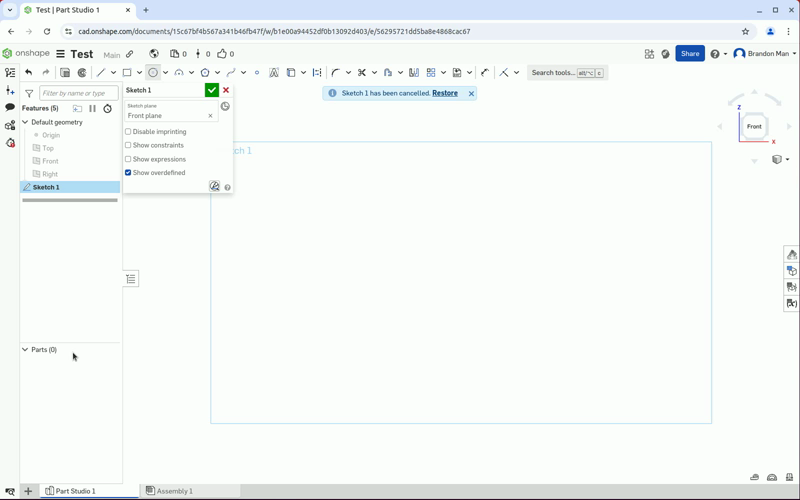
key_down(shift)
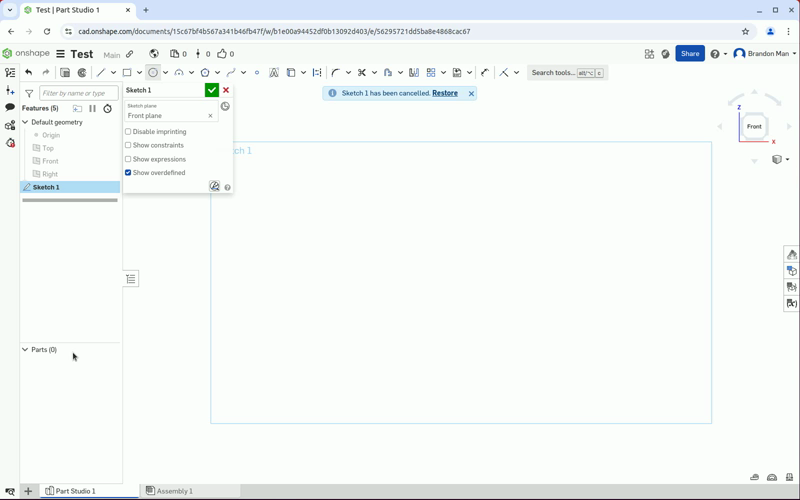
mouse_move(461, 282)
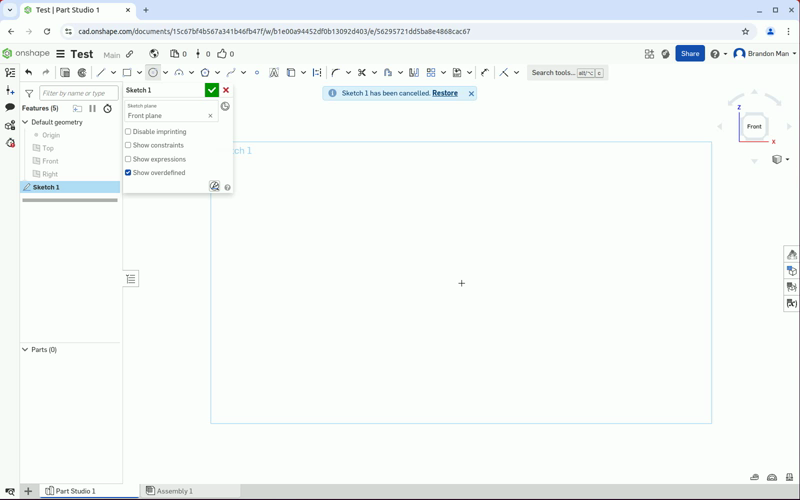
click(461, 282)
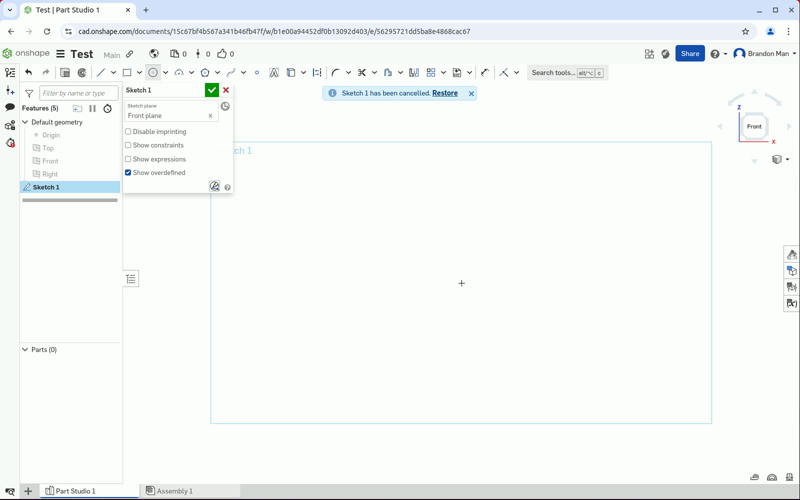
key_up(shift)
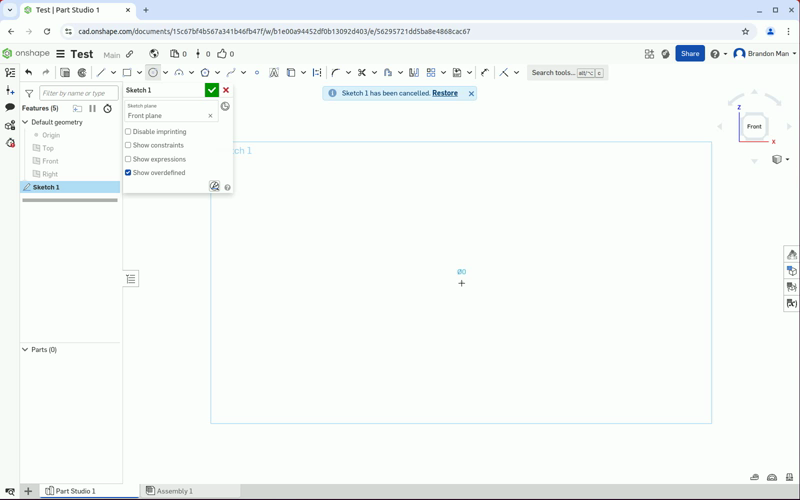
mouse_move(498, 282)
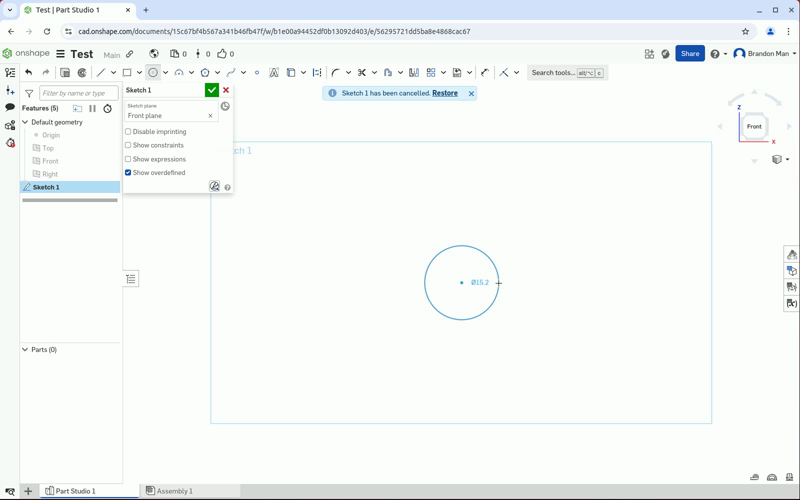
click(498, 282)
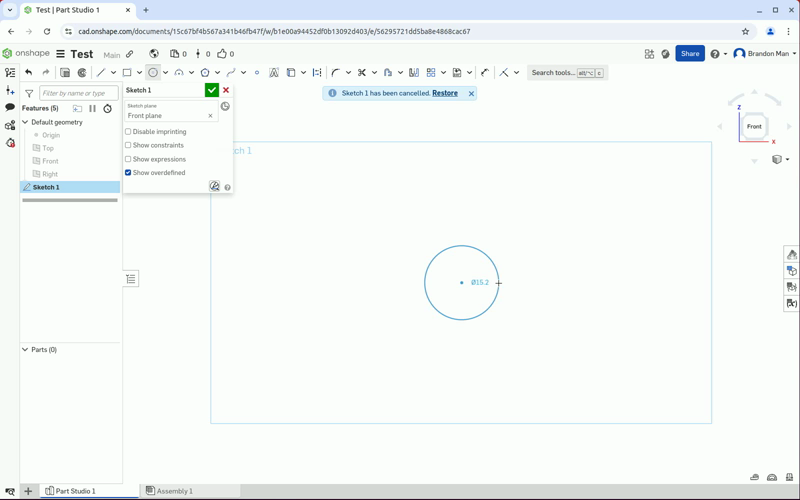
key(esc)
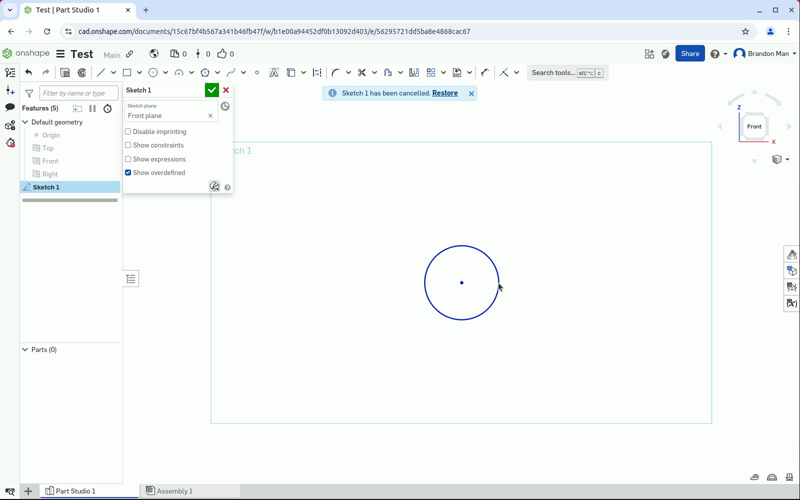
key(c)
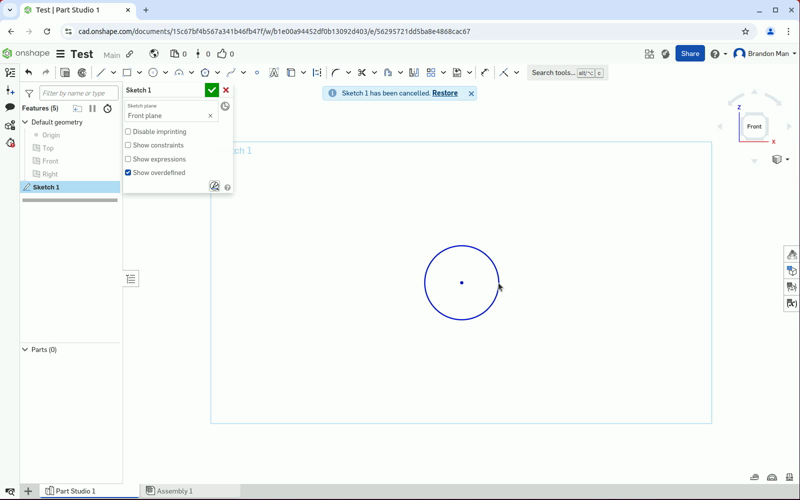
key_down(shift)
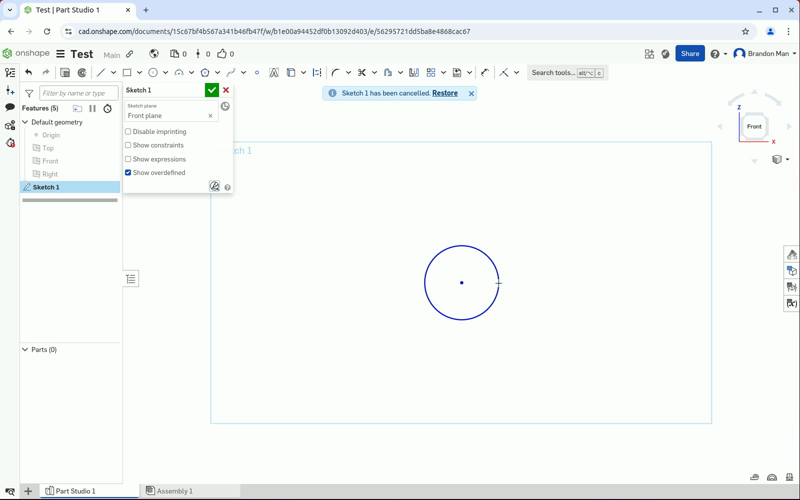
mouse_move(461, 282)
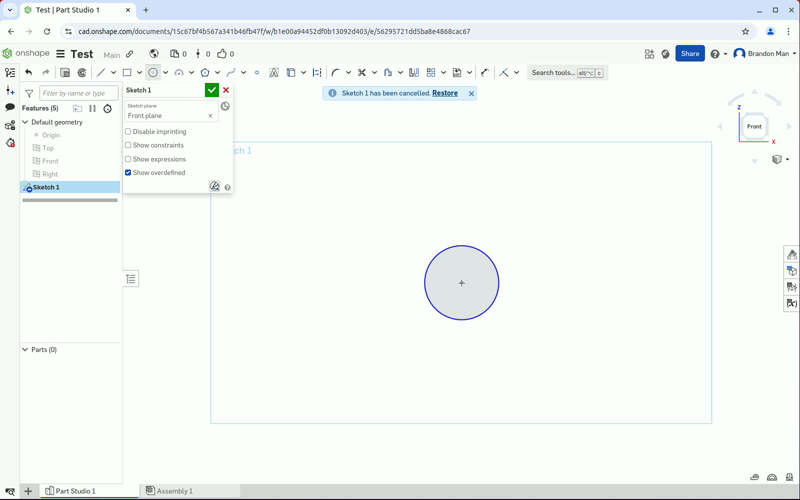
click(461, 282)
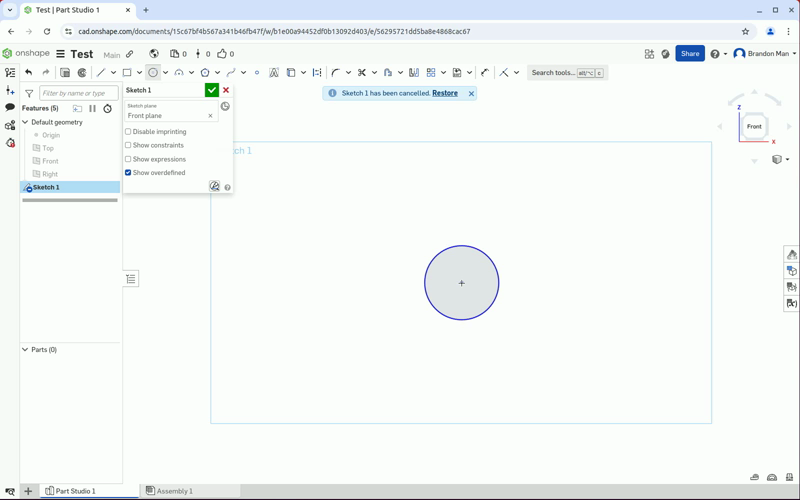
key_up(shift)
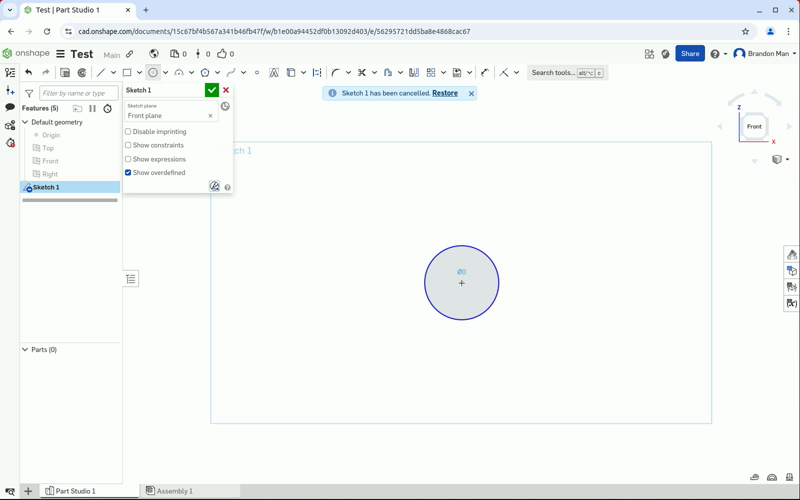
mouse_move(479, 282)
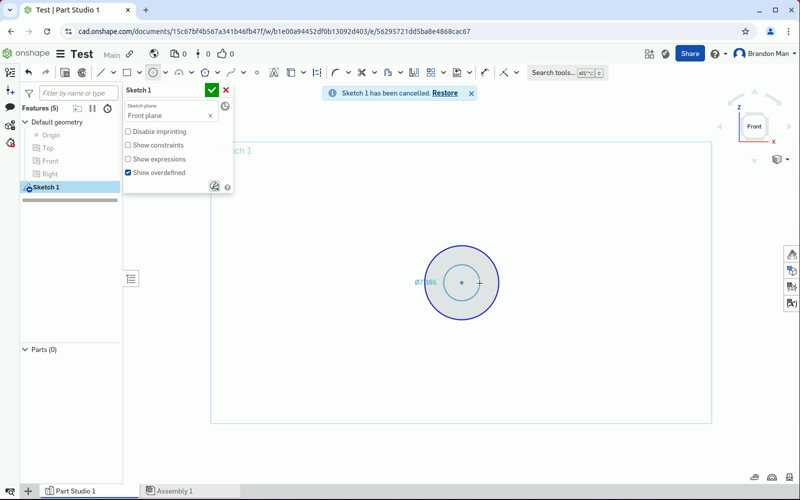
click(479, 282)
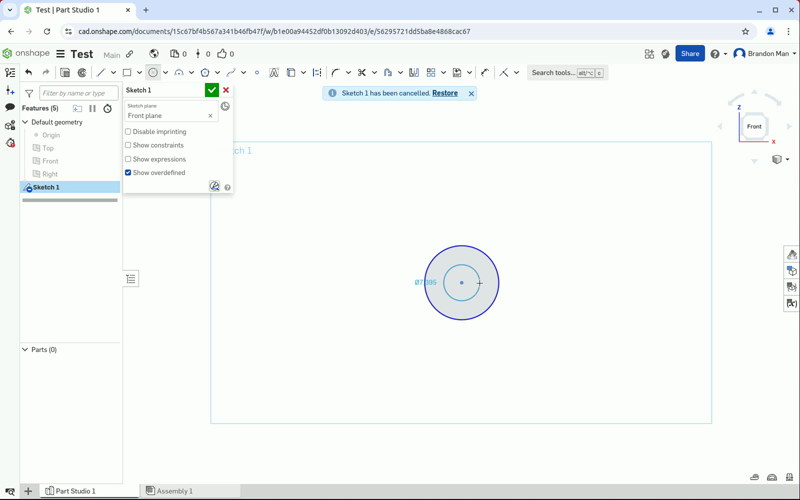
key(esc)
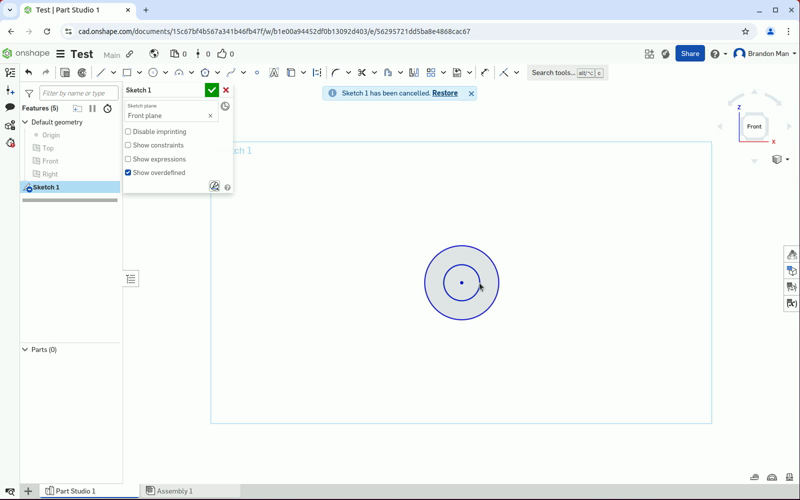
mouse_move(452, 309)
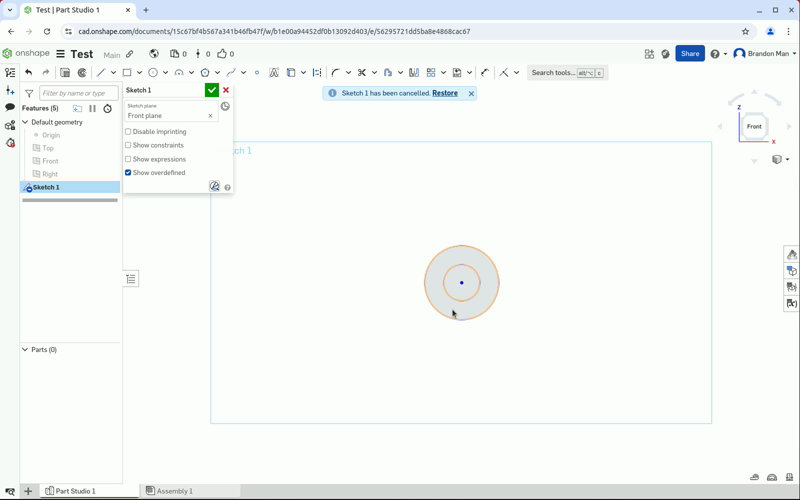
click(452, 309)
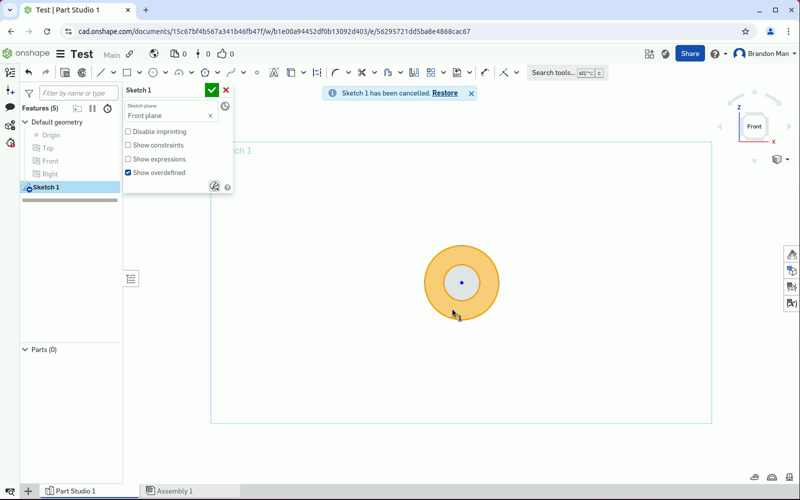
mouse_move(73, 352)
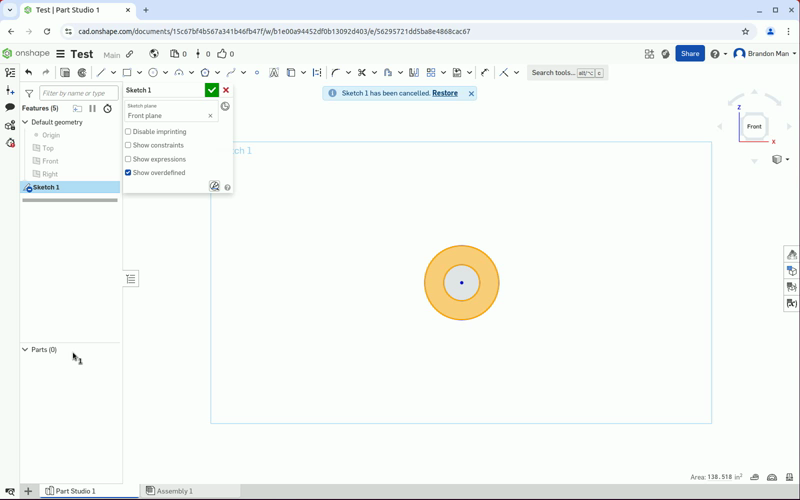
key(shift+y)
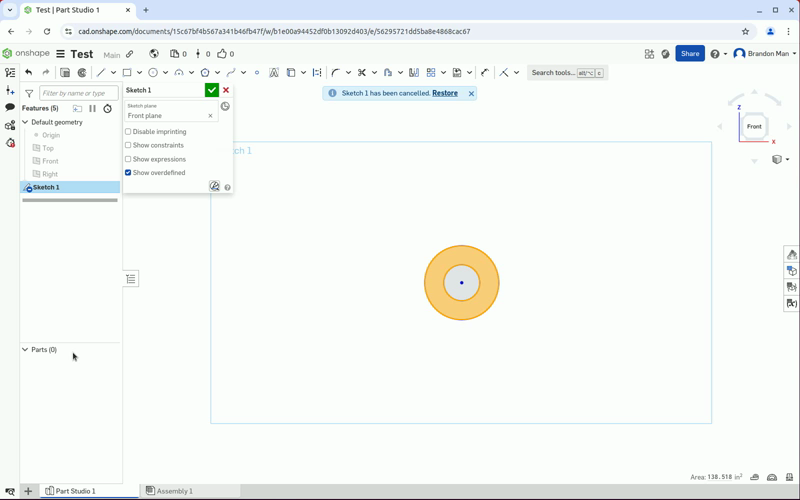
key(shift+e)
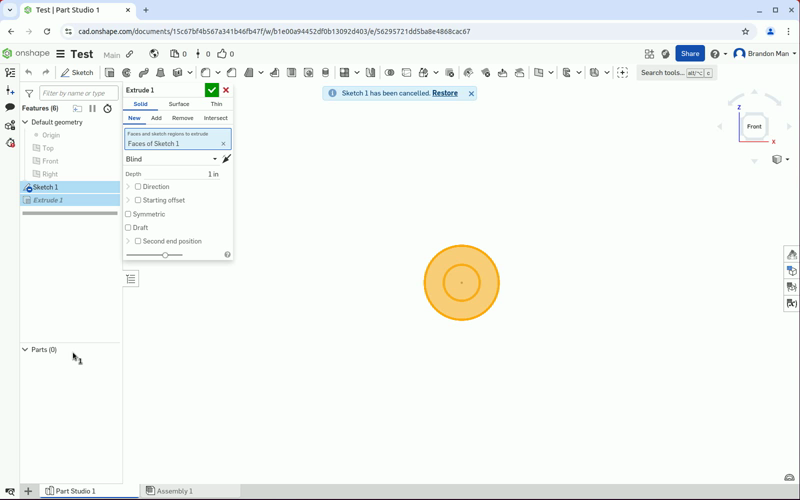
mouse_move(143, 106)
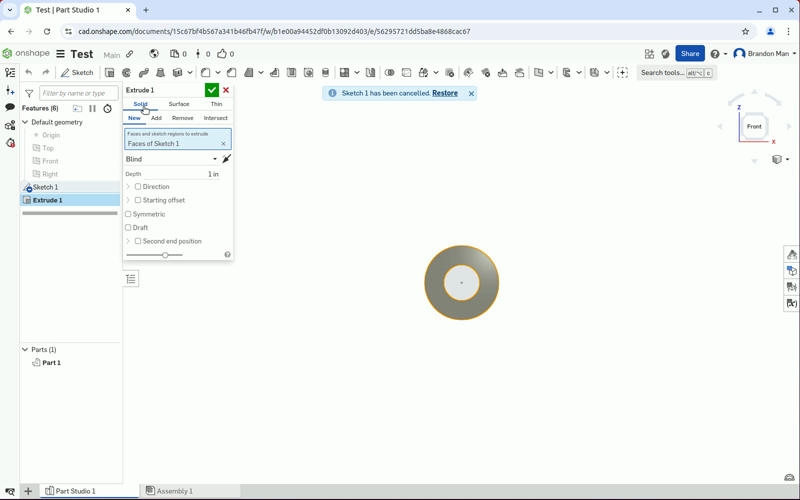
click(143, 106)
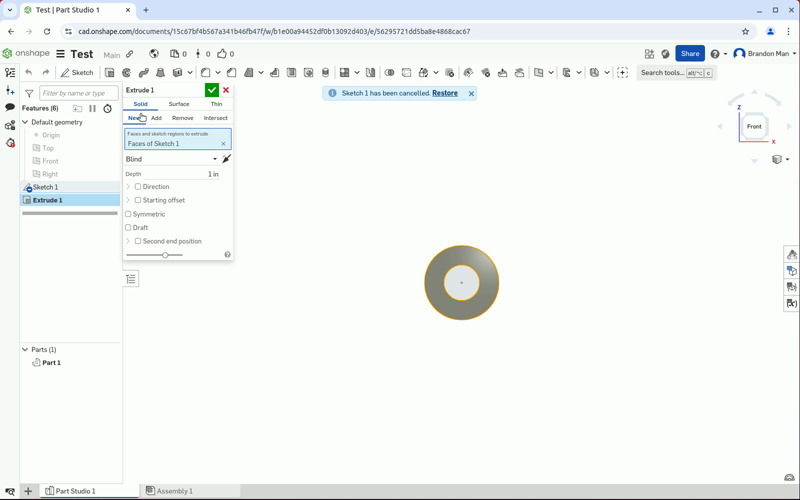
mouse_move(137, 120)
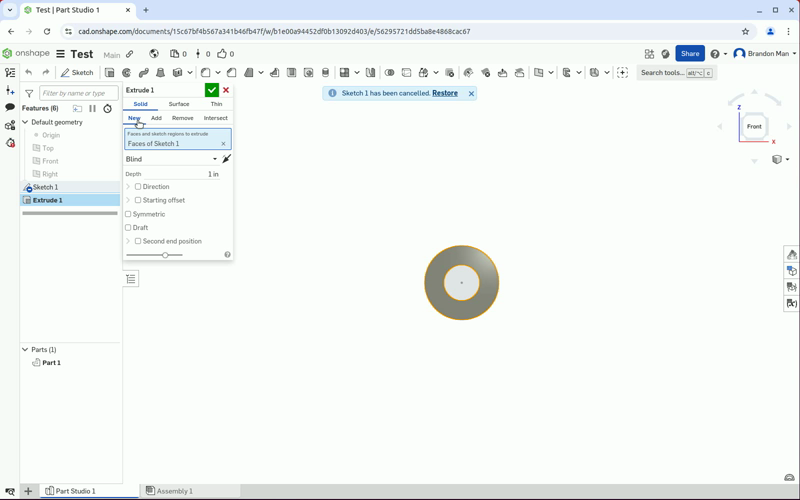
click(137, 120)
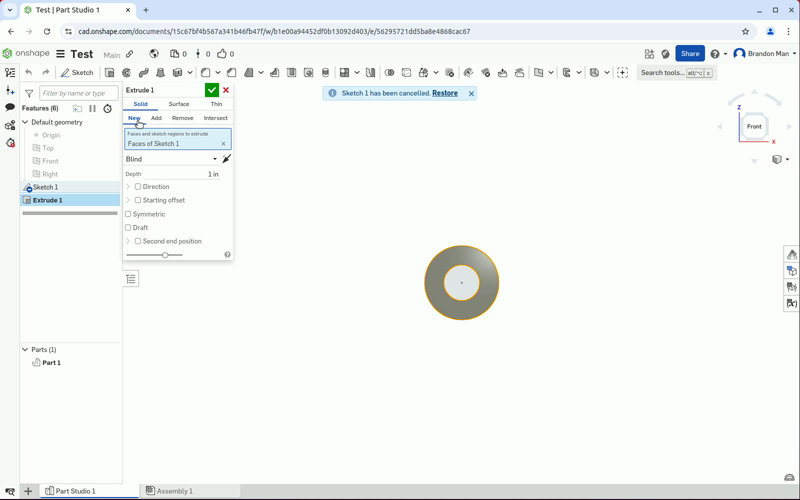
key(tab, 4)
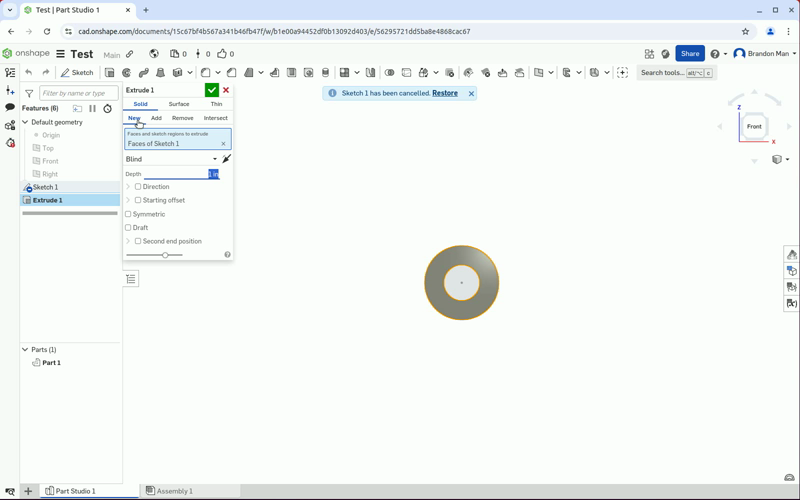
text(0.722)
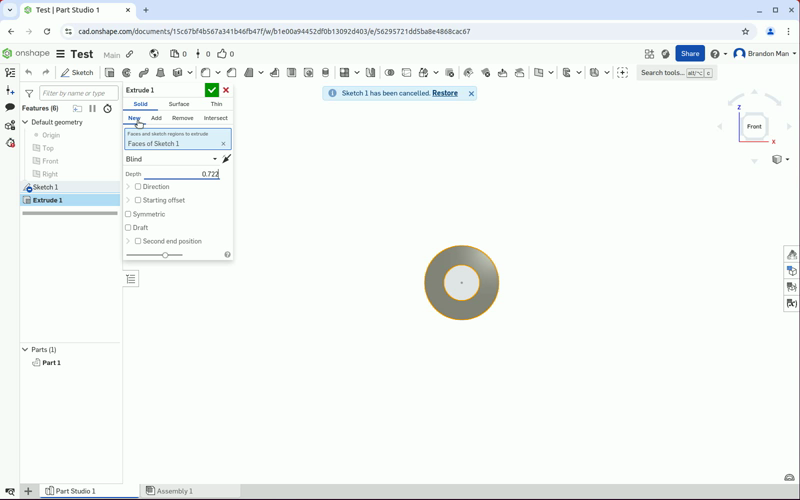
key(enter)
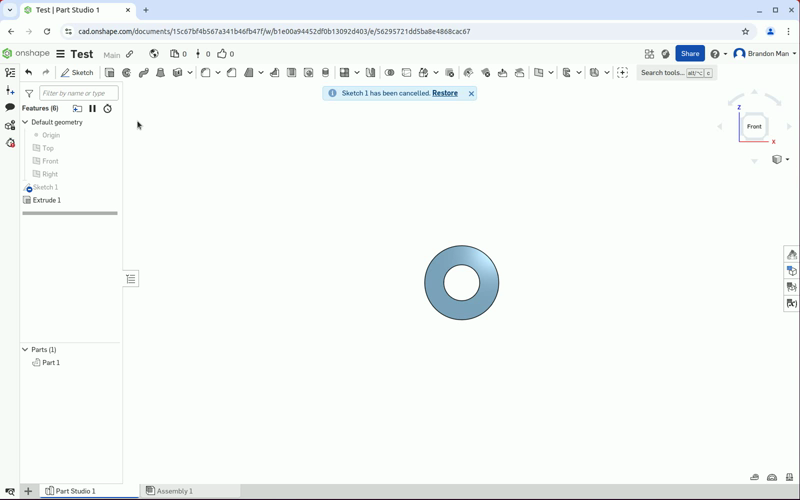
key(shift+h)
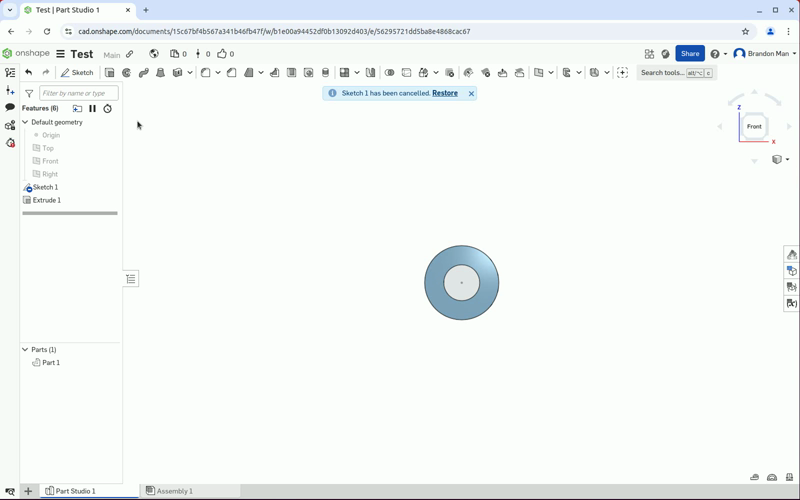
key(shift+h)
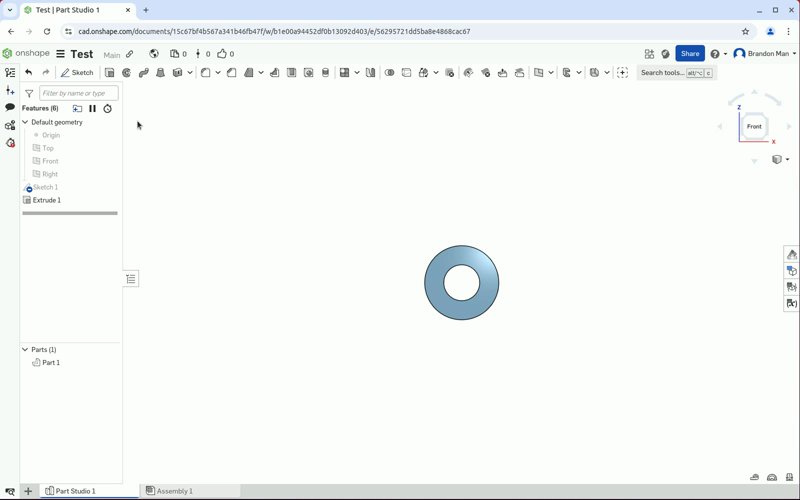
mouse_move(73, 189)
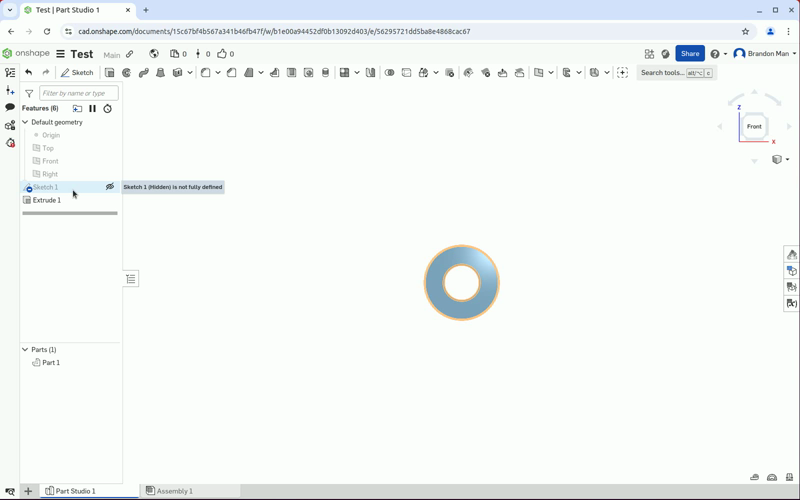
click(73, 189)
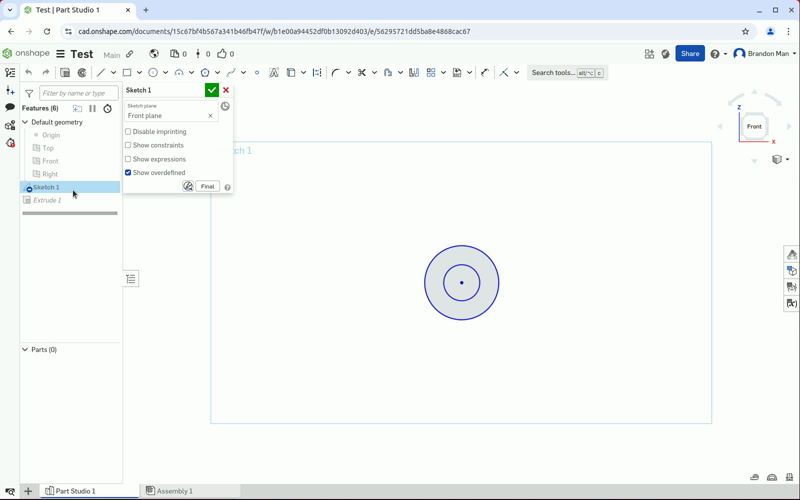
mouse_move(229, 92)
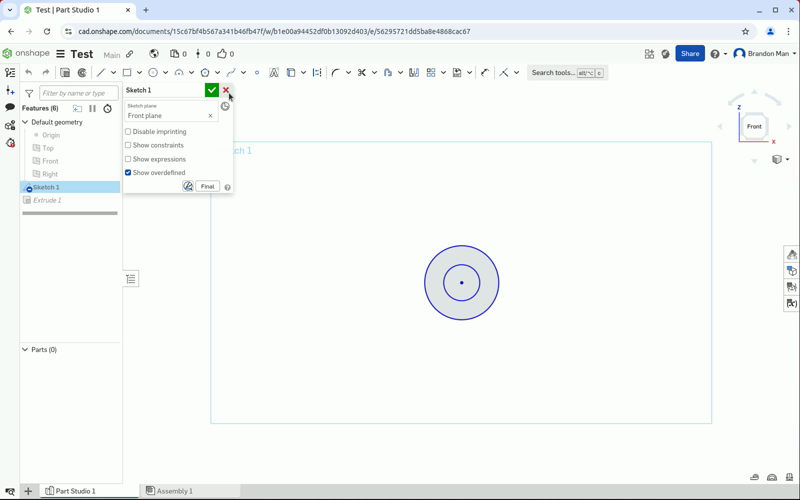
click(229, 92)
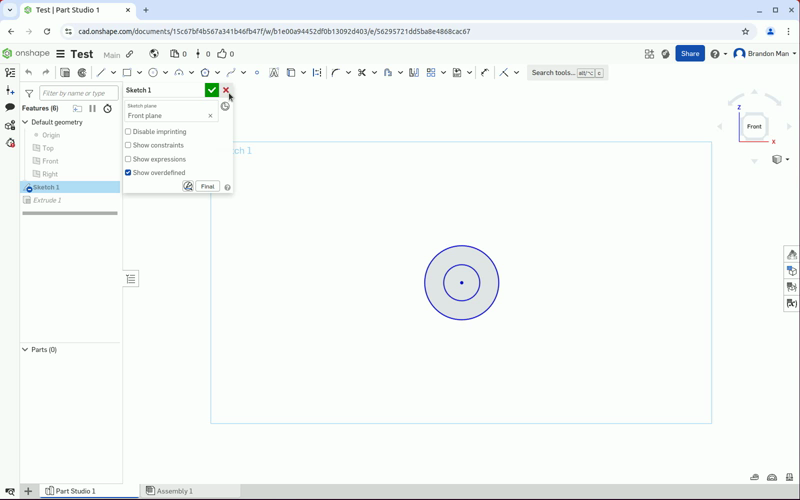
key(shift+s)
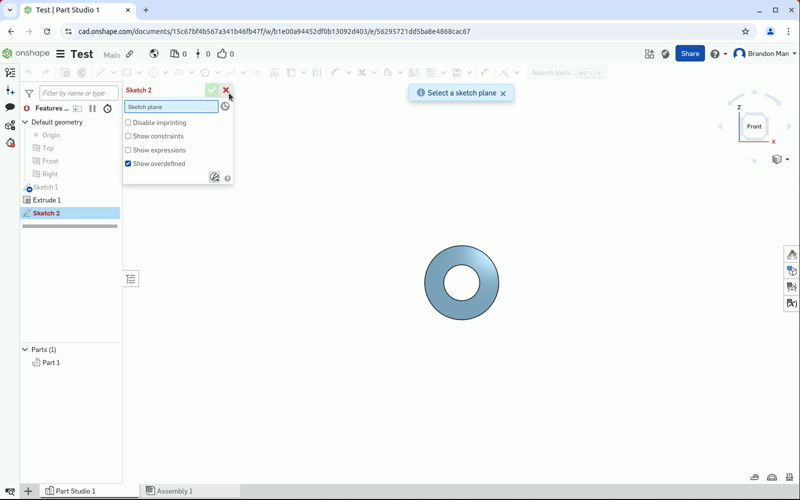
mouse_move(73, 163)
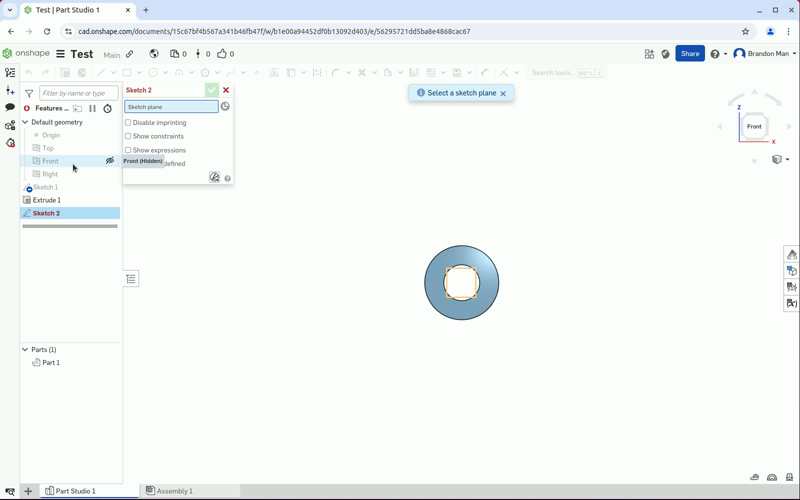
click(73, 163)
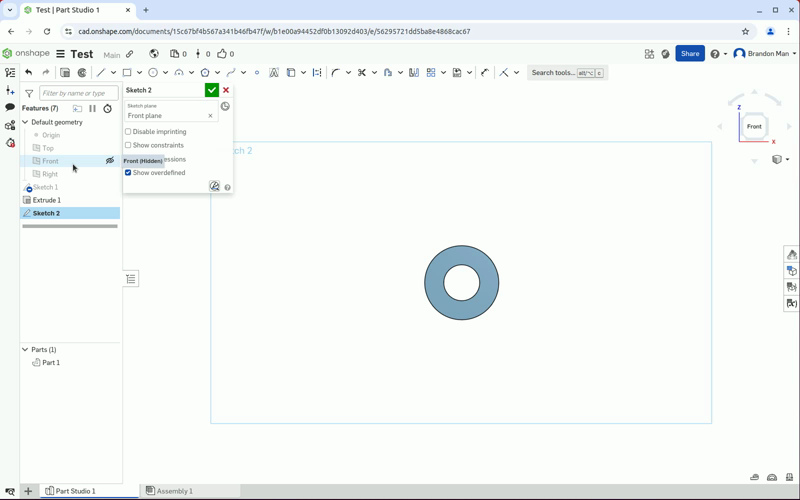
mouse_move(73, 352)
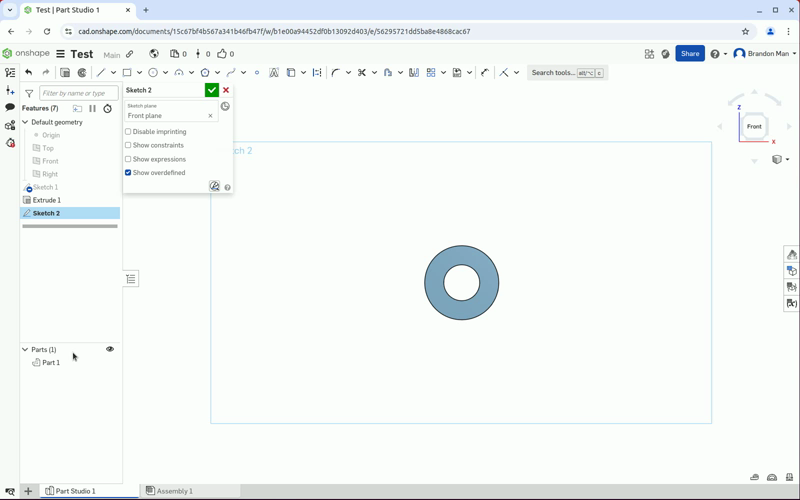
key(y)
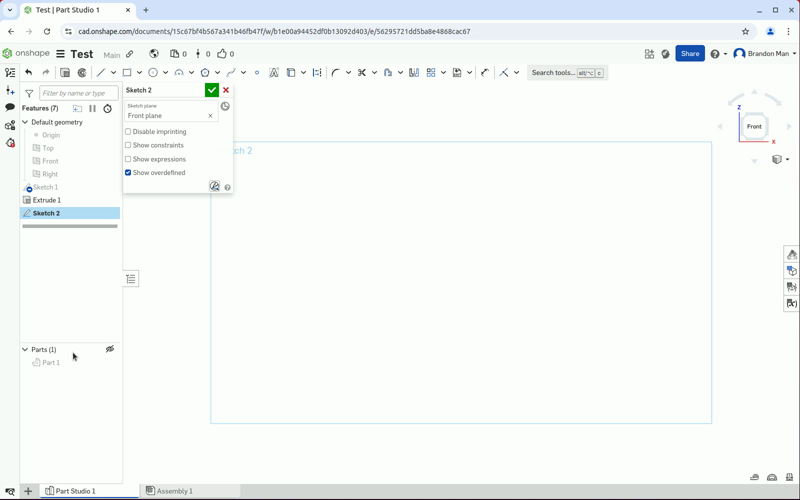
key(c)
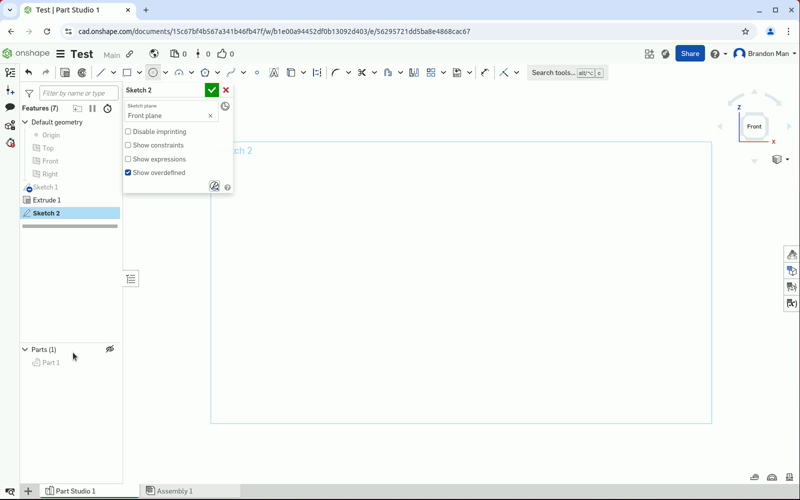
key_down(shift)
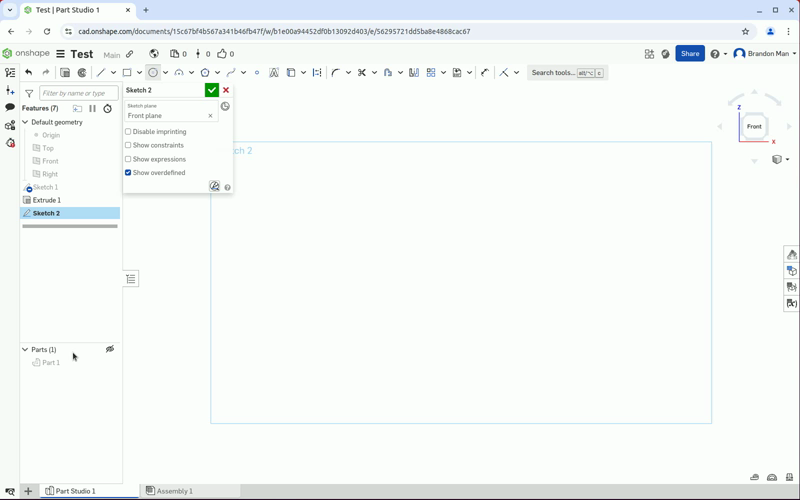
mouse_move(461, 282)
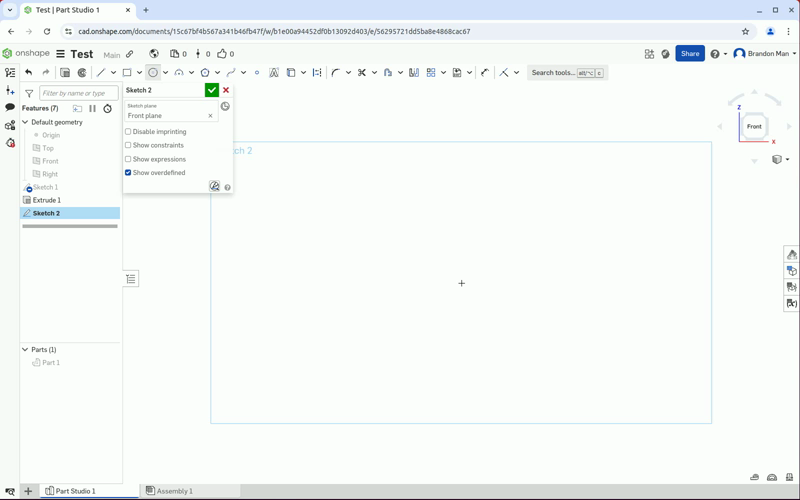
click(461, 282)
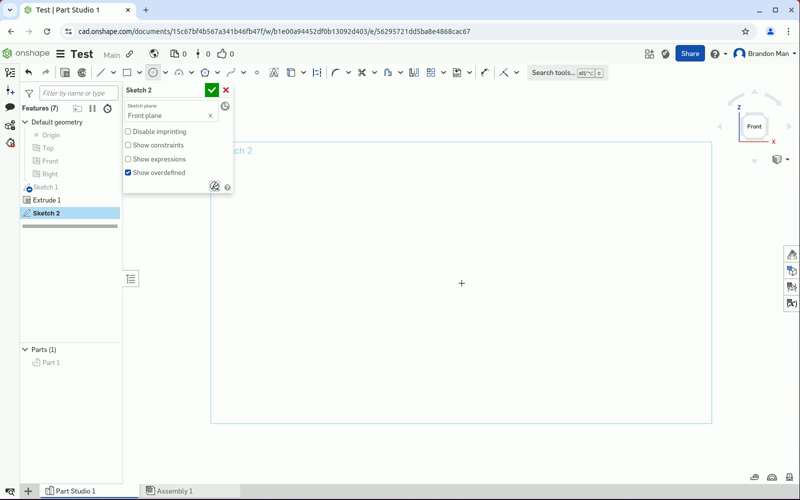
key_up(shift)
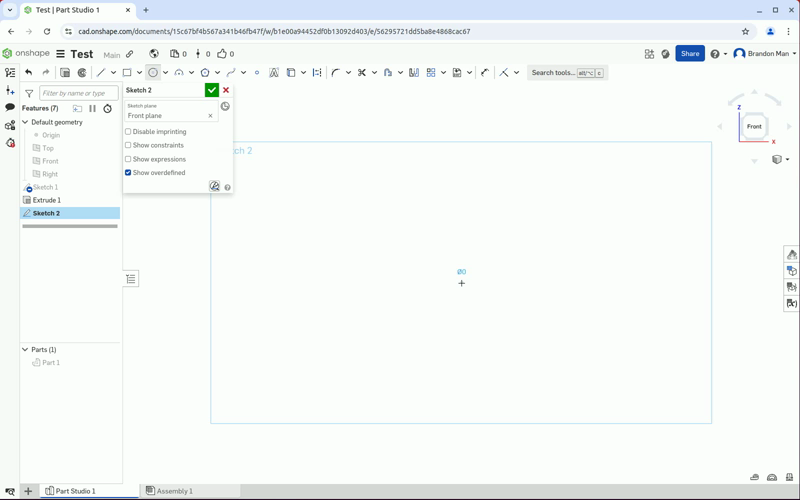
mouse_move(473, 282)
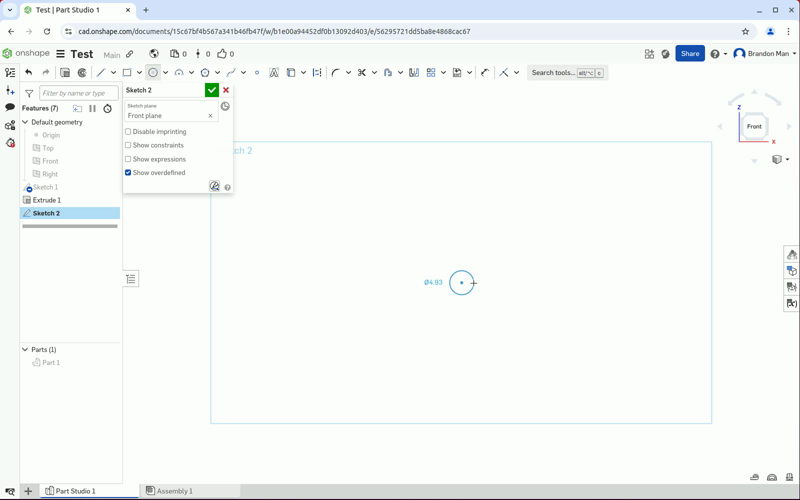
click(473, 282)
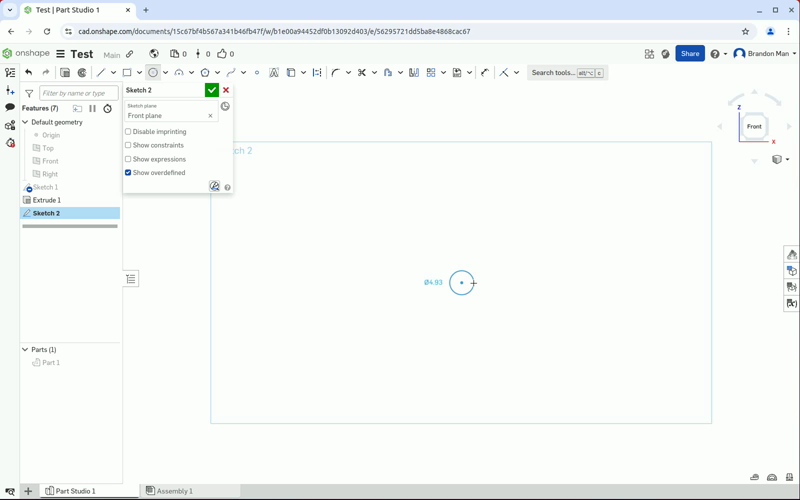
key(esc)
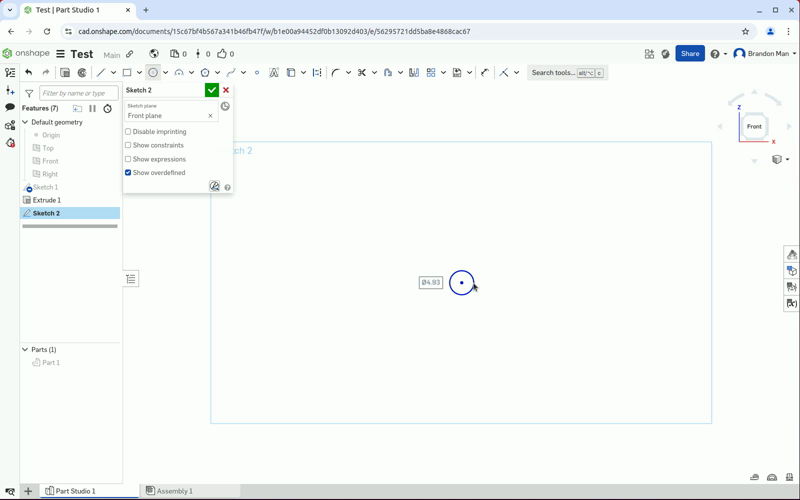
mouse_move(458, 280)
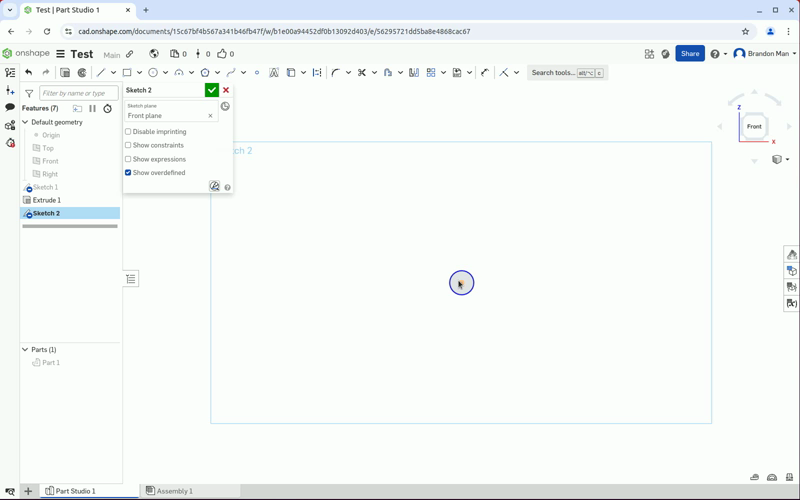
scroll(6)
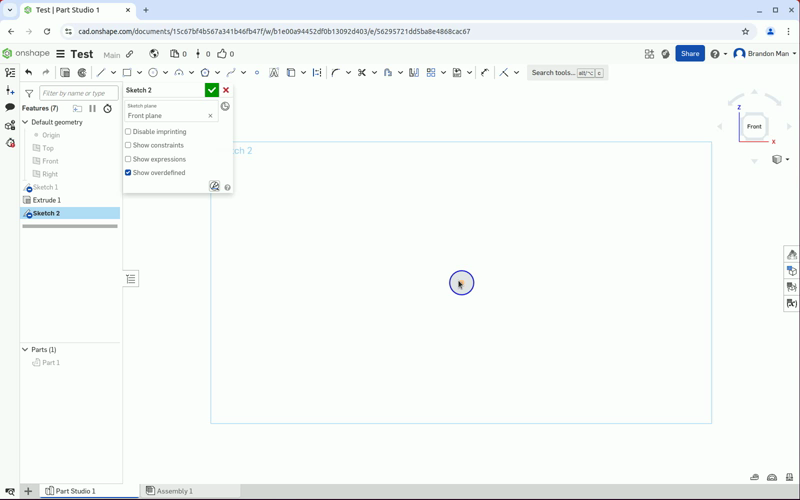
scroll(6)
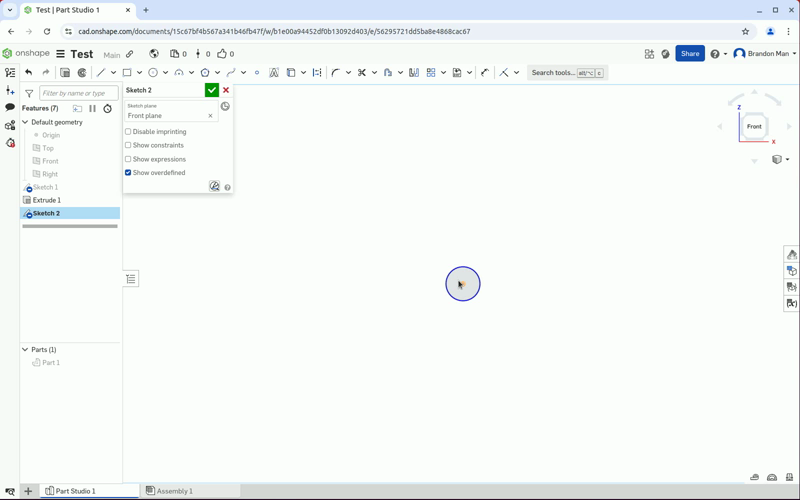
scroll(6)
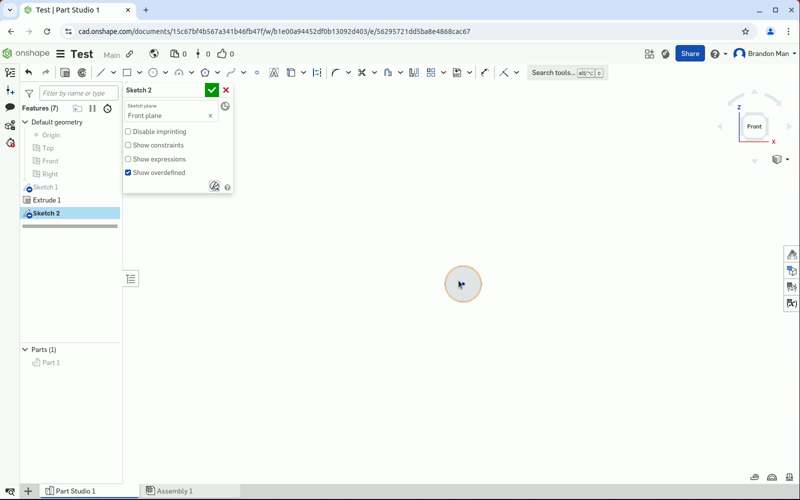
scroll(6)
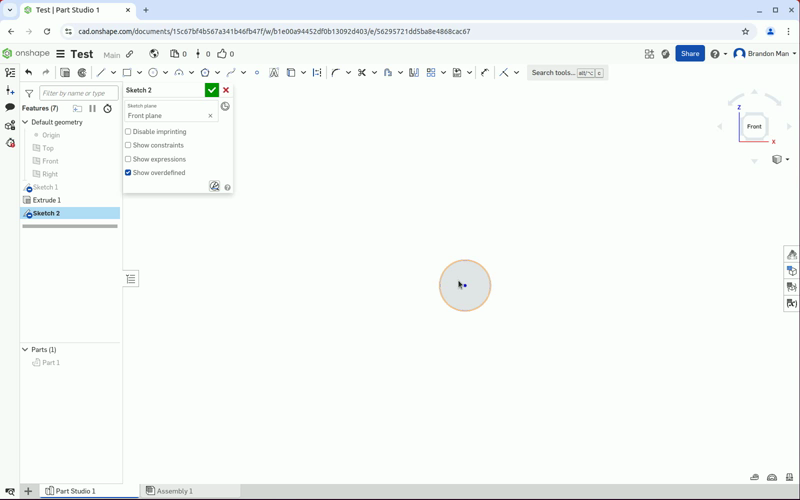
scroll(6)
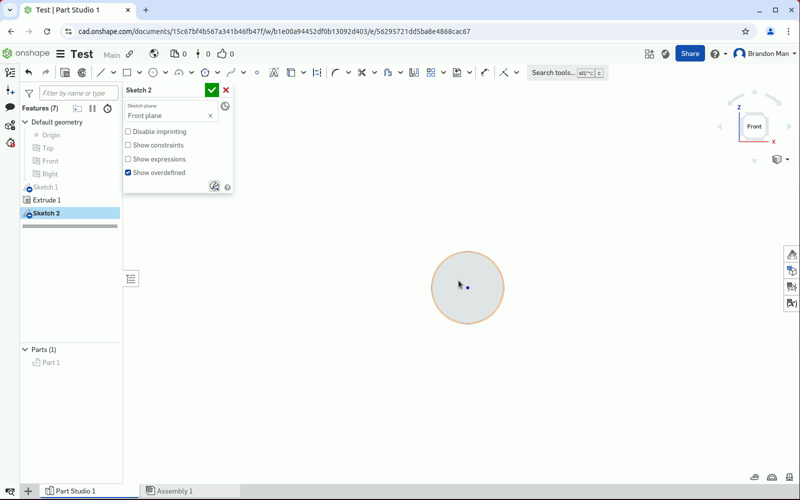
scroll(6)
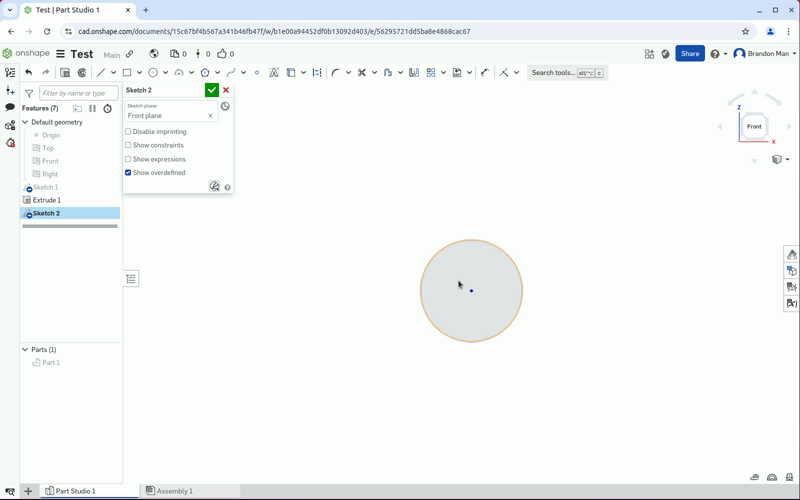
scroll(6)
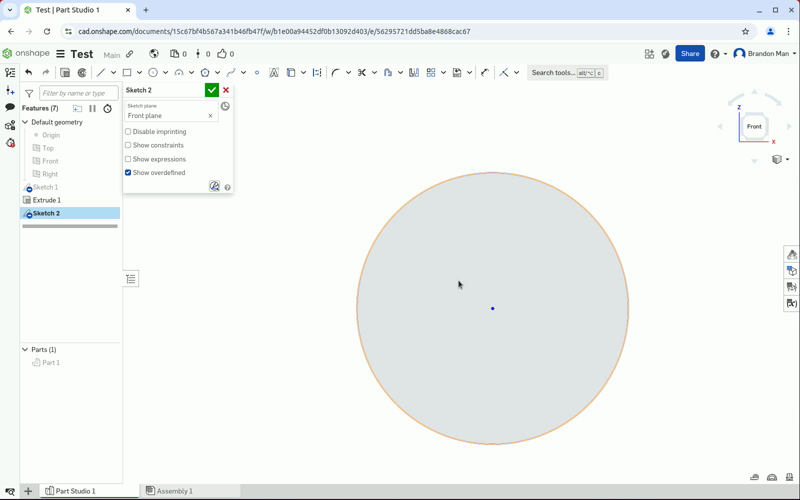
click(458, 280)
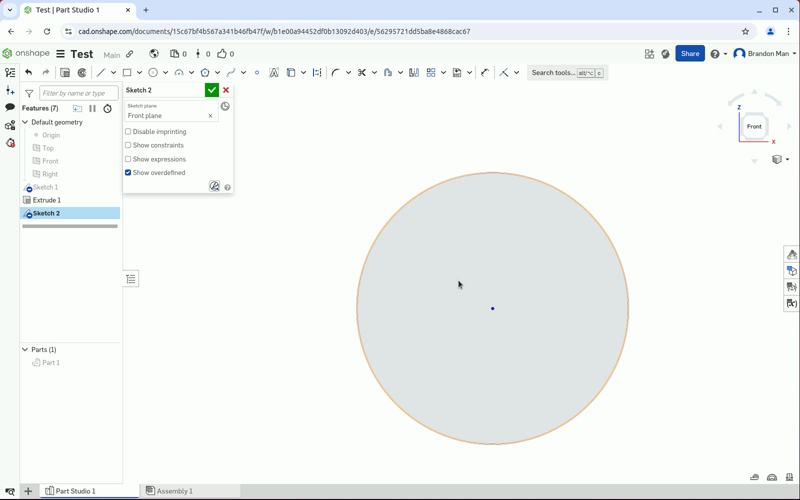
scroll(-6)
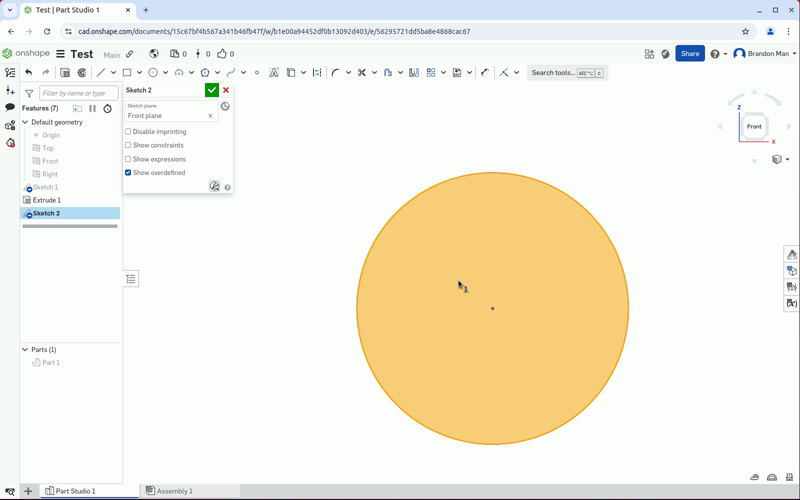
scroll(-6)
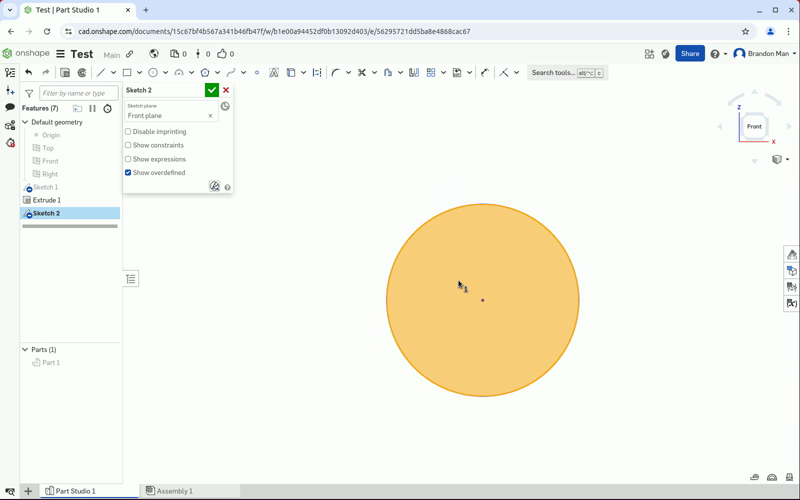
scroll(-6)
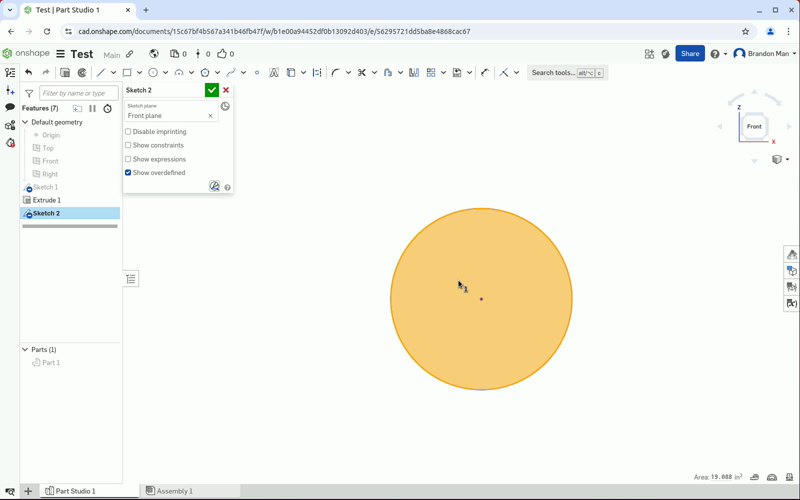
scroll(-6)
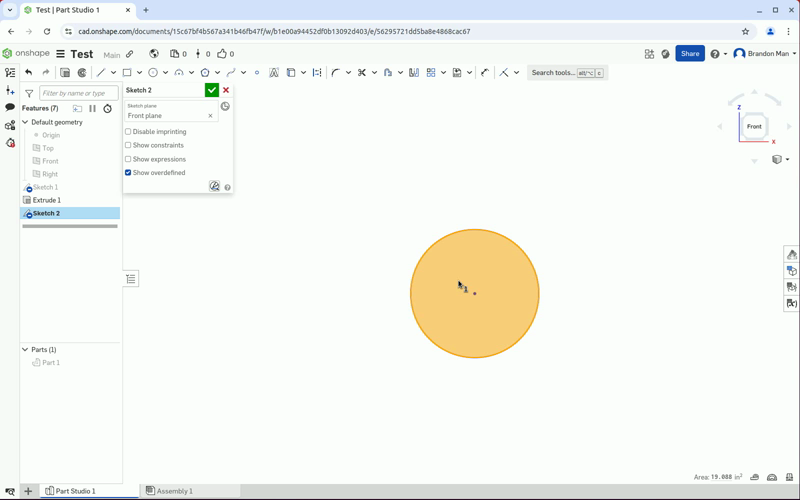
scroll(-6)
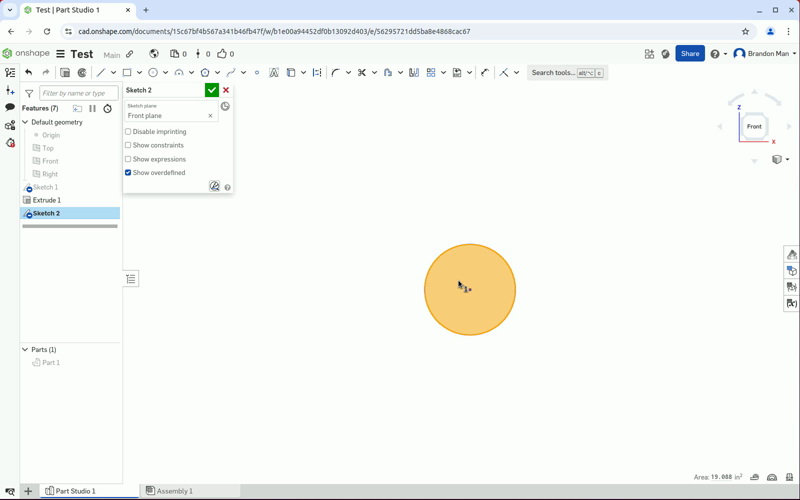
scroll(-6)
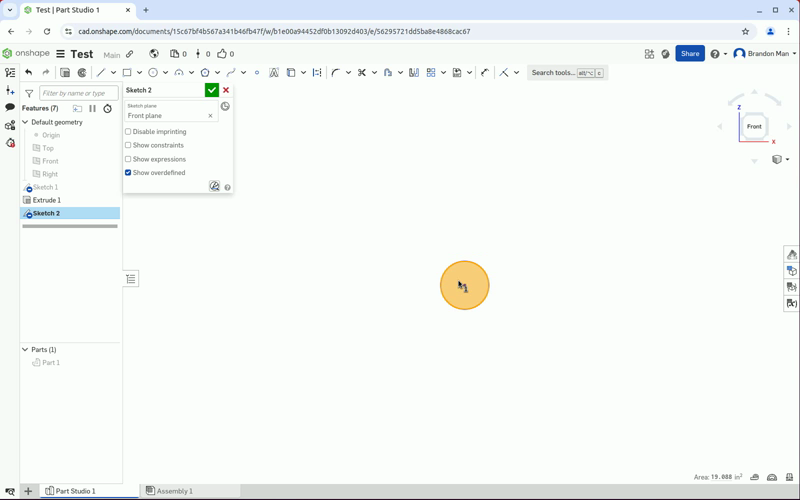
scroll(-6)
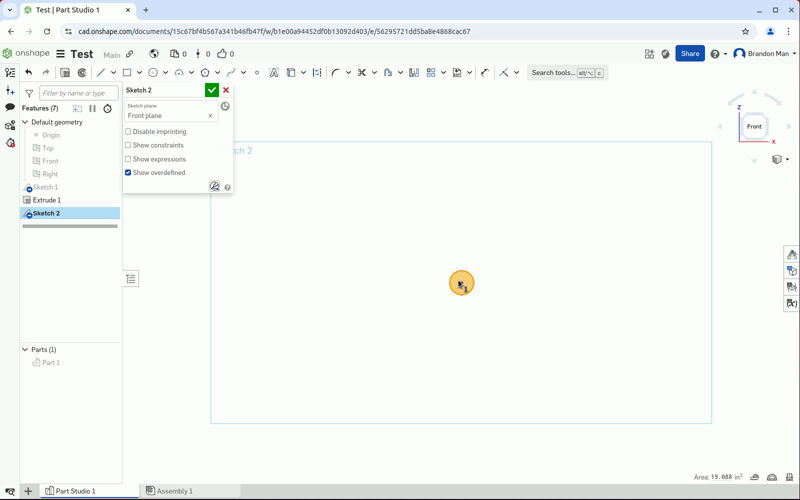
mouse_move(73, 352)
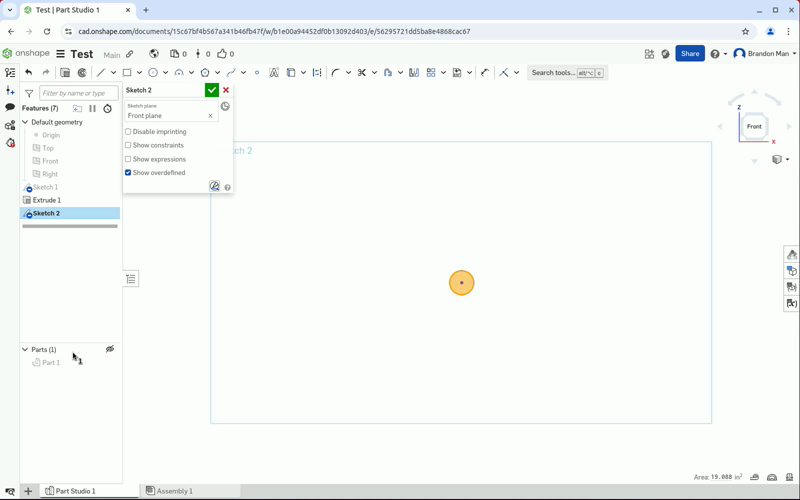
key(shift+y)
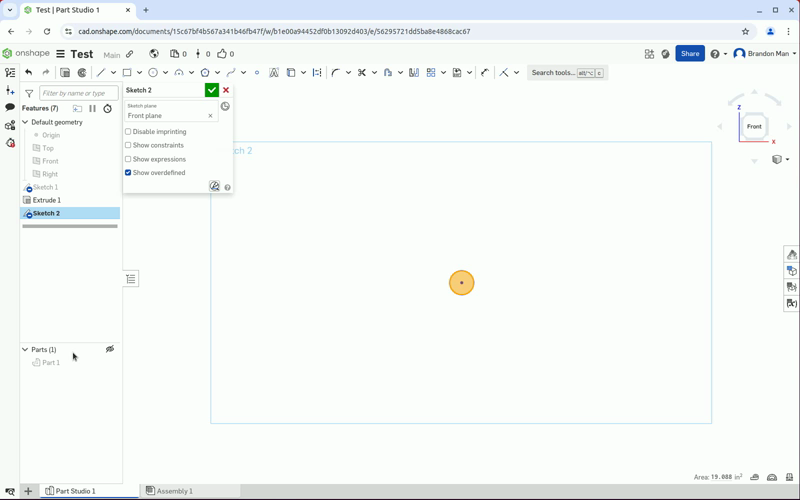
key(shift+e)
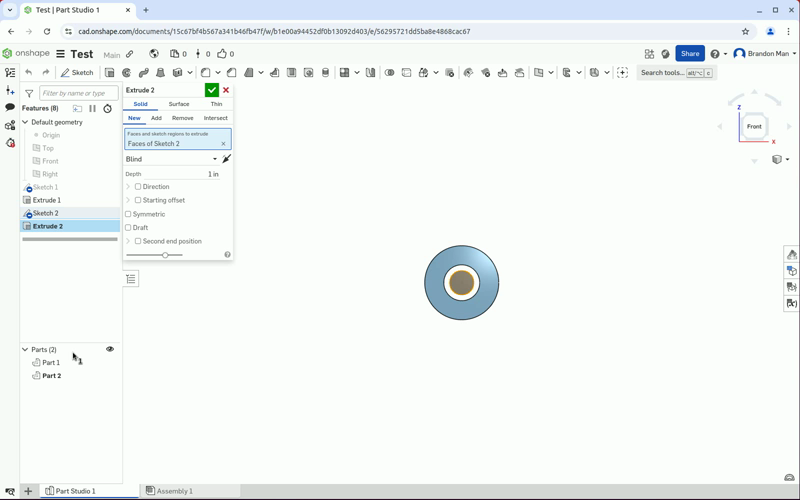
mouse_move(143, 106)
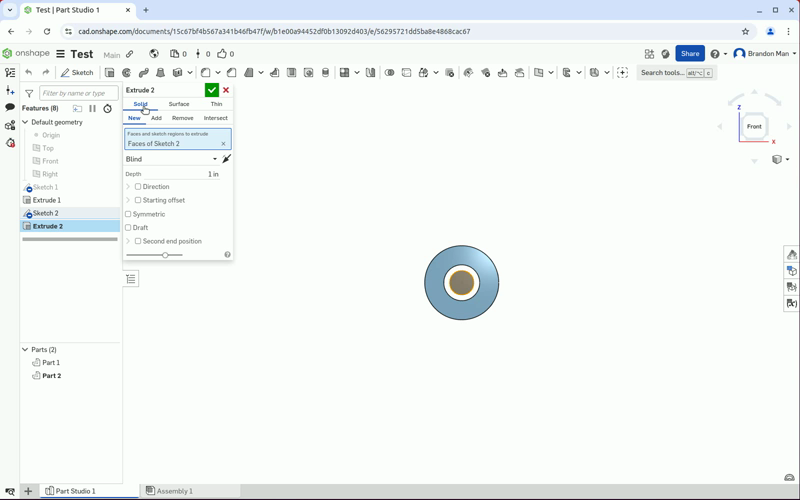
click(143, 106)
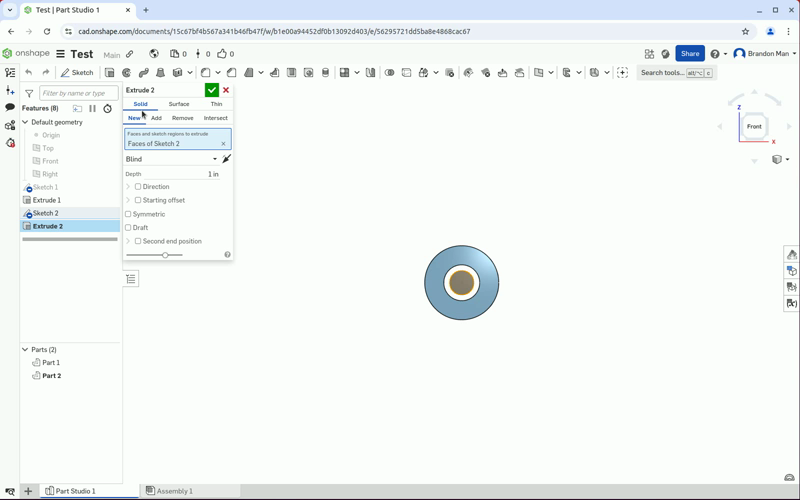
mouse_move(137, 120)
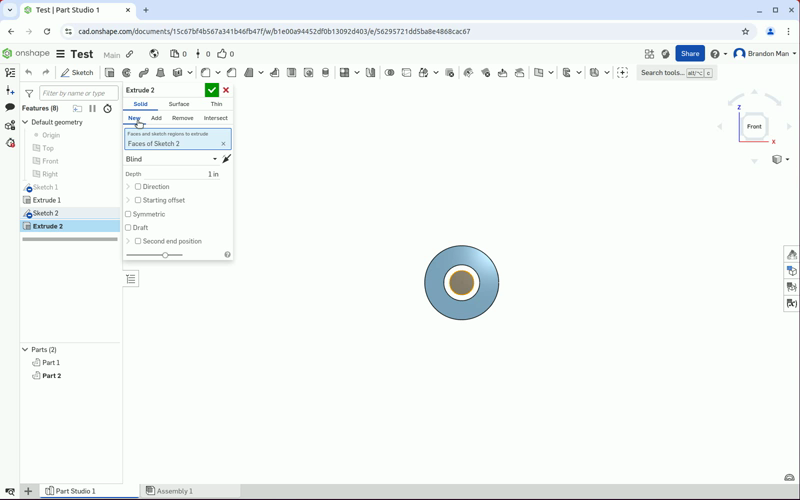
click(137, 120)
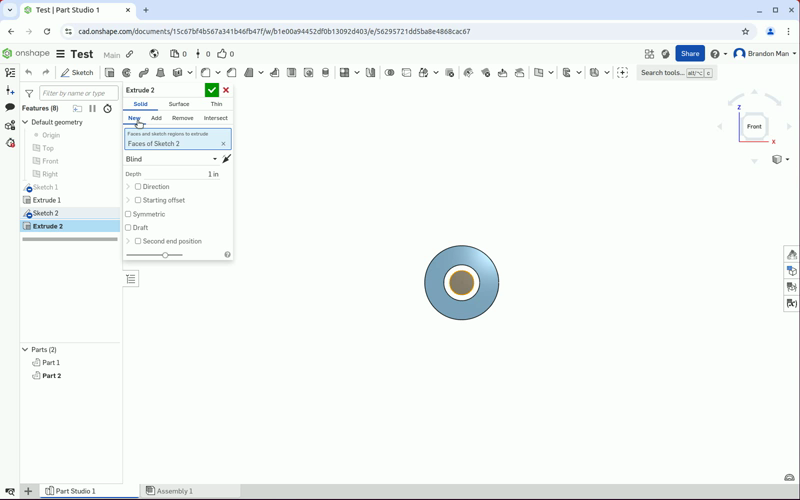
key(tab, 4)
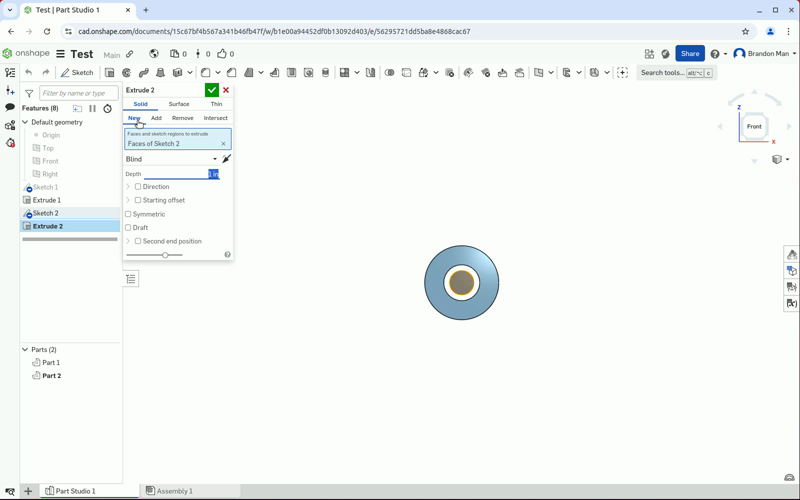
text(0.722)
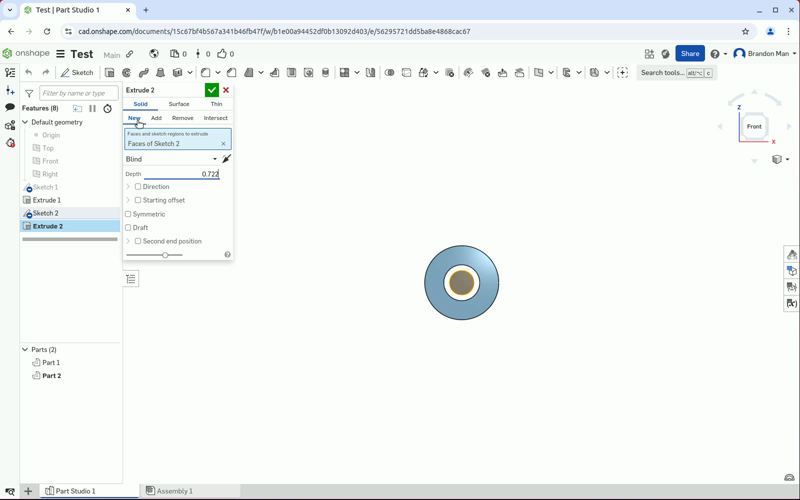
key(enter)
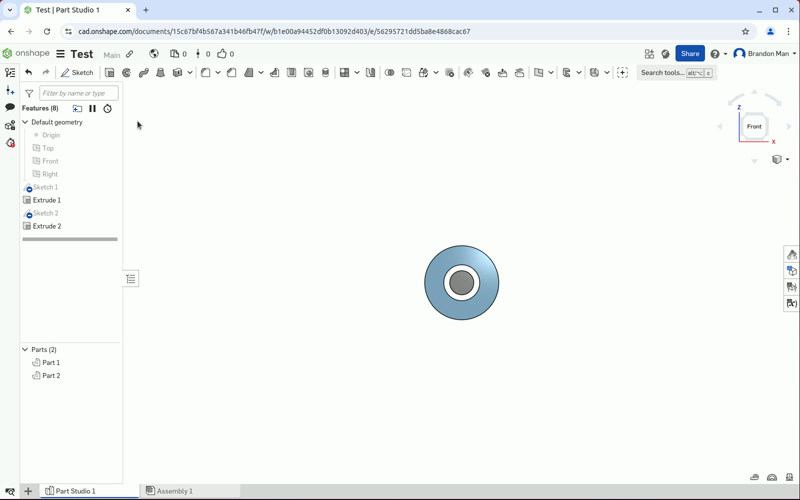
key(shift+h)
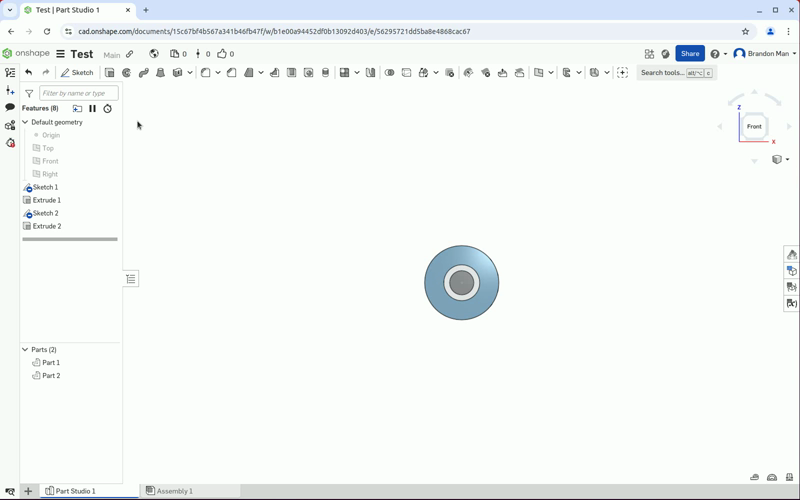
key(shift+h)
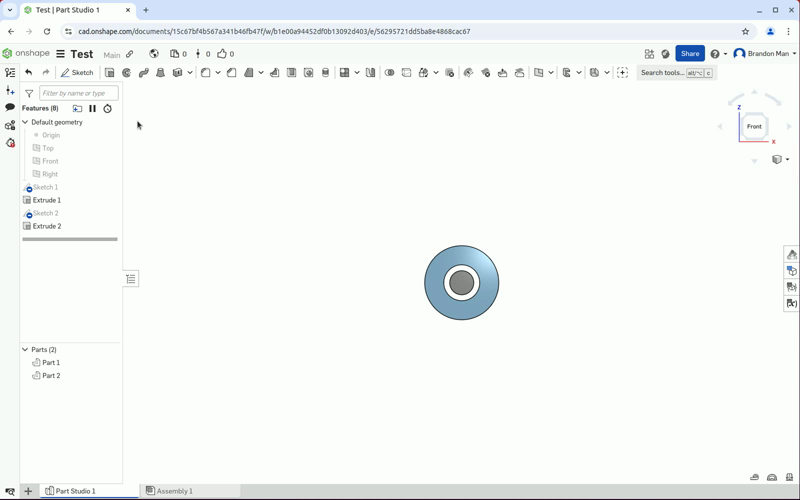
mouse_move(73, 189)
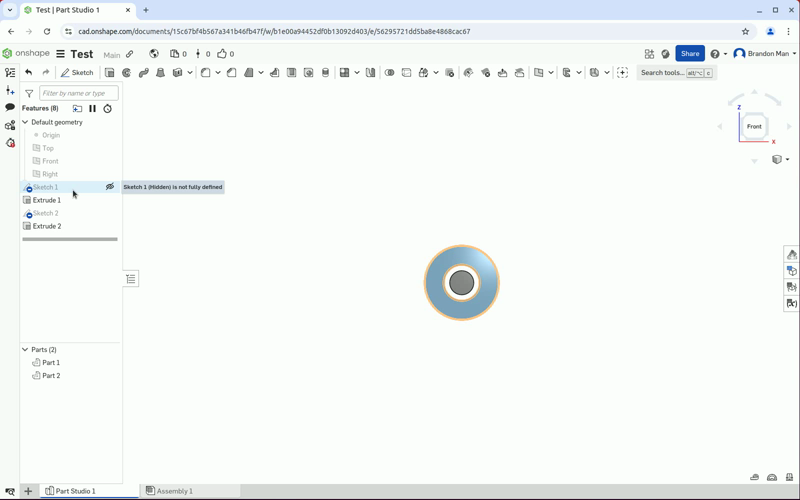
click(73, 189)
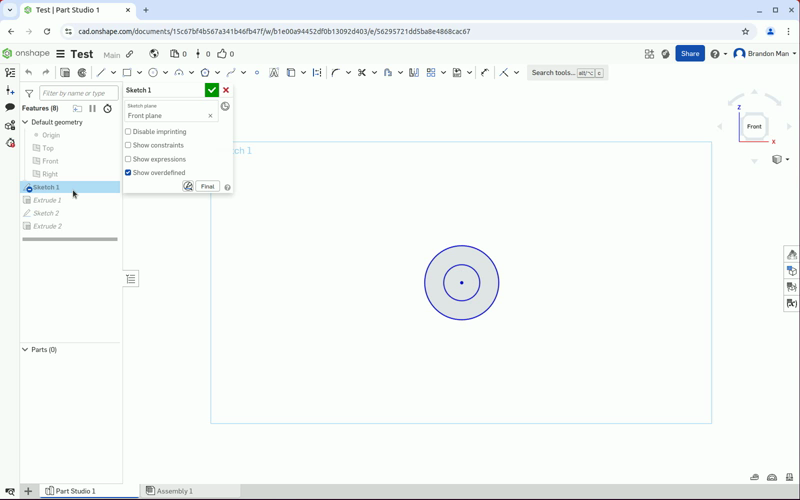
mouse_move(229, 92)
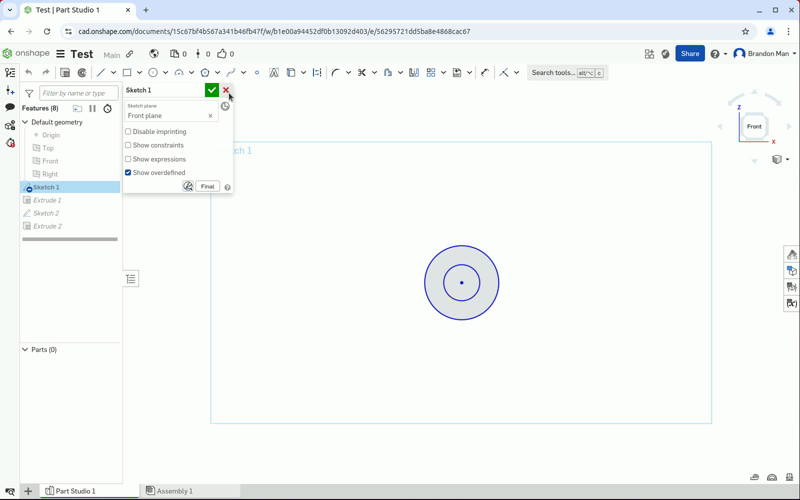
click(229, 92)
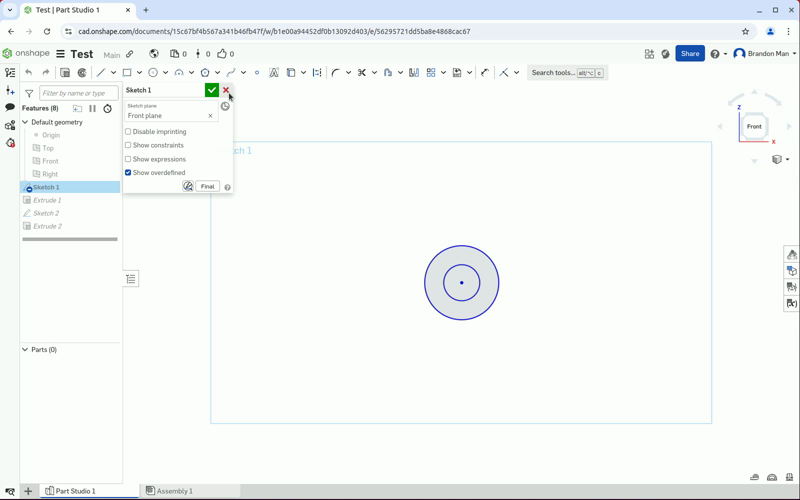
key(shift+s)
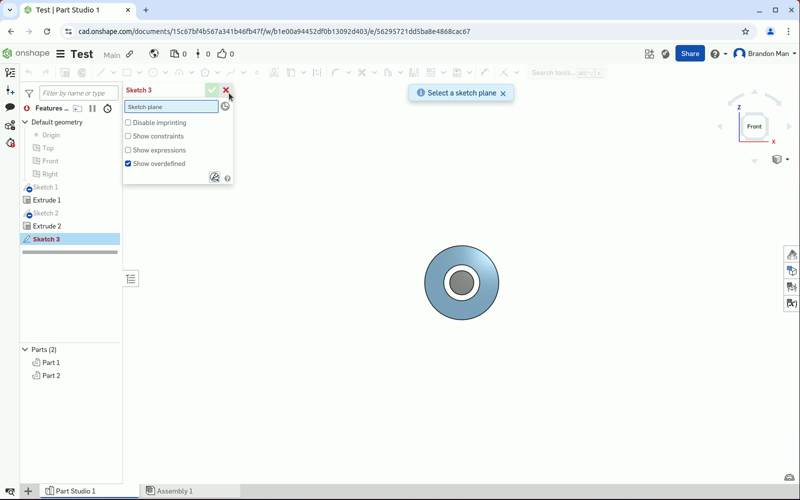
mouse_move(73, 163)
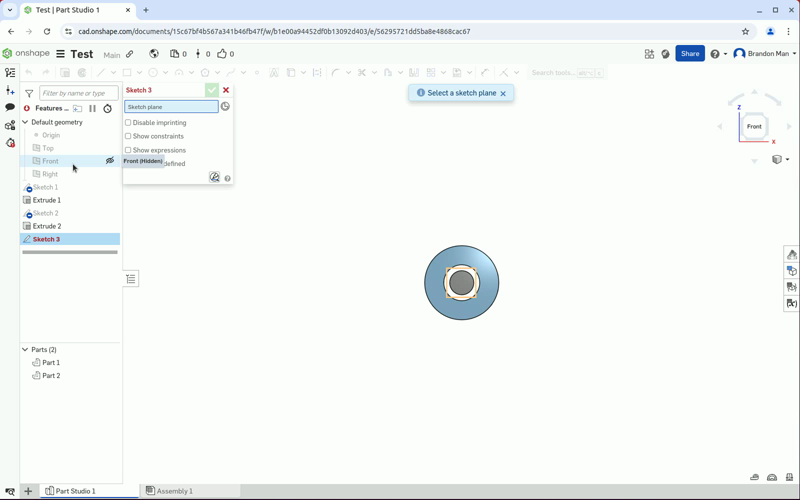
click(73, 163)
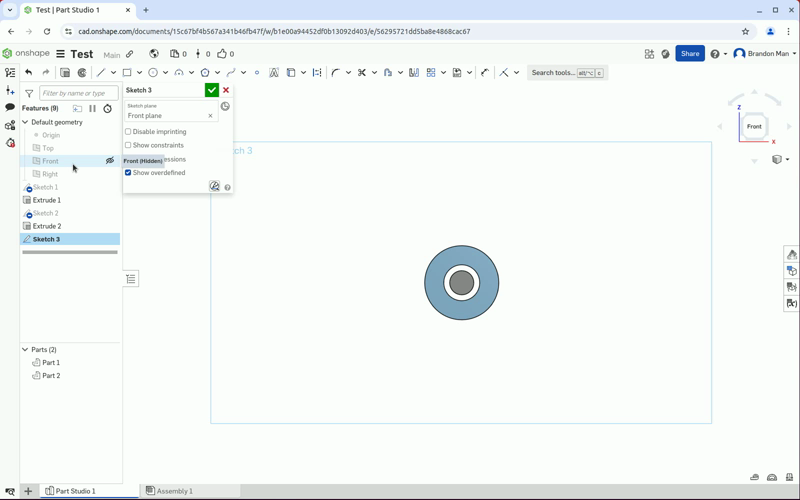
mouse_move(73, 352)
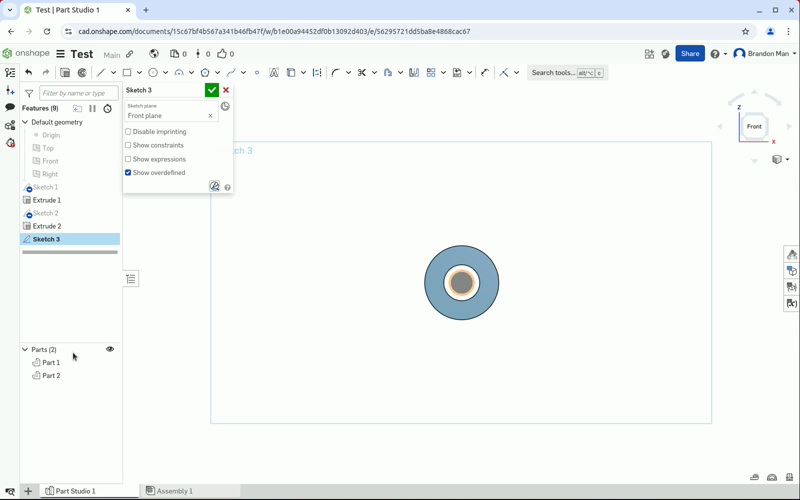
key(y)
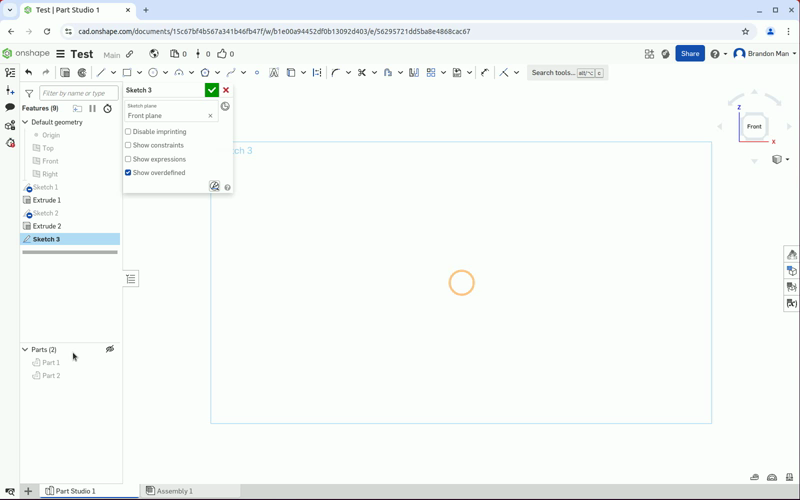
key(c)
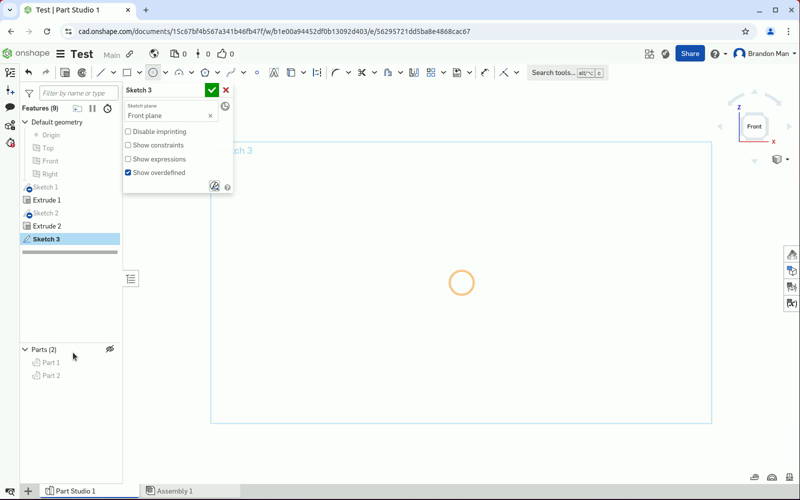
key_down(shift)
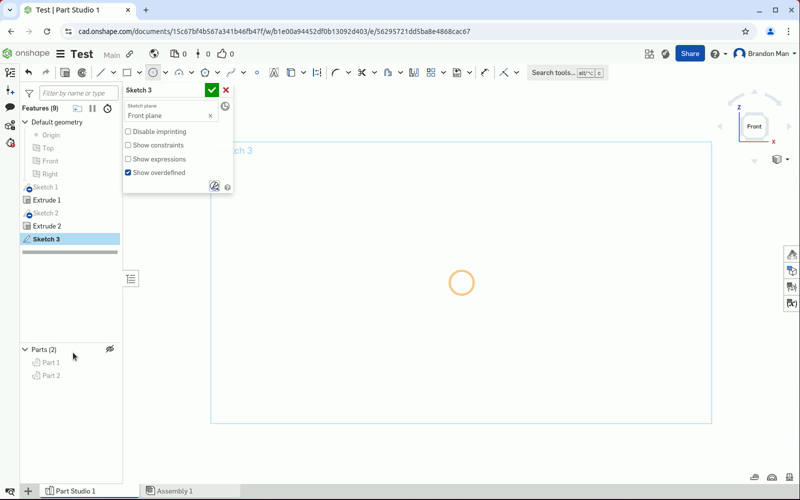
mouse_move(385, 282)
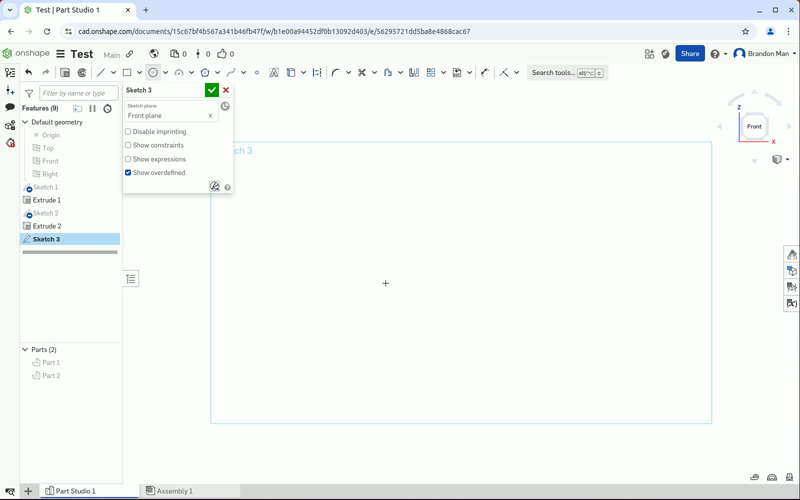
click(385, 282)
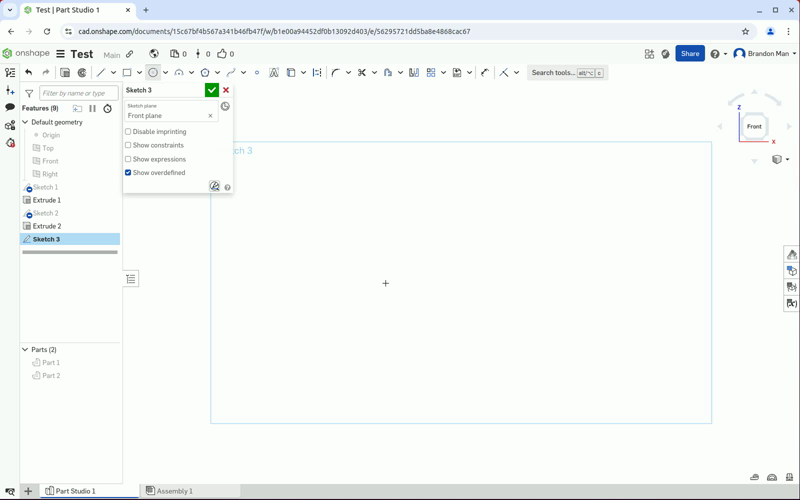
key_up(shift)
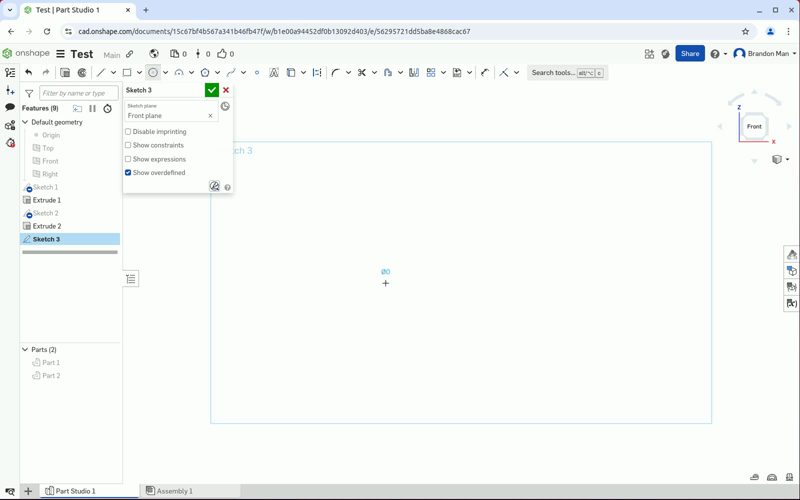
mouse_move(423, 282)
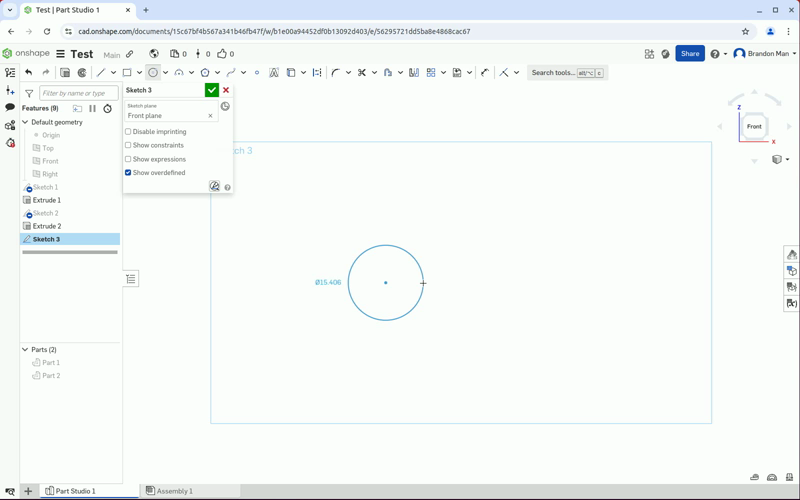
click(423, 282)
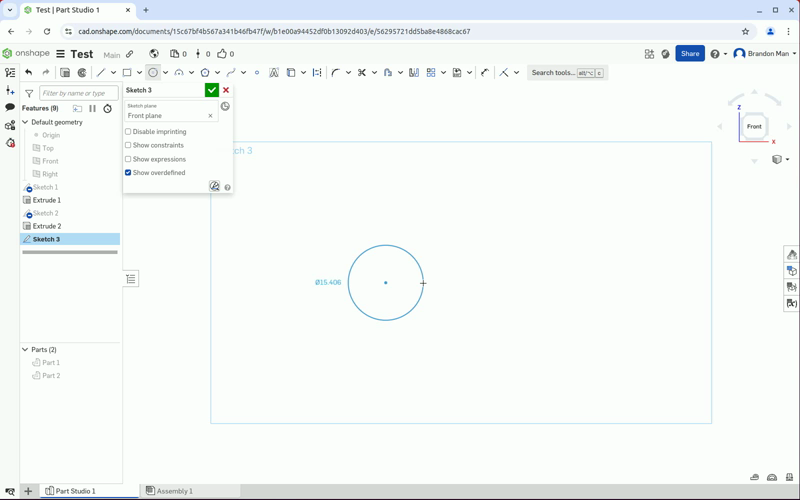
key(esc)
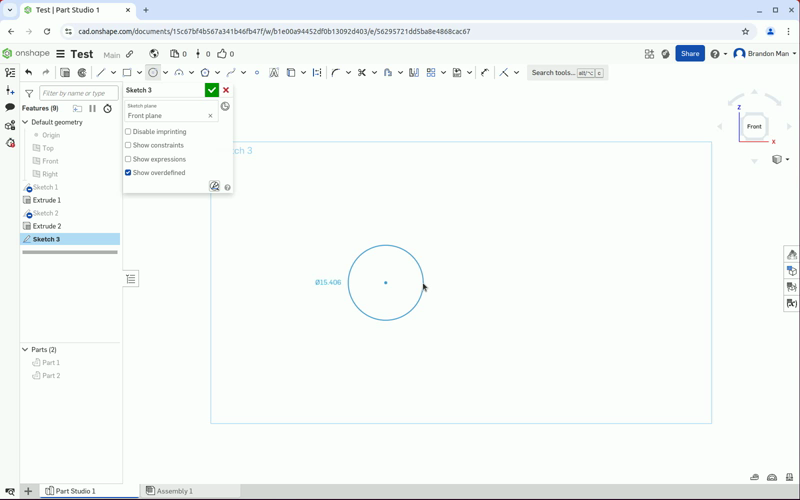
key(c)
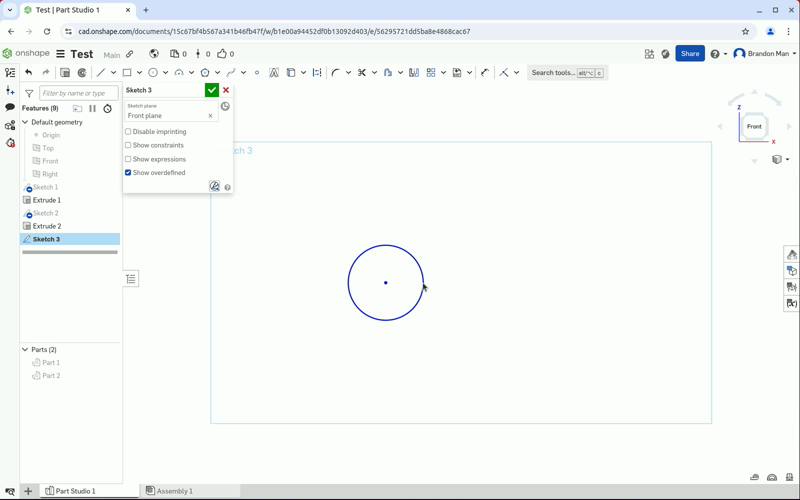
key_down(shift)
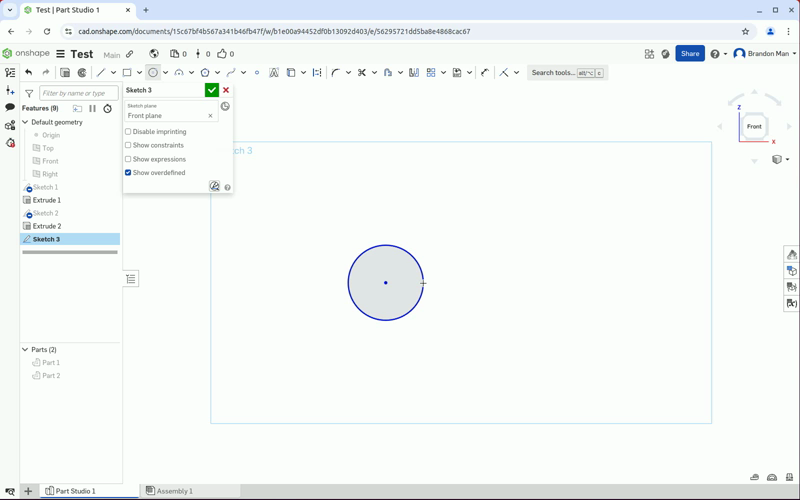
mouse_move(385, 282)
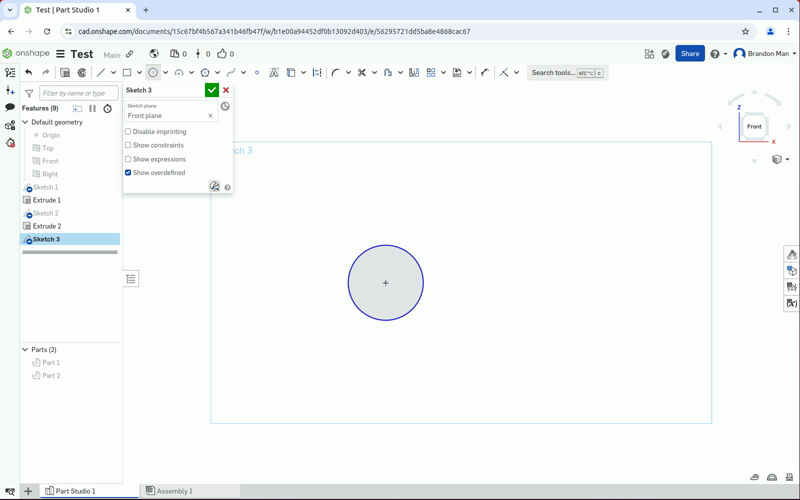
click(385, 282)
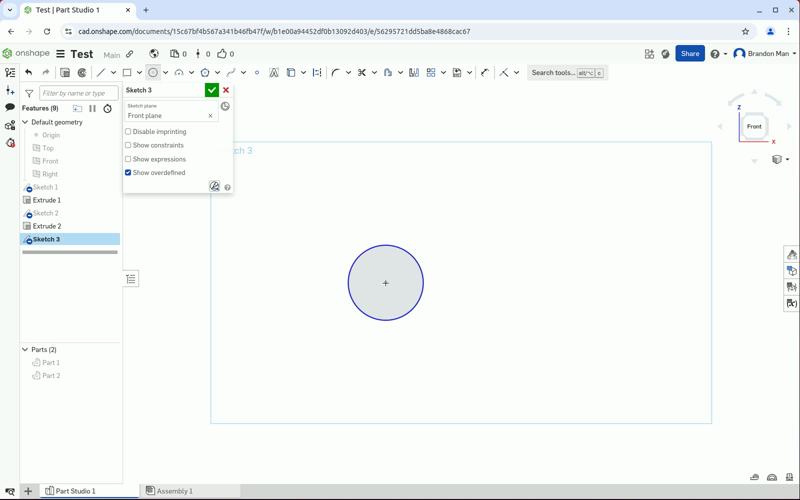
key_up(shift)
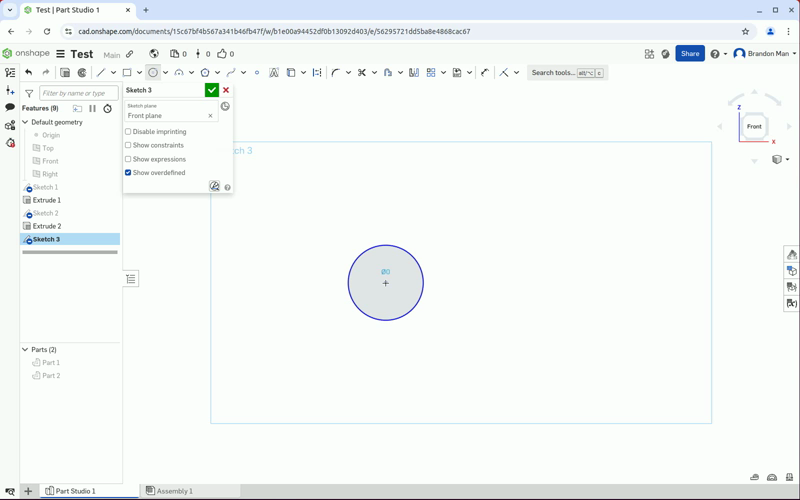
mouse_move(403, 282)
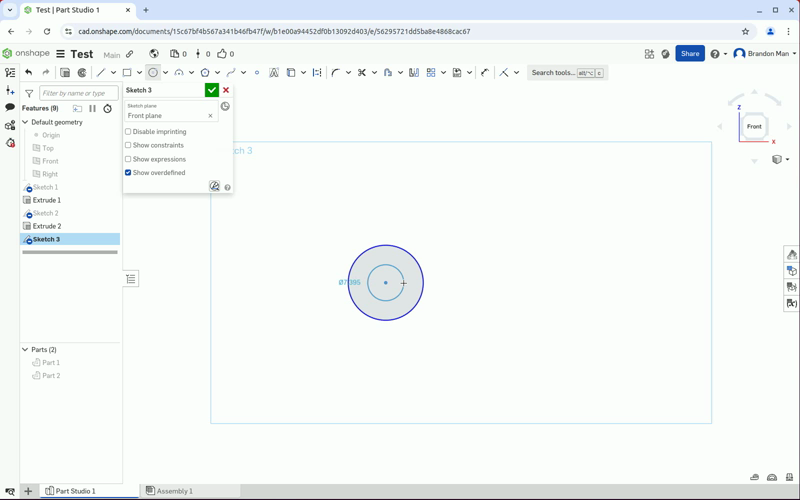
click(403, 282)
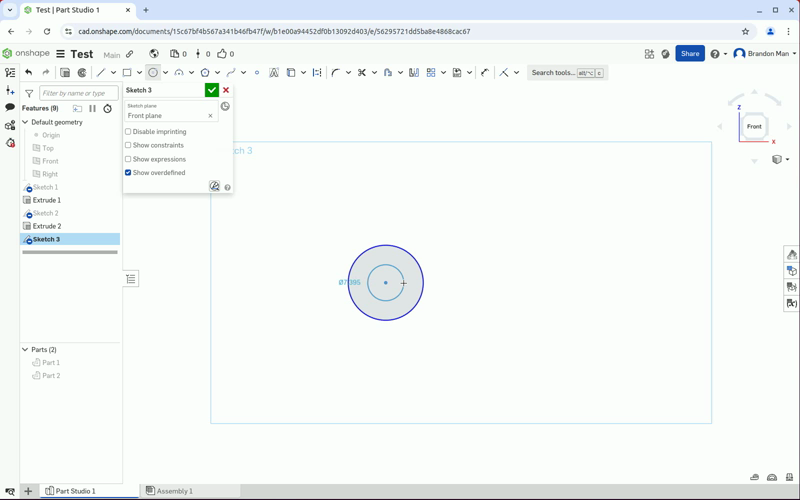
key(esc)
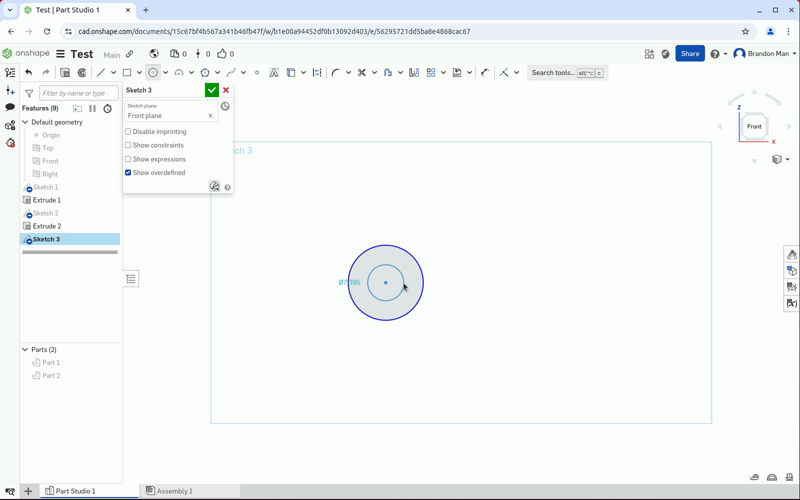
mouse_move(417, 283)
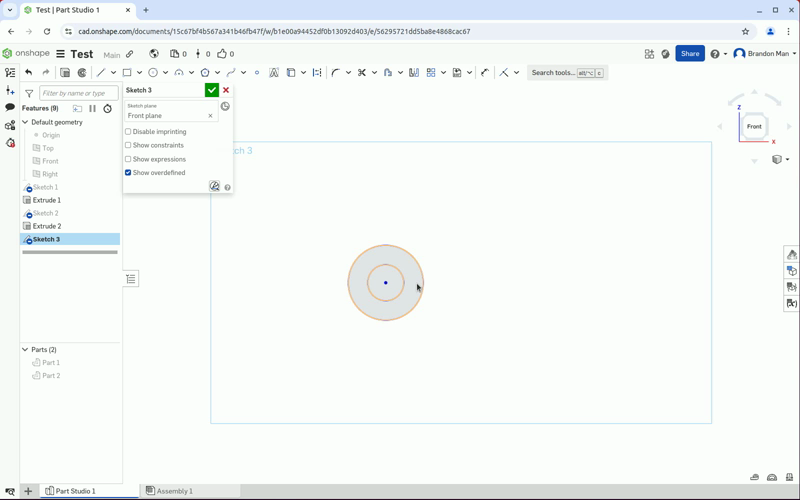
click(417, 283)
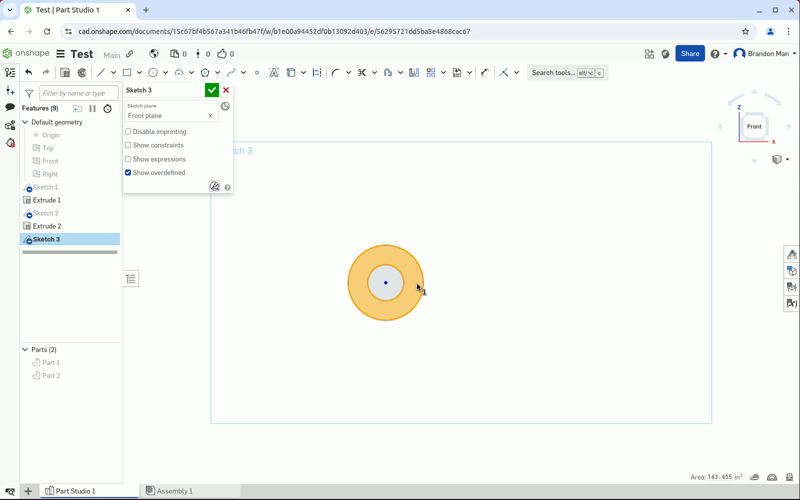
mouse_move(73, 352)
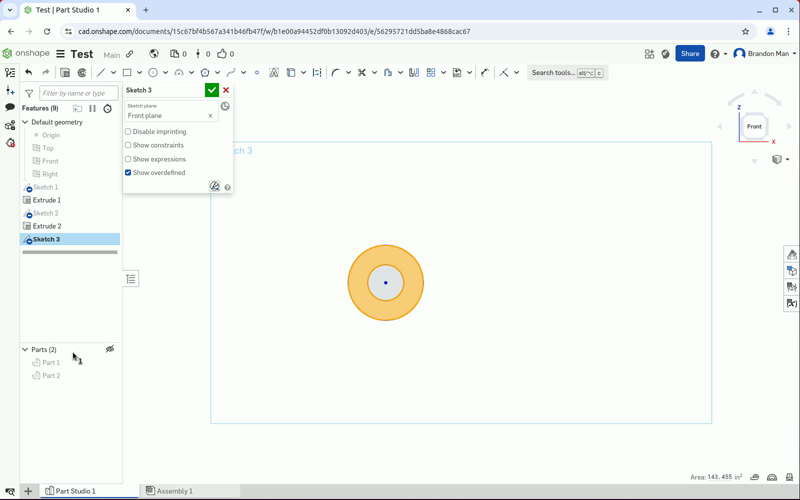
key(shift+y)
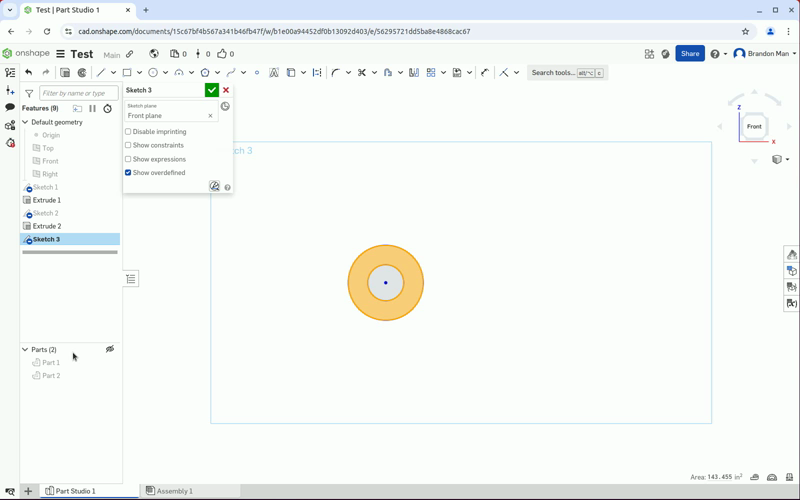
key(shift+e)
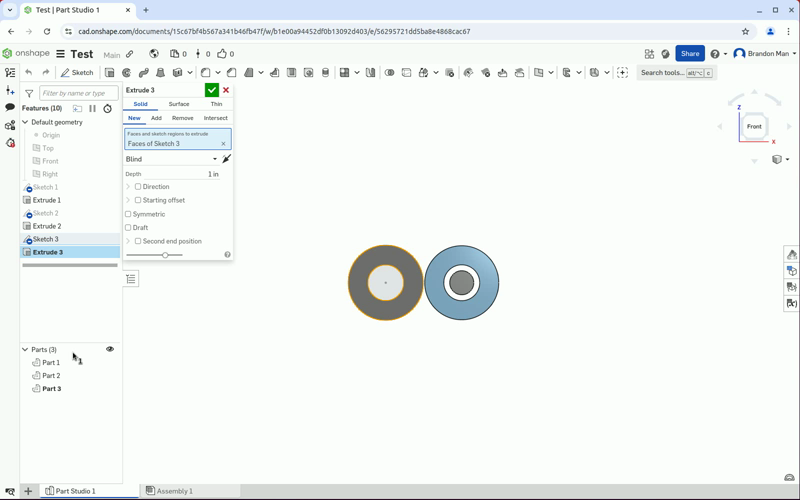
mouse_move(143, 106)
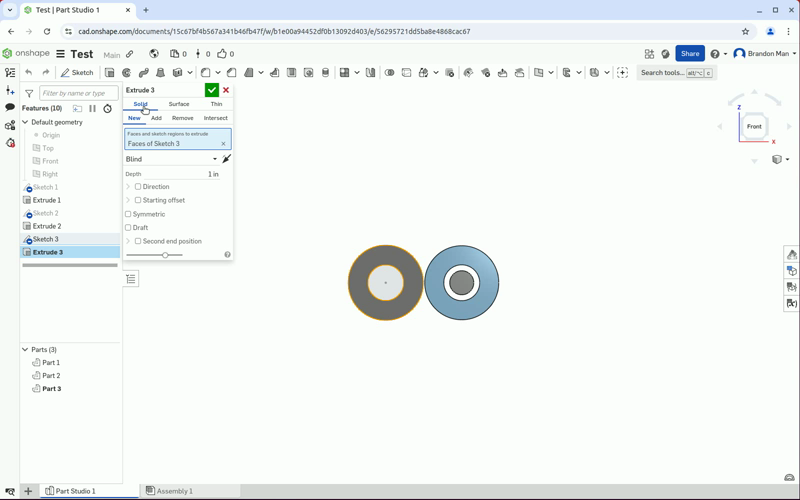
click(143, 106)
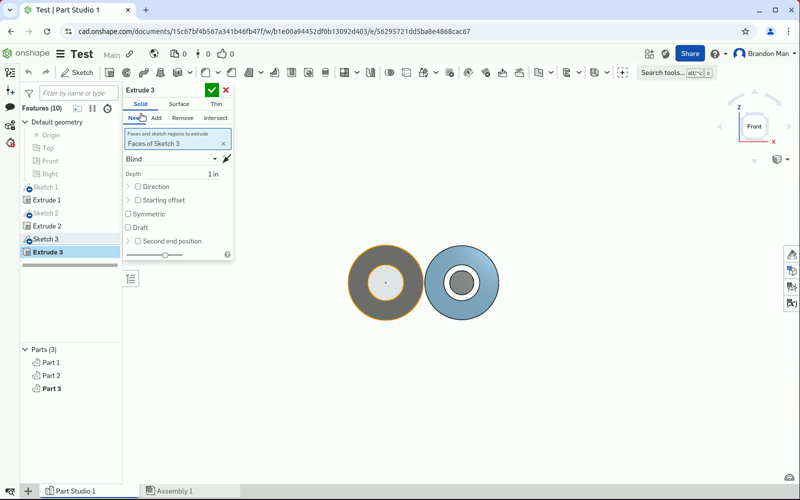
mouse_move(137, 120)
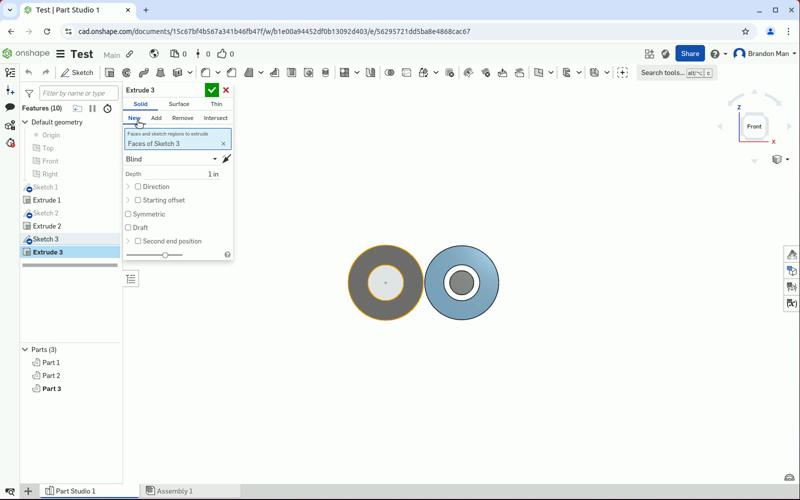
click(137, 120)
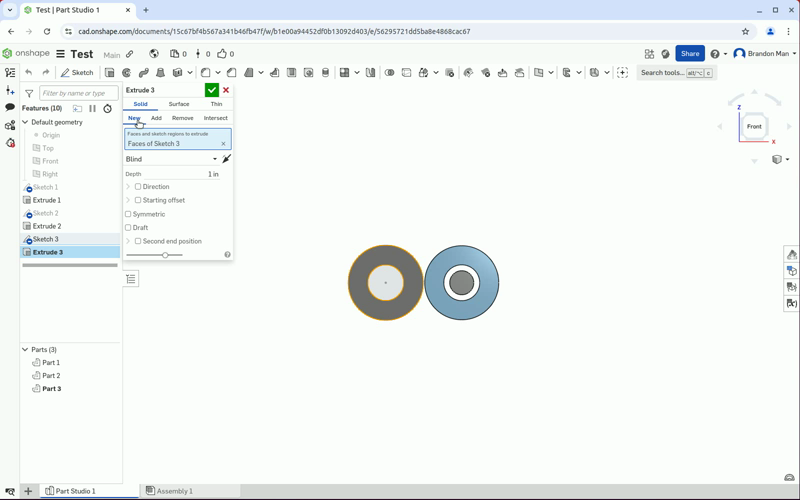
key(tab, 4)
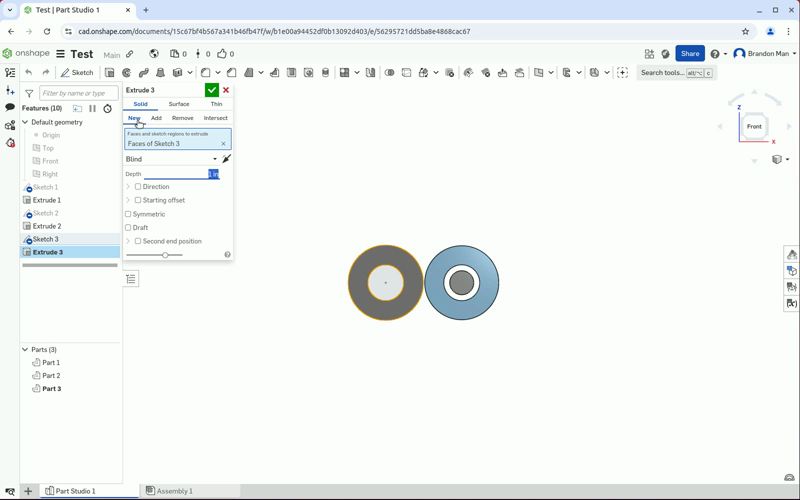
text(0.722)
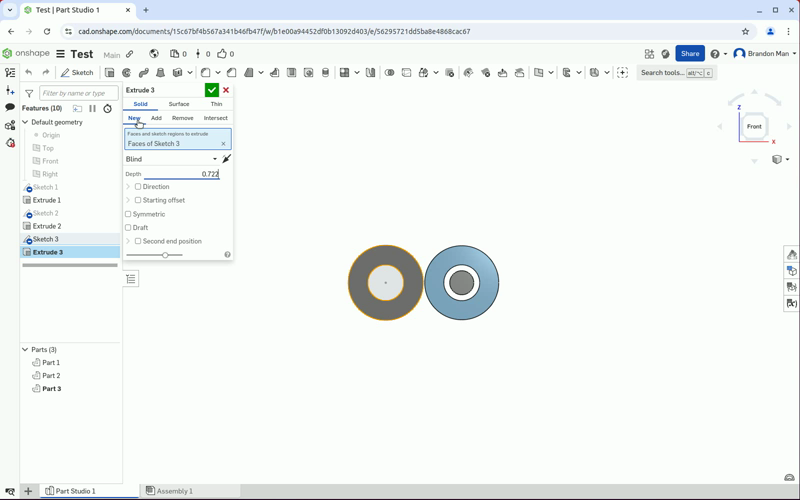
key(enter)
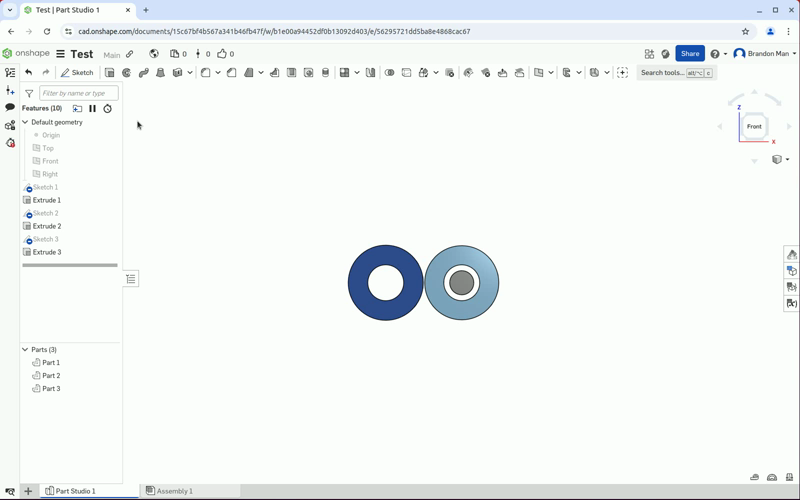
key(shift+h)
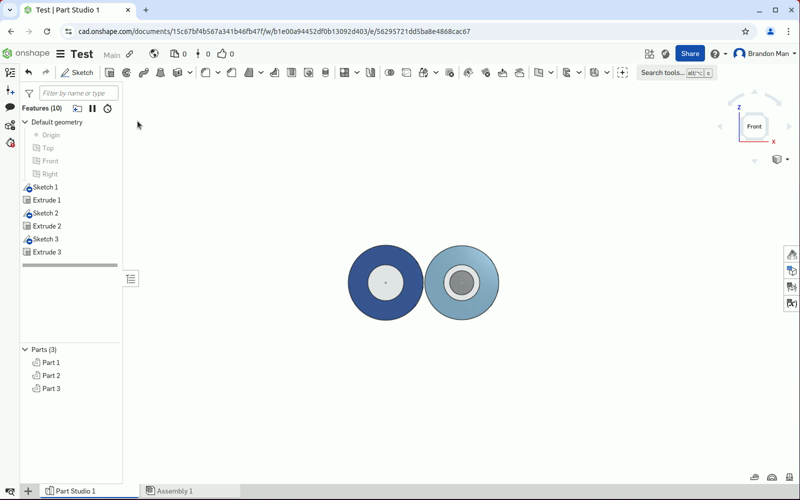
key(shift+h)
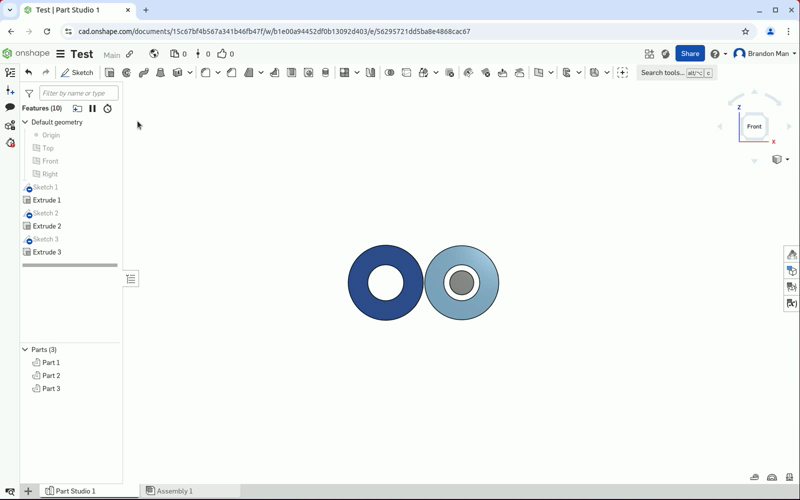
mouse_move(73, 189)
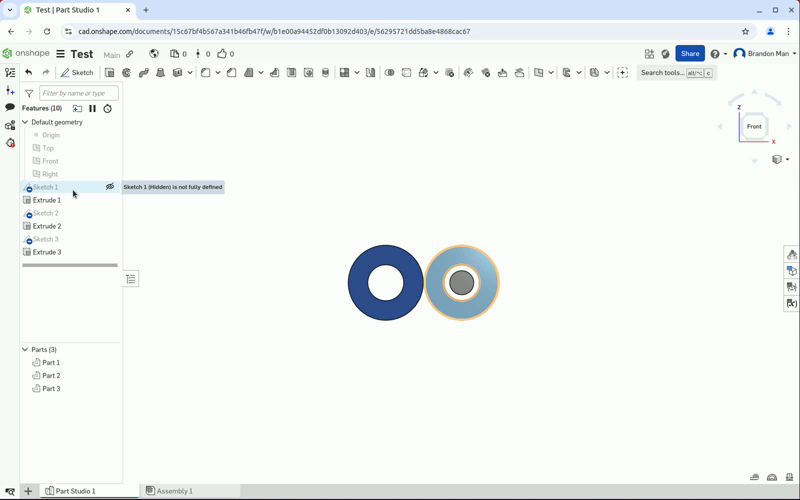
click(73, 189)
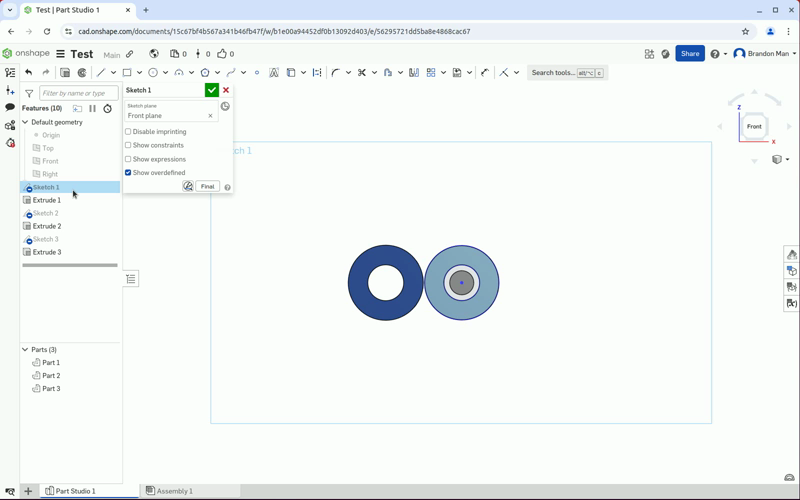
mouse_move(229, 92)
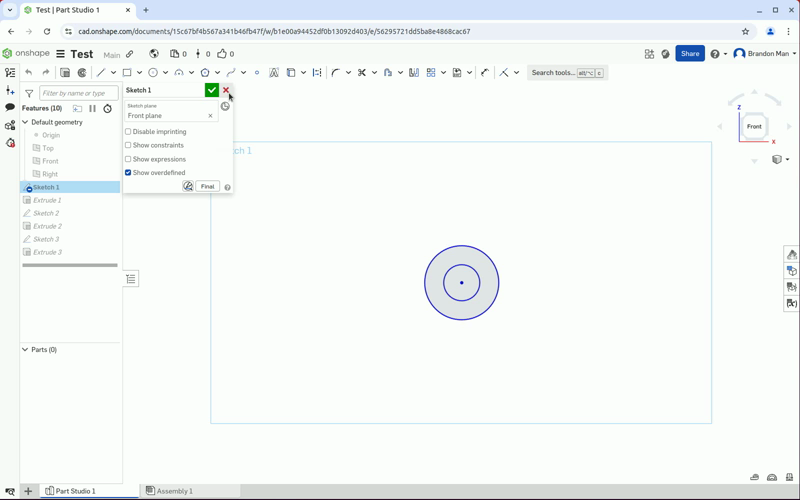
click(229, 92)
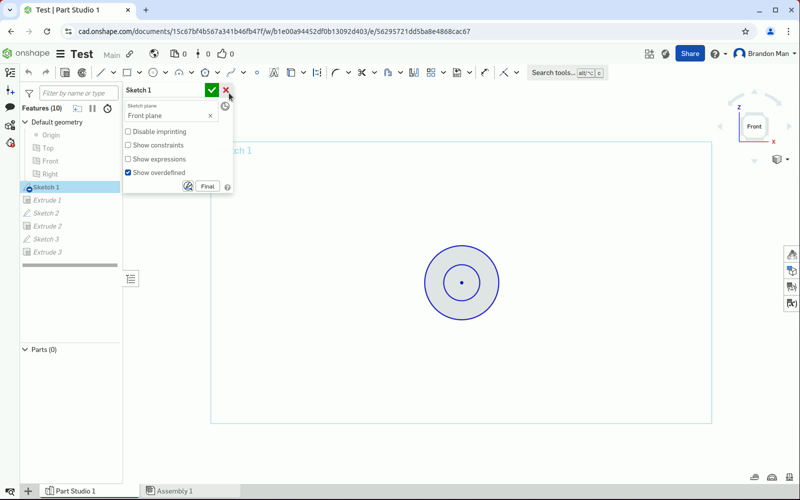
key(shift+s)
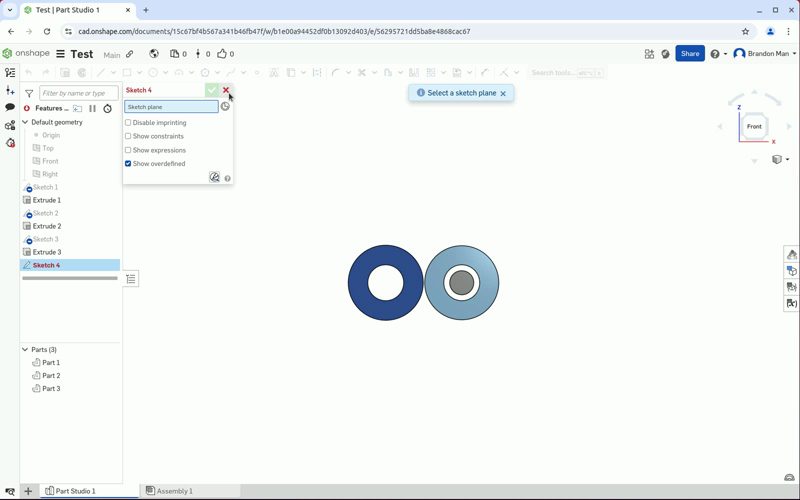
mouse_move(73, 163)
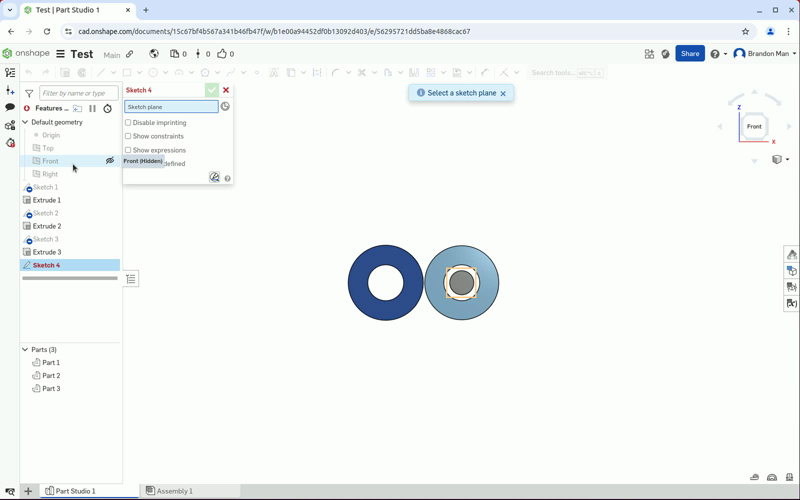
click(73, 163)
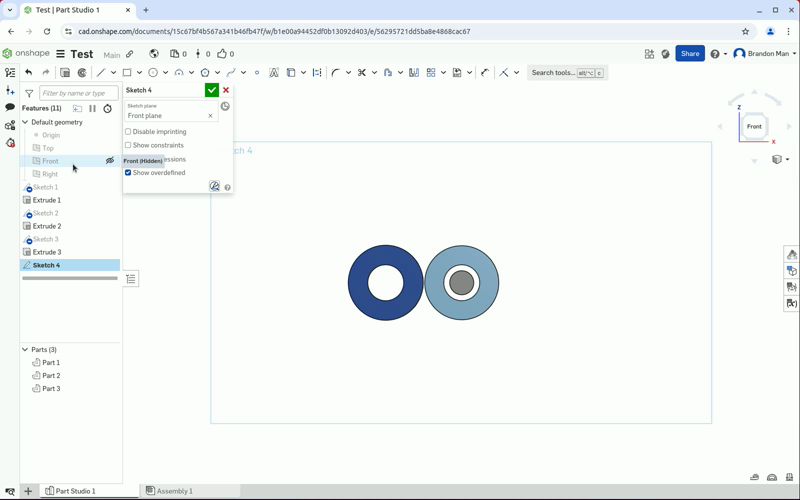
mouse_move(73, 352)
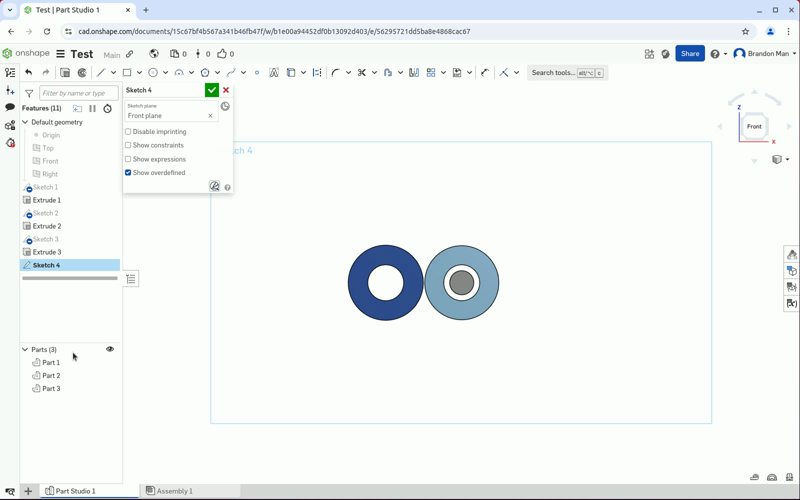
key(y)
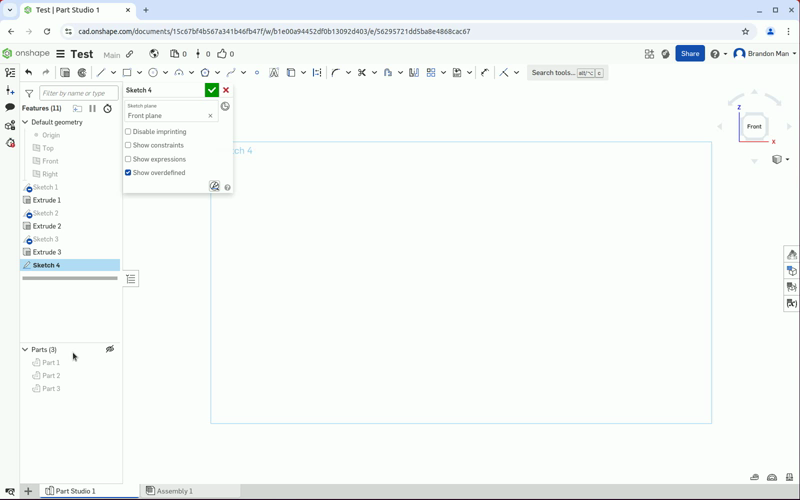
key(c)
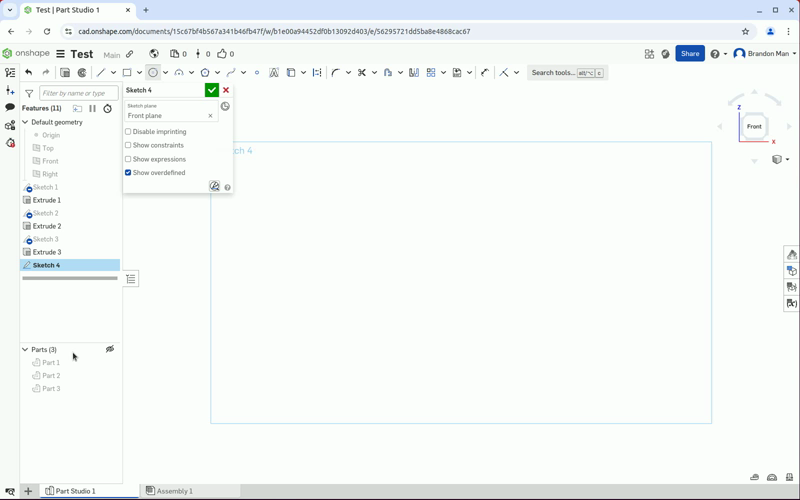
key_down(shift)
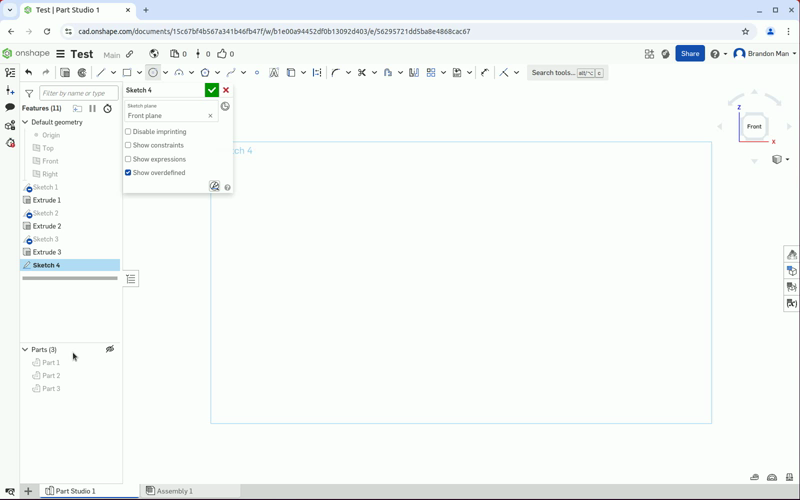
mouse_move(385, 282)
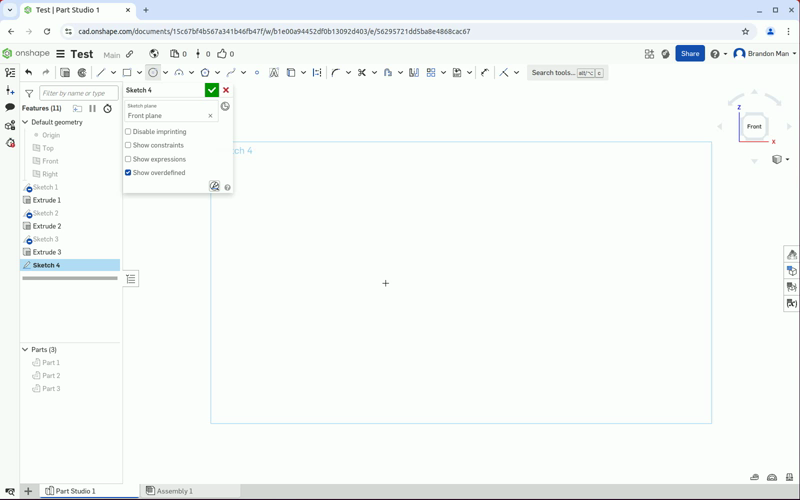
click(385, 282)
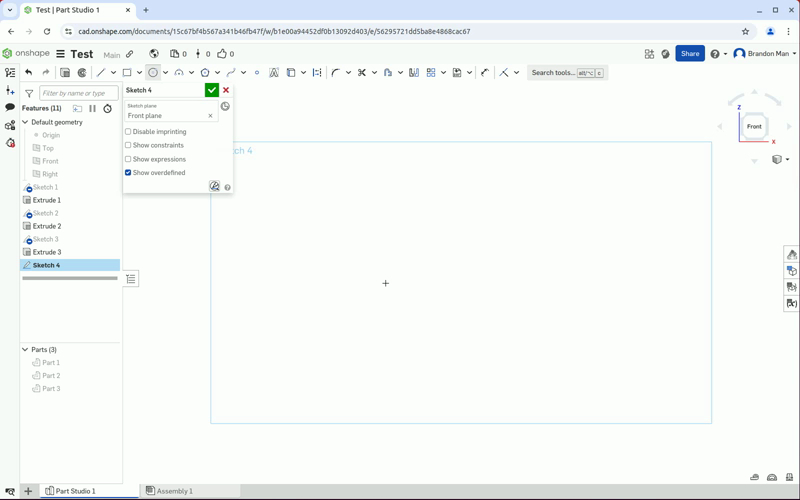
key_up(shift)
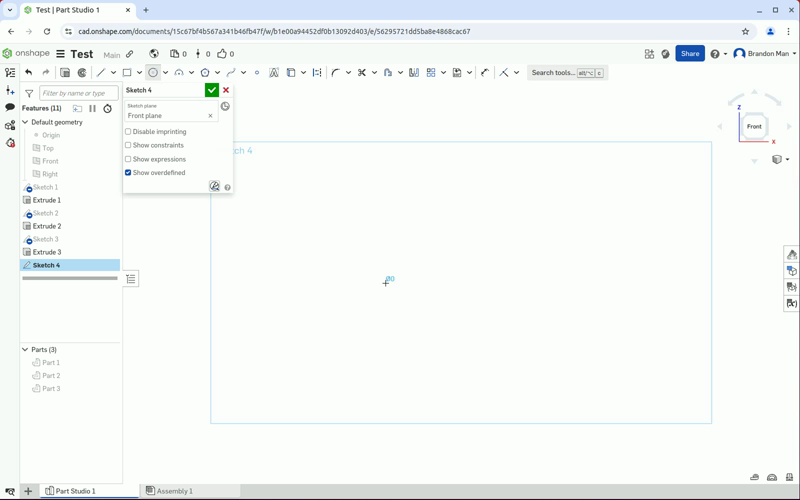
mouse_move(397, 282)
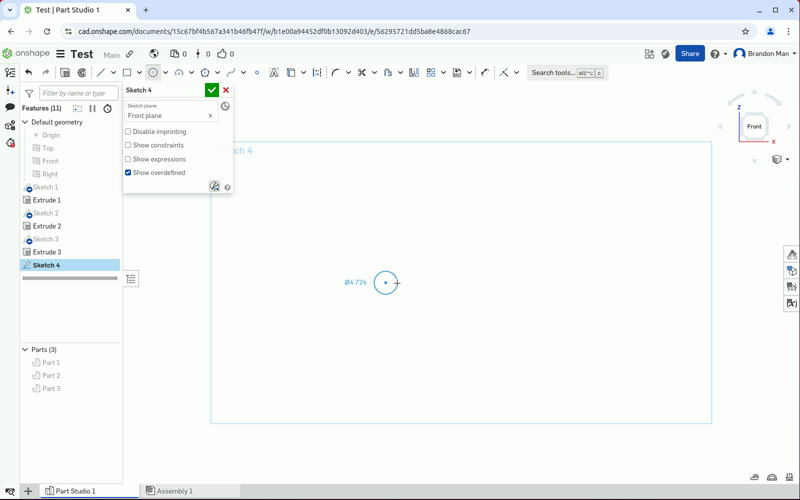
click(397, 282)
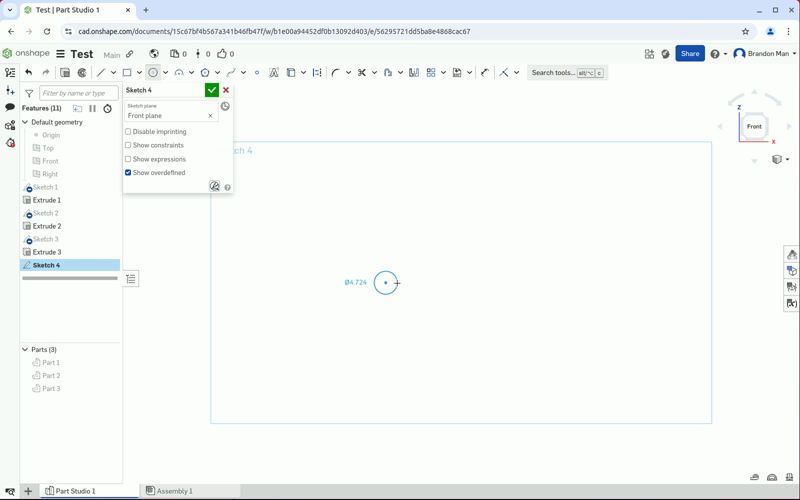
key(esc)
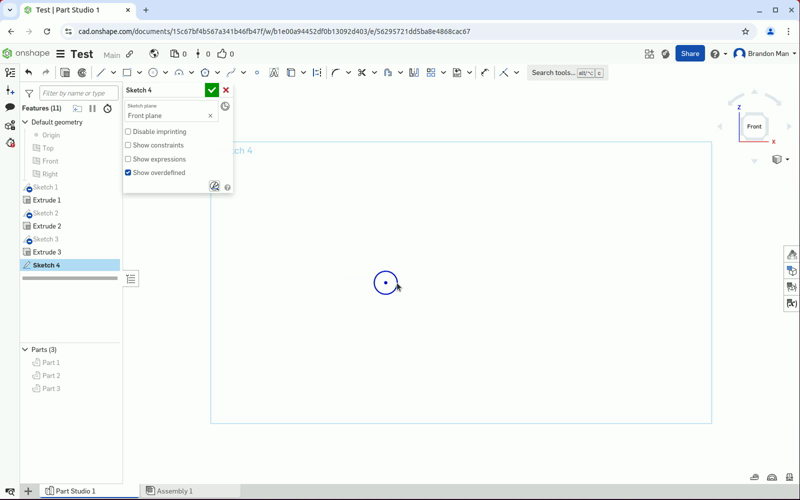
mouse_move(387, 283)
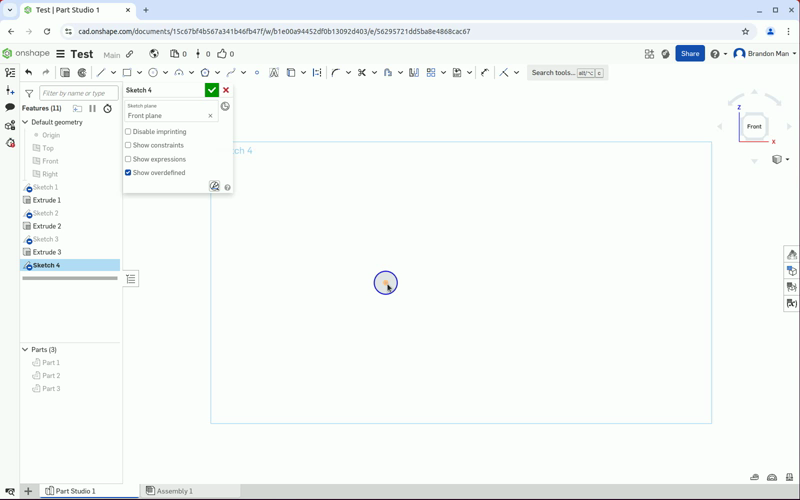
scroll(6)
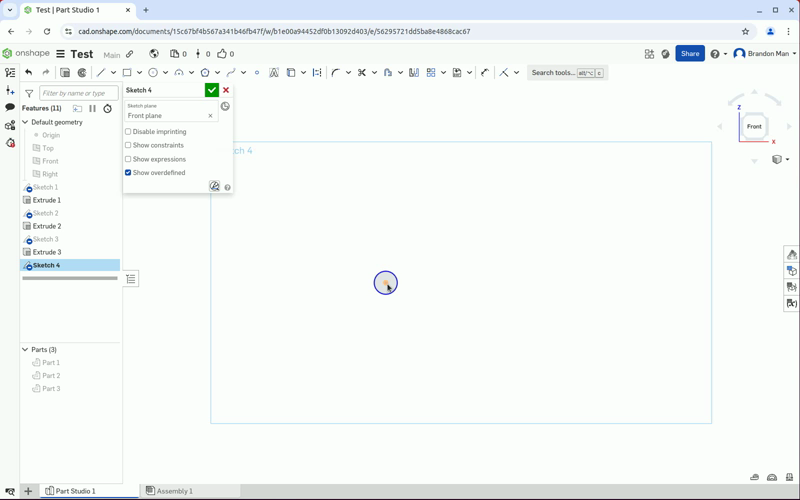
scroll(6)
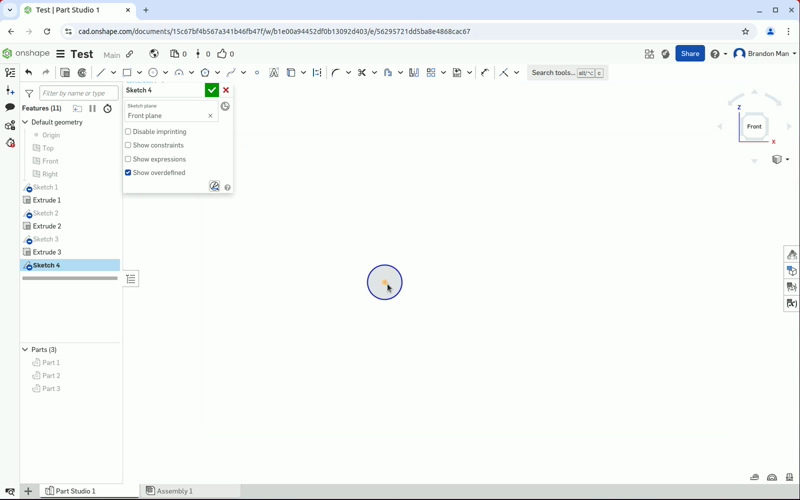
scroll(6)
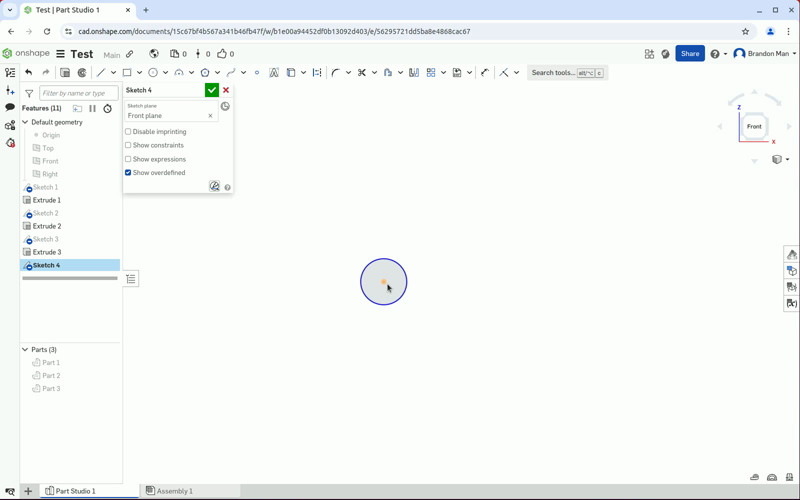
scroll(6)
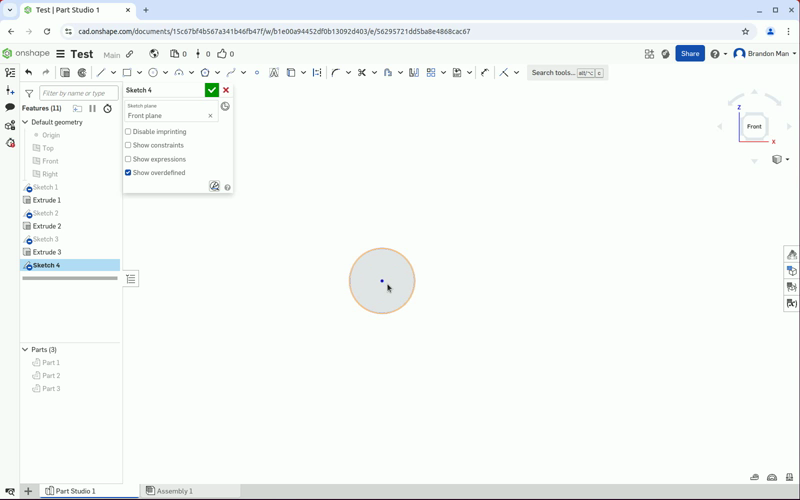
scroll(6)
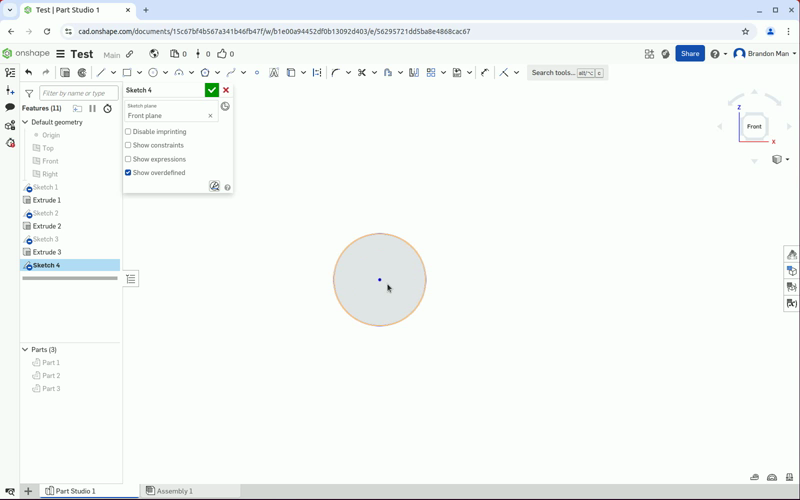
scroll(6)
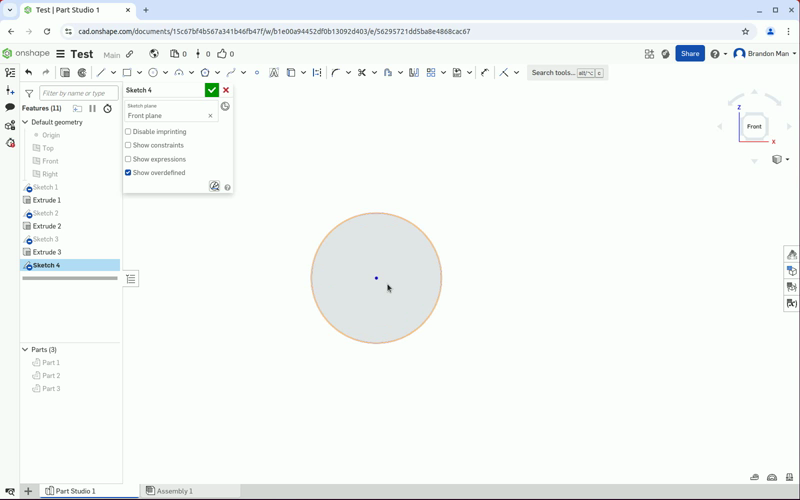
scroll(6)
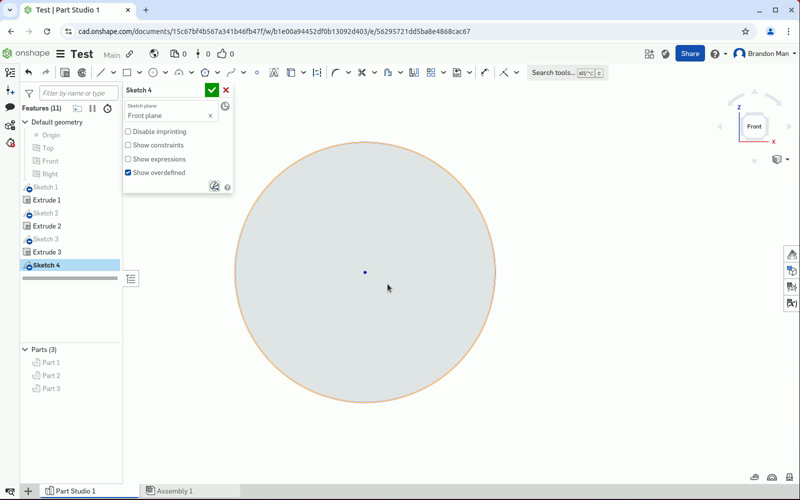
click(387, 283)
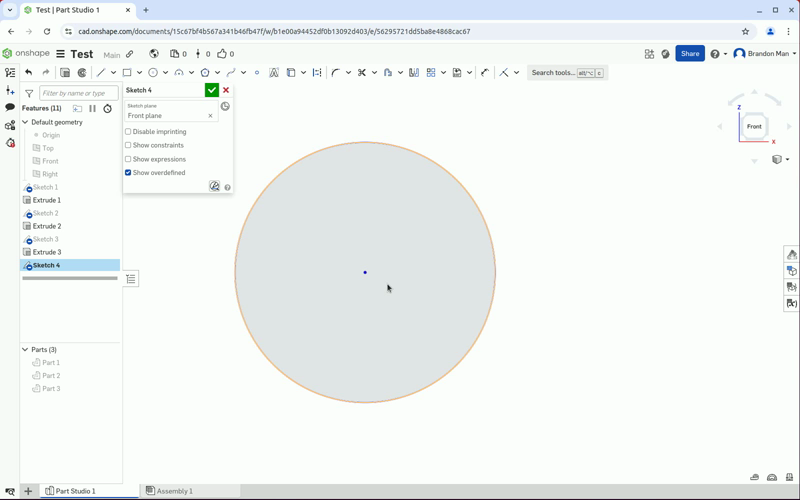
scroll(-6)
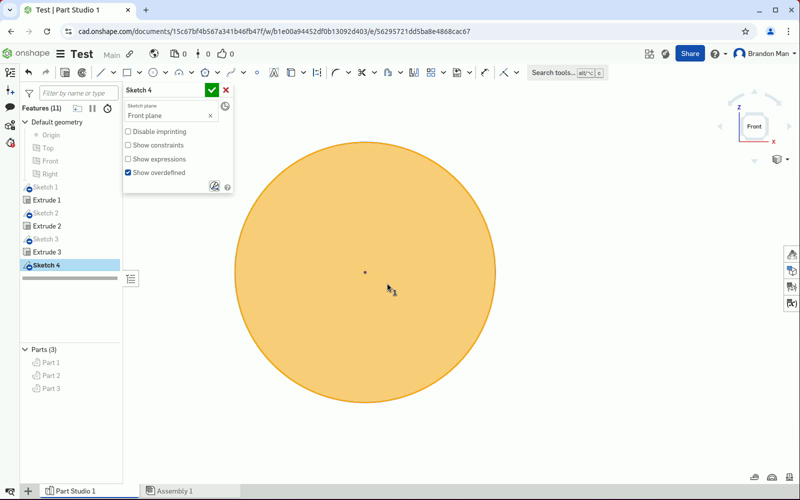
scroll(-6)
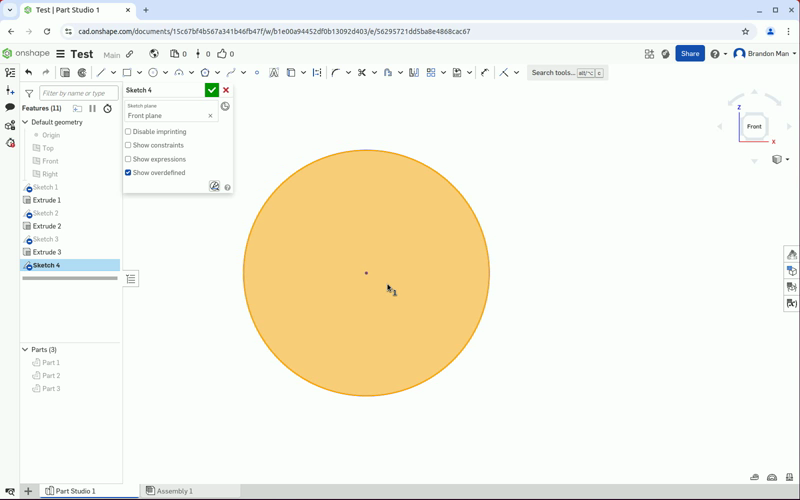
scroll(-6)
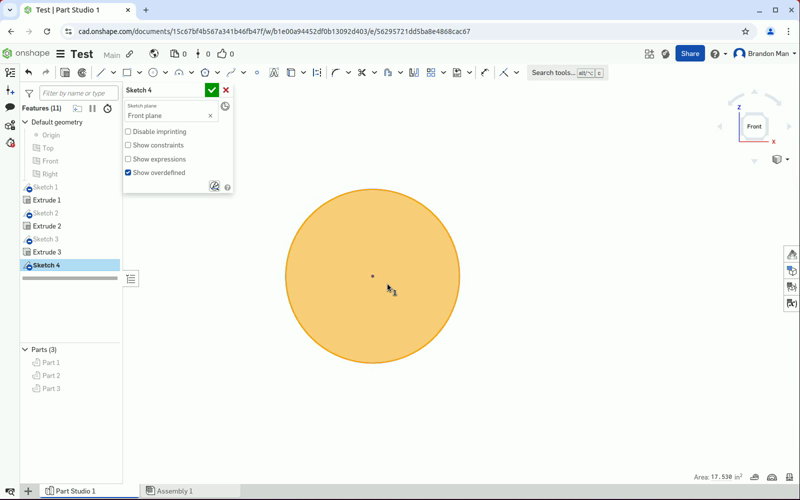
scroll(-6)
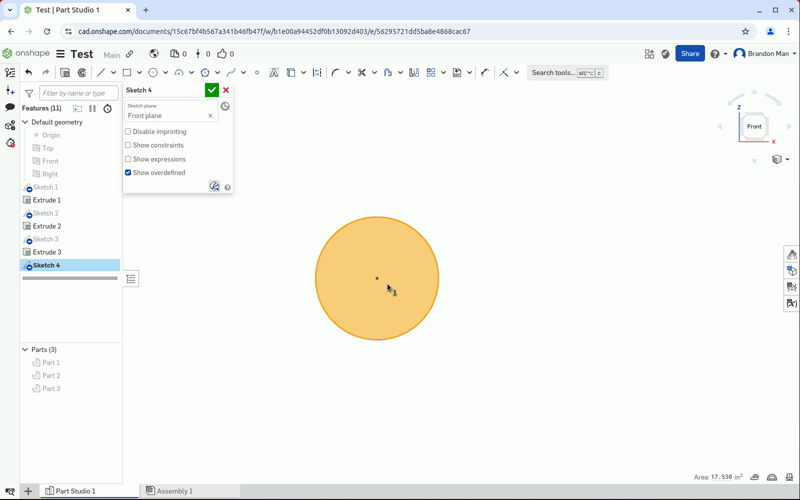
scroll(-6)
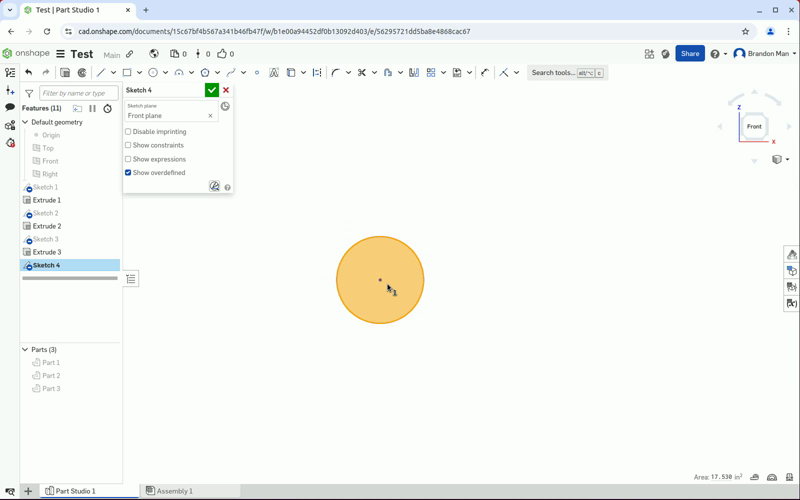
scroll(-6)
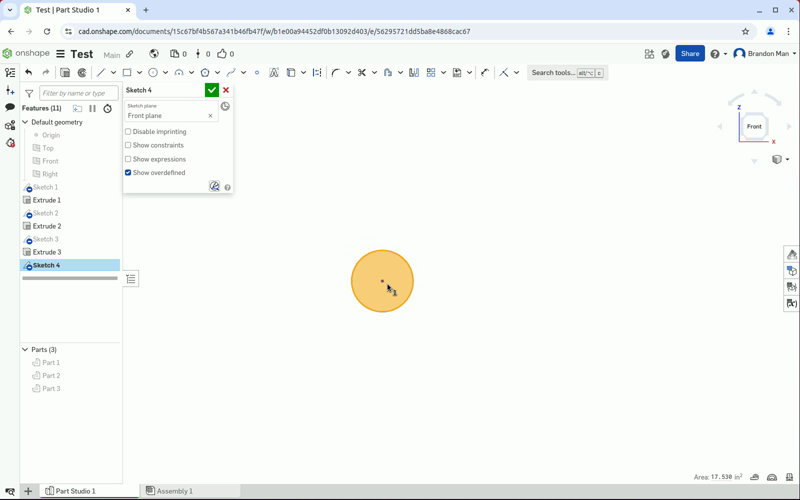
scroll(-6)
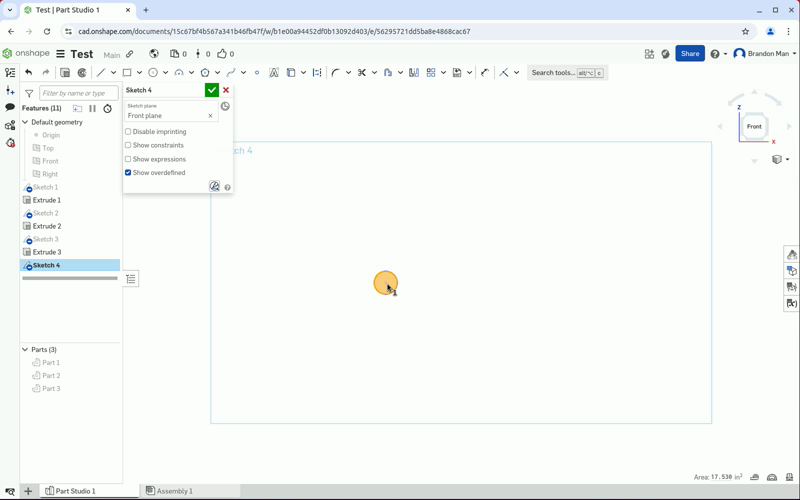
mouse_move(73, 352)
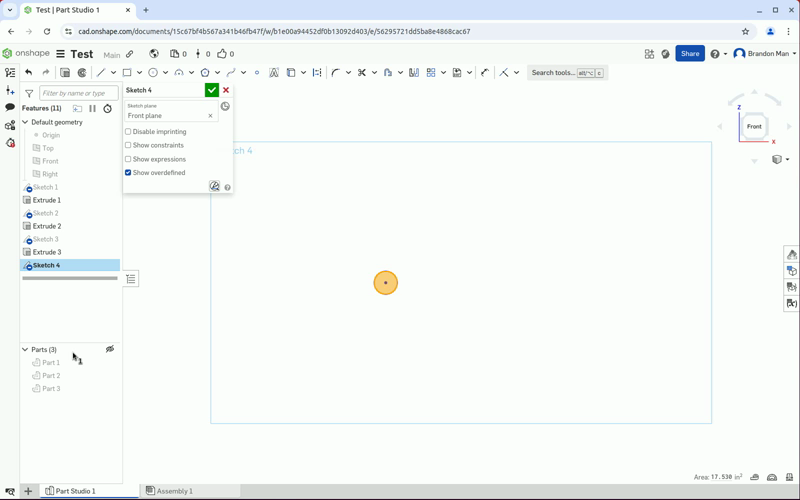
key(shift+y)
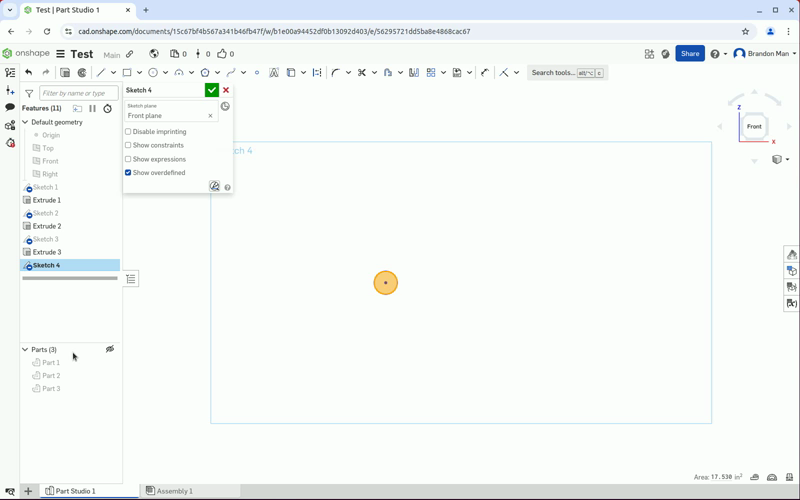
key(shift+e)
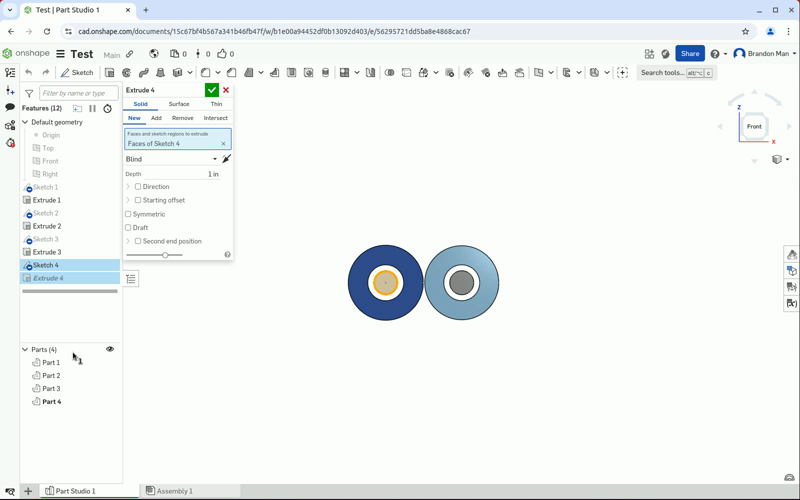
mouse_move(143, 106)
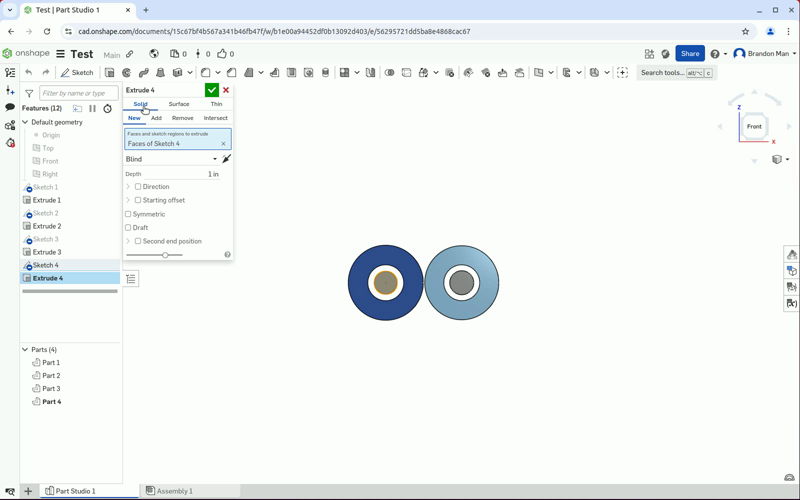
click(143, 106)
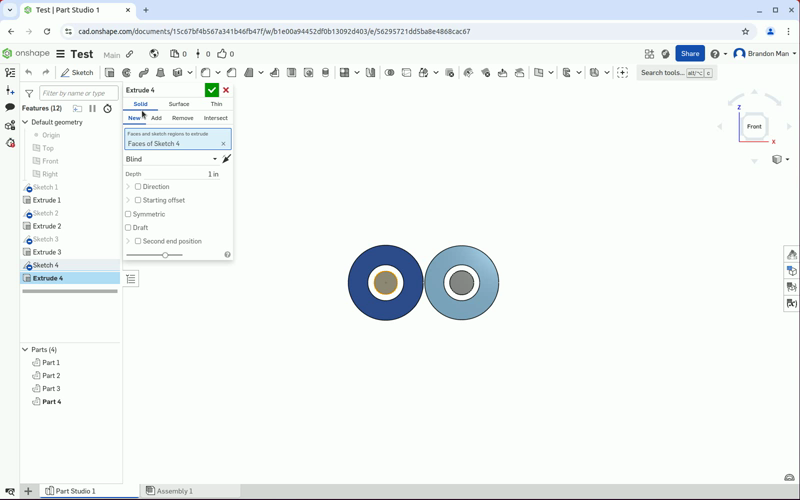
mouse_move(137, 120)
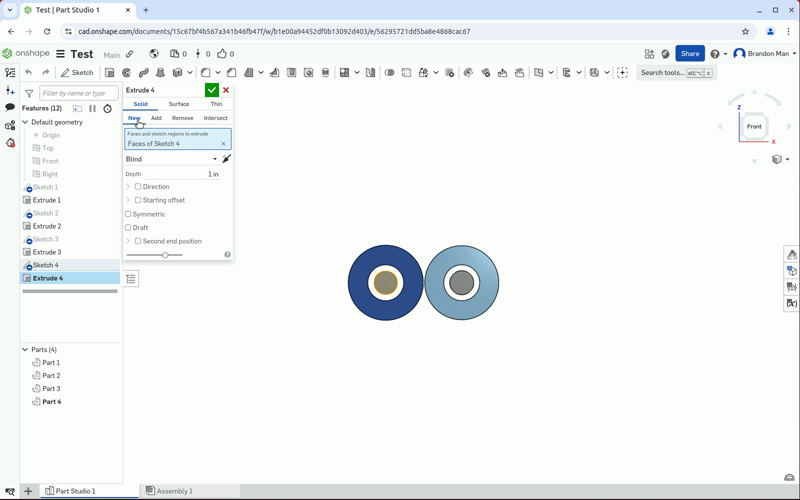
click(137, 120)
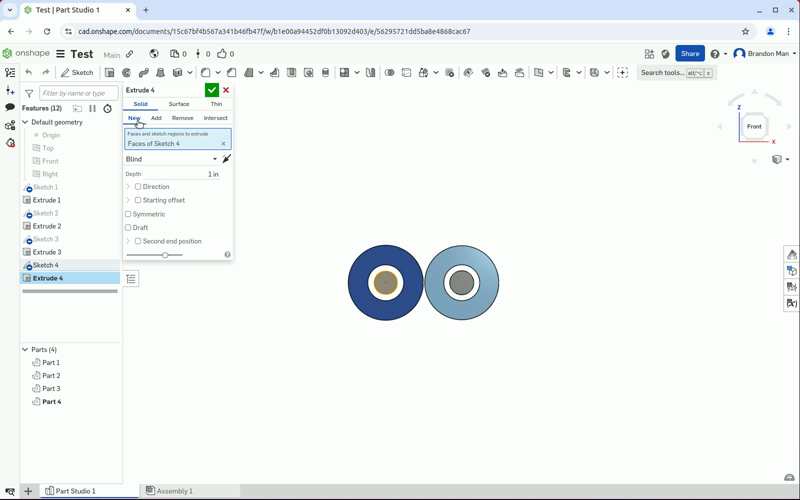
key(tab, 4)
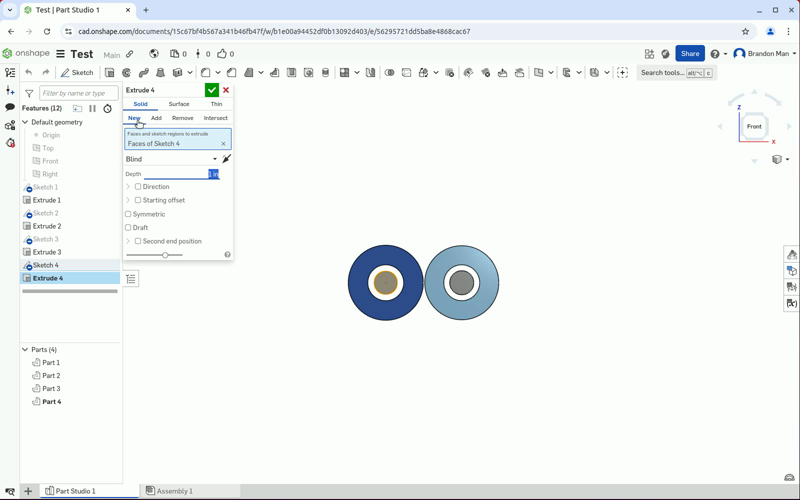
text(0.722)
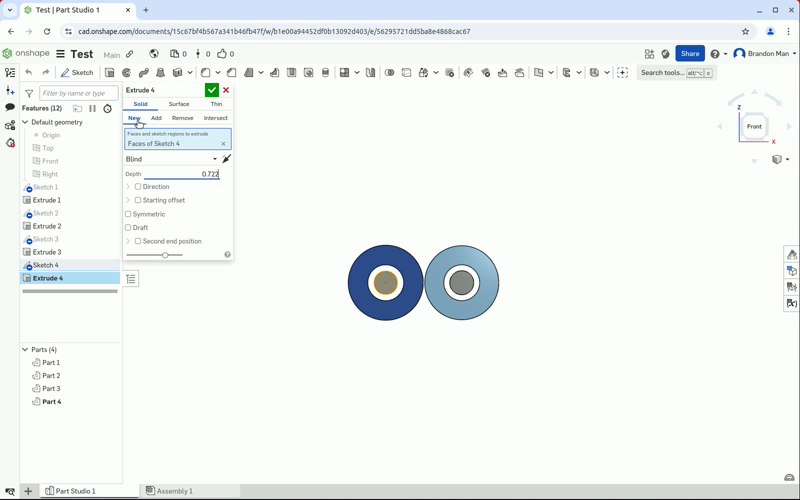
key(enter)
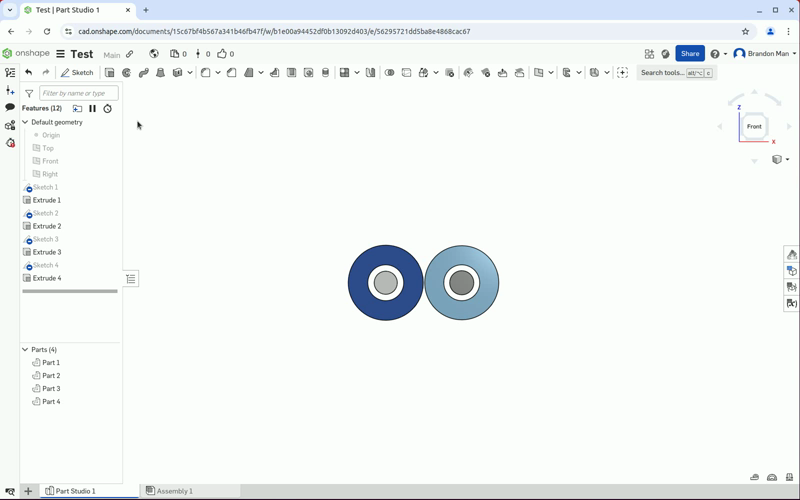
key(shift+h)
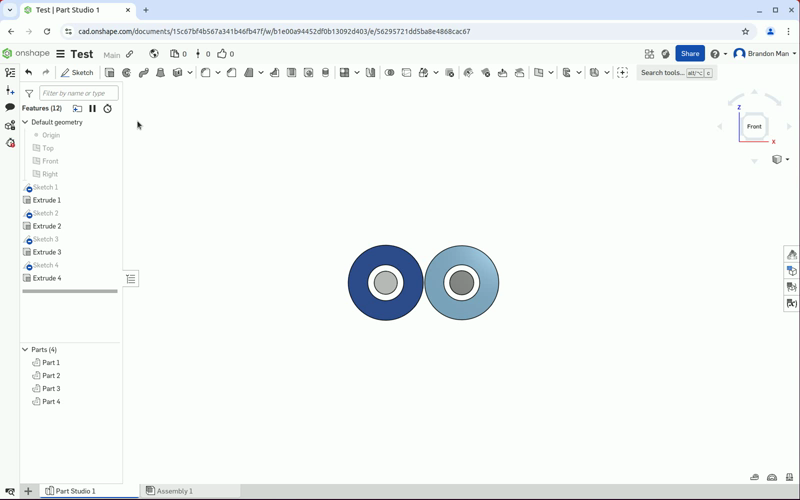
key(shift+h)
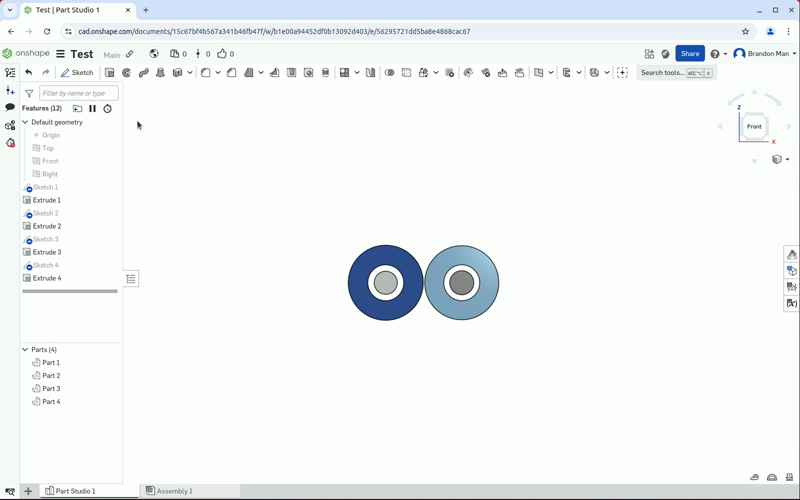
mouse_move(73, 189)
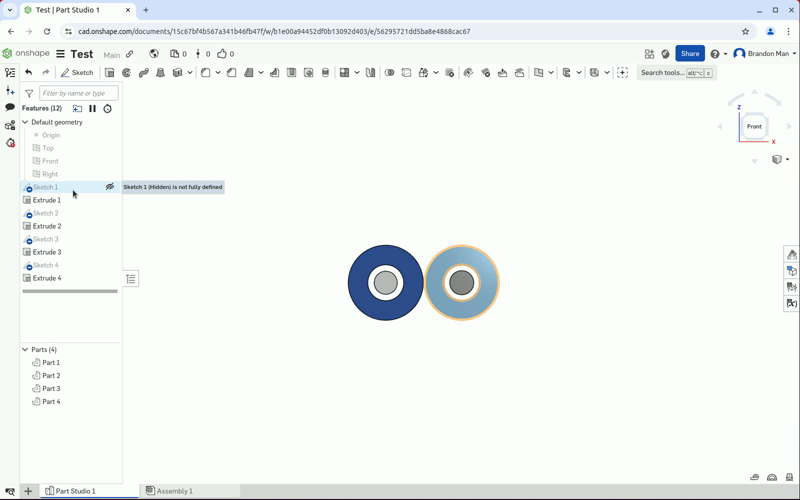
click(73, 189)
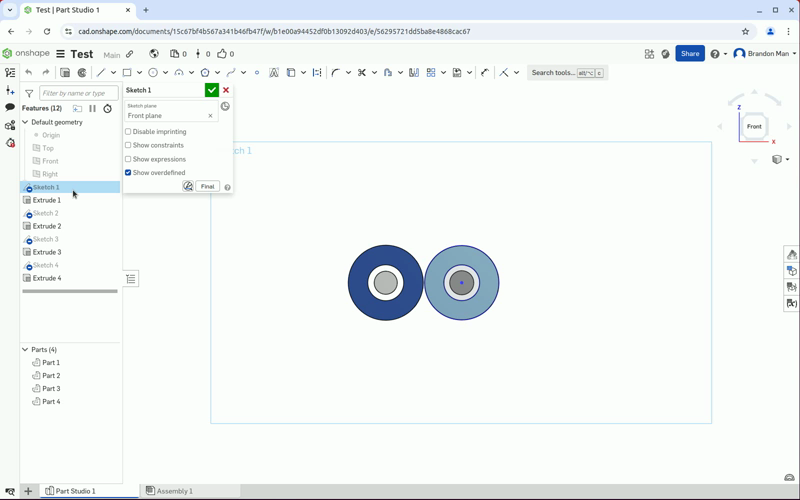
mouse_move(229, 92)
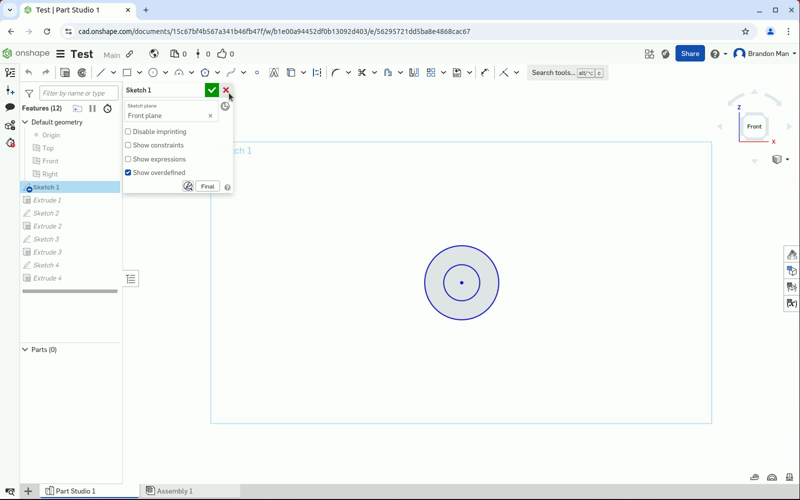
click(229, 92)
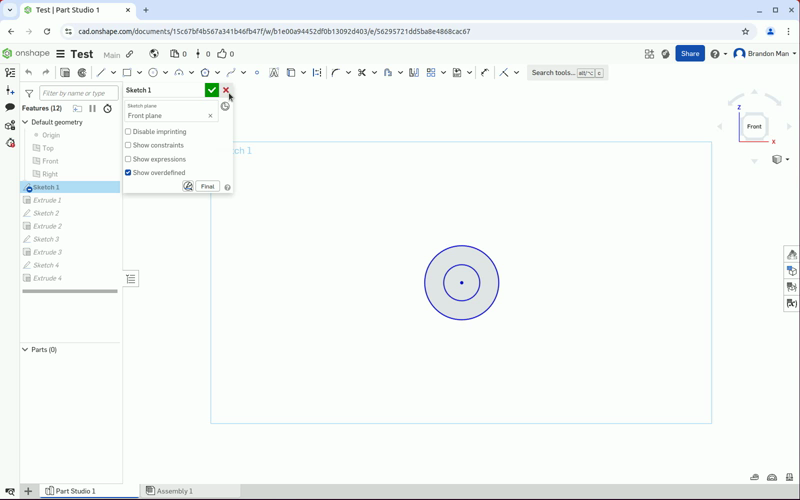
key(shift+s)
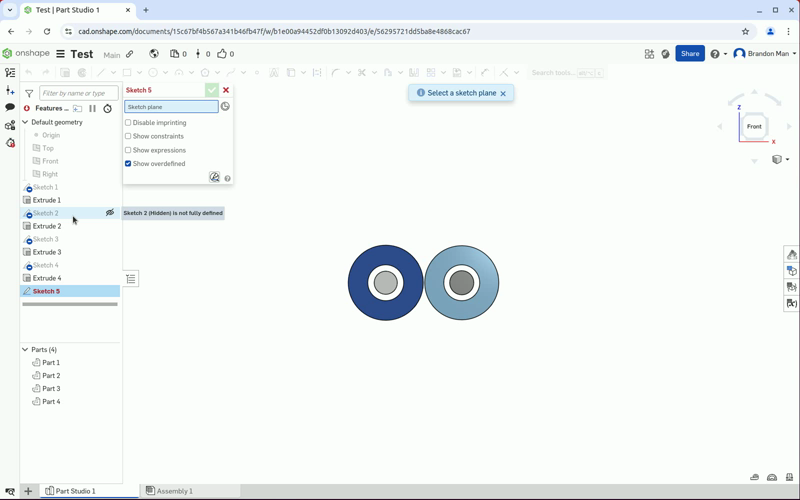
scroll(3)
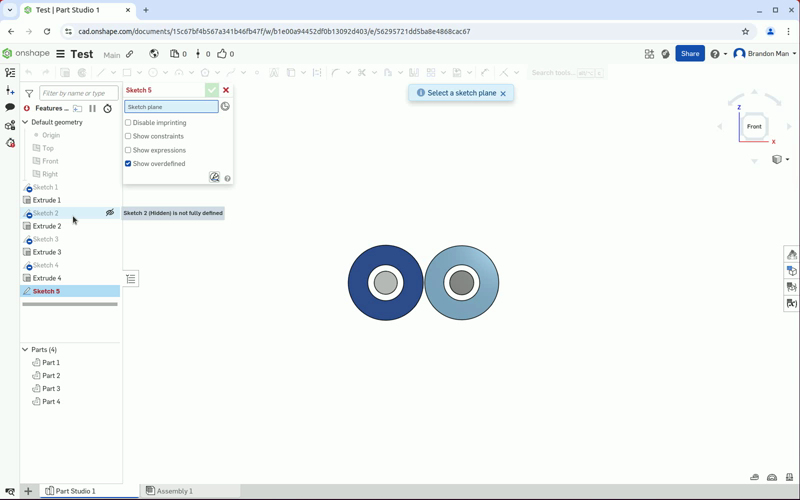
mouse_move(73, 163)
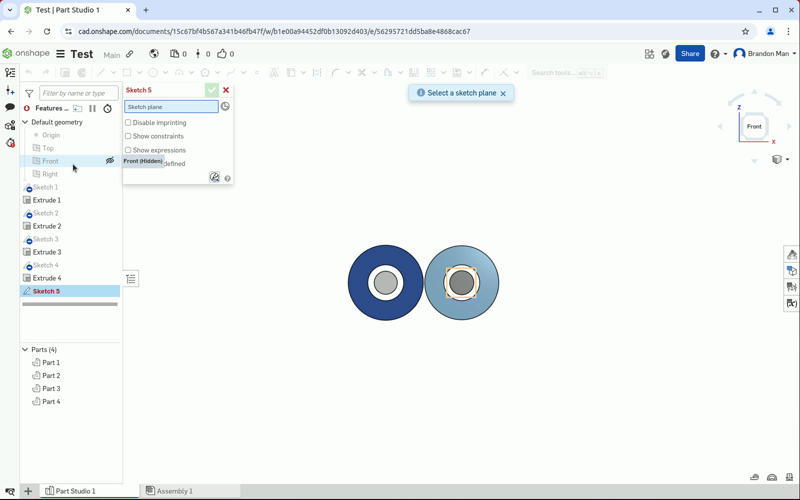
click(73, 163)
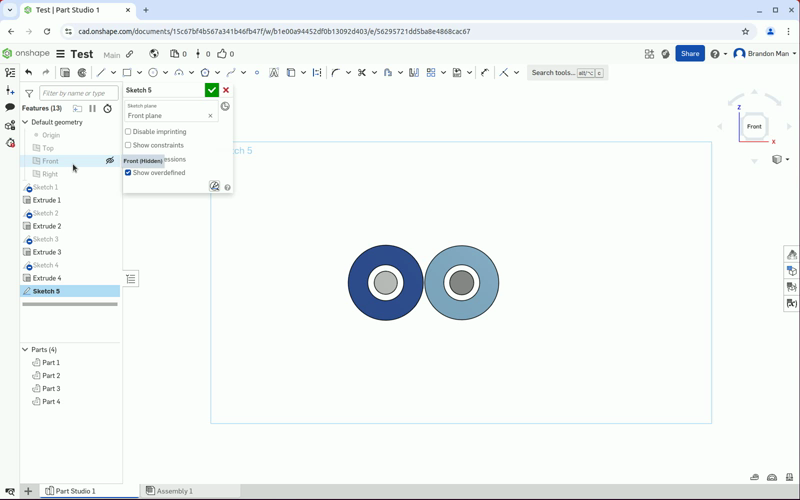
mouse_move(73, 352)
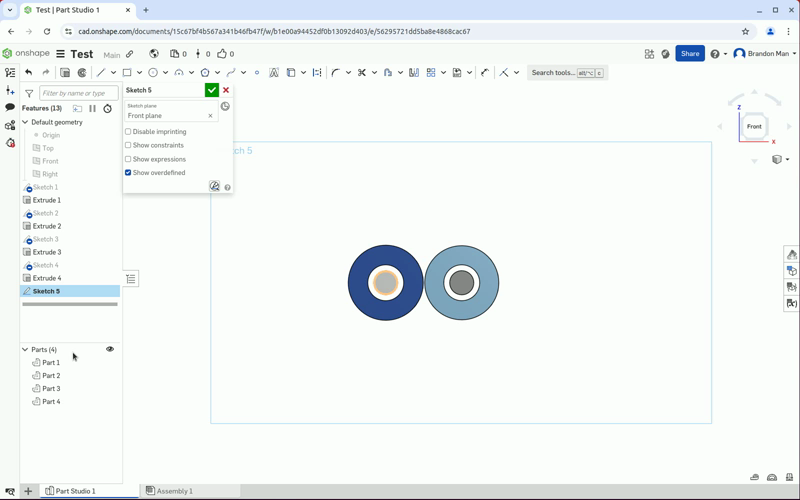
key(y)
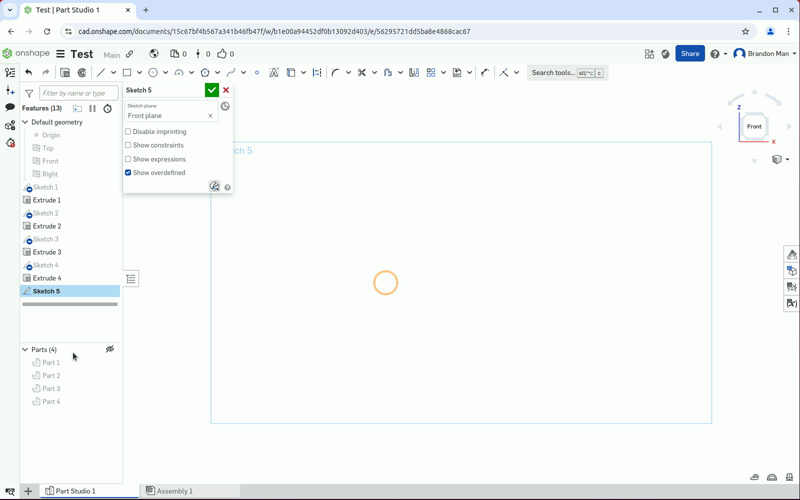
key(c)
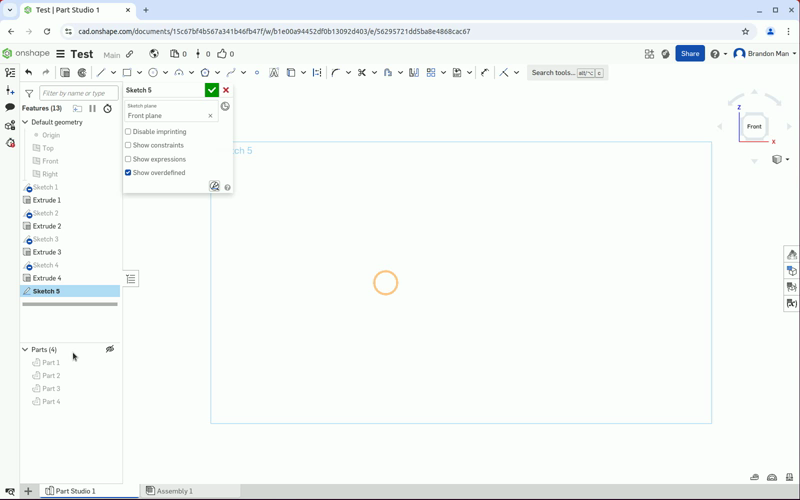
key_down(shift)
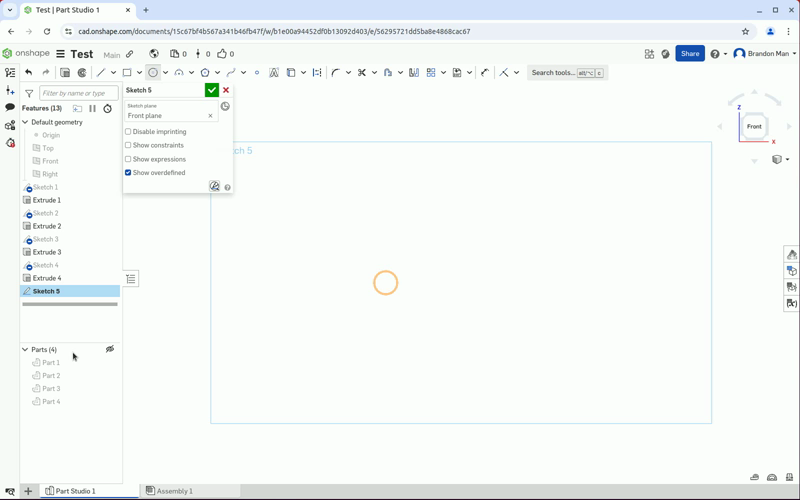
mouse_move(461, 282)
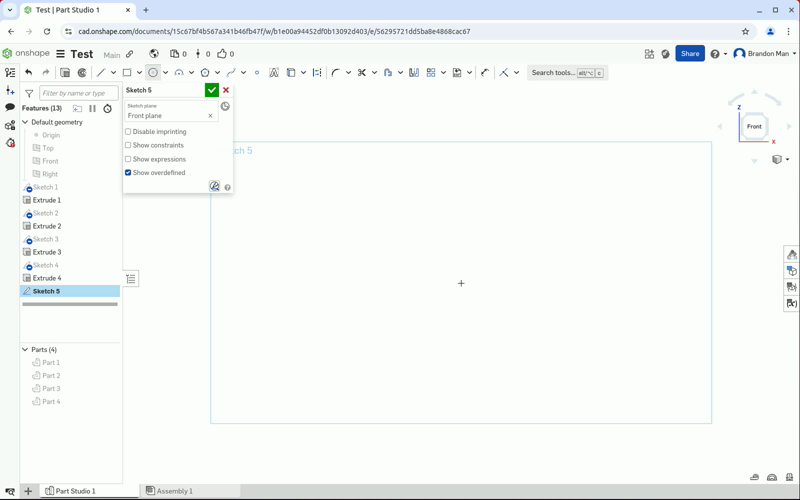
click(461, 282)
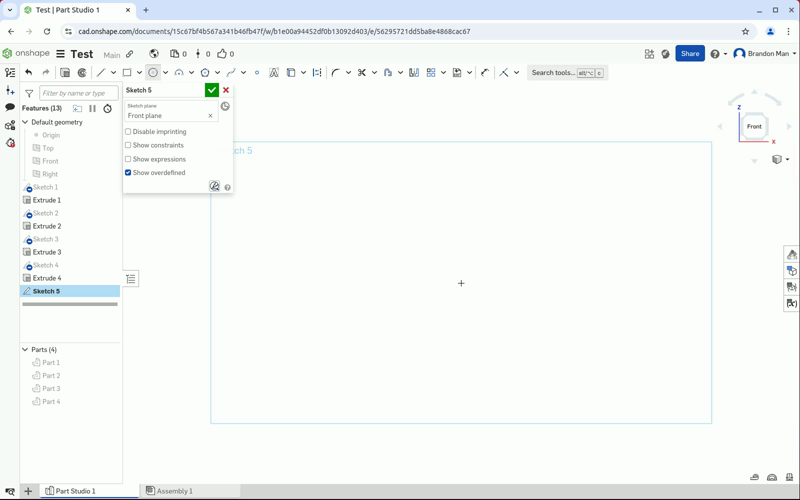
key_up(shift)
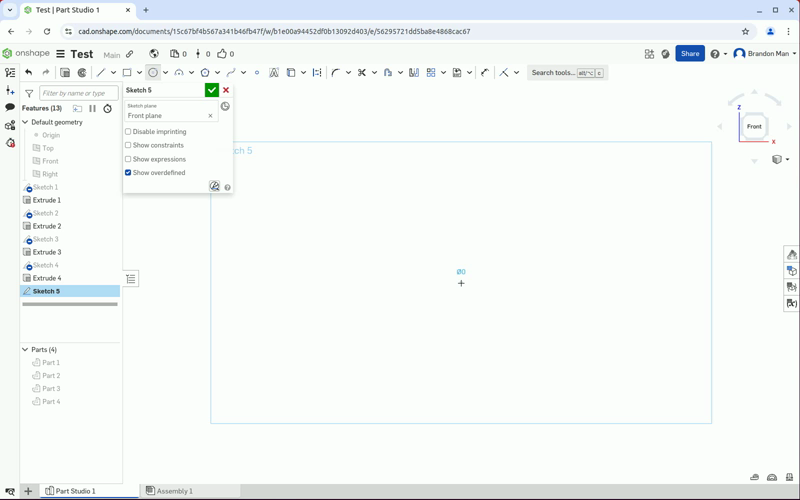
mouse_move(479, 282)
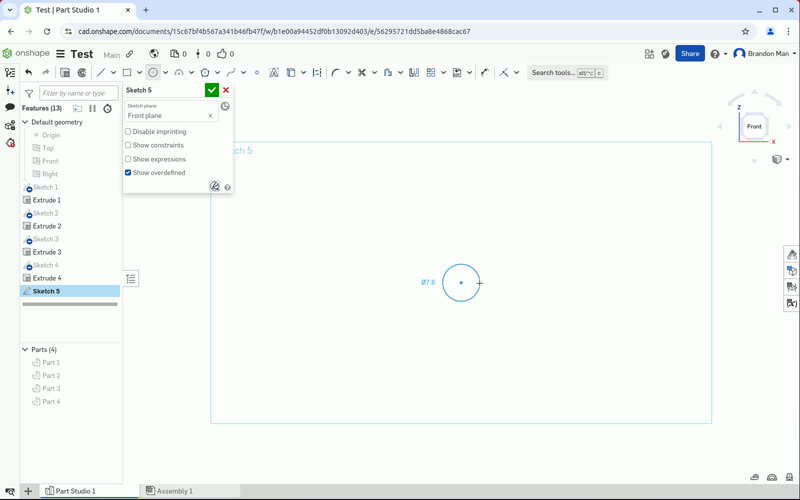
click(479, 282)
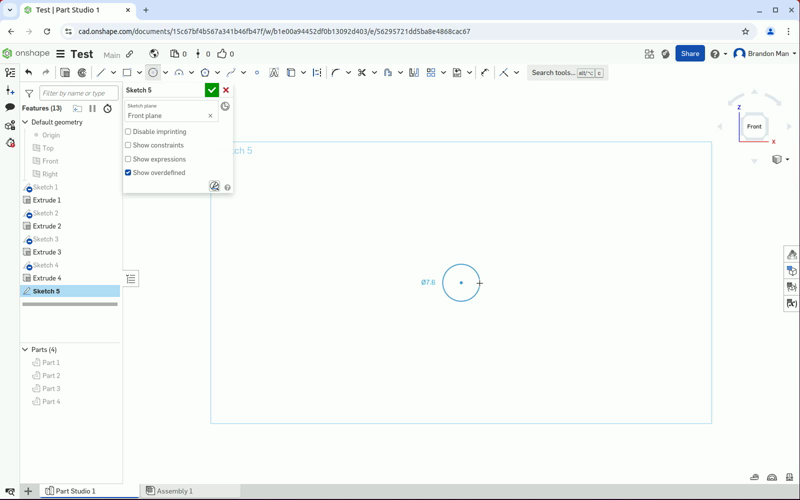
key(esc)
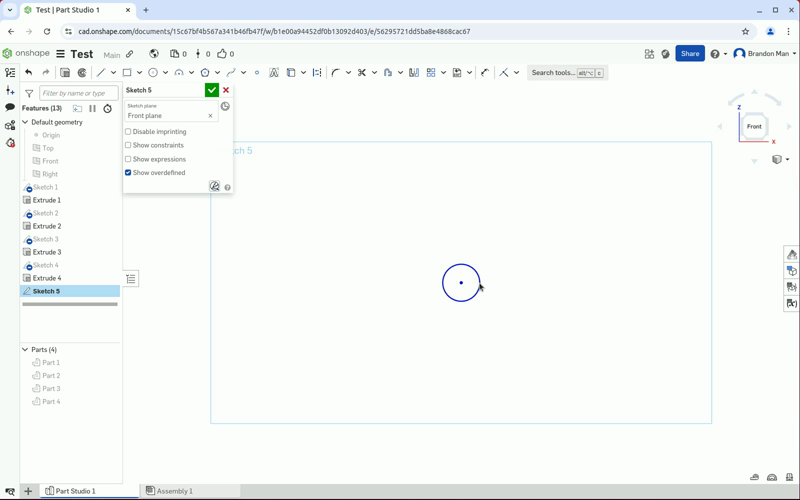
key(c)
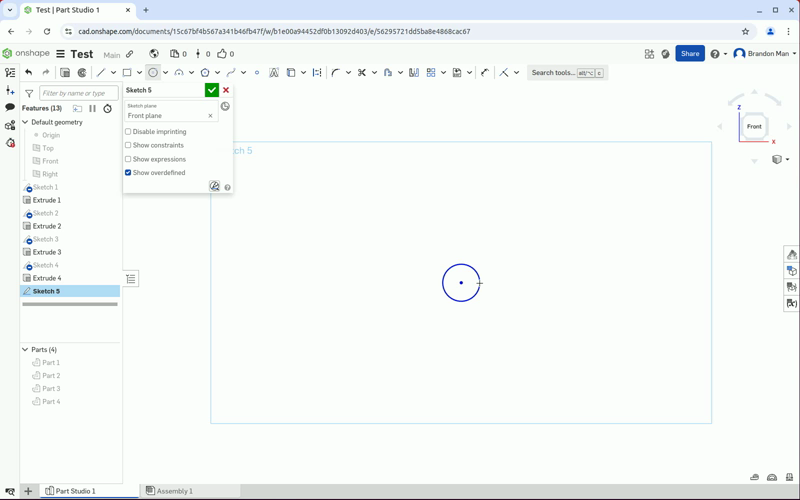
key_down(shift)
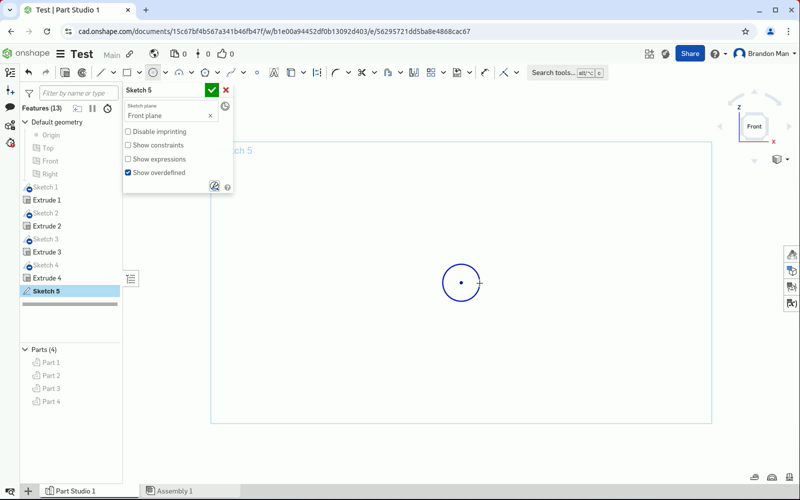
mouse_move(461, 282)
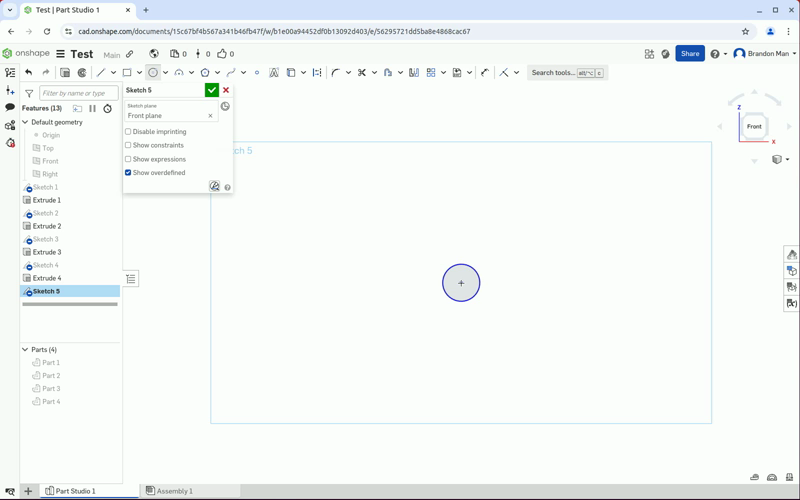
click(461, 282)
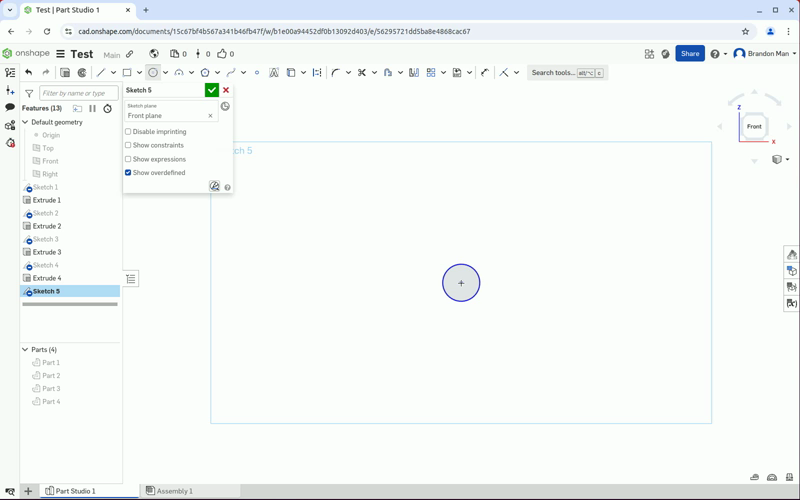
key_up(shift)
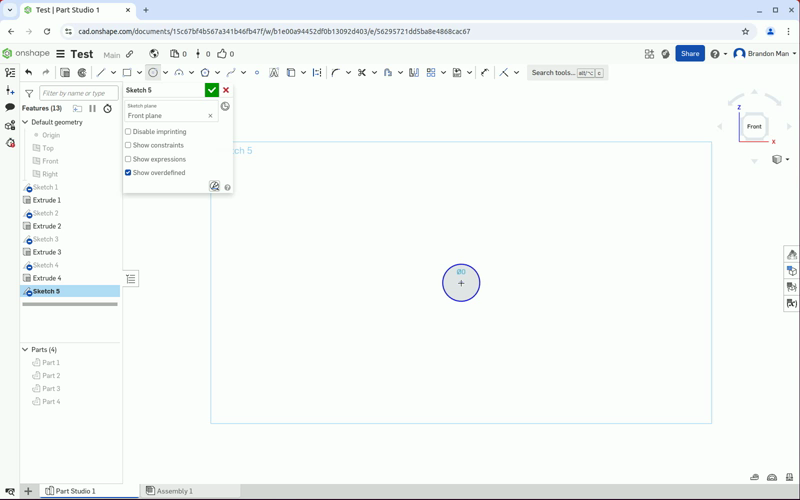
mouse_move(474, 282)
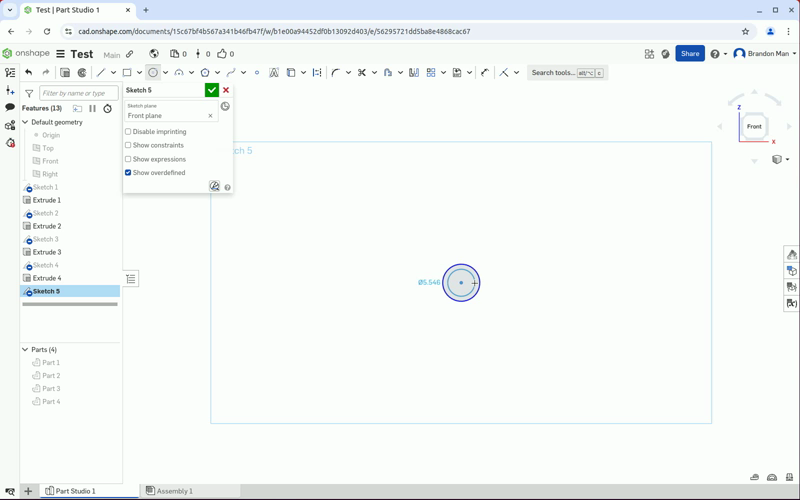
click(474, 282)
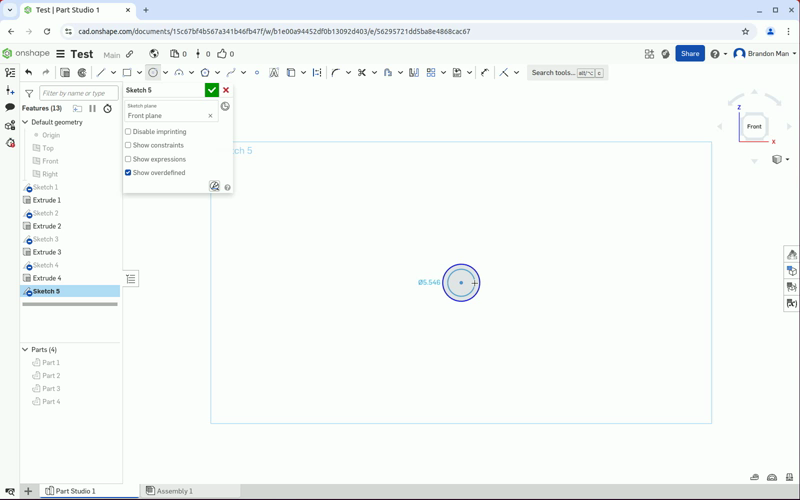
key(esc)
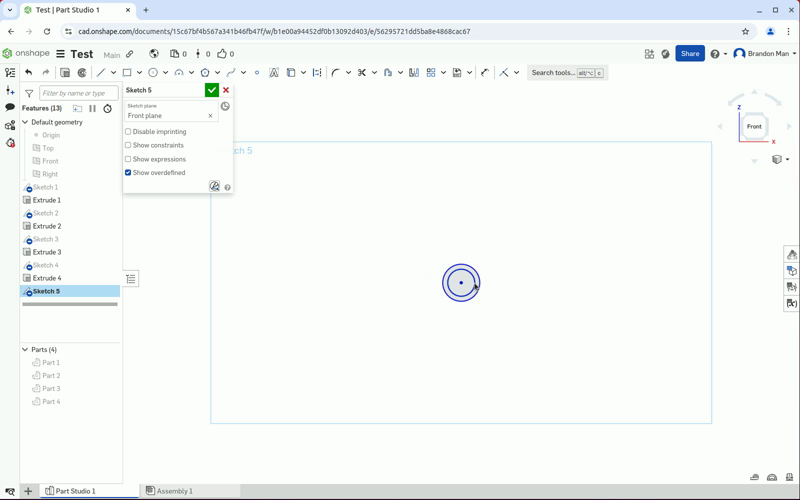
mouse_move(451, 297)
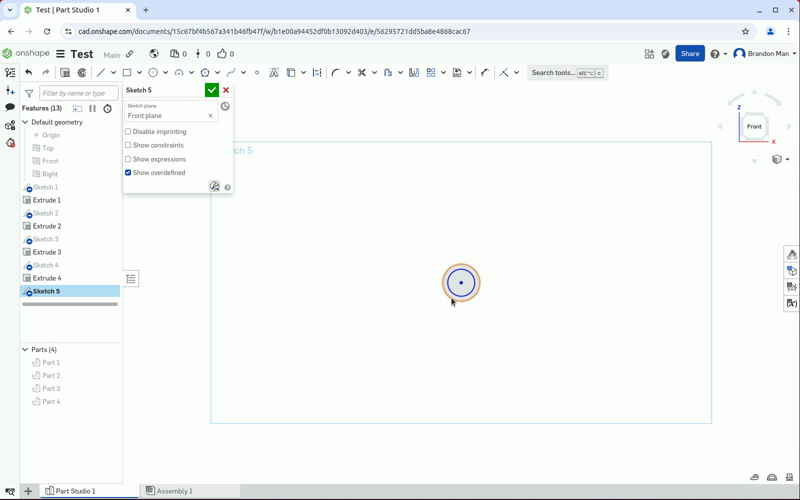
scroll(6)
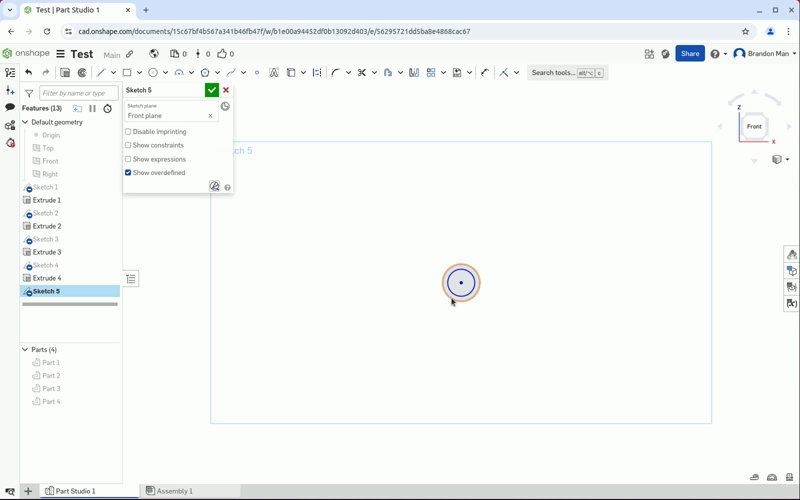
scroll(6)
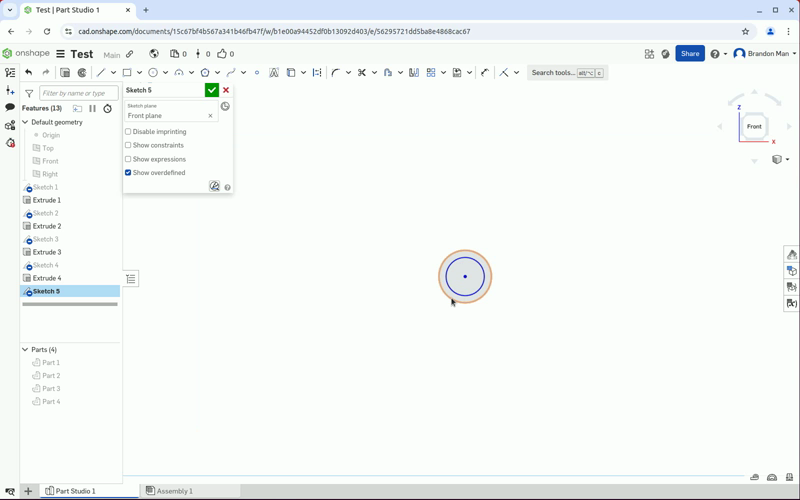
scroll(6)
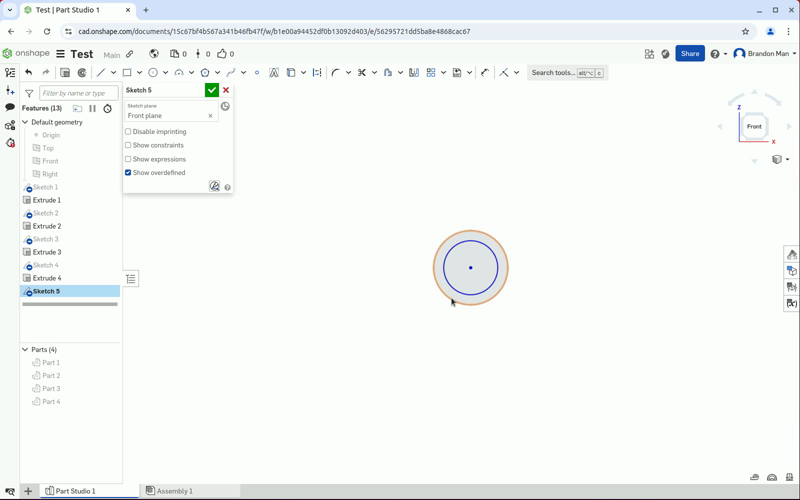
scroll(6)
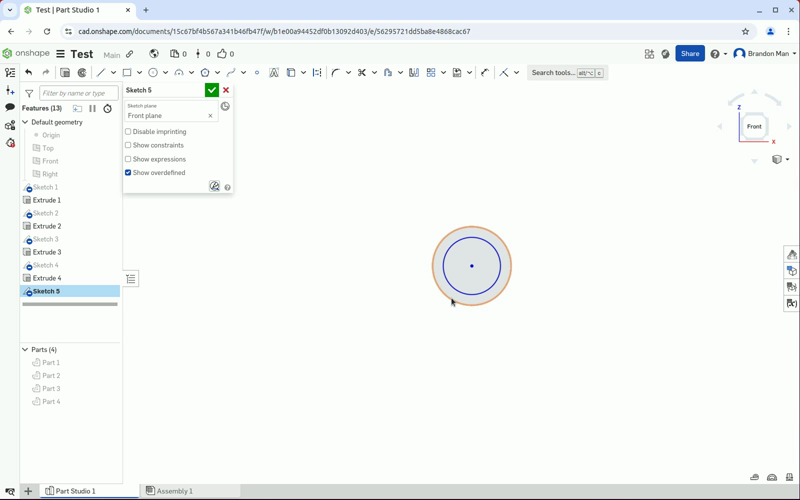
scroll(6)
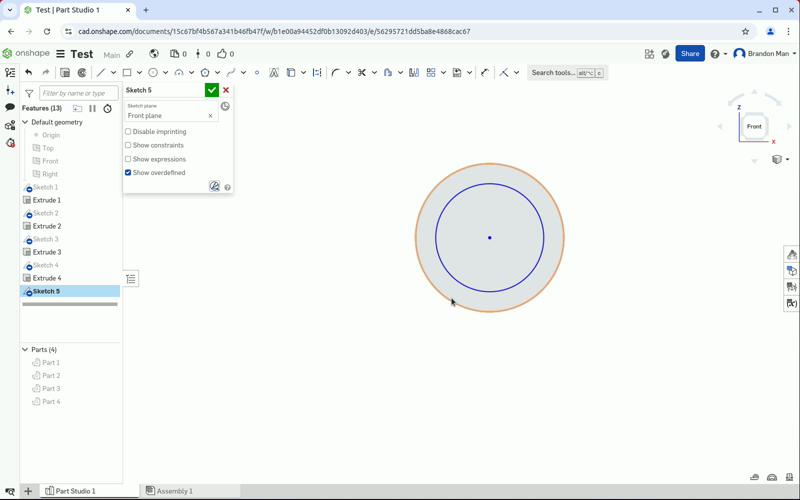
scroll(6)
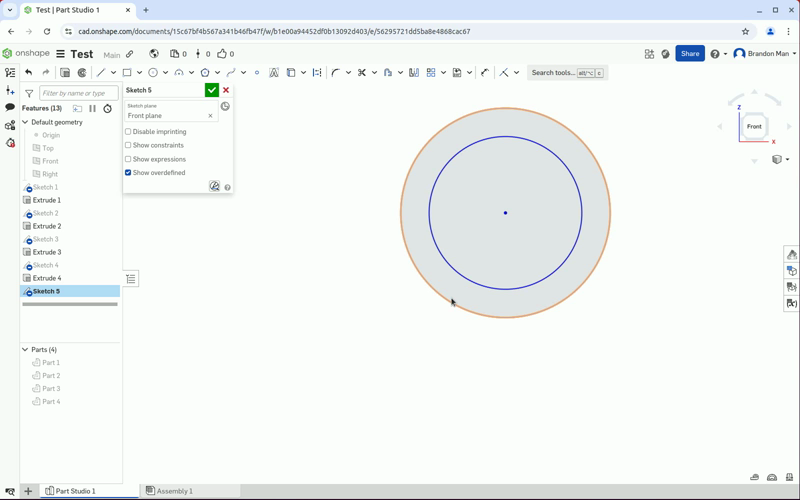
scroll(6)
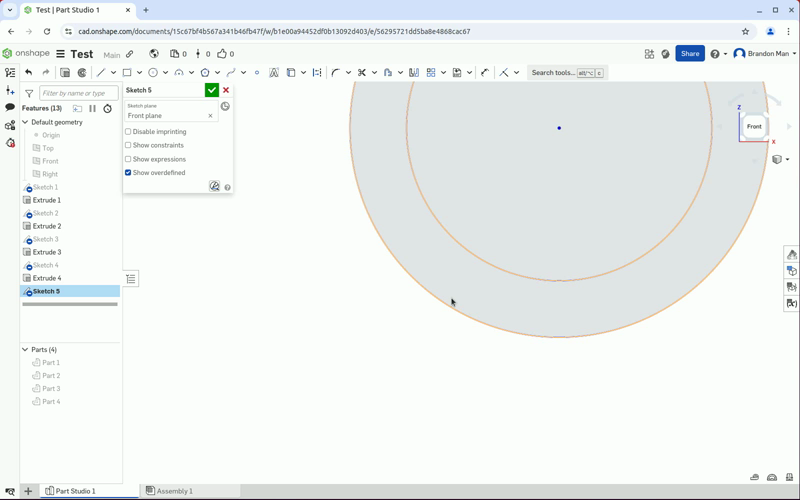
click(451, 297)
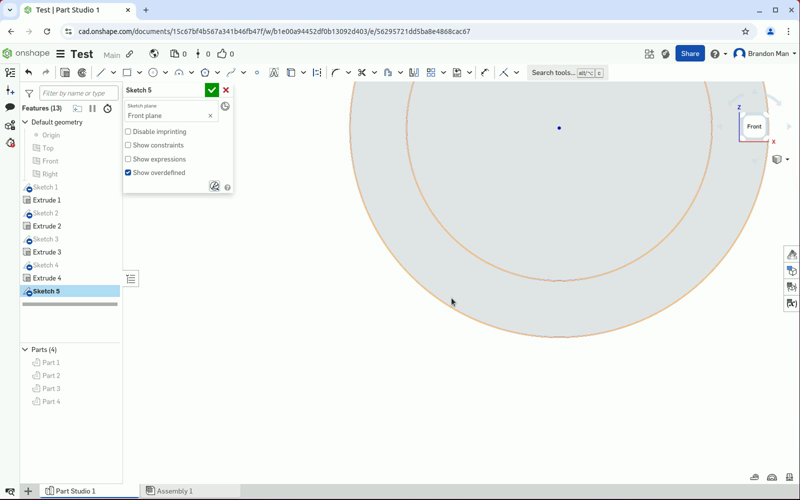
scroll(-6)
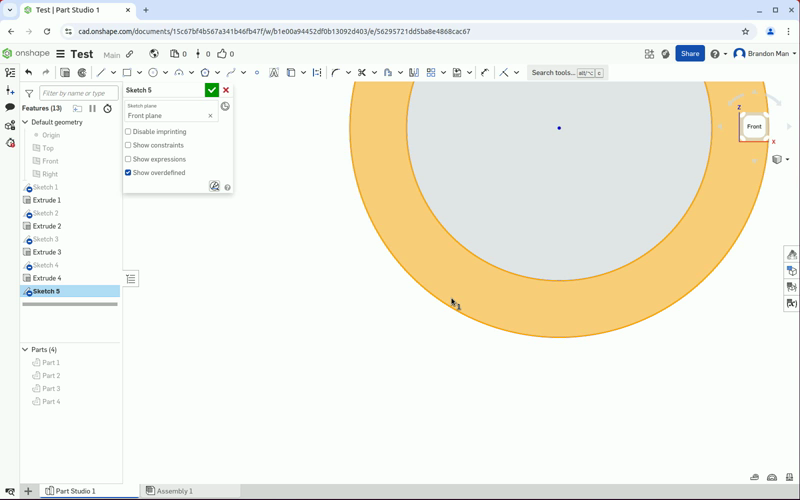
scroll(-6)
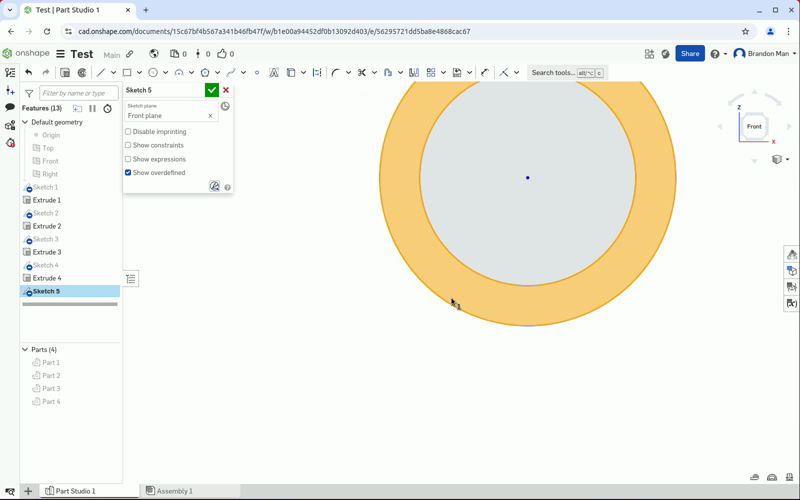
scroll(-6)
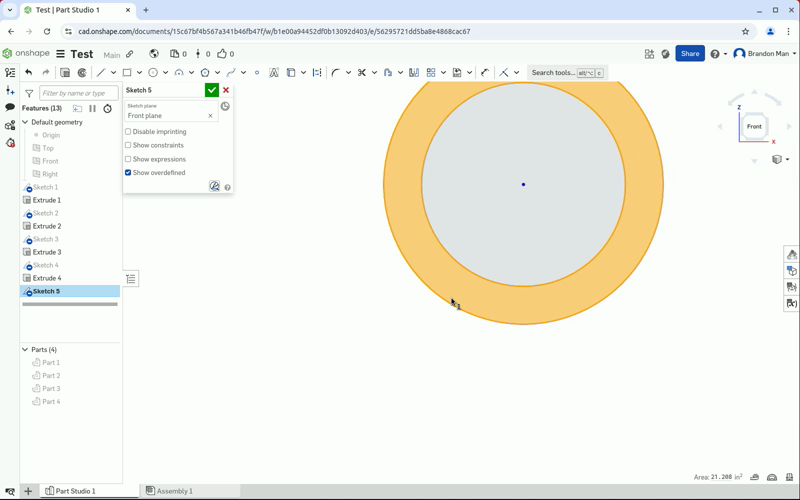
scroll(-6)
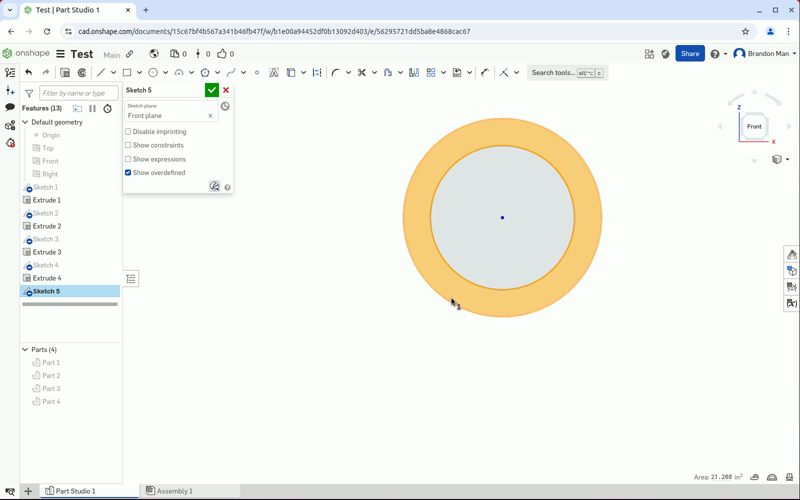
scroll(-6)
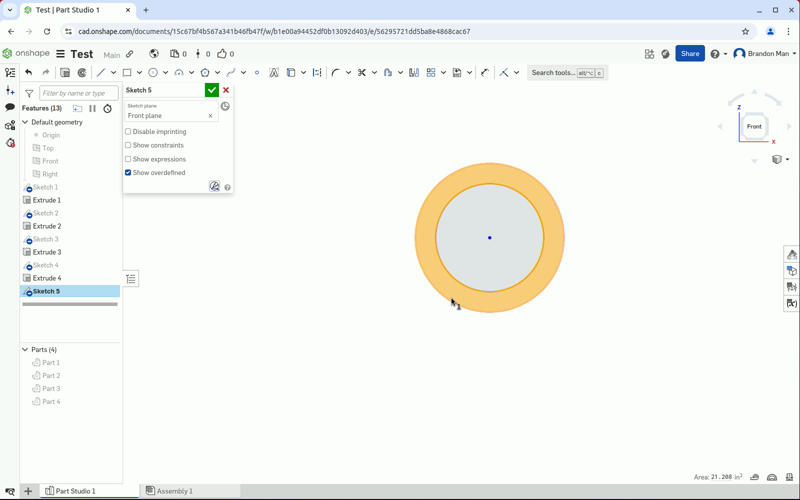
scroll(-6)
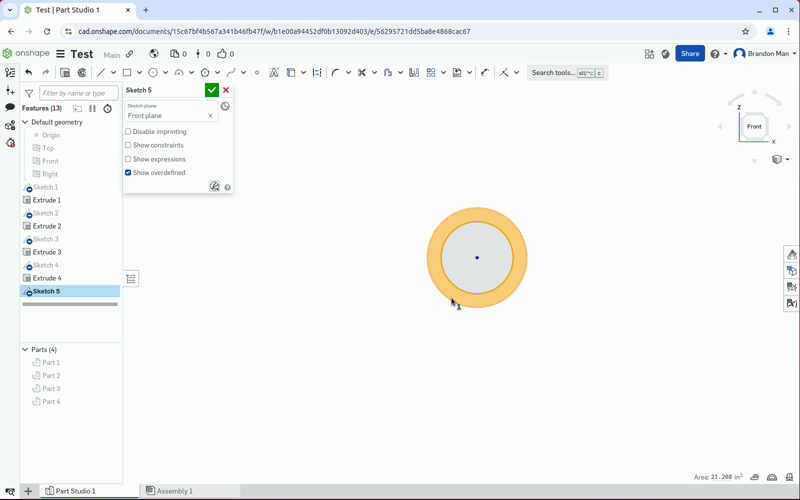
scroll(-6)
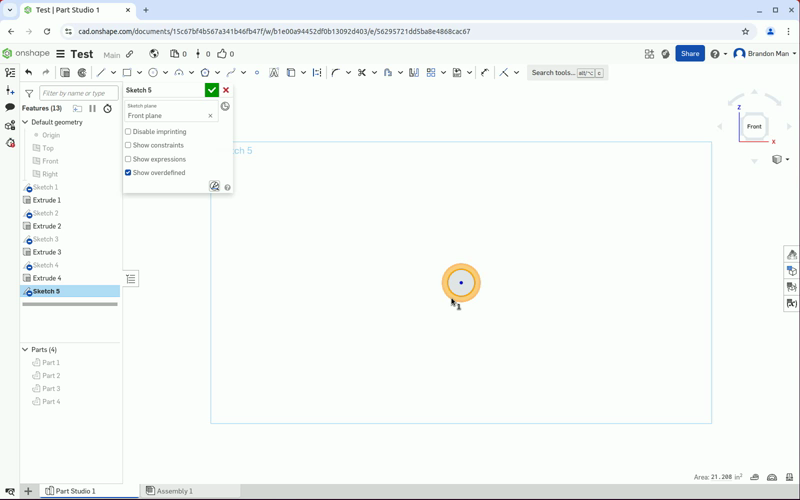
mouse_move(73, 352)
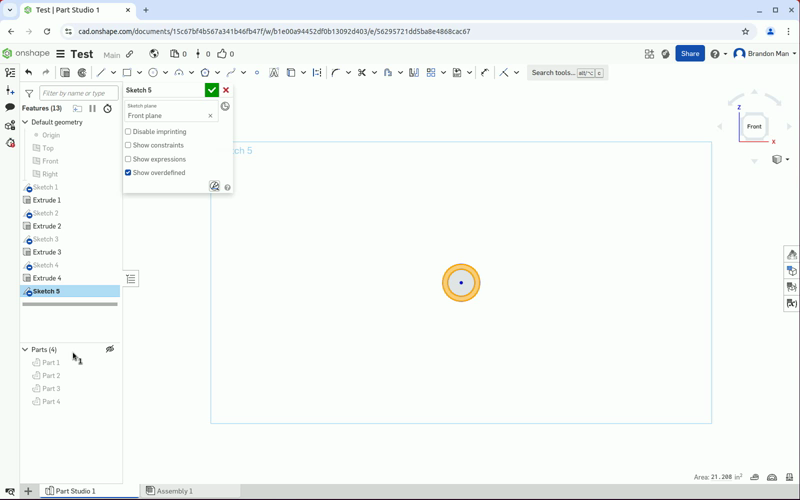
key(shift+y)
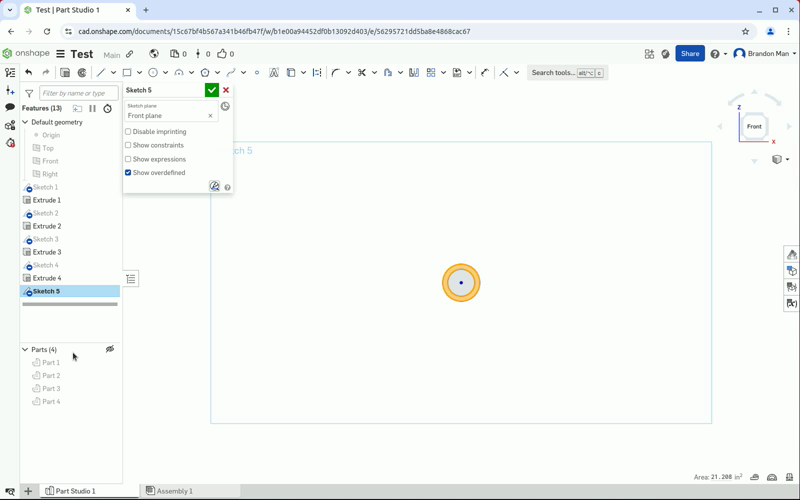
key(shift+e)
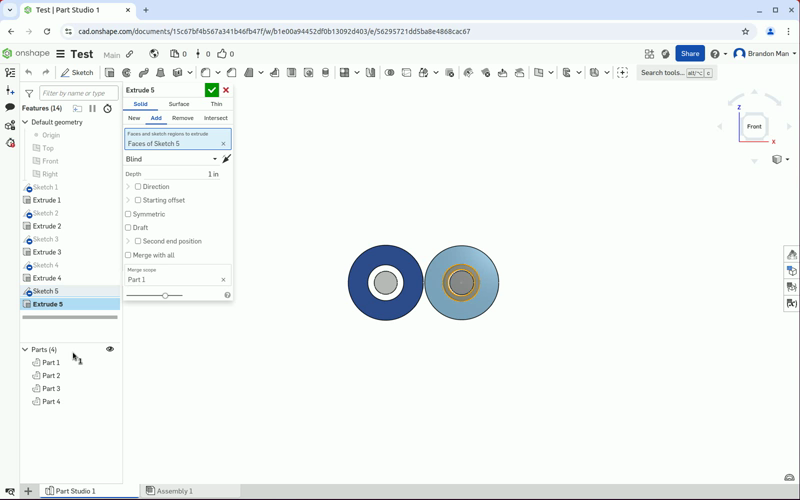
mouse_move(143, 106)
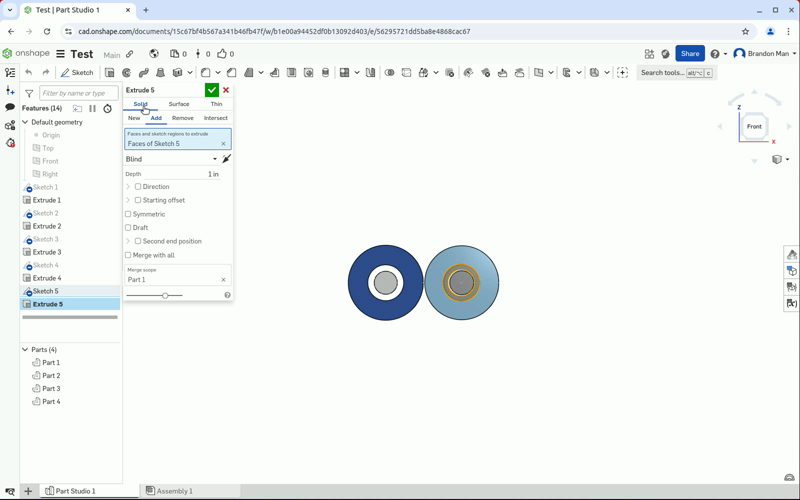
click(143, 106)
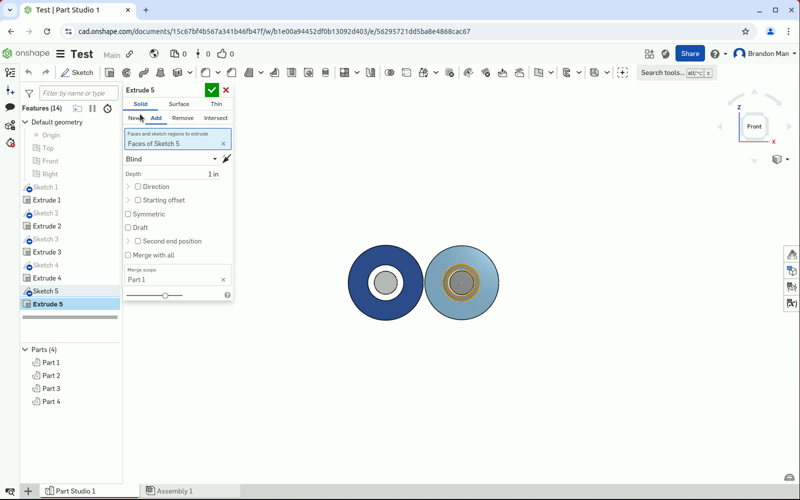
mouse_move(137, 120)
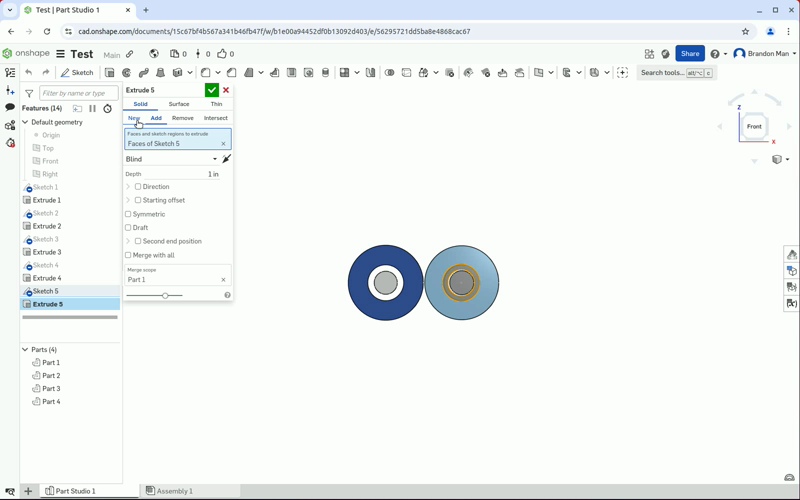
click(137, 120)
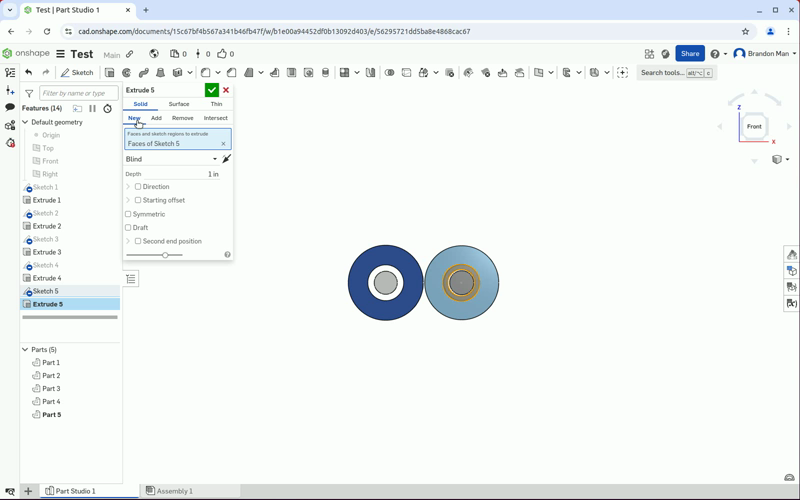
key(tab, 4)
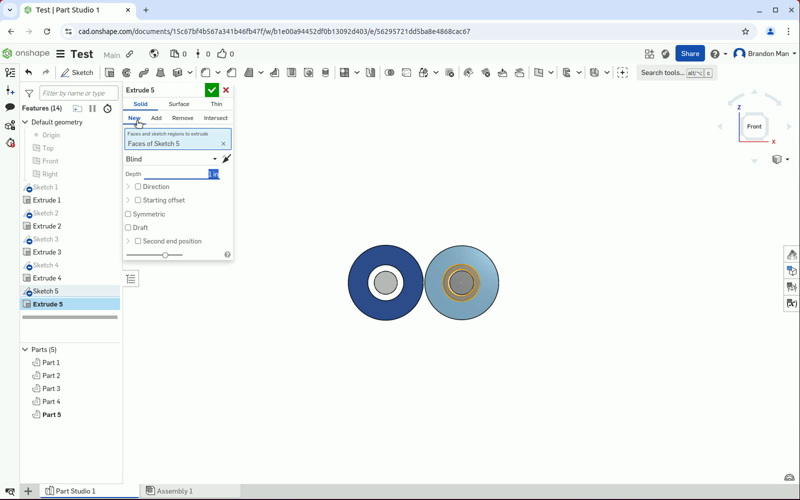
text(0.963)
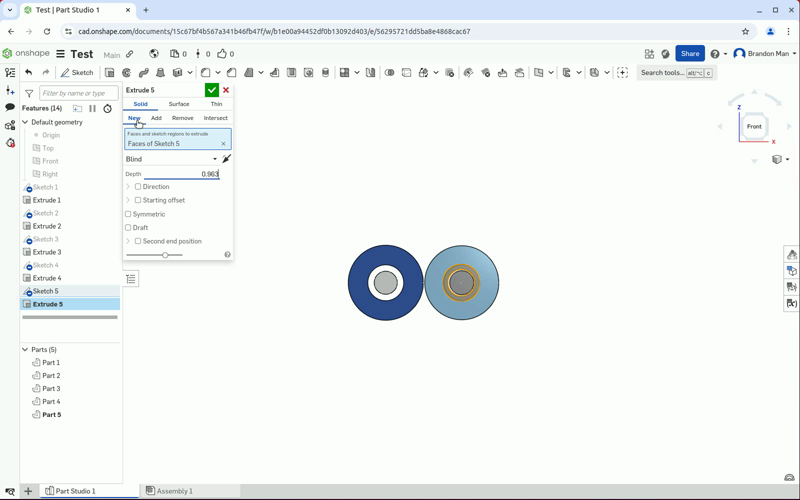
key(enter)
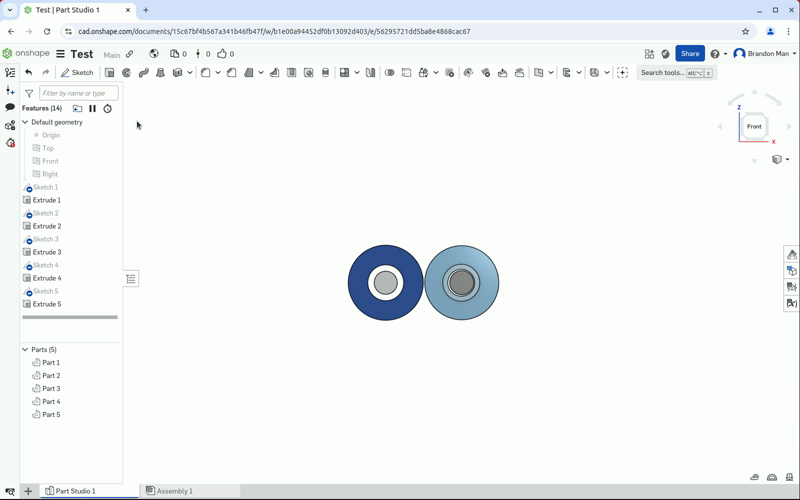
key(shift+h)
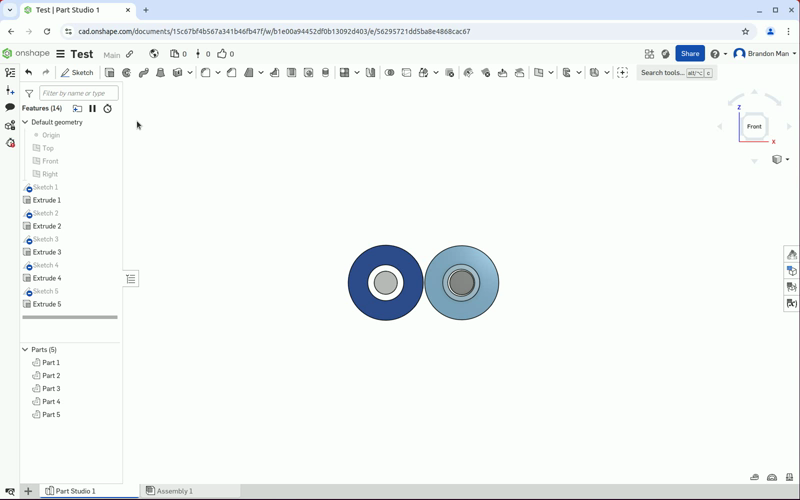
key(shift+h)
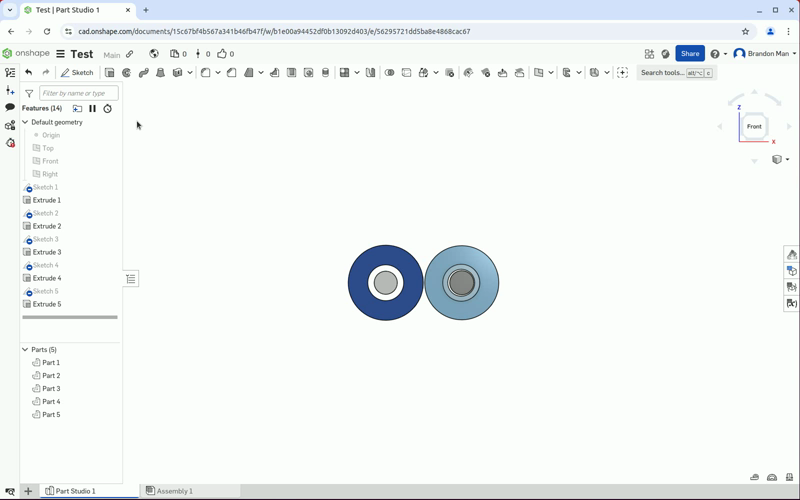
mouse_move(73, 189)
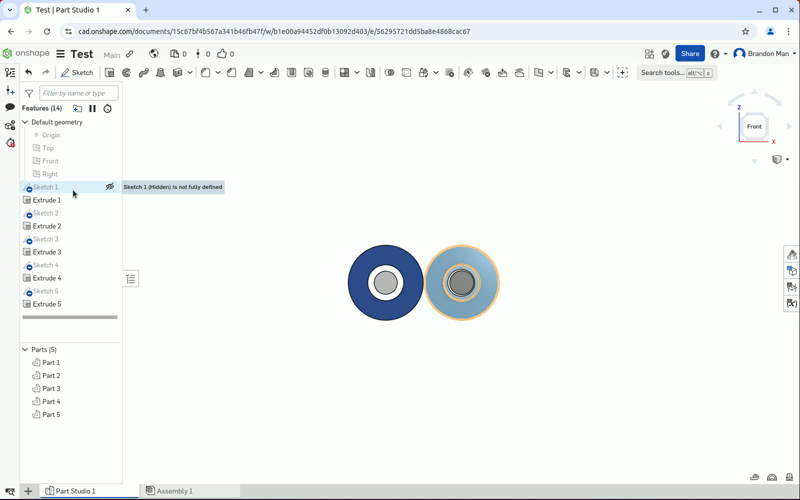
click(73, 189)
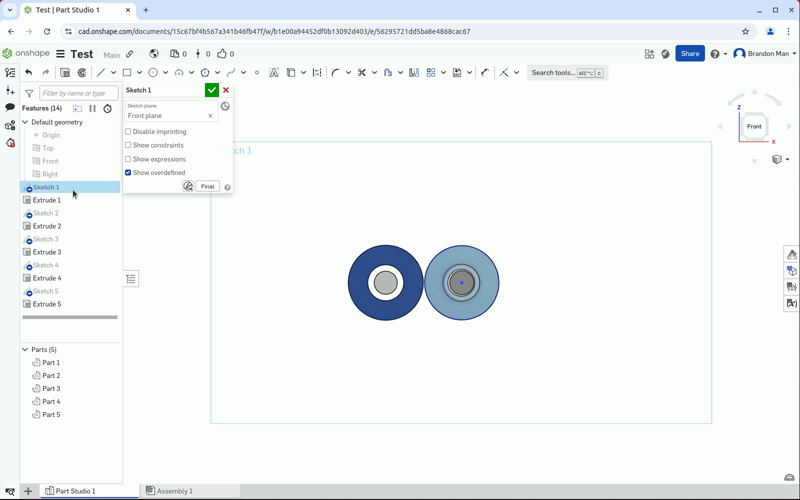
mouse_move(229, 92)
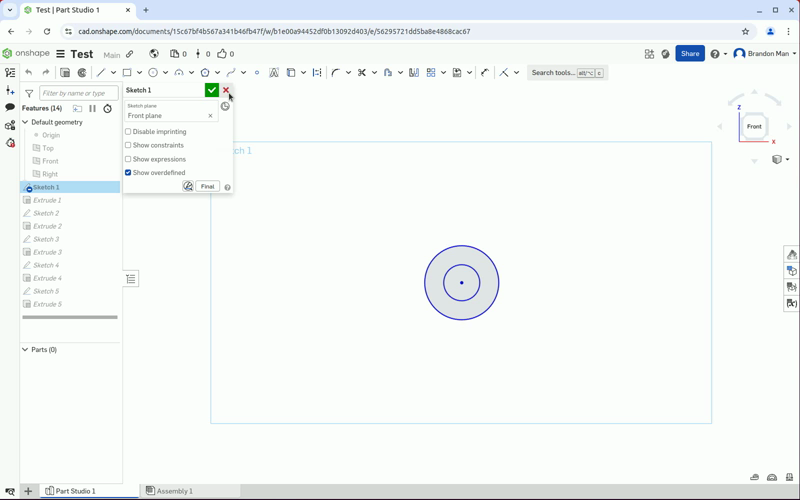
click(229, 92)
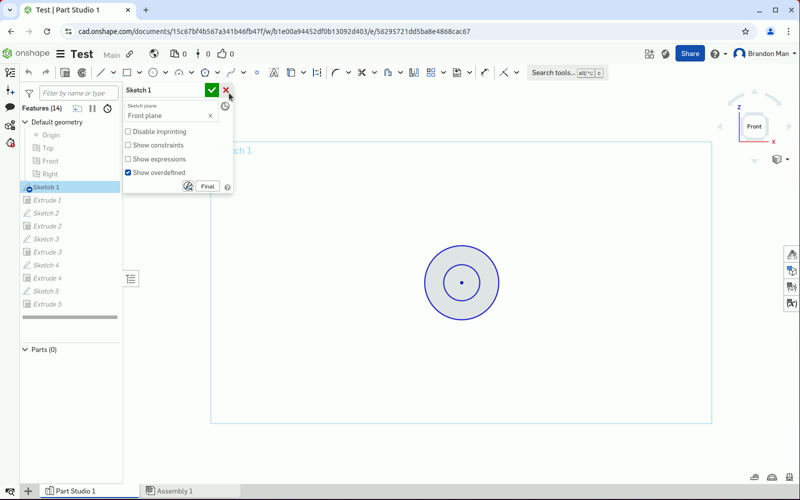
key(shift+s)
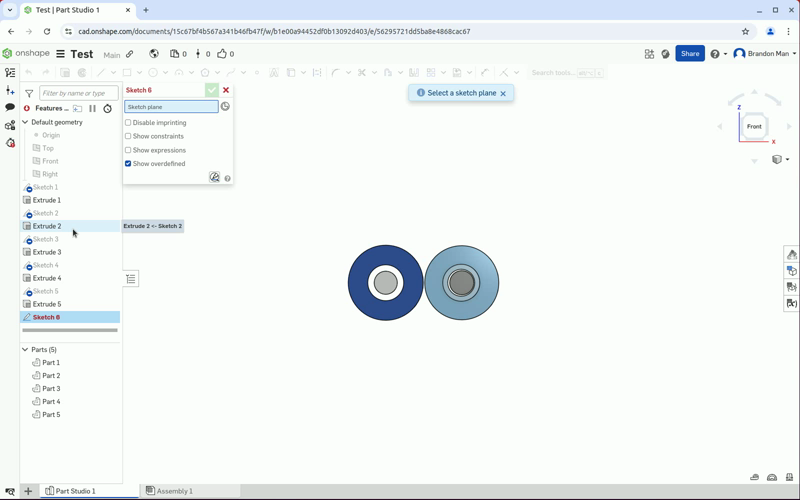
scroll(3)
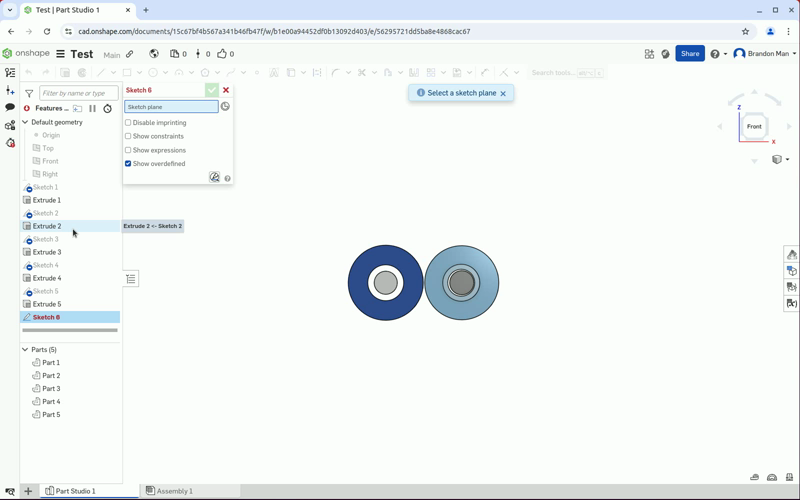
mouse_move(73, 163)
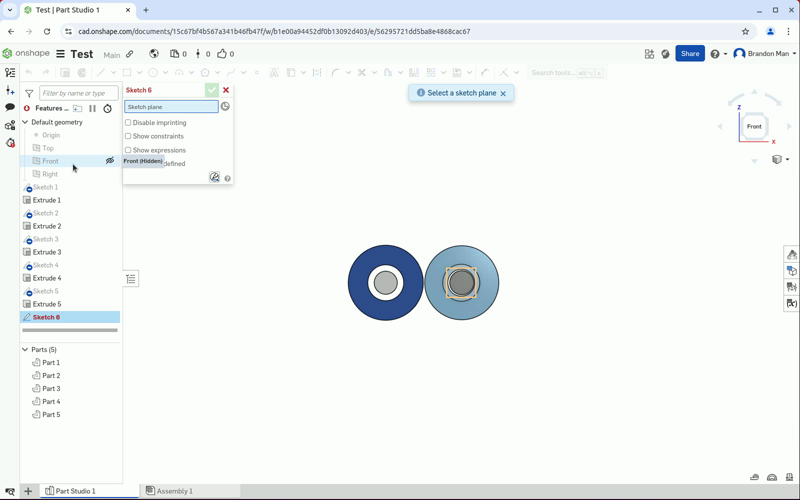
click(73, 163)
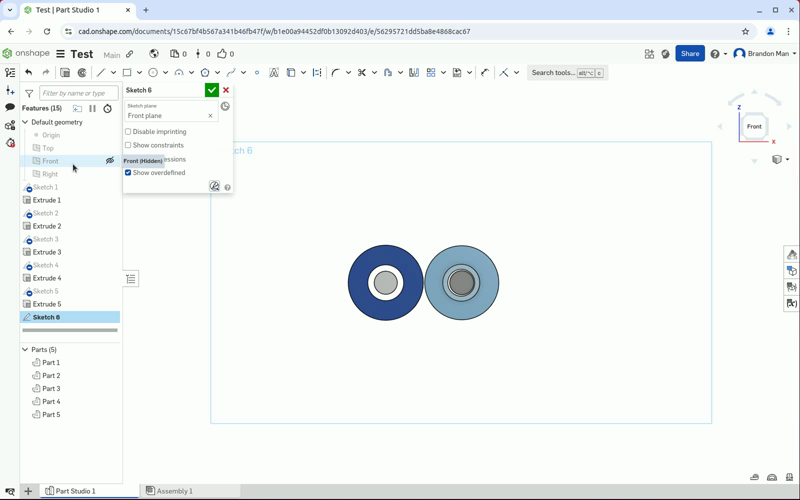
mouse_move(73, 352)
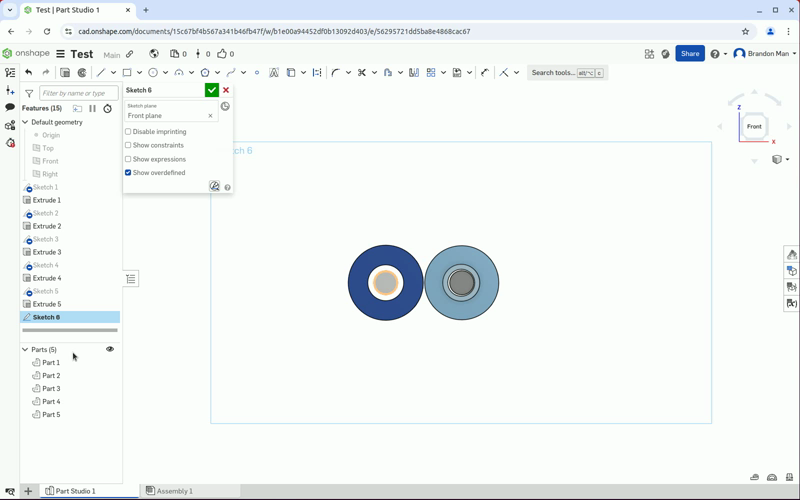
key(y)
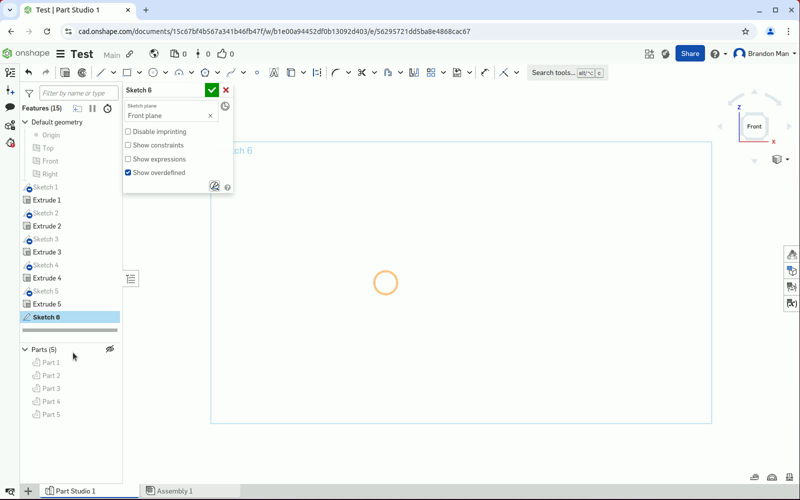
key(c)
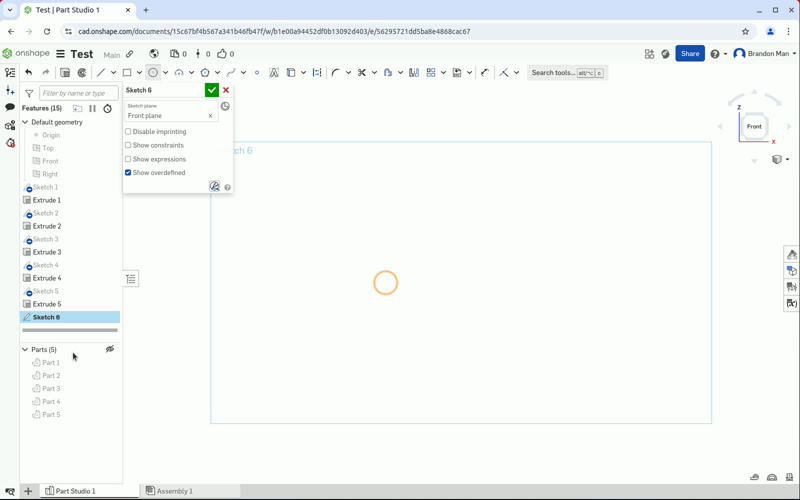
key_down(shift)
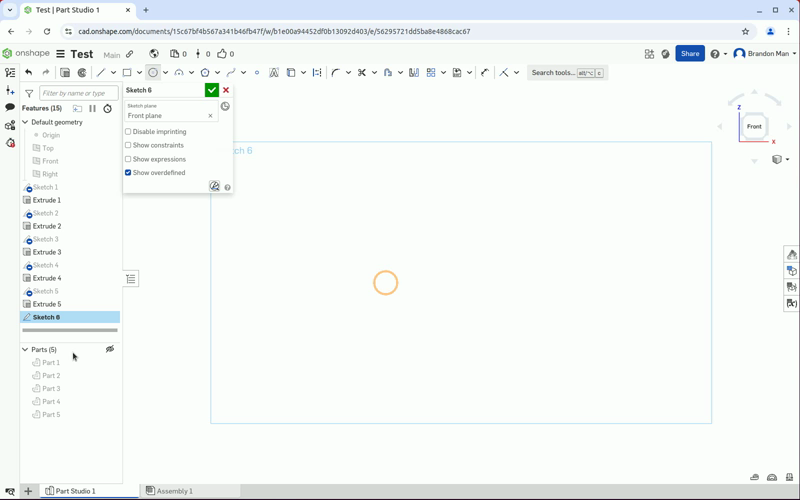
mouse_move(385, 282)
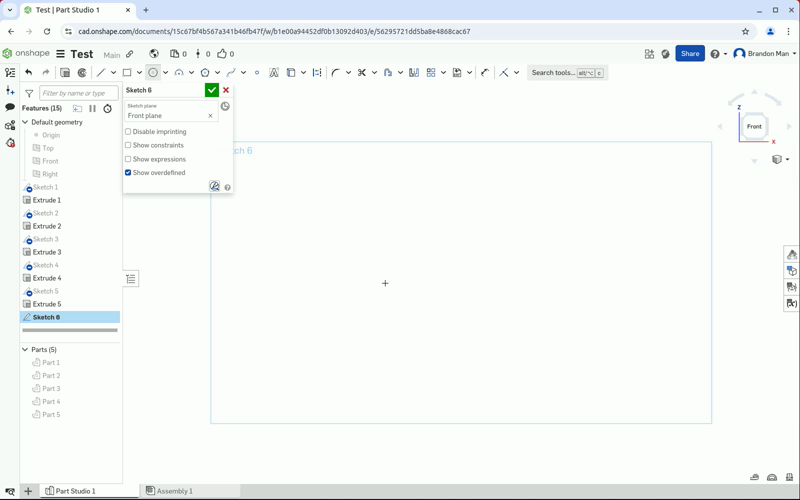
click(385, 282)
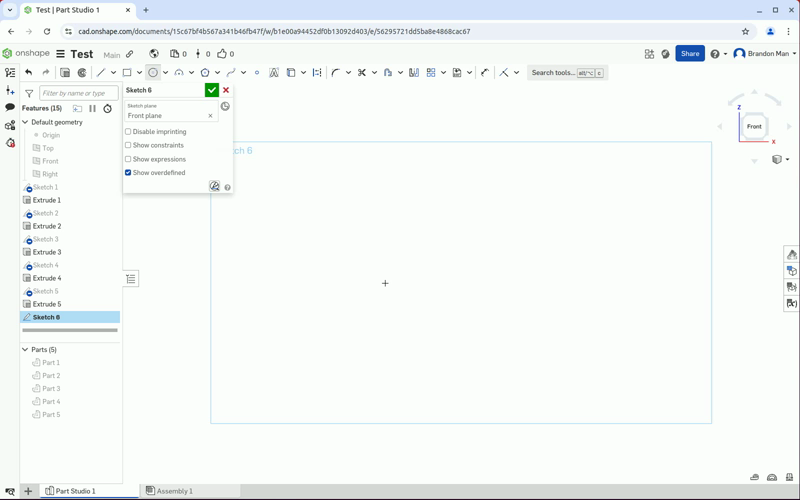
key_up(shift)
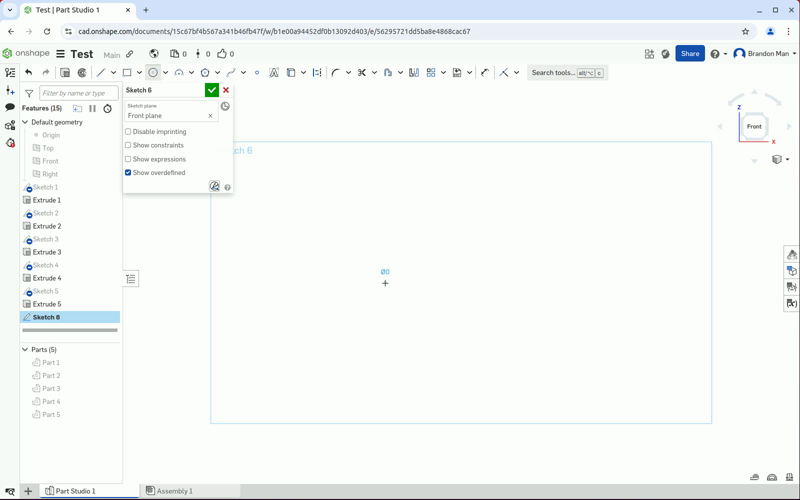
mouse_move(402, 282)
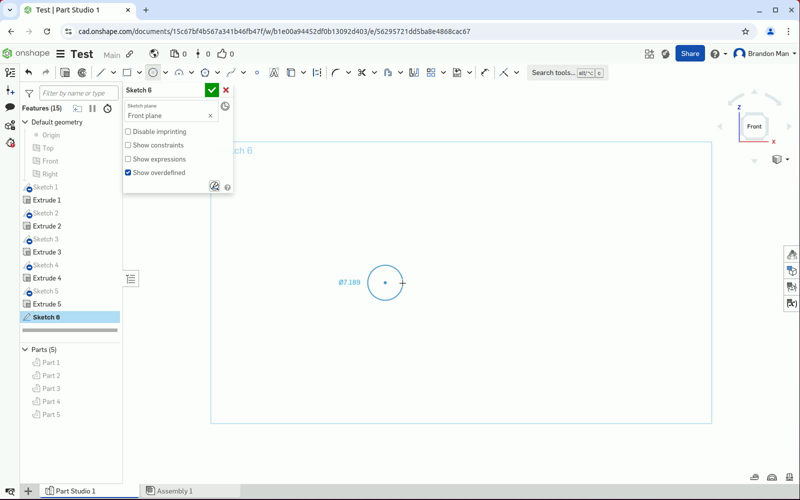
click(402, 282)
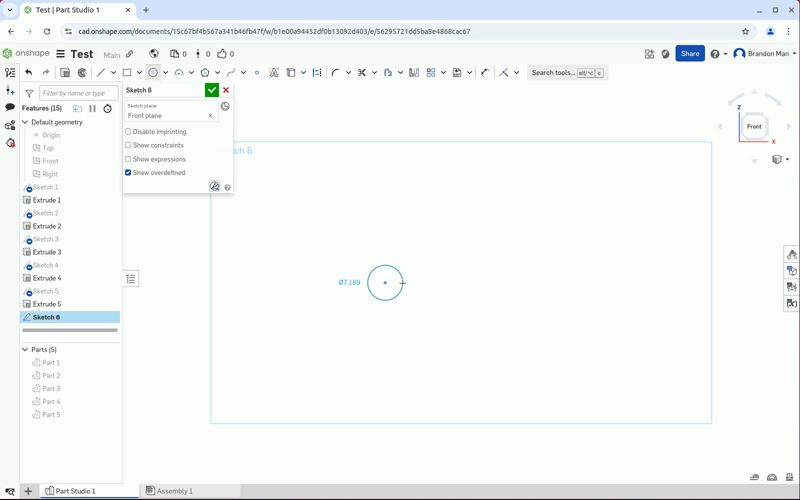
key(esc)
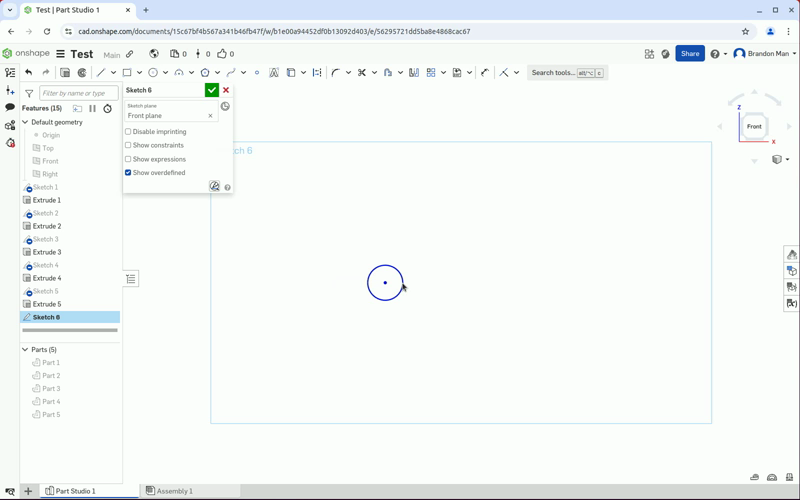
key(c)
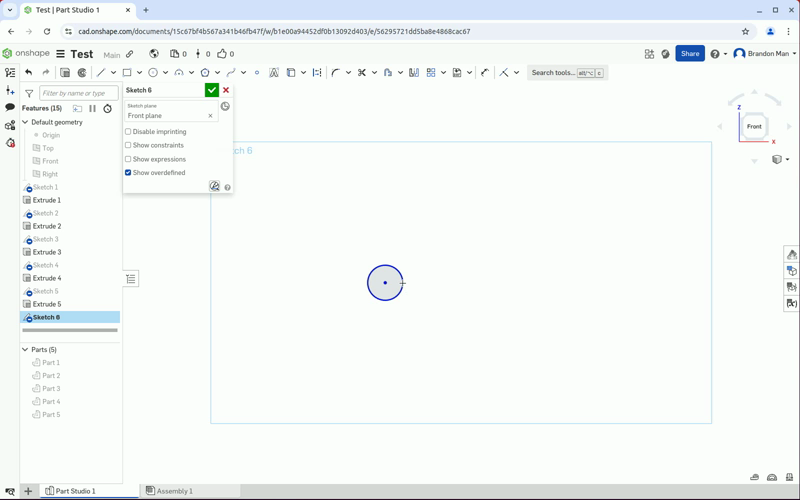
key_down(shift)
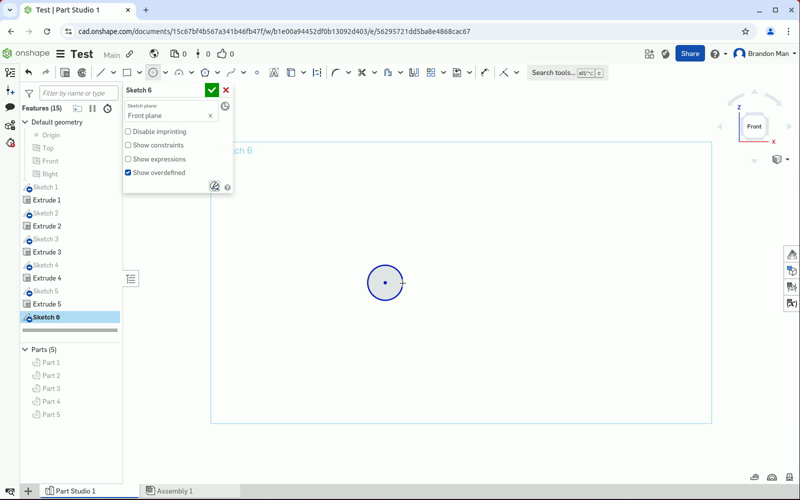
mouse_move(385, 282)
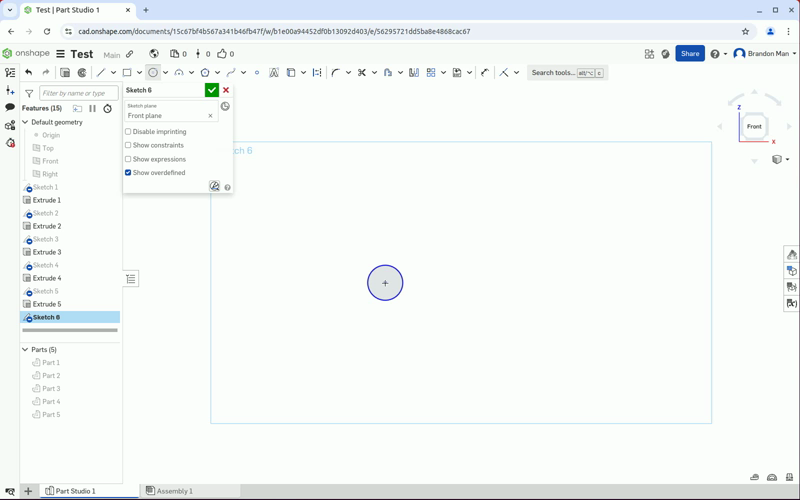
click(385, 282)
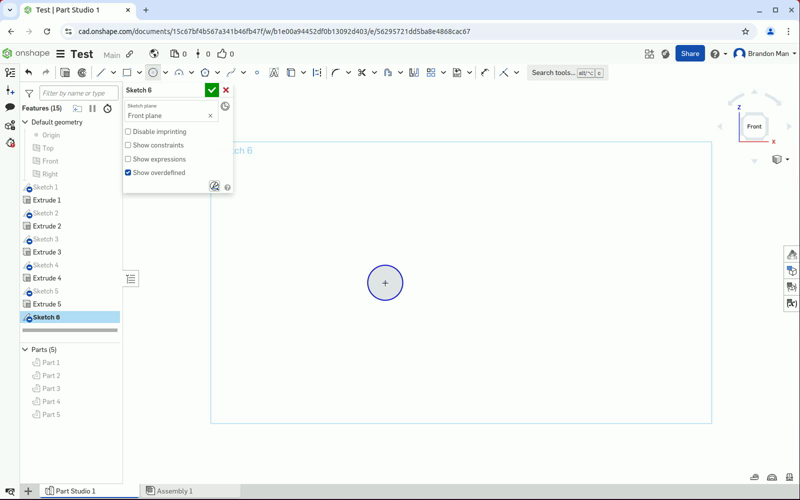
key_up(shift)
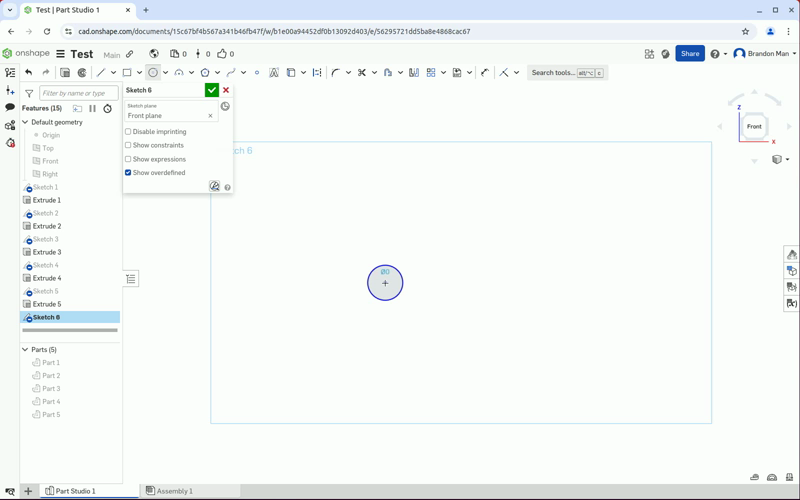
mouse_move(398, 282)
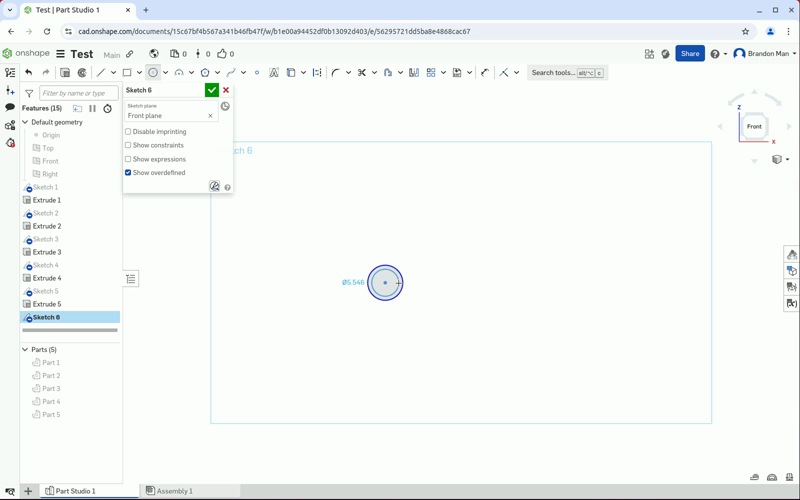
scroll(6)
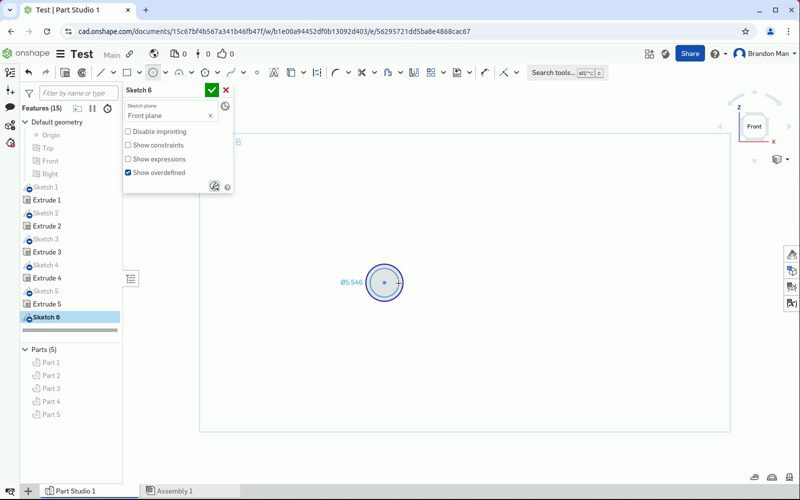
scroll(6)
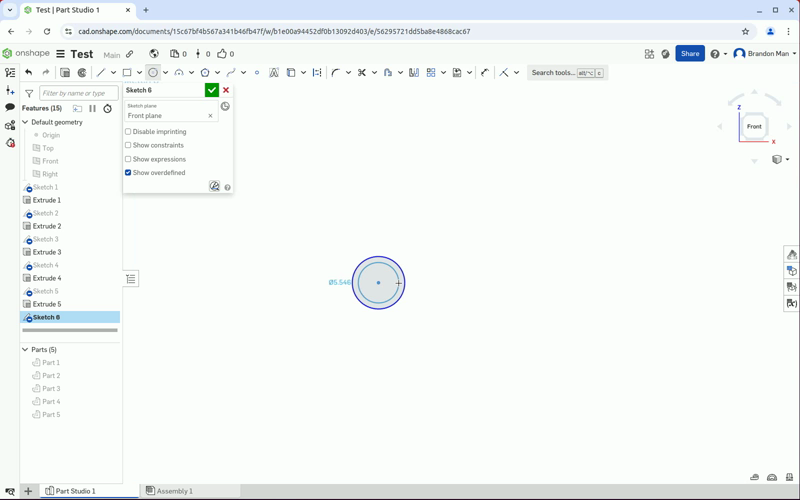
scroll(6)
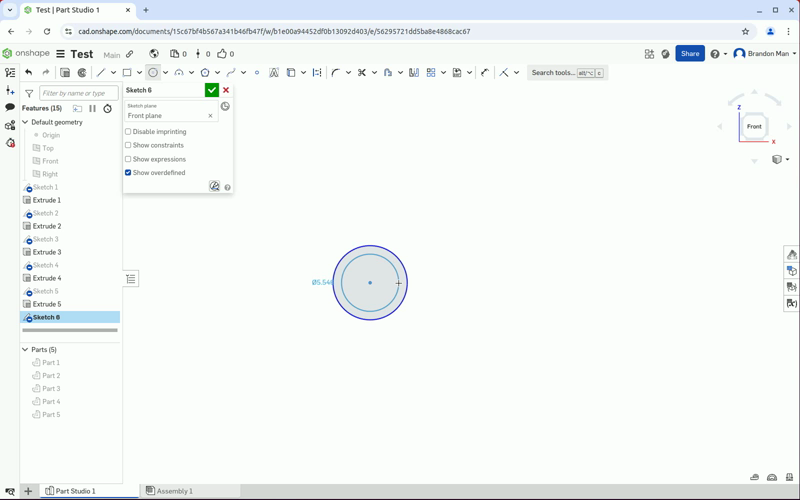
scroll(6)
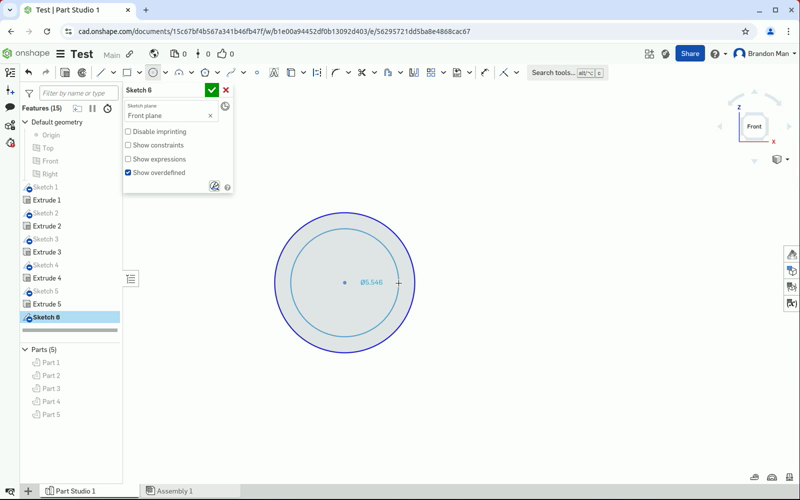
scroll(6)
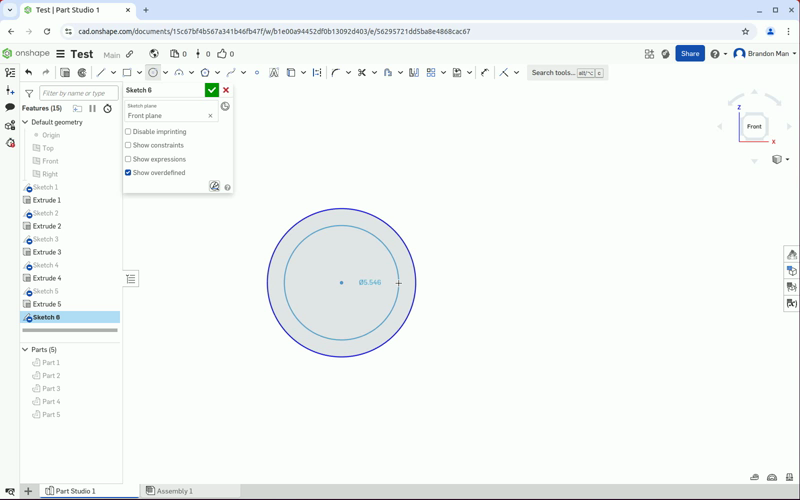
scroll(6)
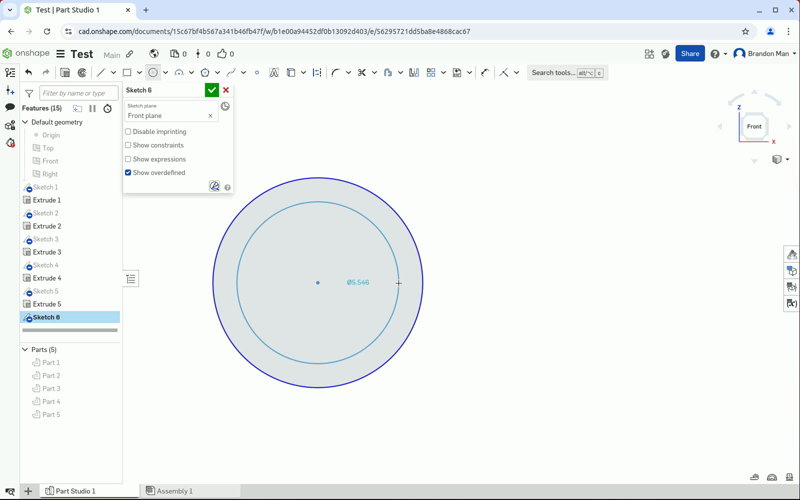
scroll(6)
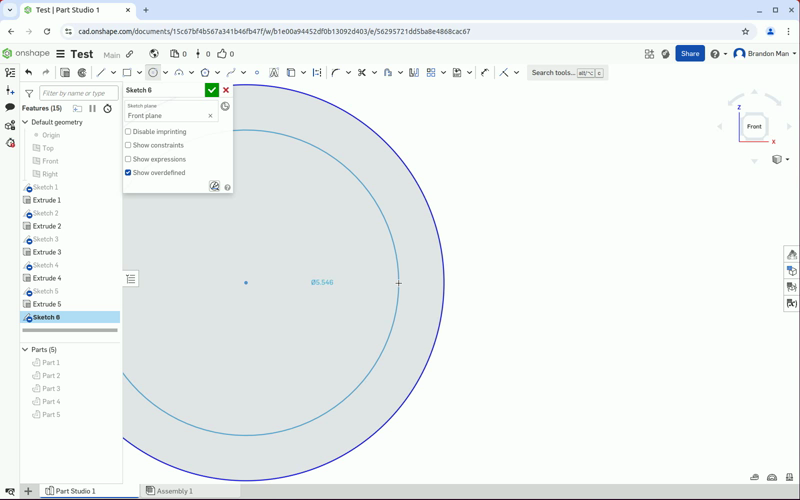
click(398, 282)
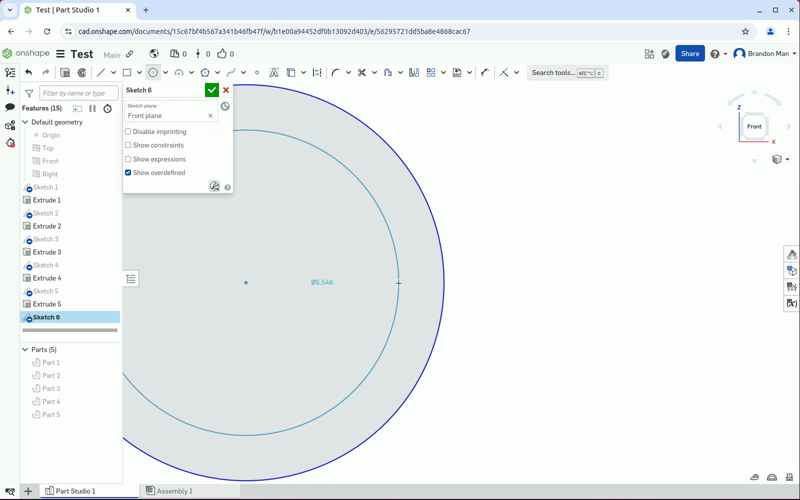
scroll(-6)
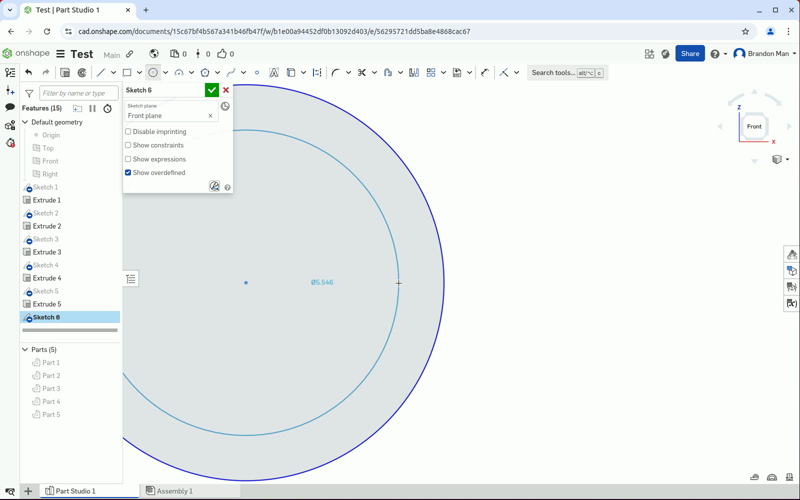
scroll(-6)
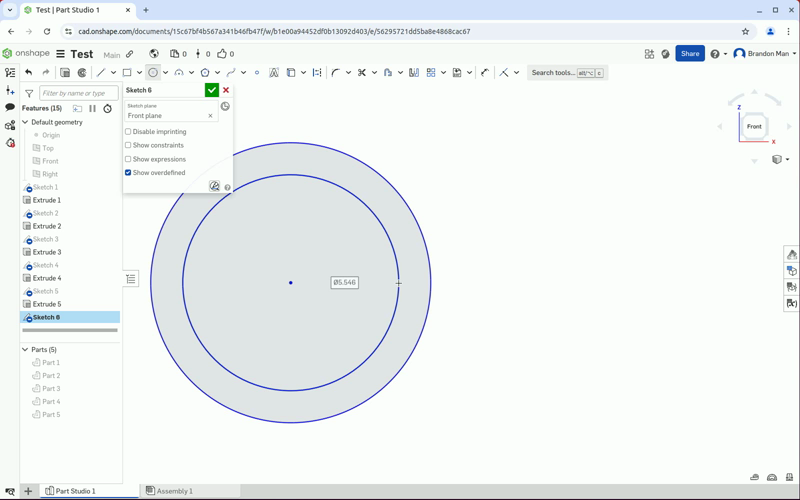
scroll(-6)
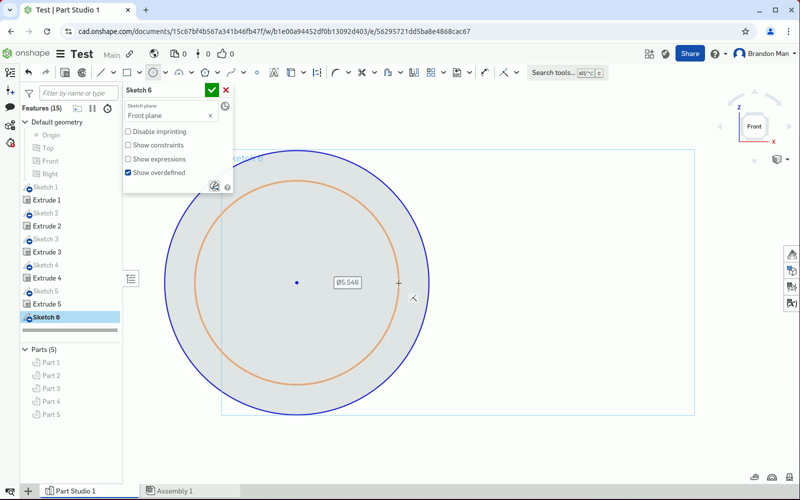
scroll(-6)
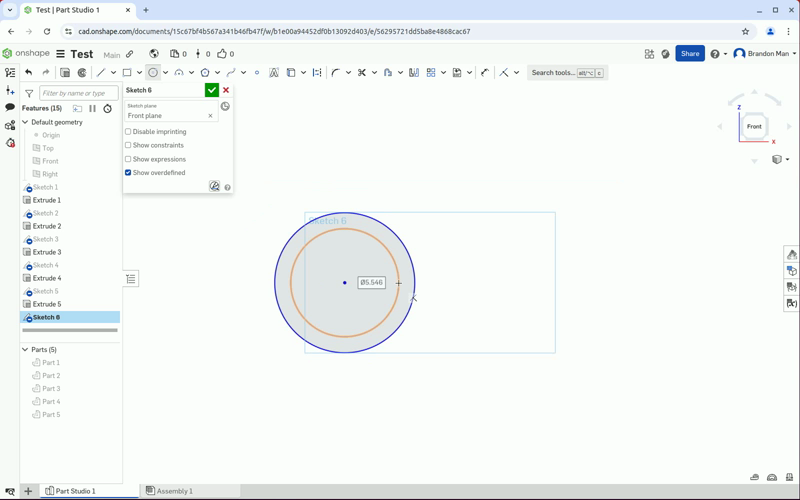
scroll(-6)
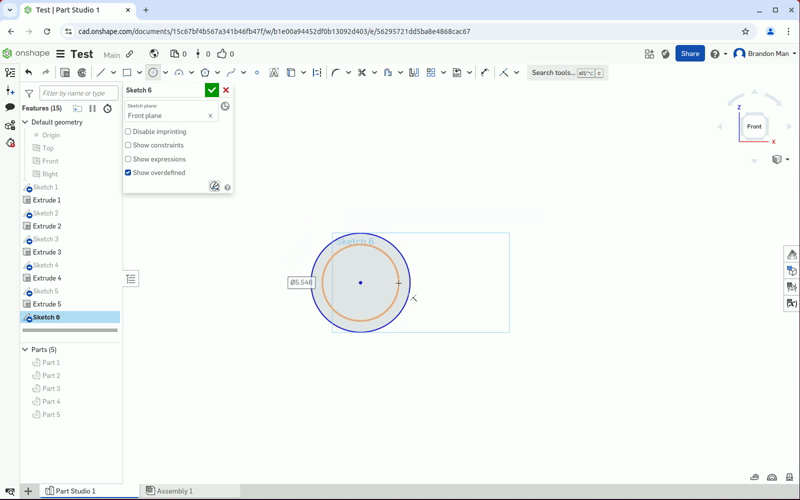
scroll(-6)
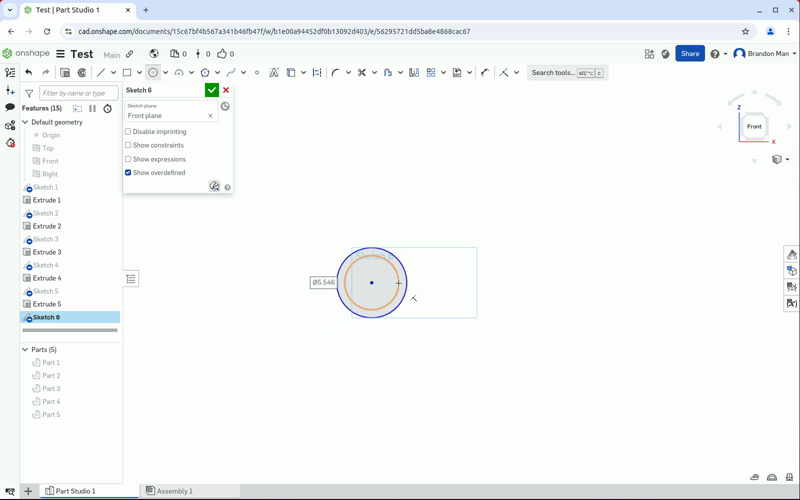
scroll(-6)
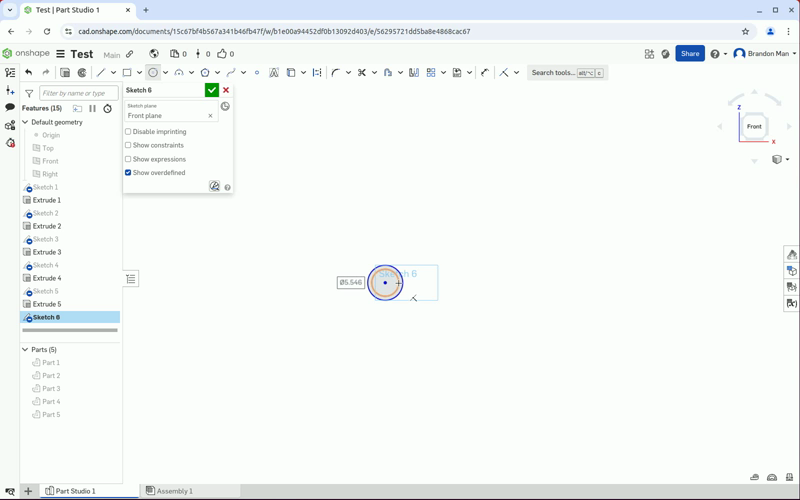
key(esc)
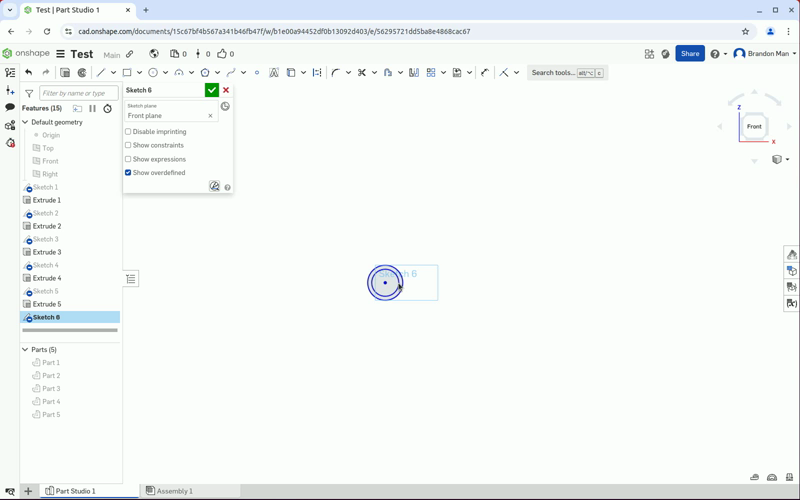
mouse_move(385, 297)
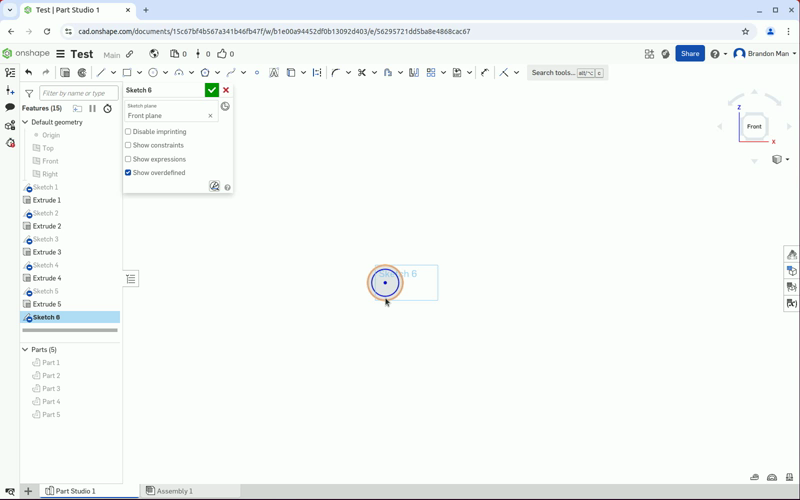
scroll(6)
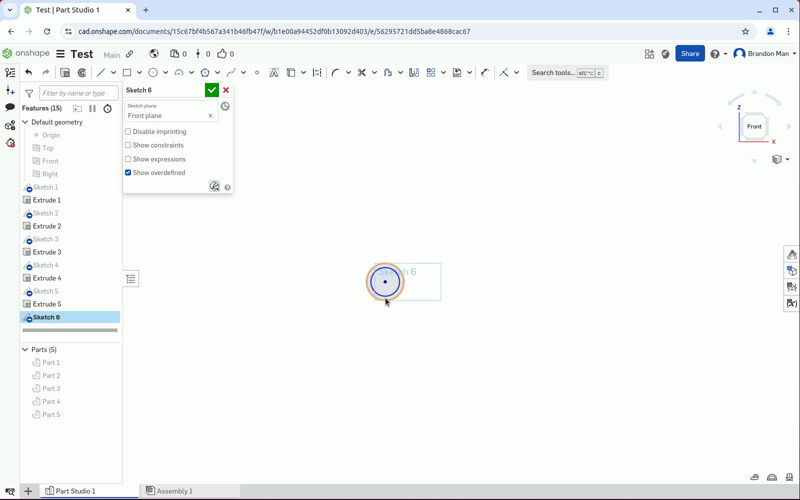
scroll(6)
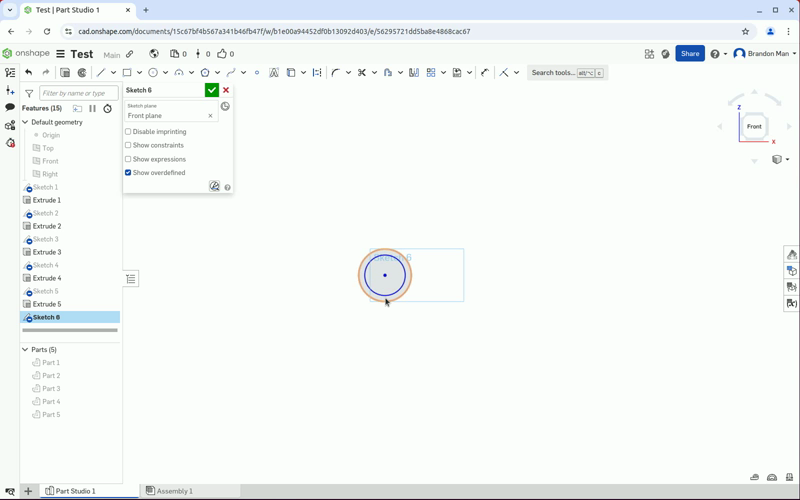
scroll(6)
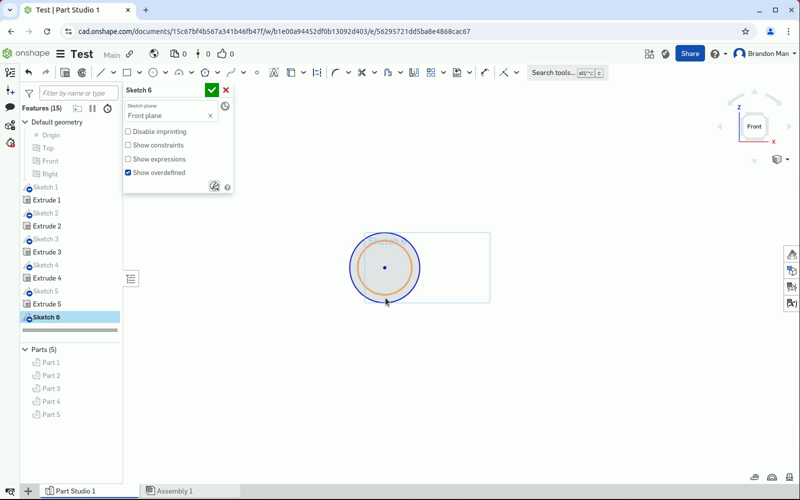
scroll(6)
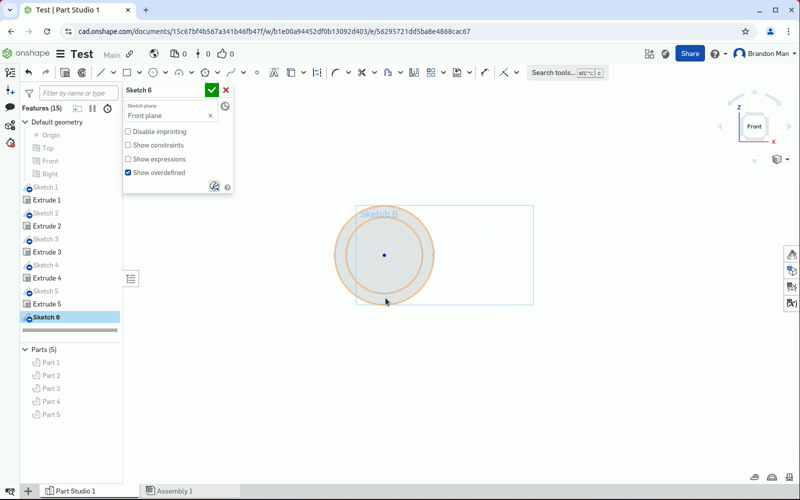
scroll(6)
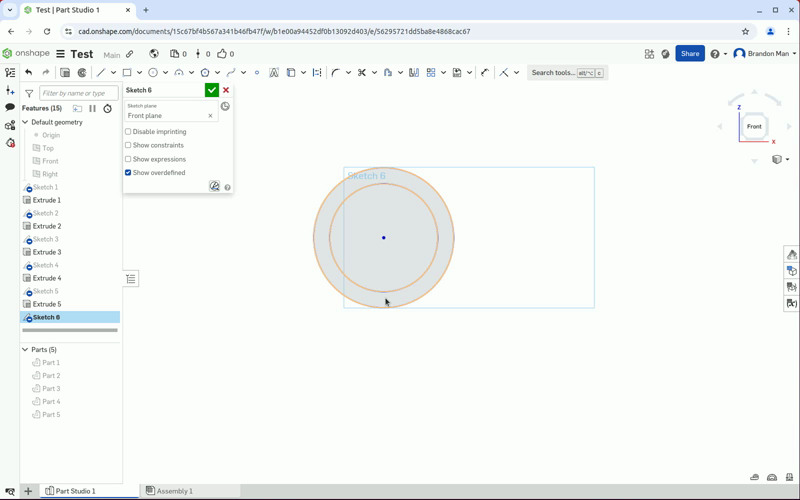
scroll(6)
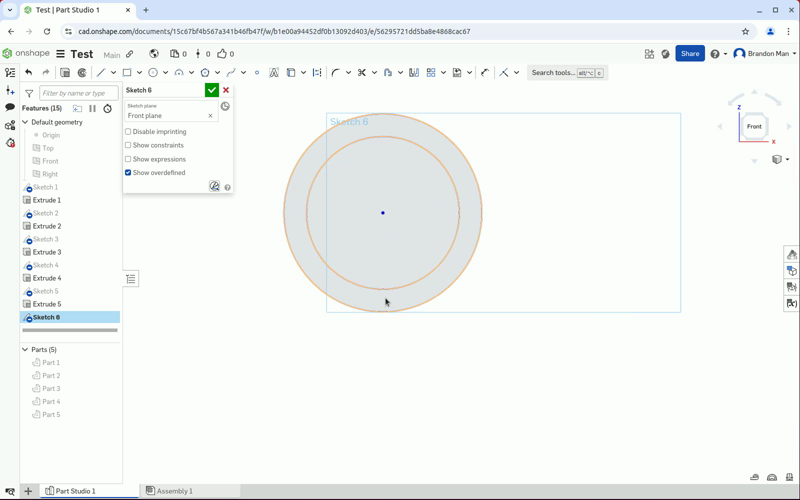
scroll(6)
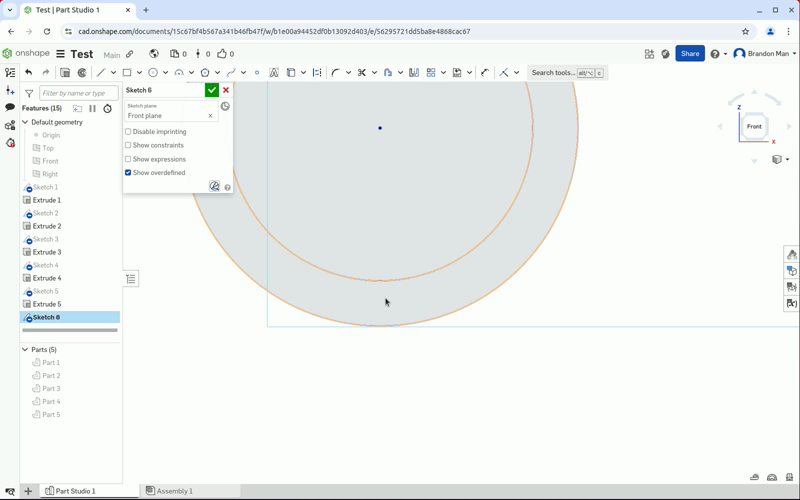
click(385, 297)
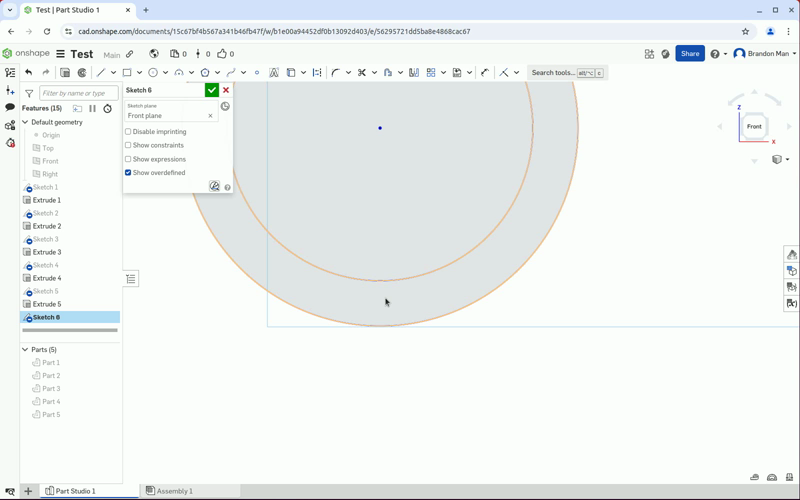
scroll(-6)
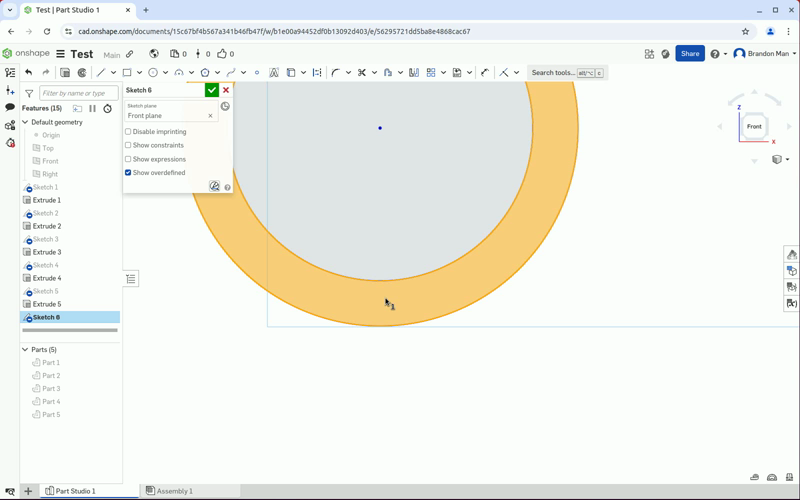
scroll(-6)
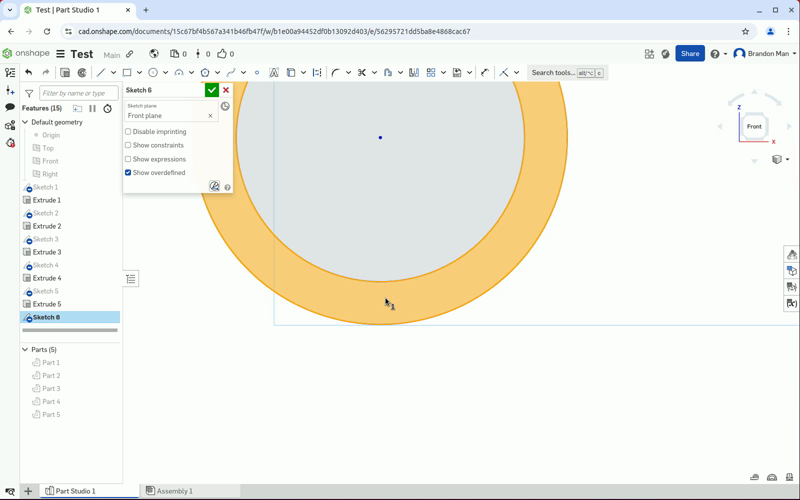
scroll(-6)
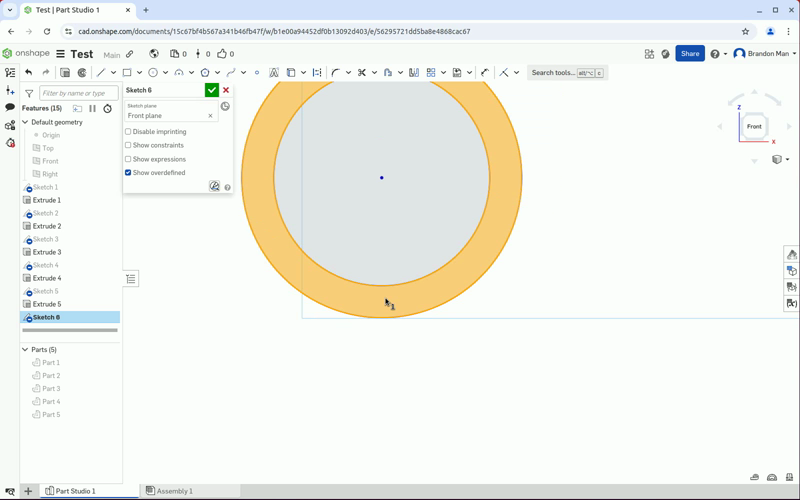
scroll(-6)
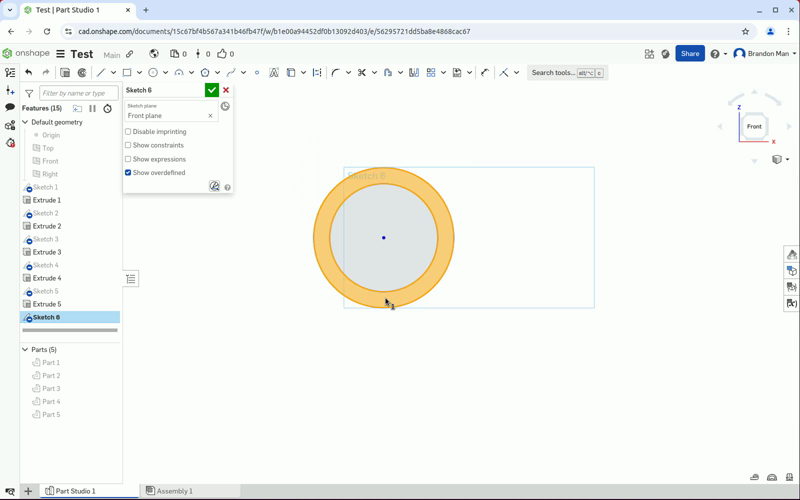
scroll(-6)
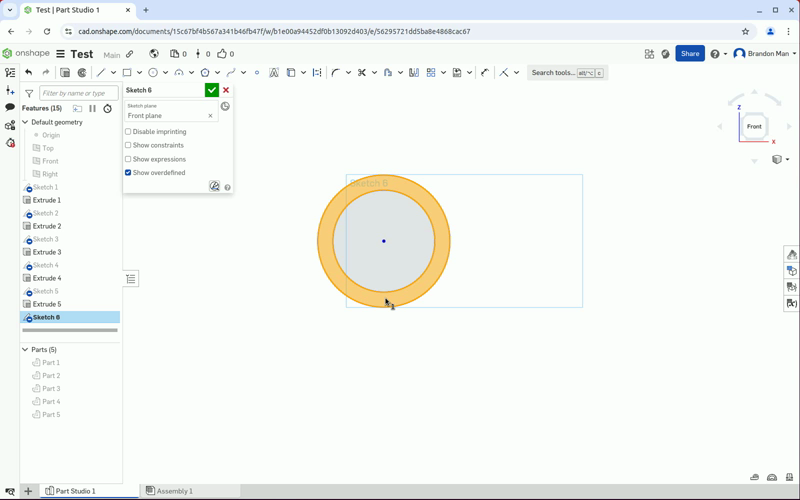
scroll(-6)
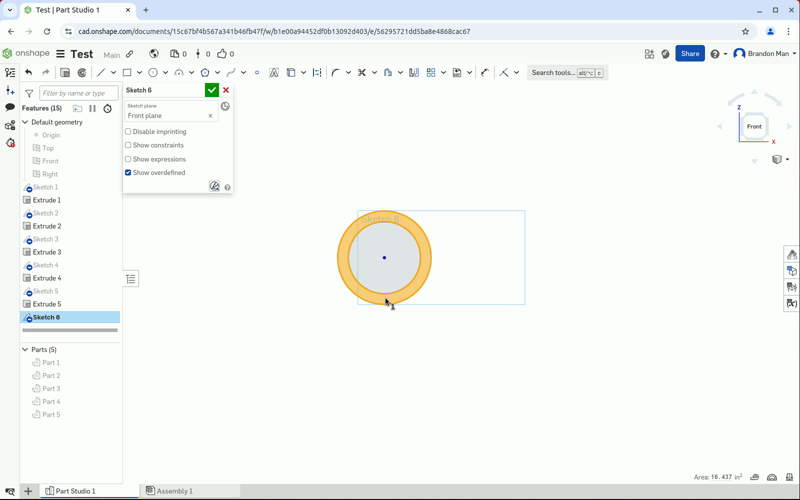
scroll(-6)
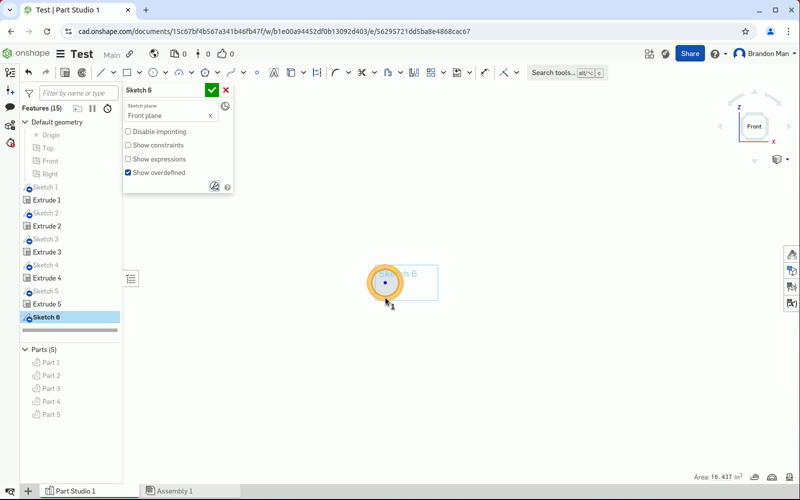
mouse_move(73, 352)
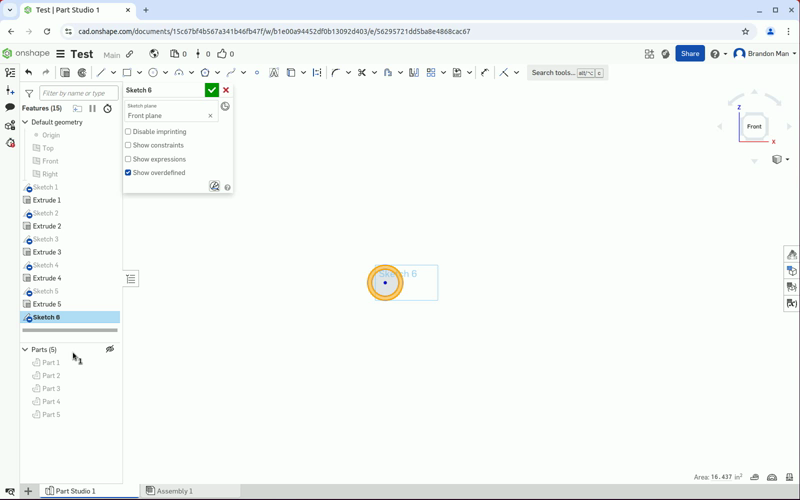
key(shift+y)
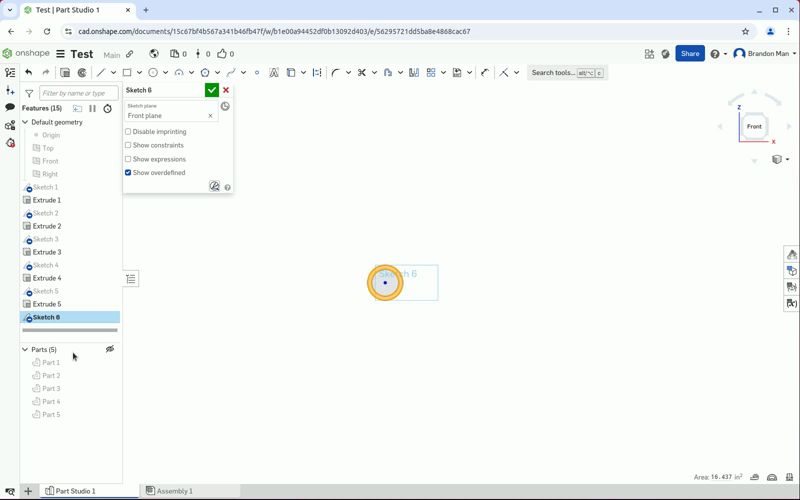
key(shift+e)
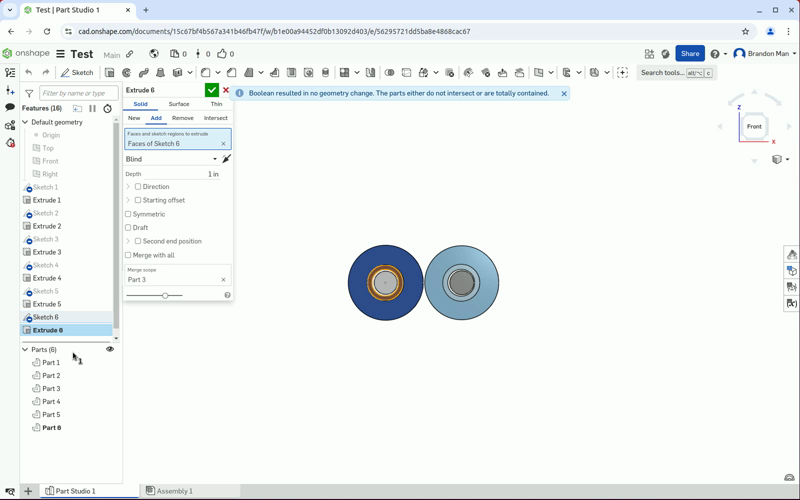
mouse_move(143, 106)
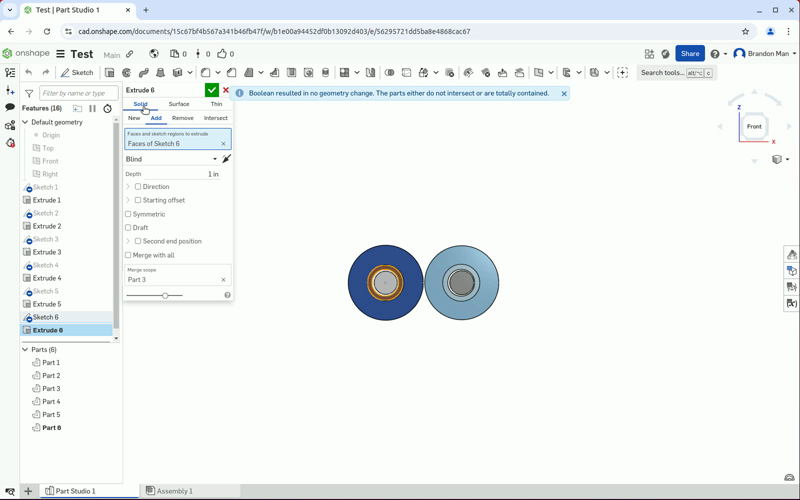
click(143, 106)
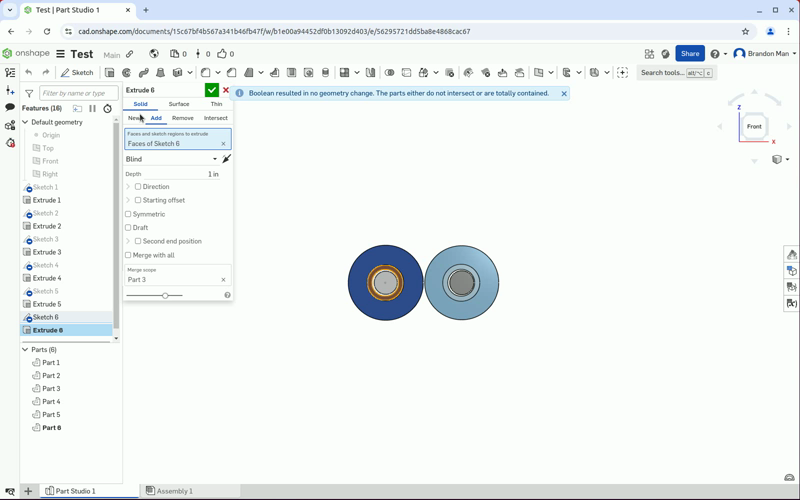
mouse_move(137, 120)
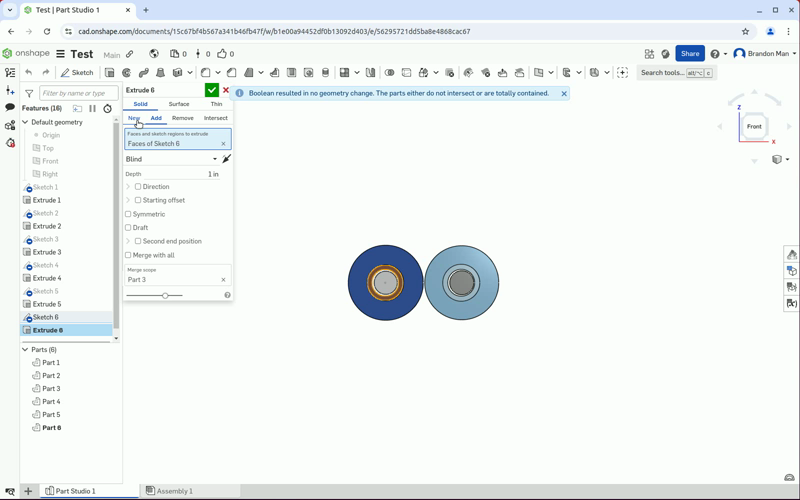
click(137, 120)
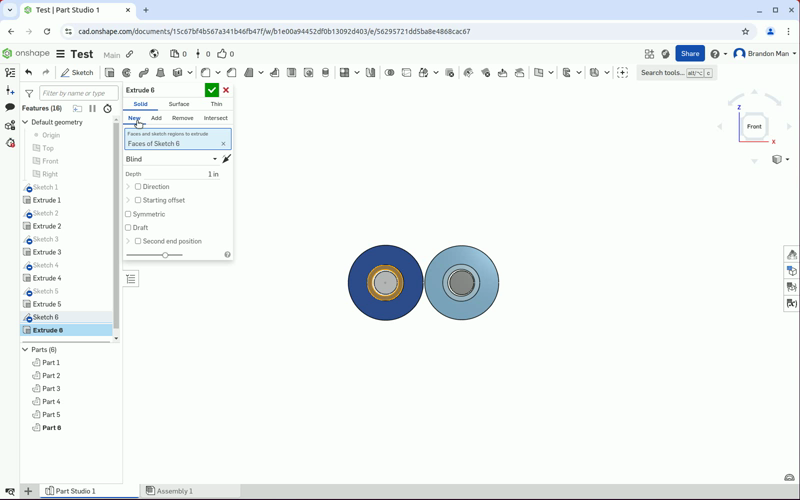
key(tab, 4)
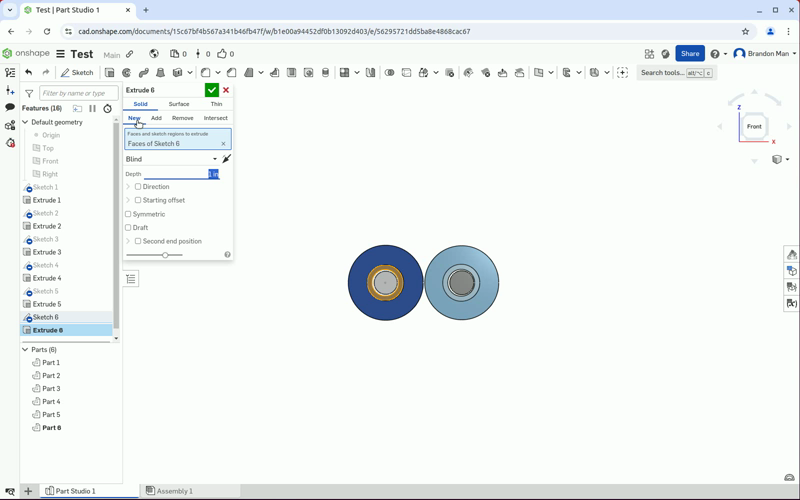
text(0.963)
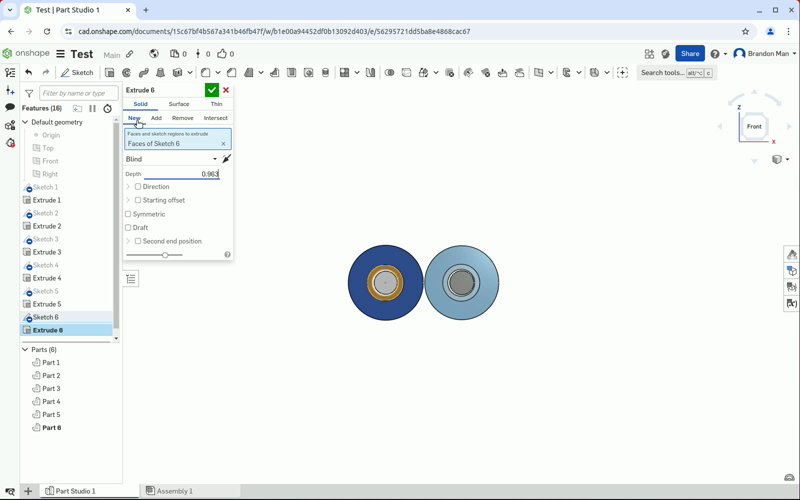
key(enter)
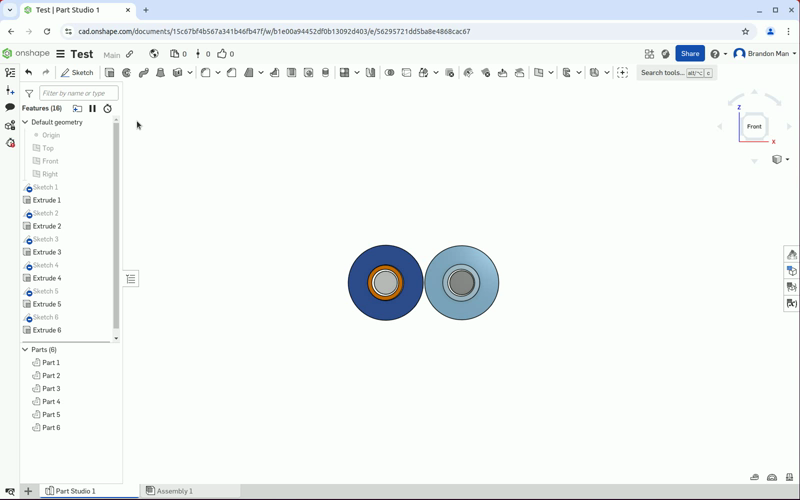
key(shift+h)
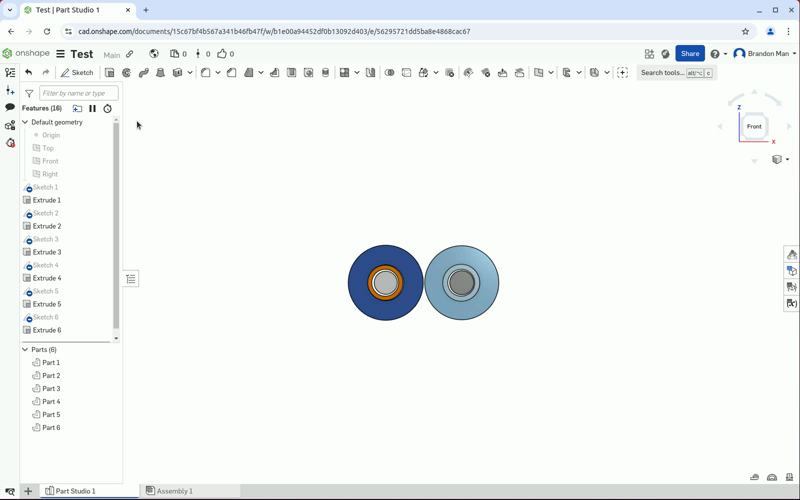
key(shift+h)
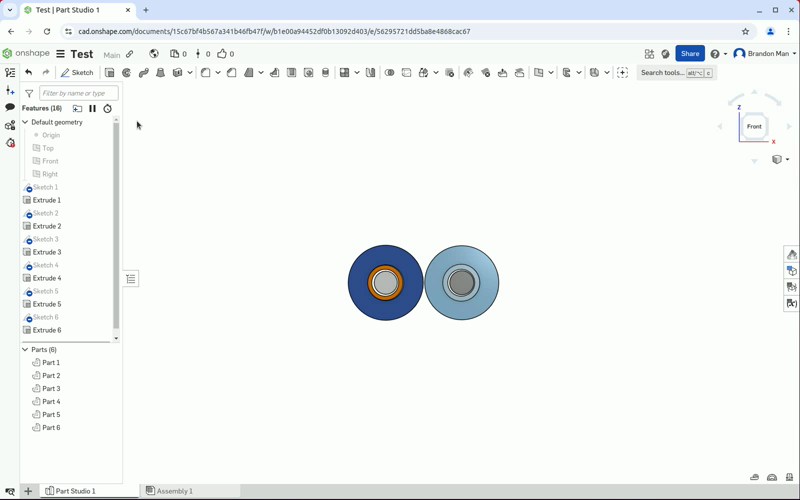
mouse_move(69, 189)
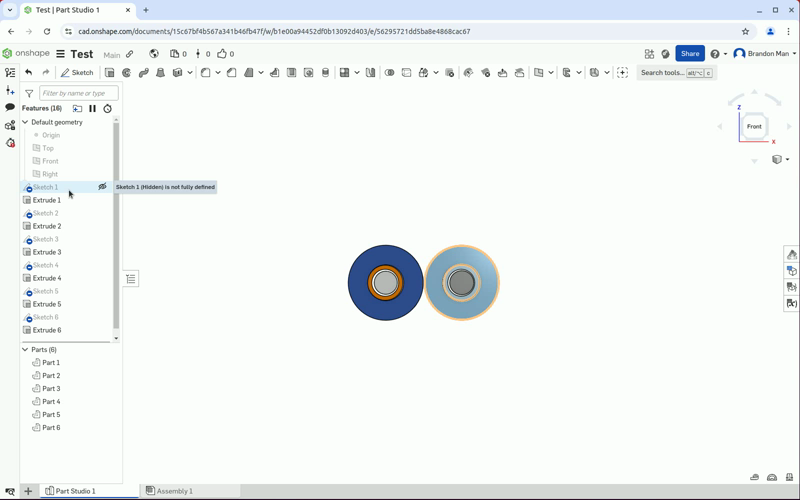
click(69, 189)
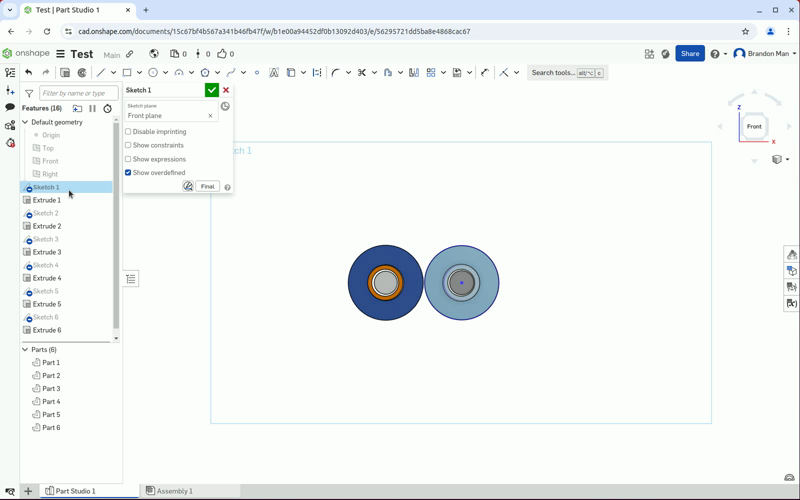
mouse_move(229, 92)
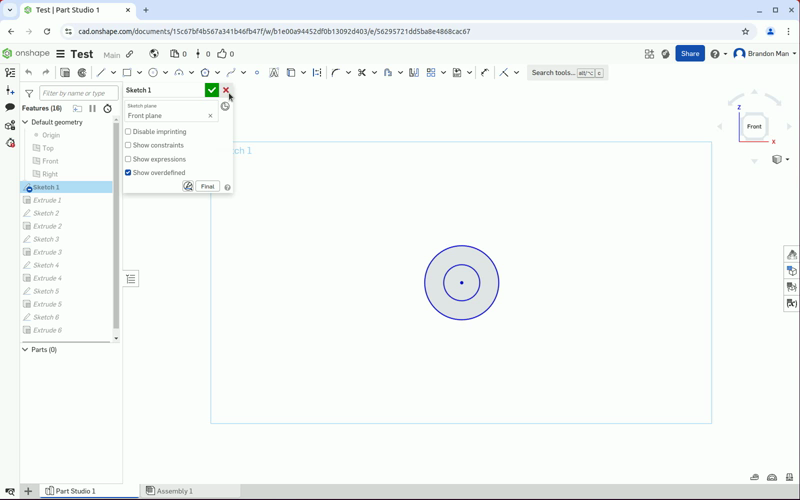
click(229, 92)
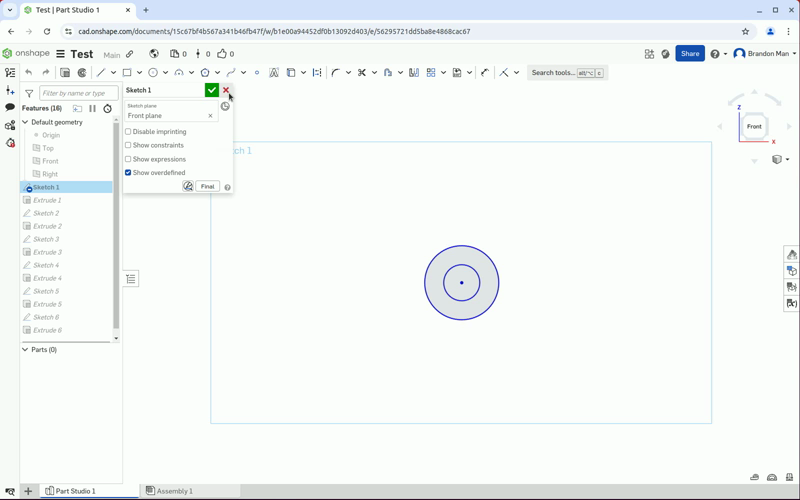
key(shift+s)
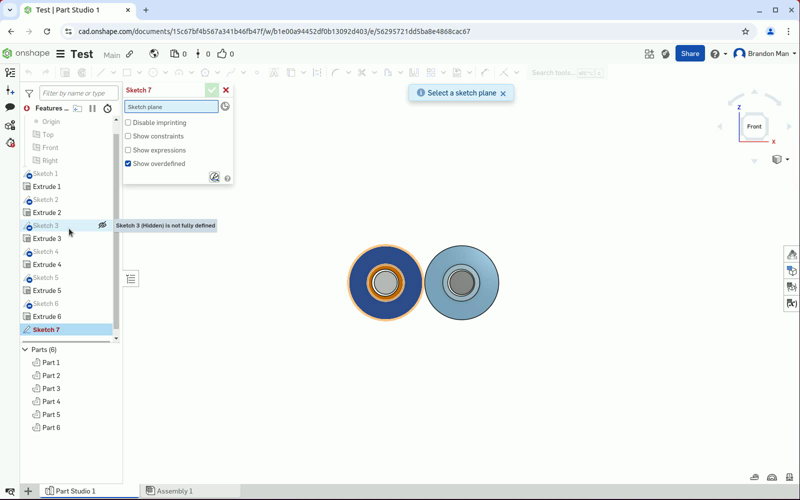
scroll(3)
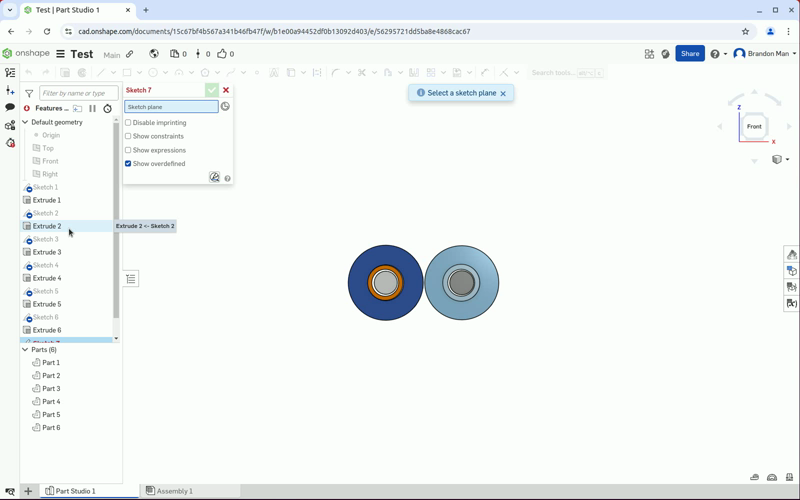
mouse_move(69, 163)
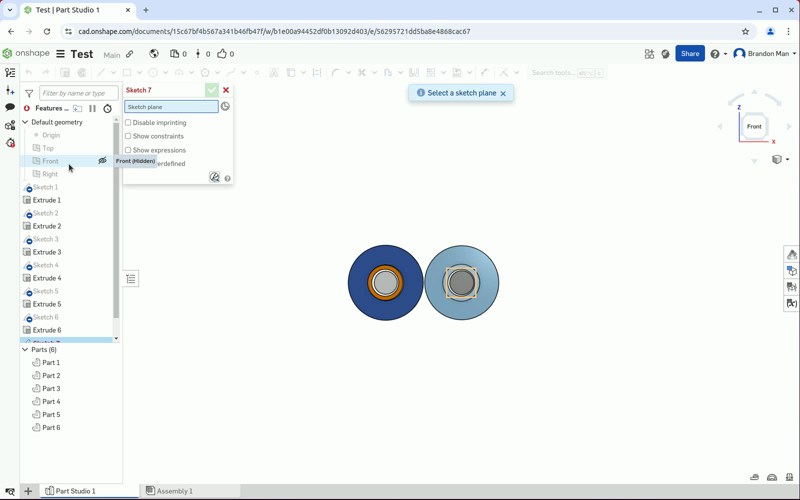
click(69, 163)
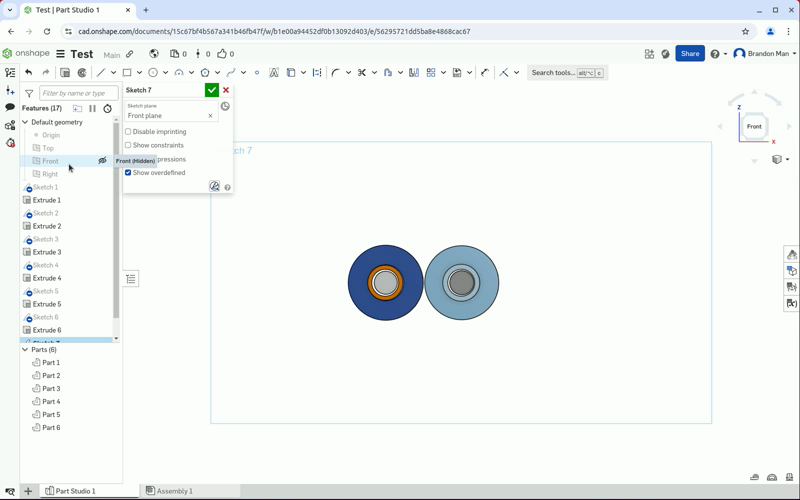
mouse_move(73, 352)
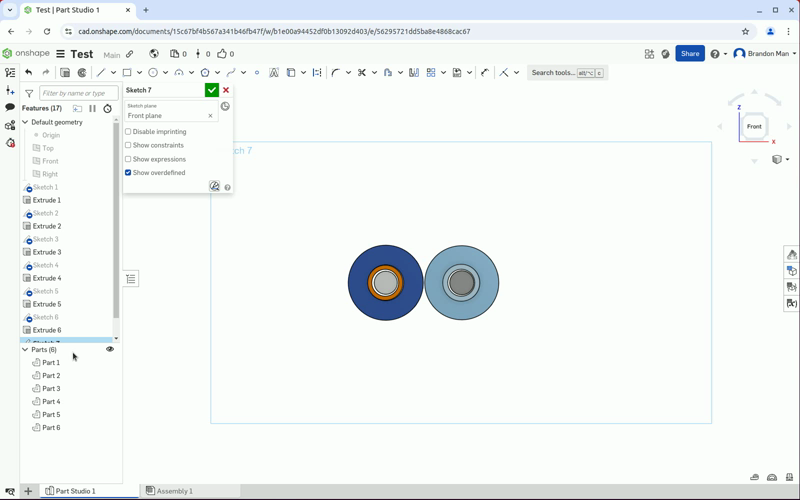
key(y)
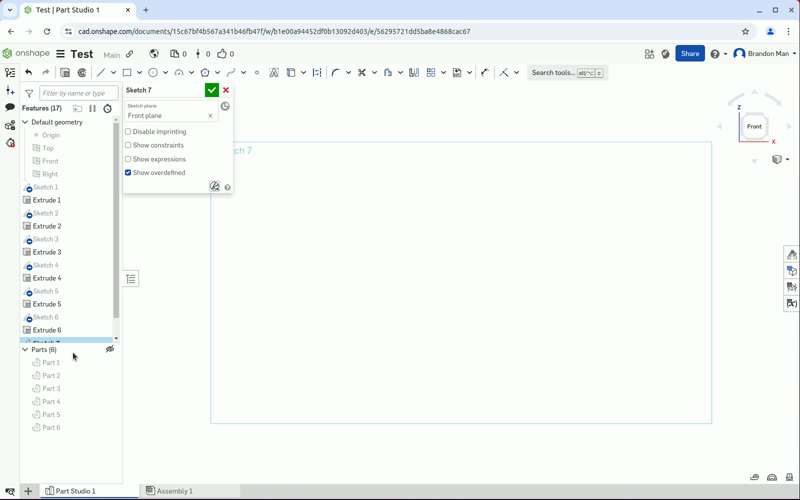
key(c)
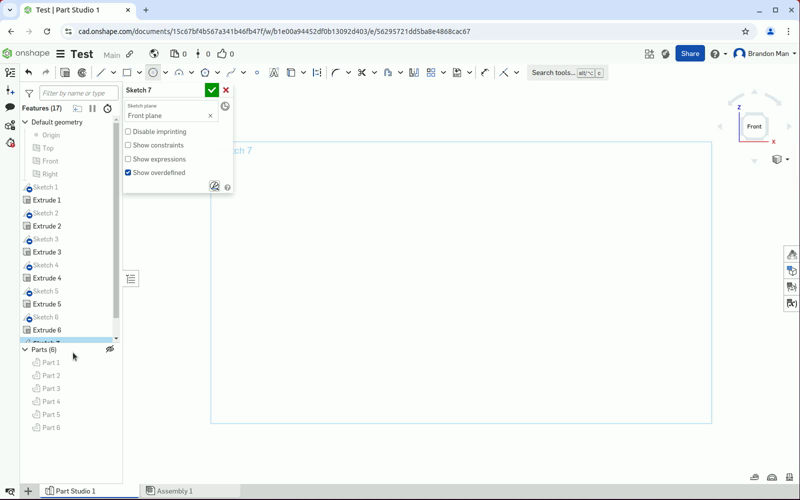
key_down(shift)
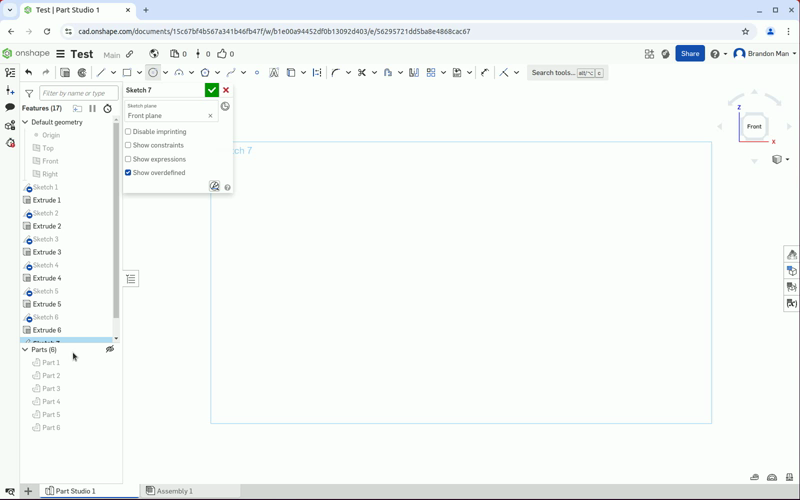
mouse_move(461, 282)
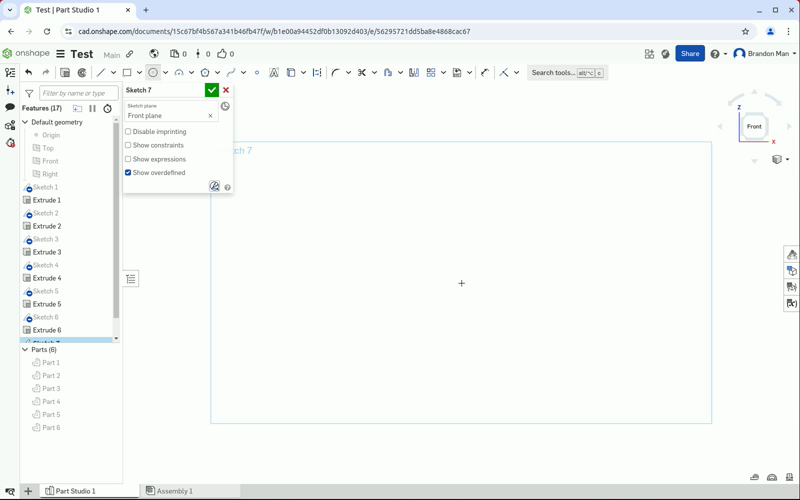
click(461, 282)
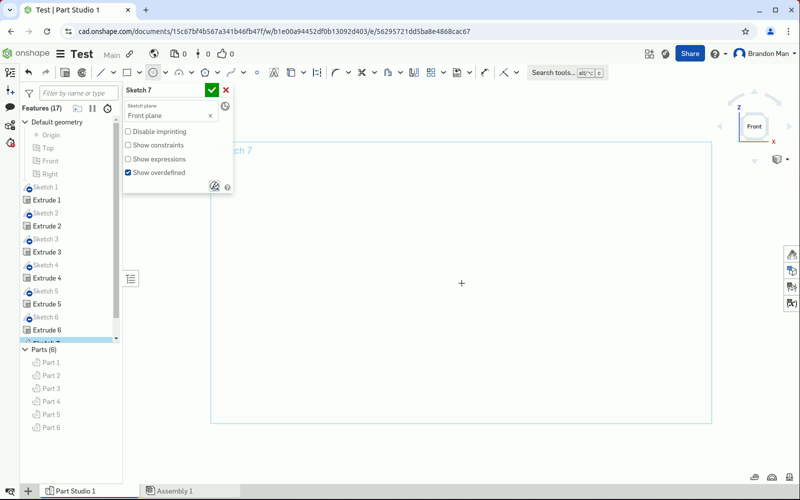
key_up(shift)
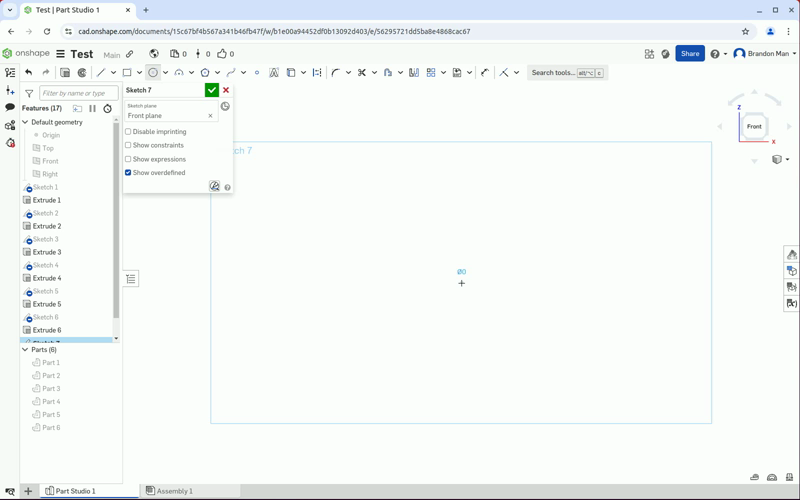
mouse_move(476, 282)
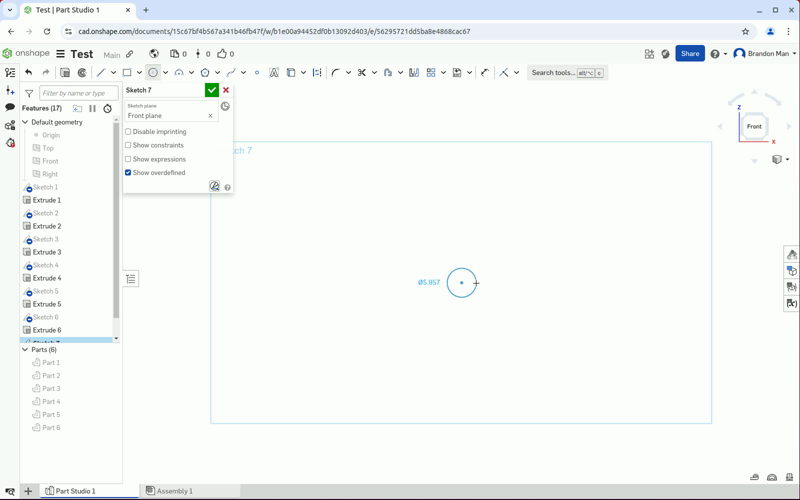
click(476, 282)
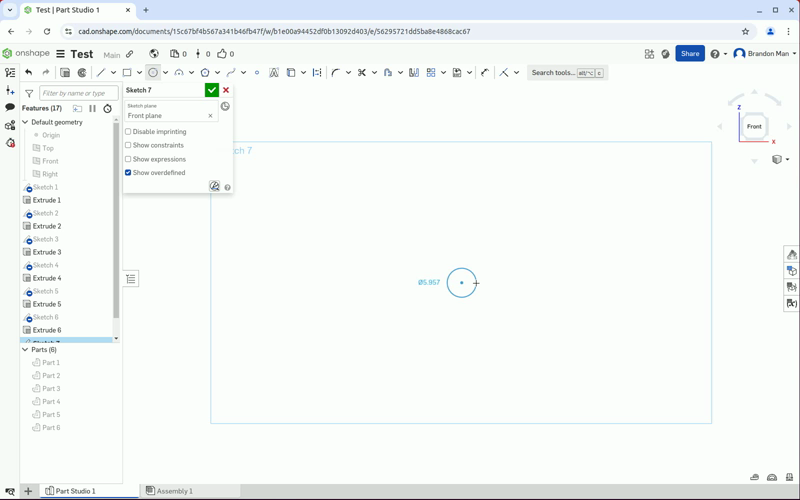
key(esc)
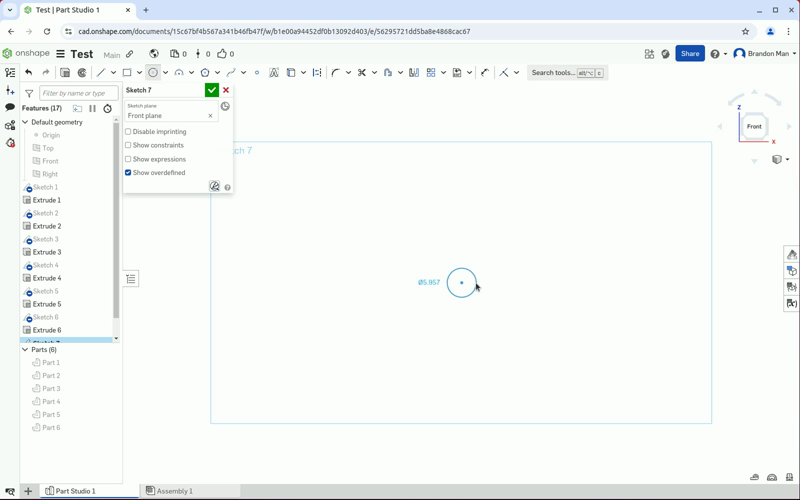
key(c)
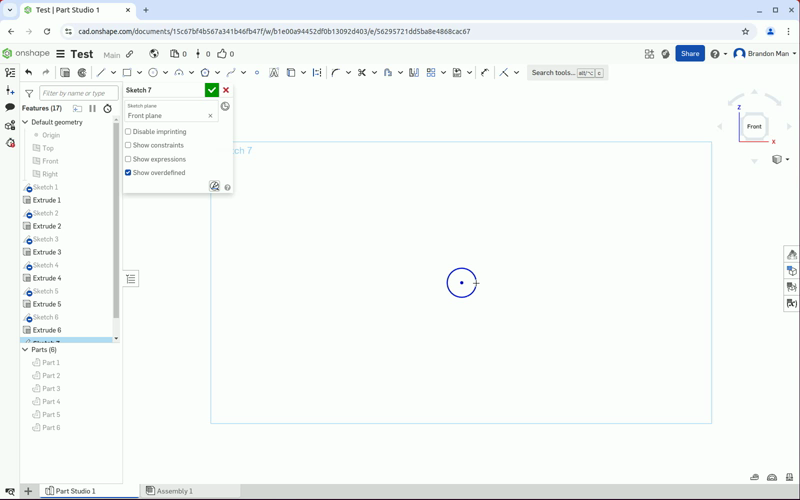
key_down(shift)
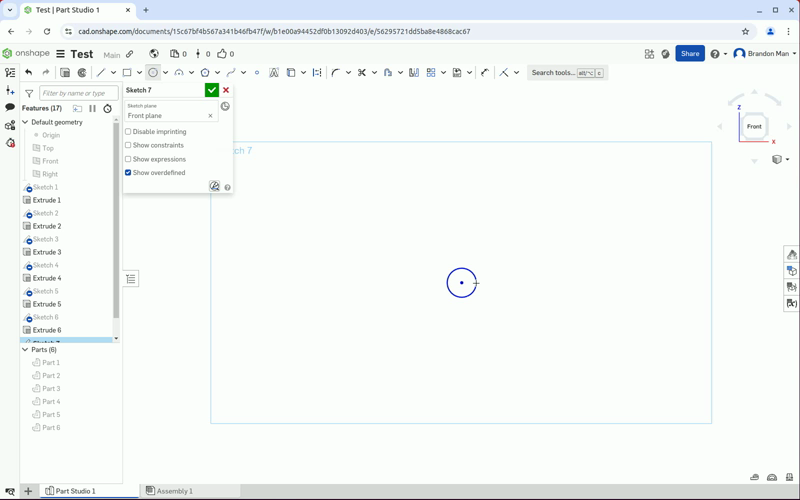
mouse_move(461, 282)
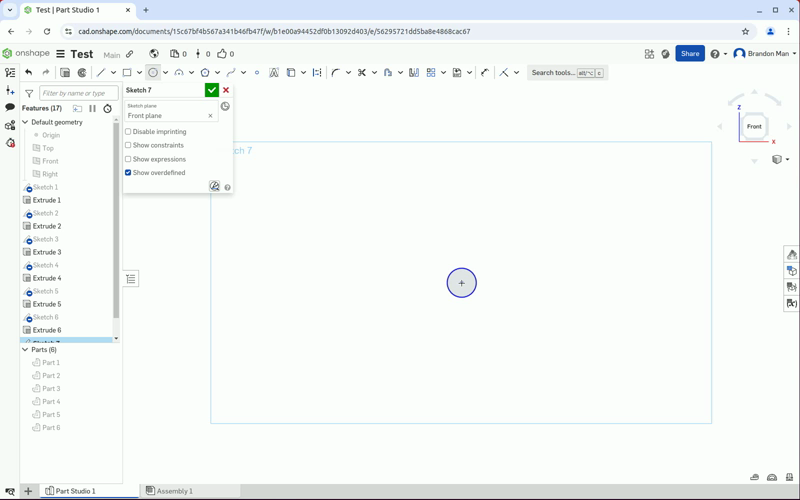
click(461, 282)
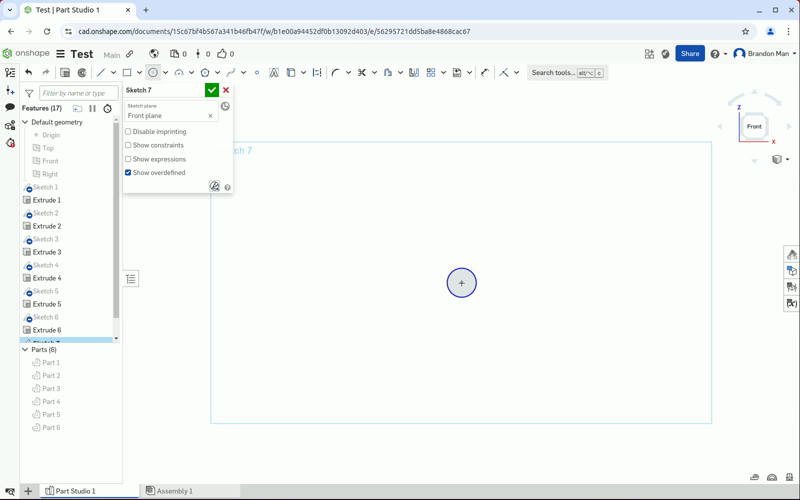
key_up(shift)
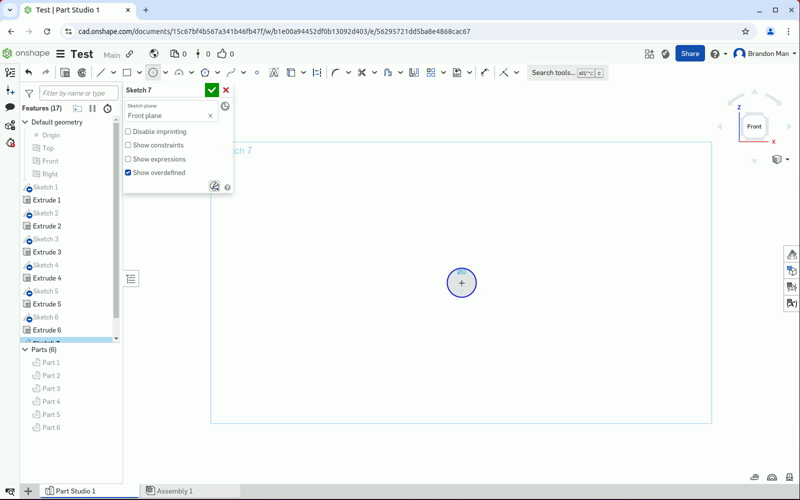
mouse_move(473, 282)
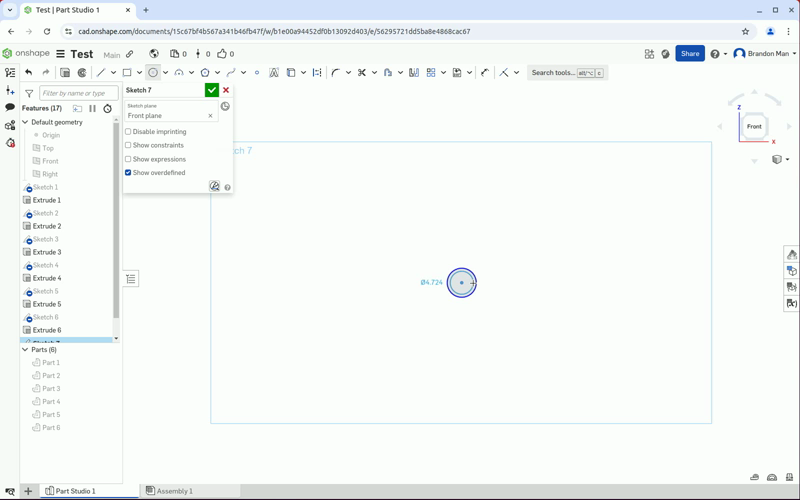
scroll(6)
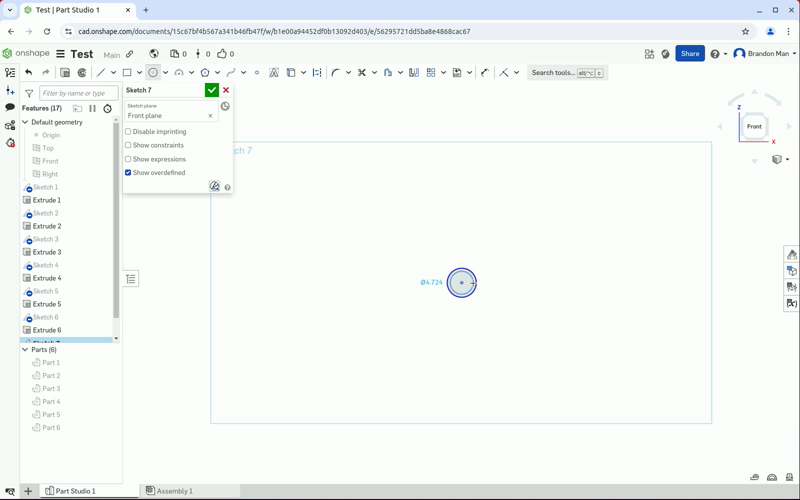
scroll(6)
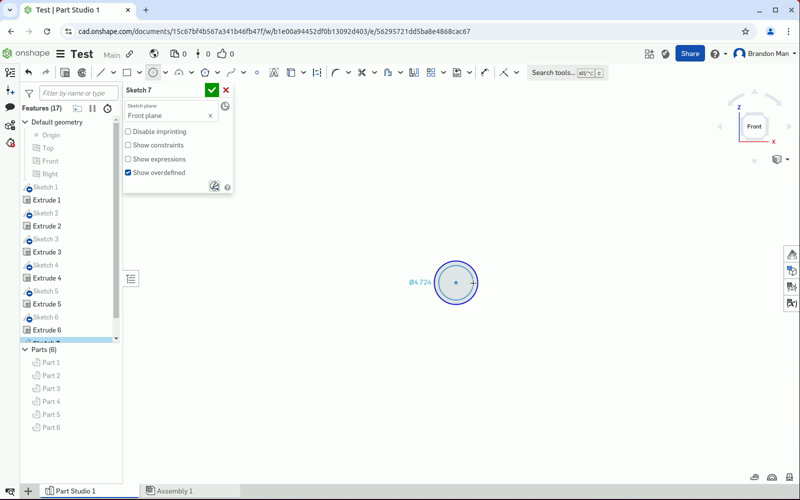
scroll(6)
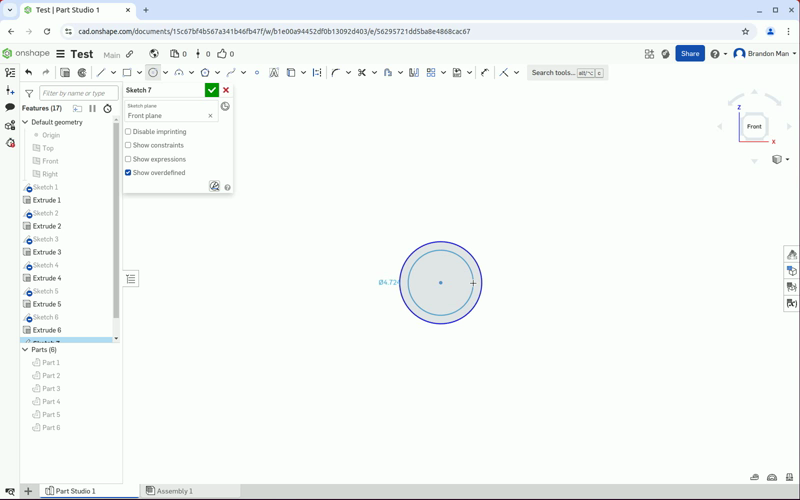
scroll(6)
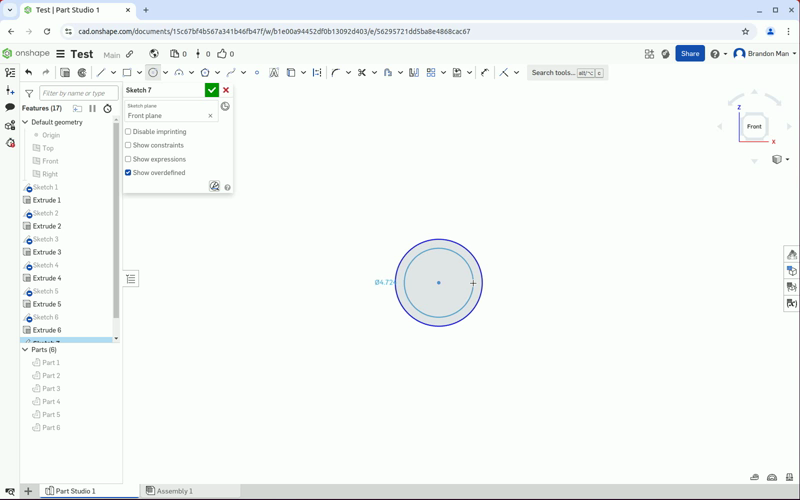
scroll(6)
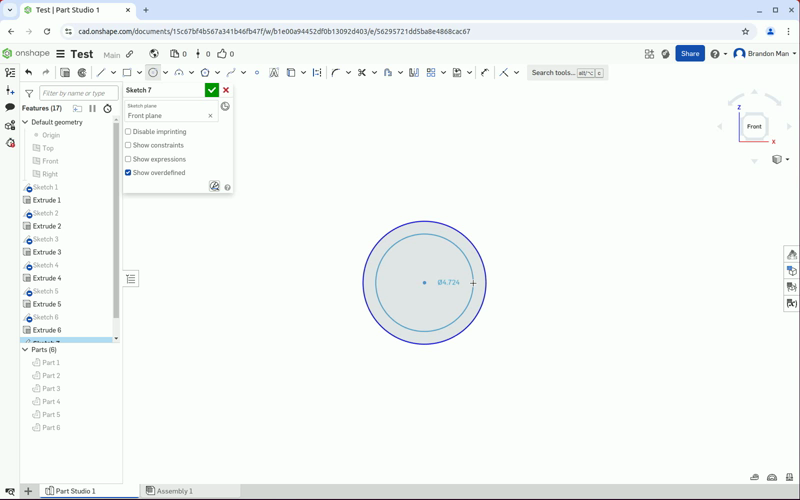
scroll(6)
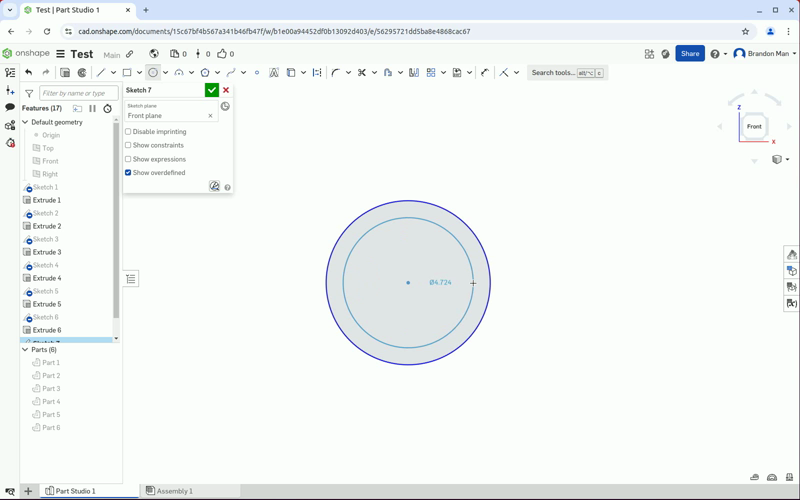
scroll(6)
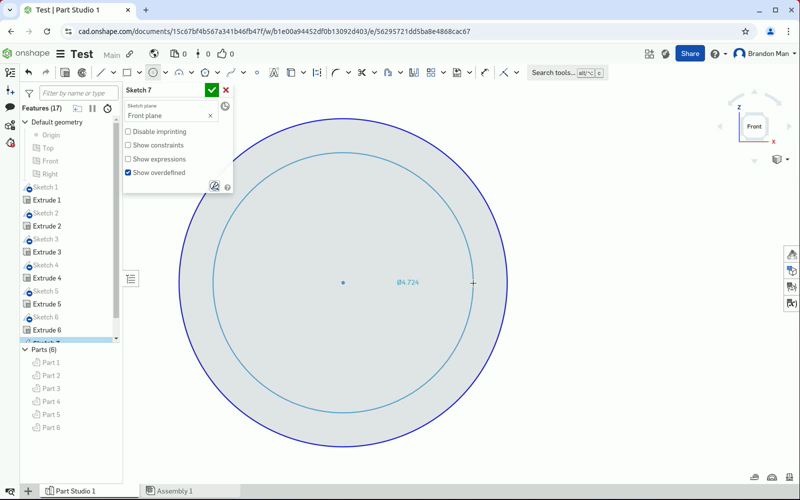
click(473, 282)
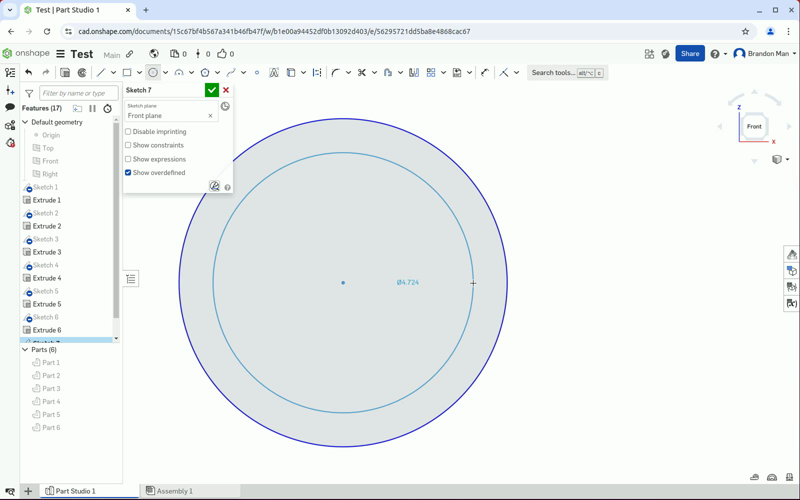
scroll(-6)
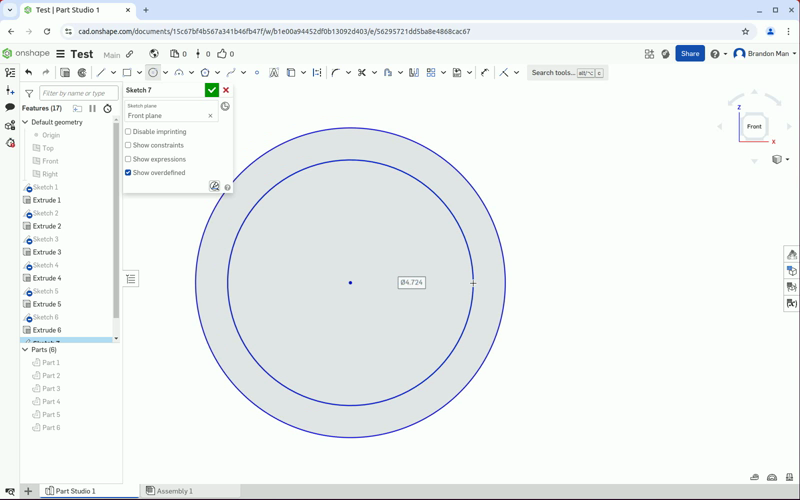
scroll(-6)
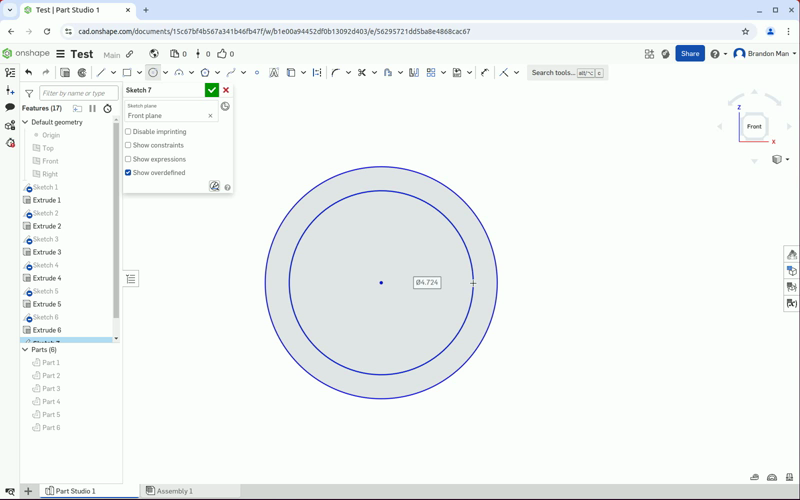
scroll(-6)
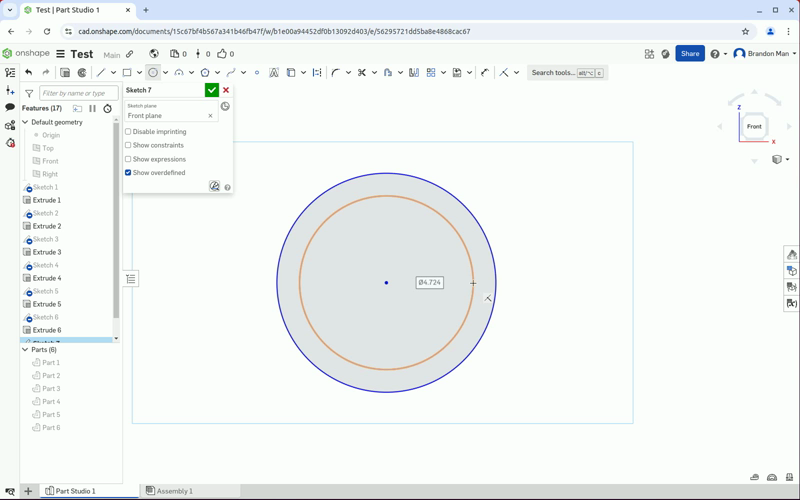
scroll(-6)
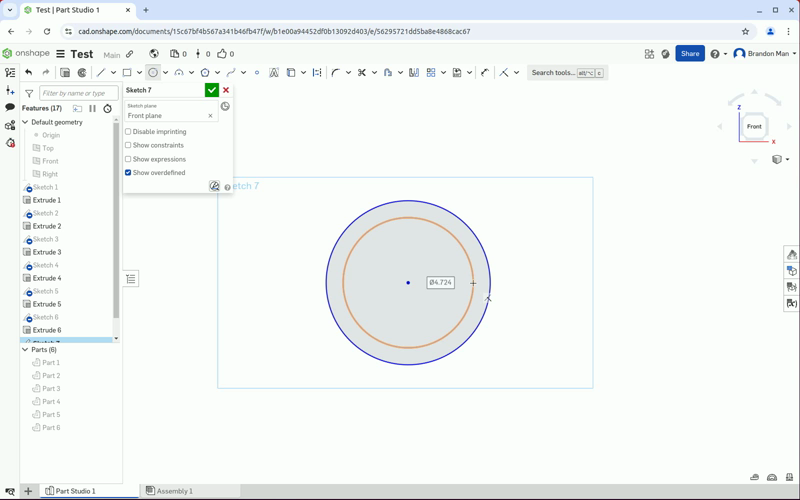
scroll(-6)
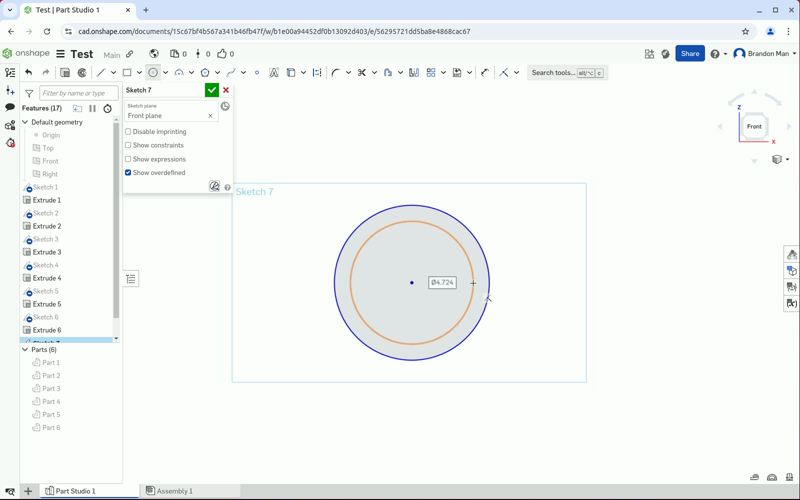
scroll(-6)
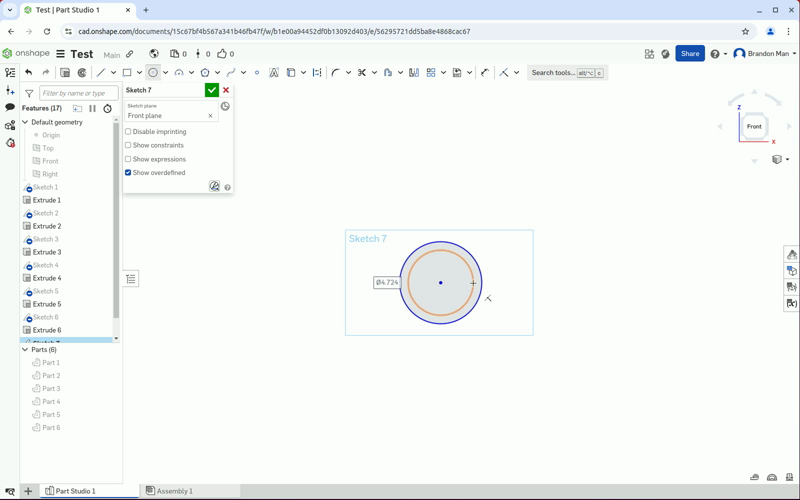
scroll(-6)
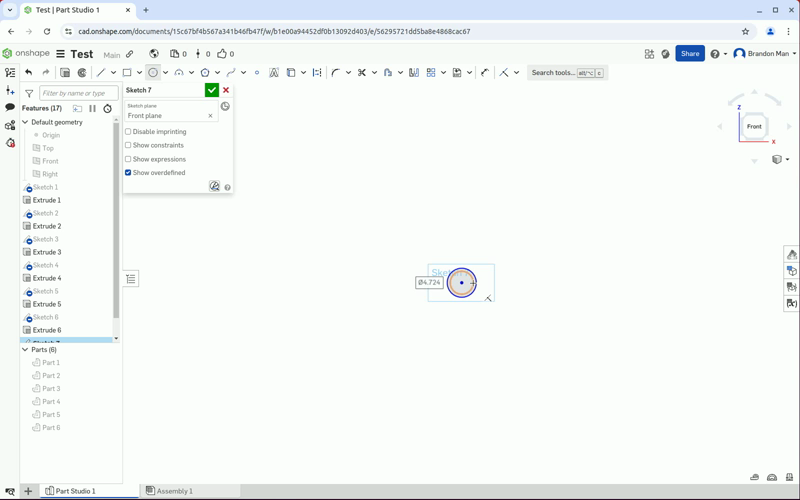
key(esc)
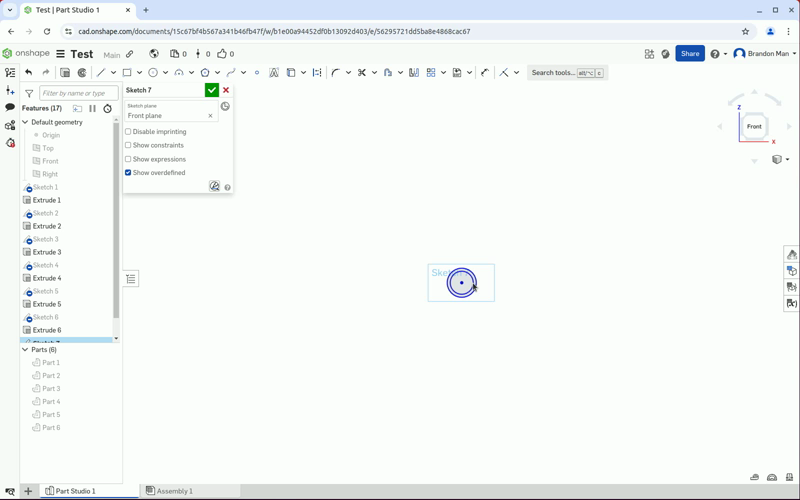
mouse_move(458, 294)
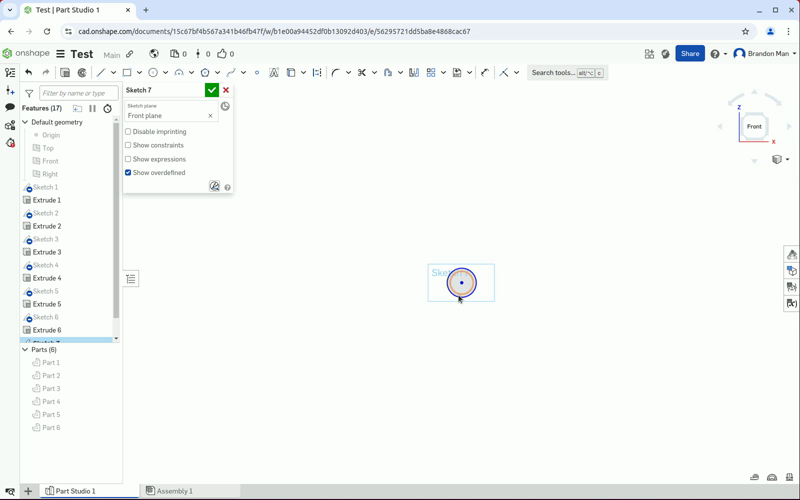
scroll(6)
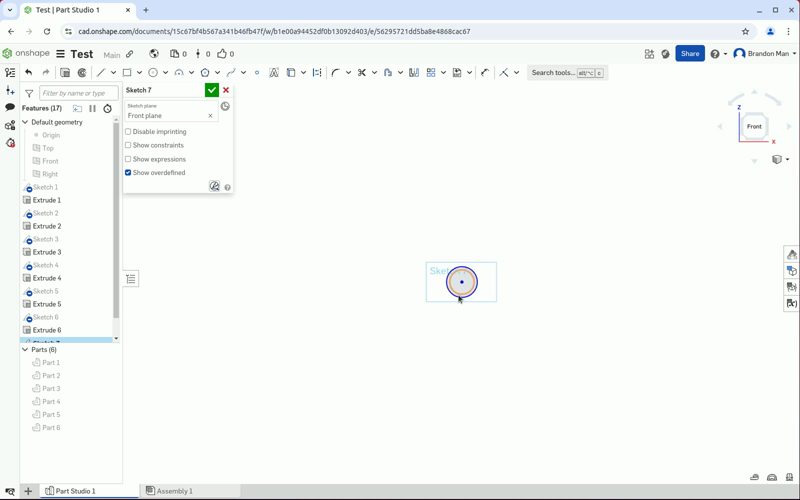
scroll(6)
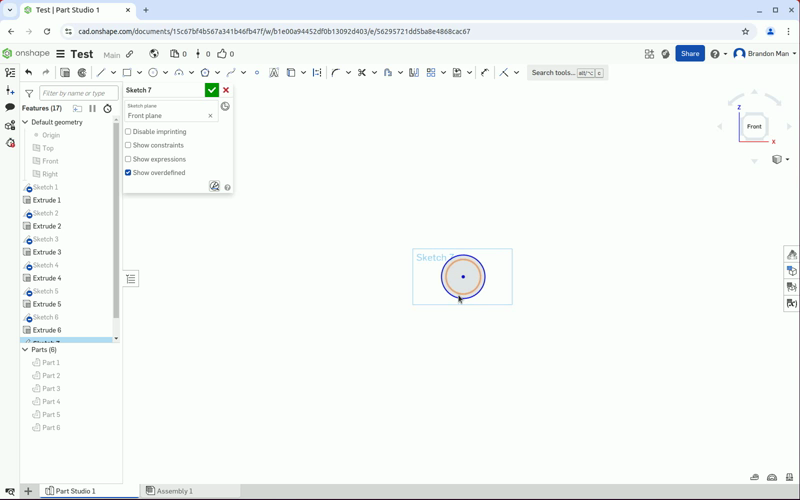
scroll(6)
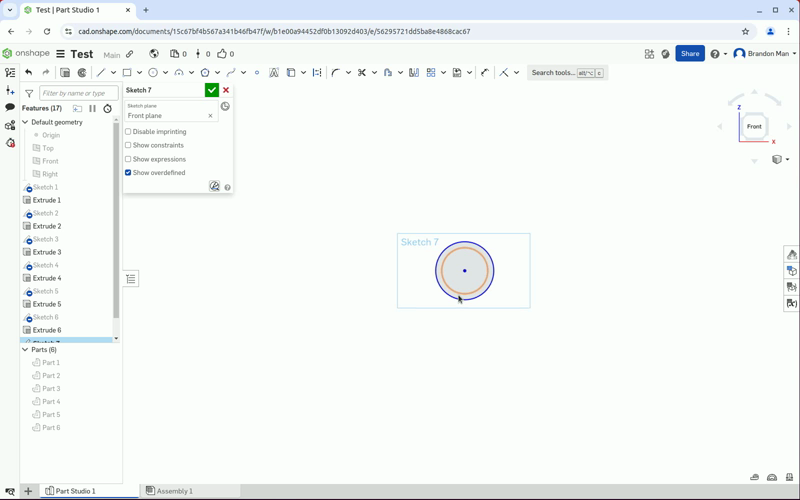
scroll(6)
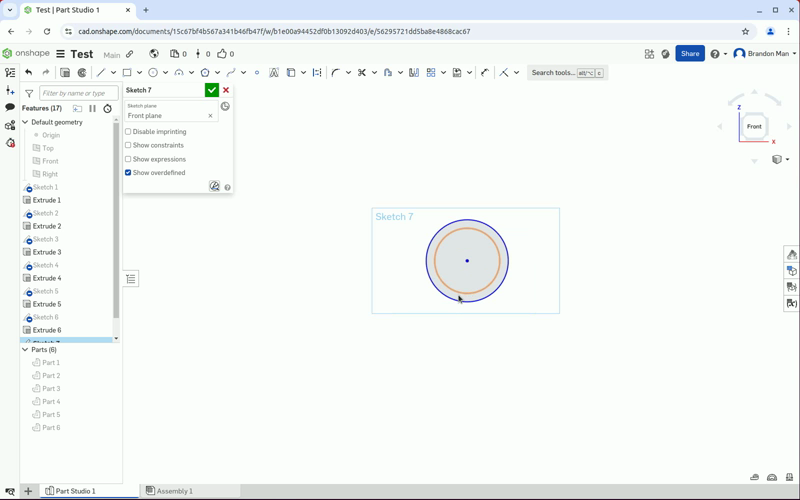
scroll(6)
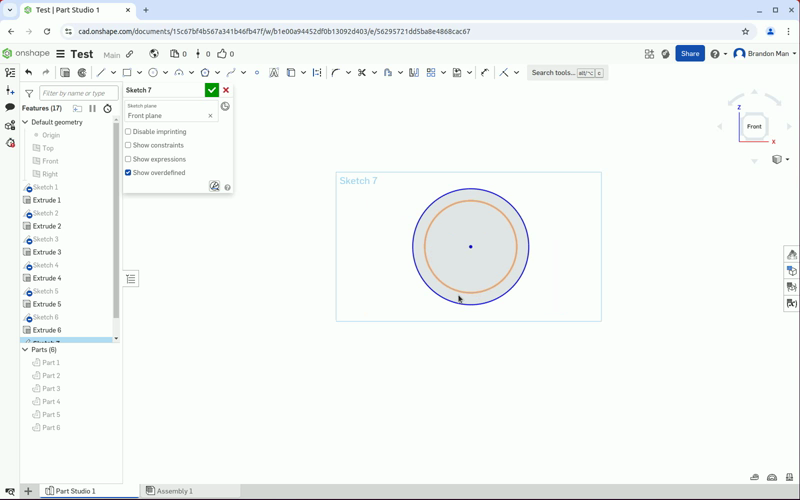
scroll(6)
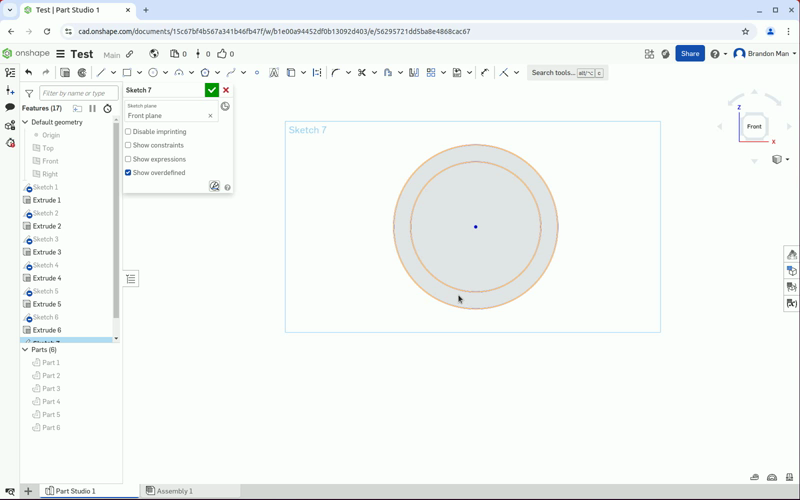
scroll(6)
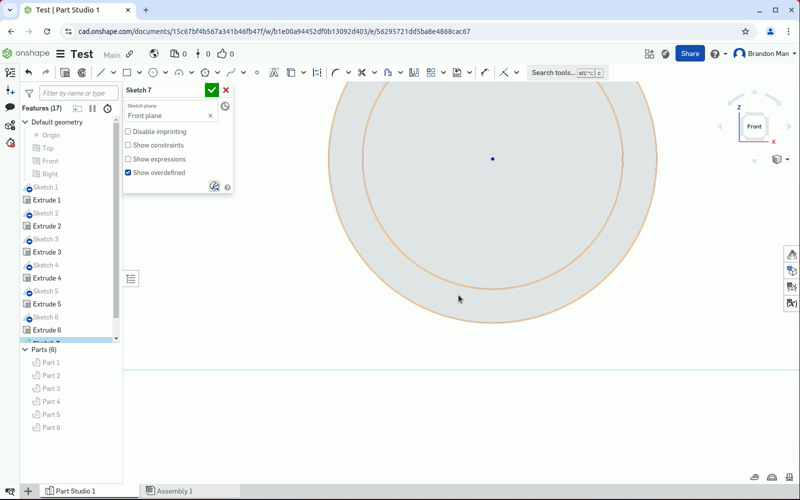
click(458, 294)
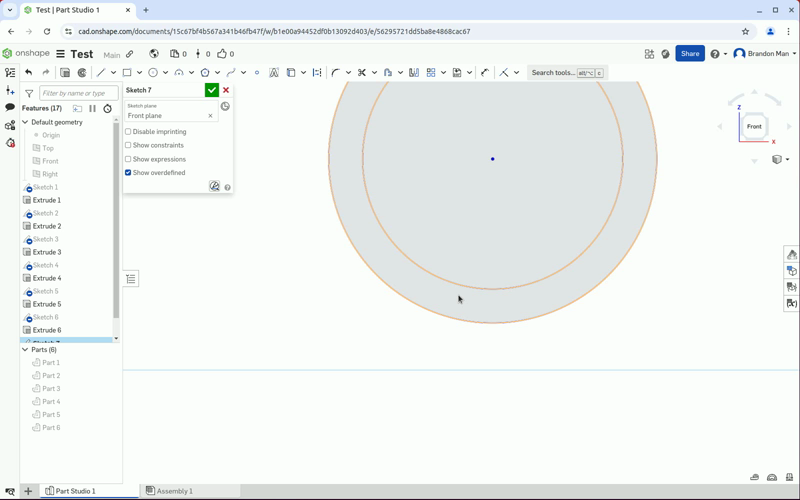
scroll(-6)
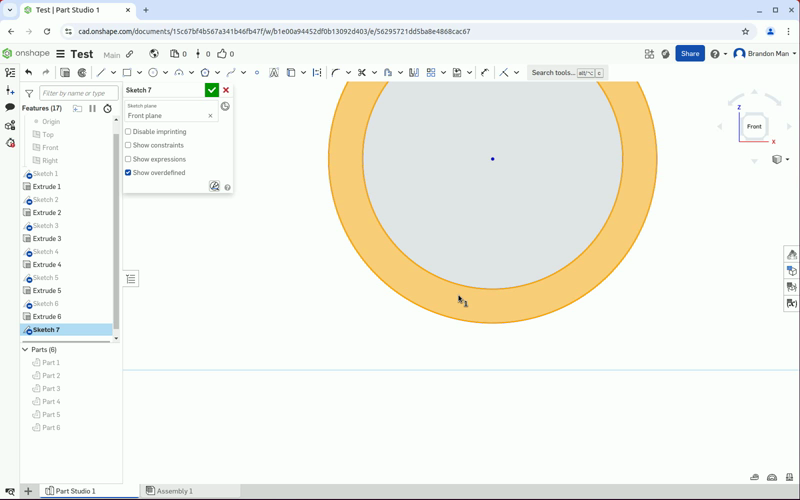
scroll(-6)
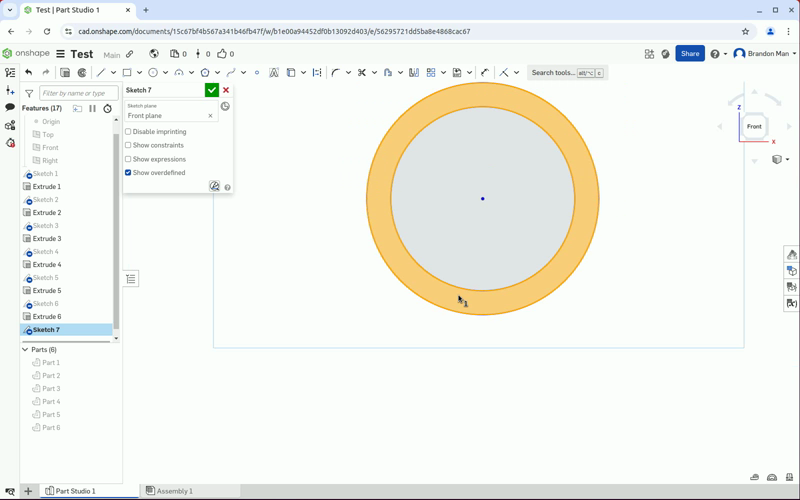
scroll(-6)
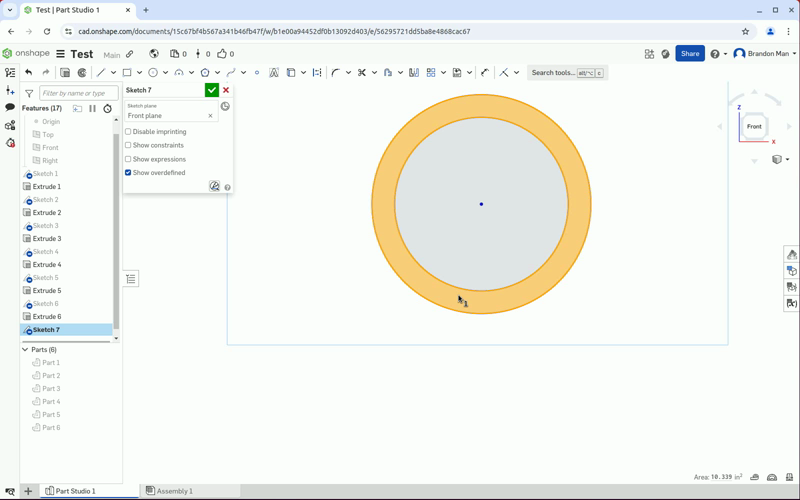
scroll(-6)
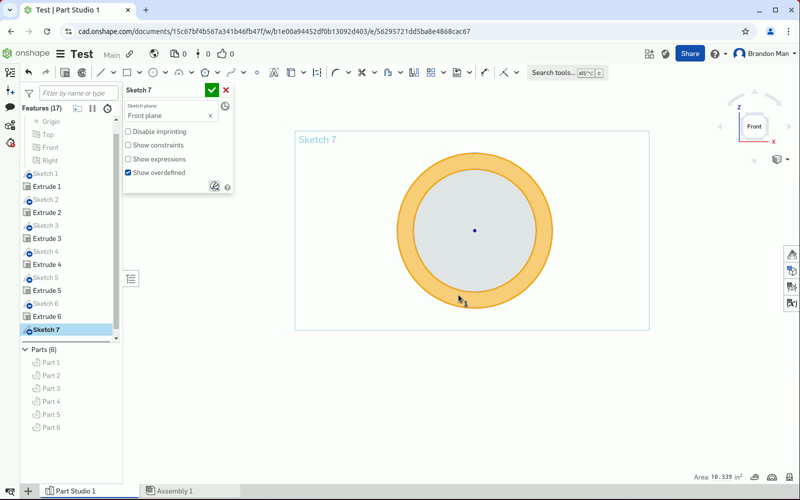
scroll(-6)
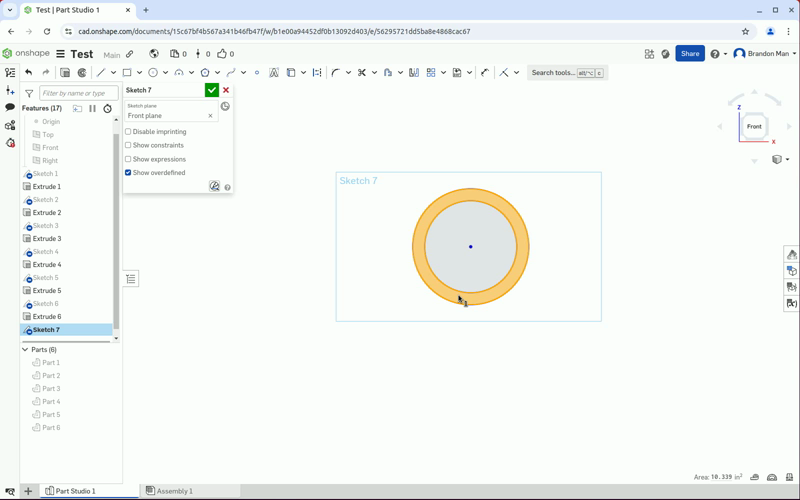
scroll(-6)
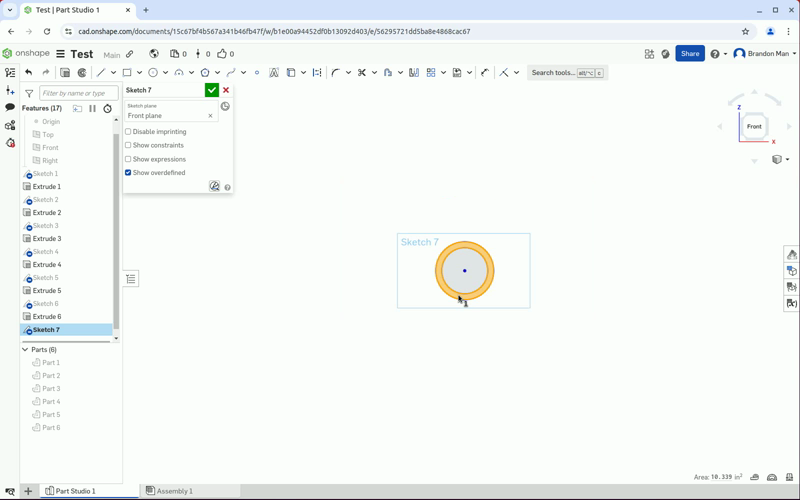
scroll(-6)
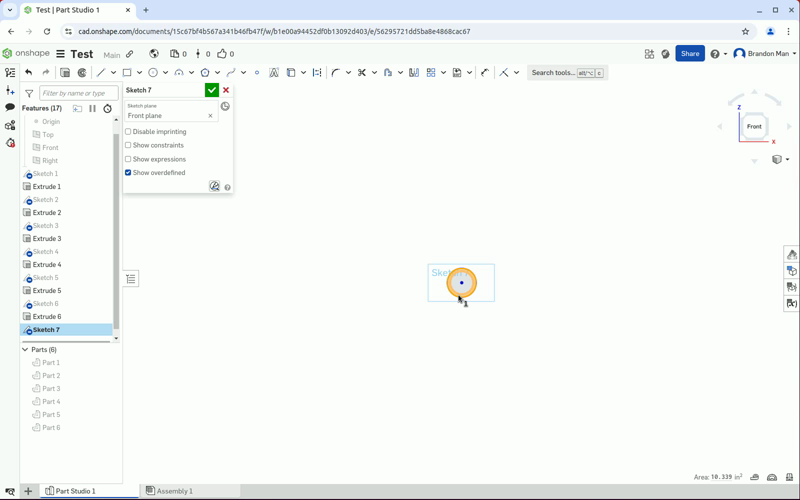
mouse_move(73, 352)
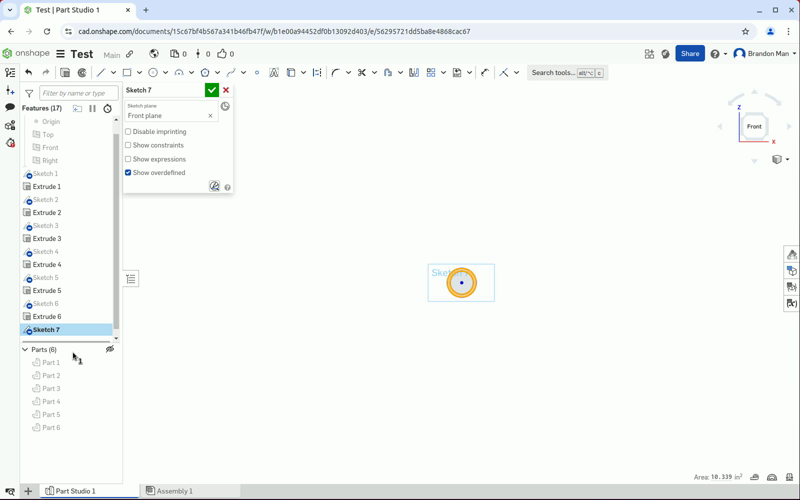
key(shift+y)
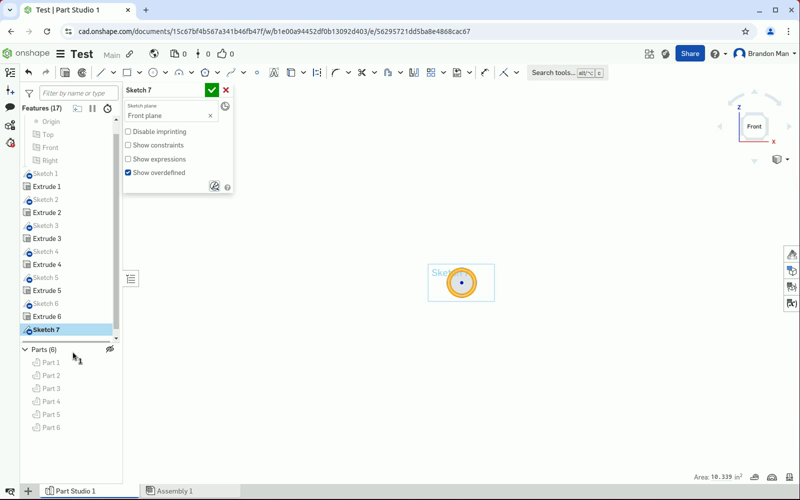
key(shift+e)
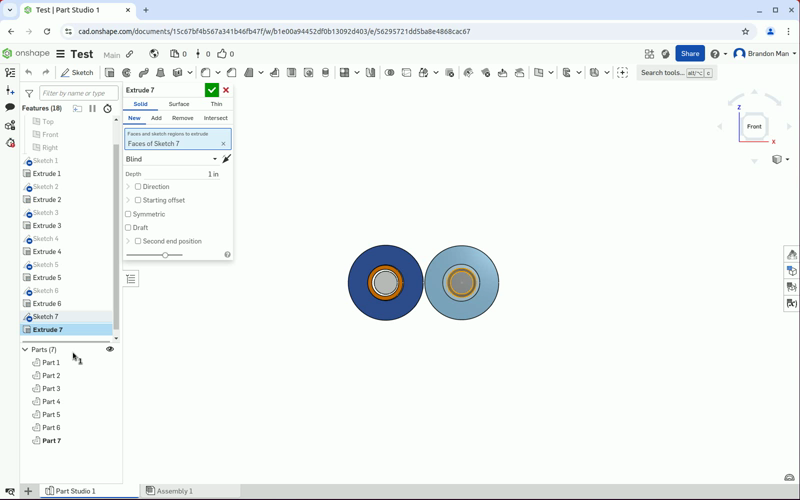
mouse_move(143, 106)
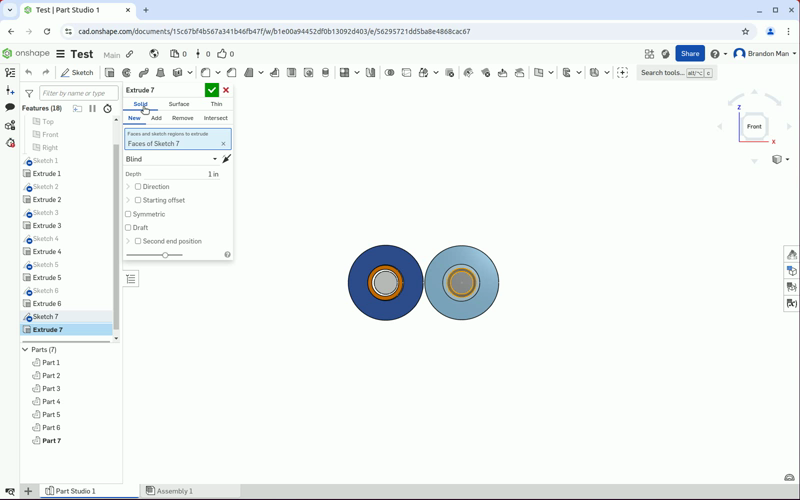
click(143, 106)
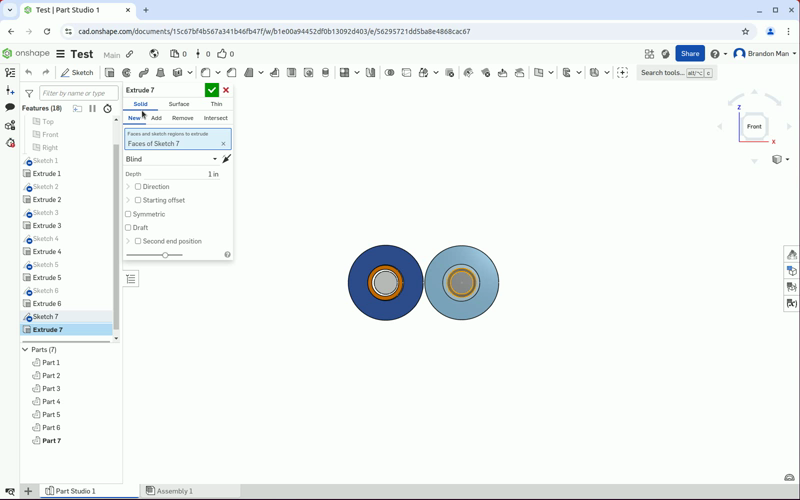
mouse_move(137, 120)
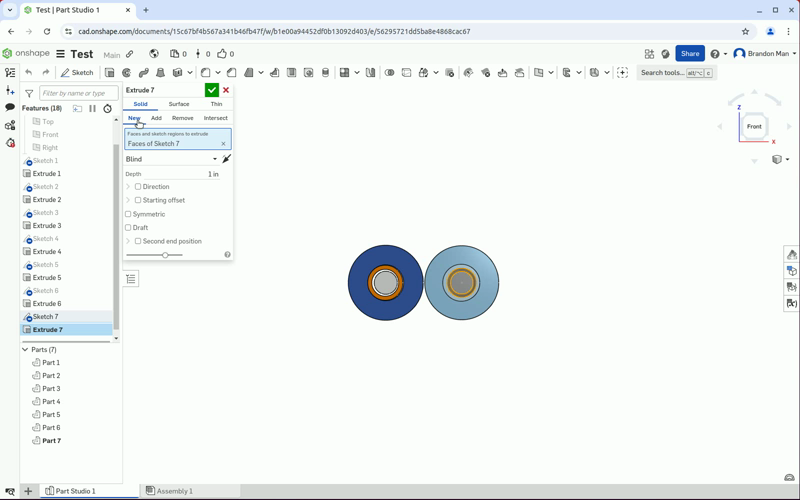
click(137, 120)
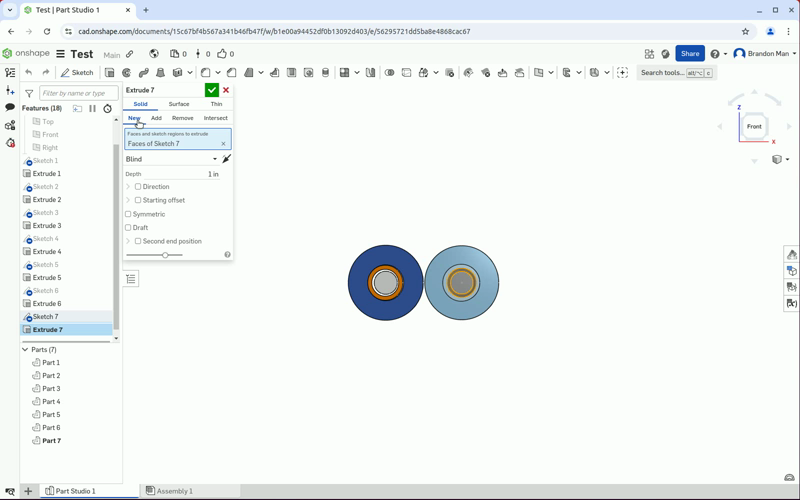
key(tab, 4)
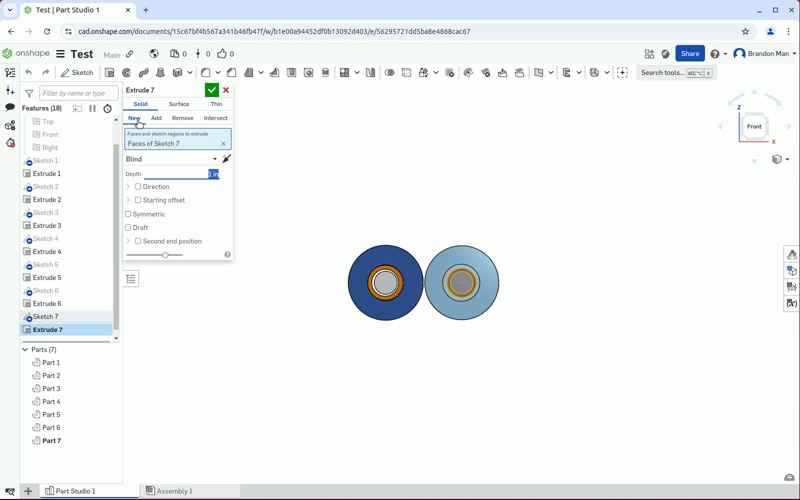
text(2.648)
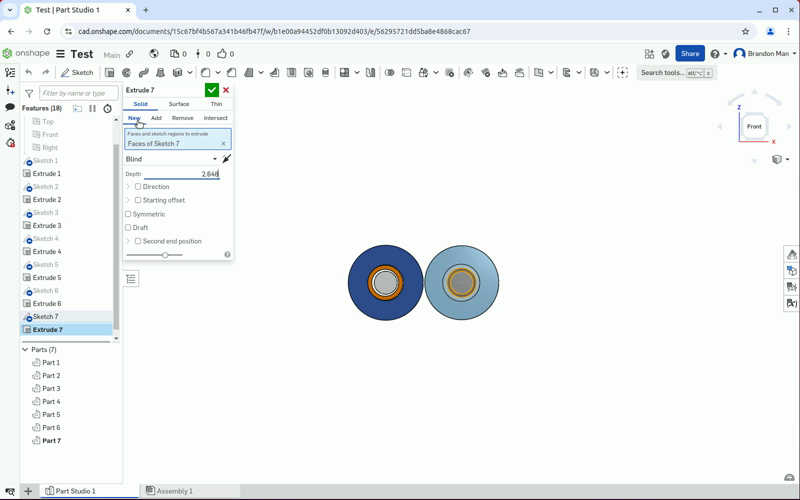
key(enter)
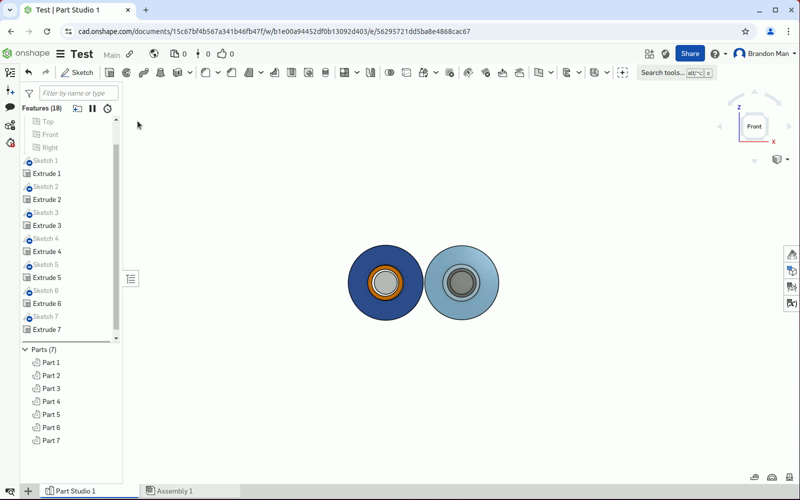
key(shift+h)
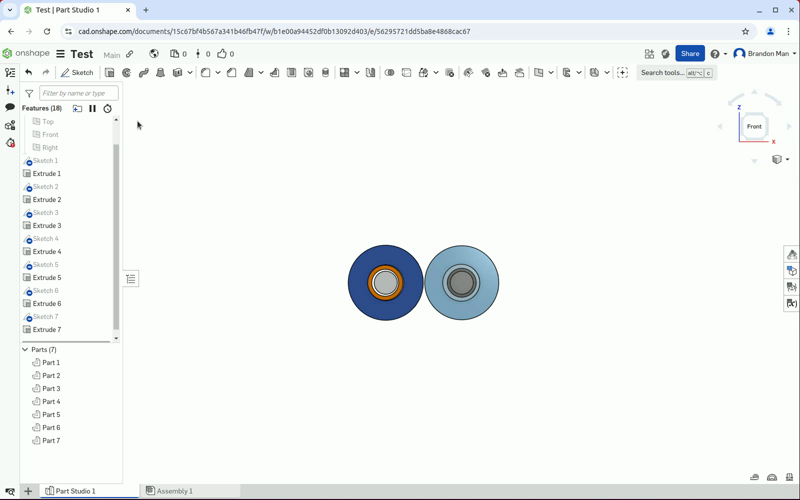
key(shift+h)
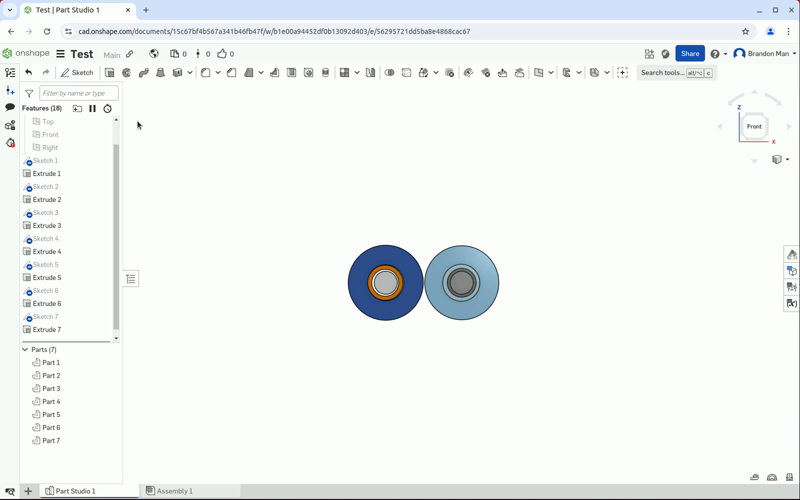
mouse_move(69, 163)
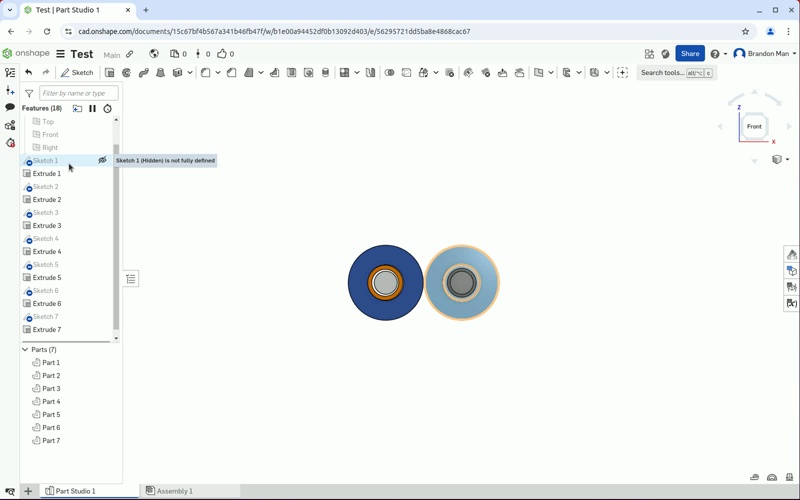
click(69, 163)
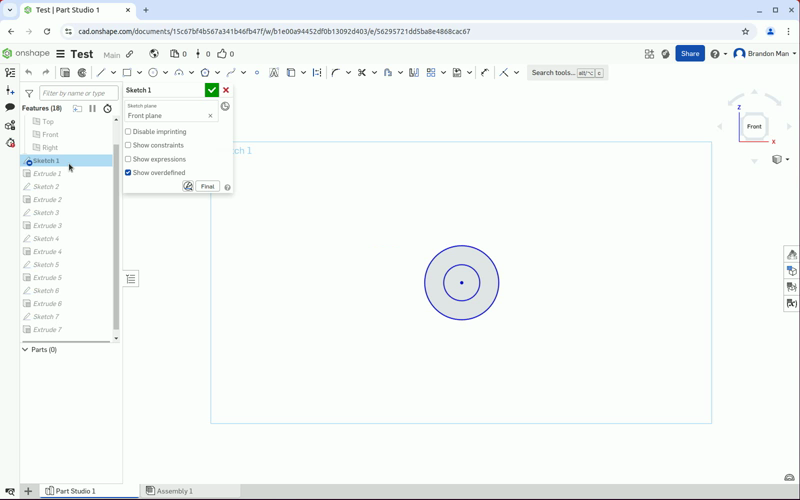
mouse_move(229, 92)
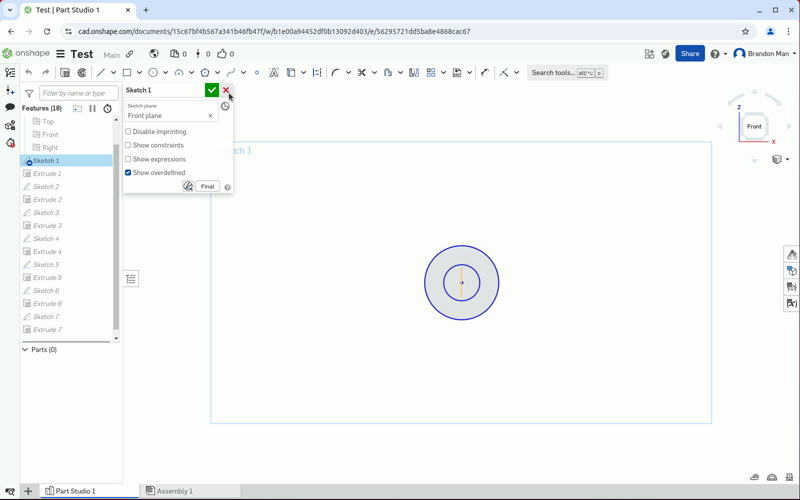
click(229, 92)
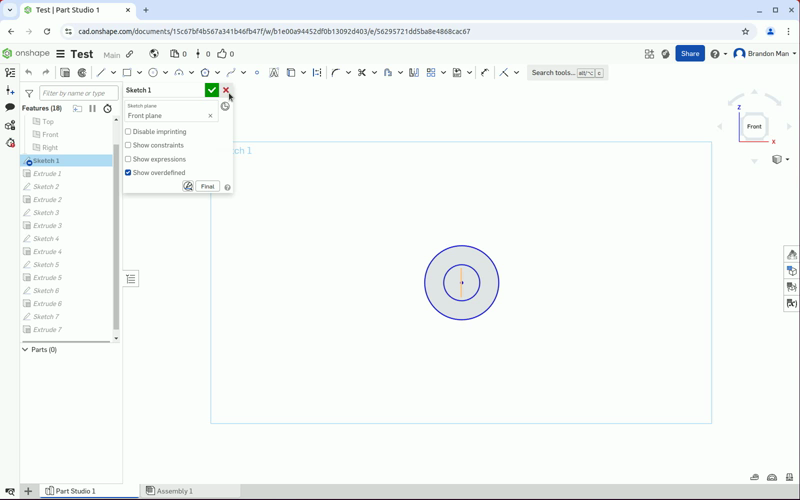
key(shift+s)
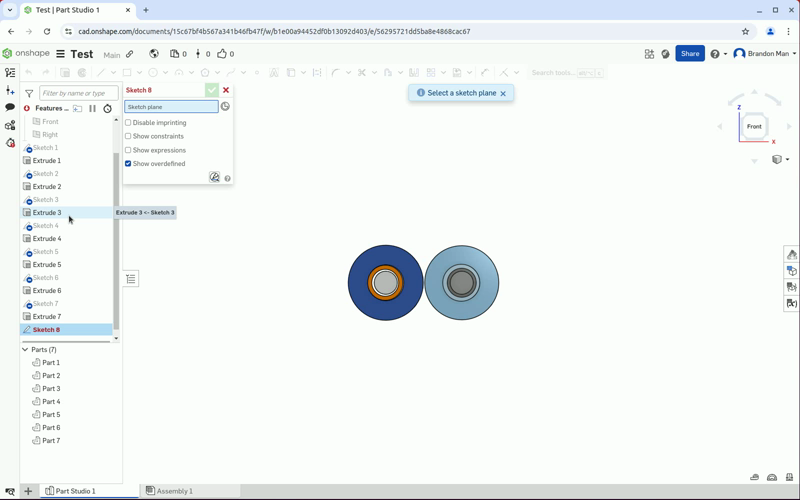
scroll(3)
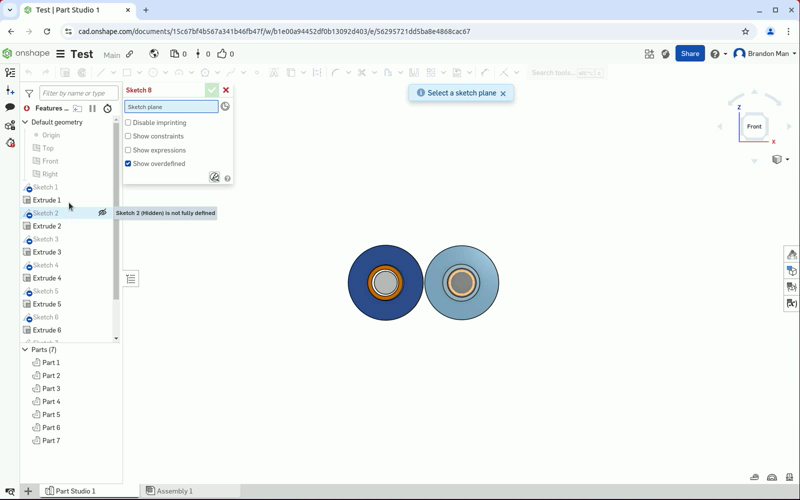
mouse_move(69, 163)
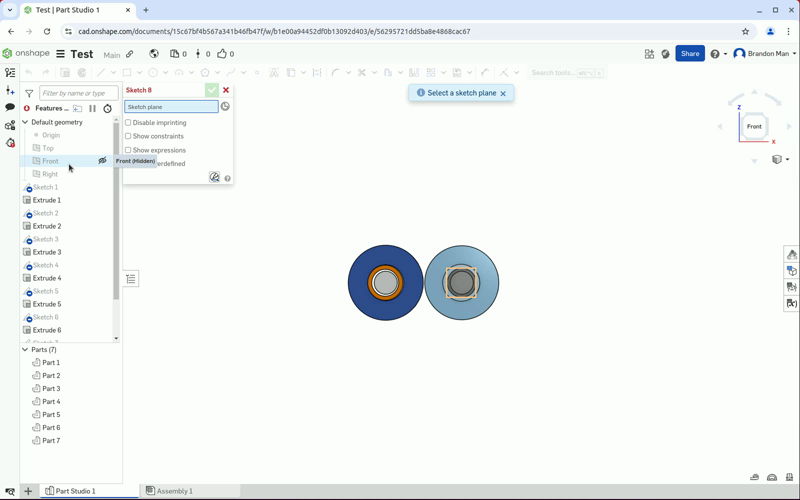
click(69, 163)
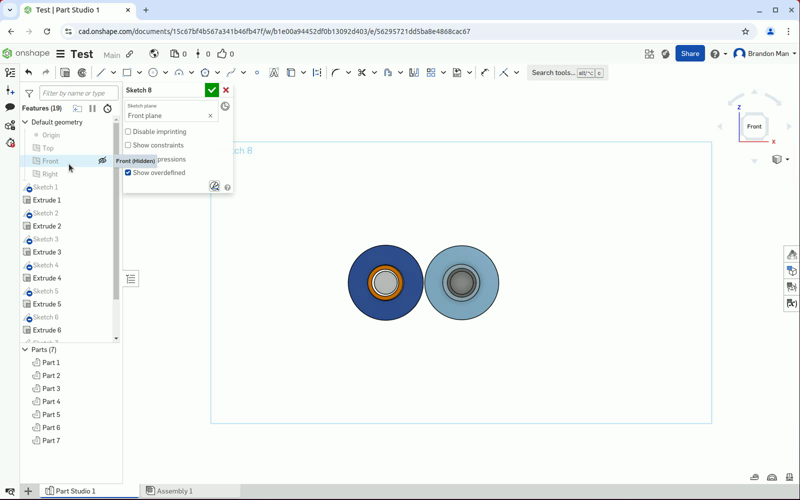
mouse_move(73, 352)
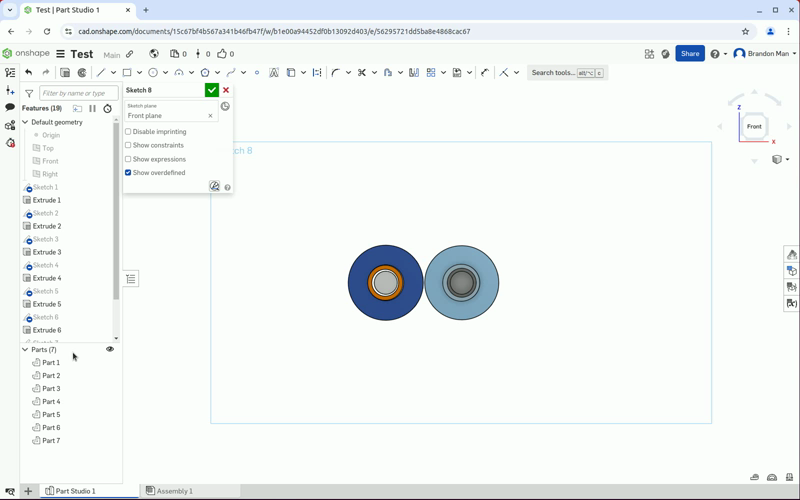
key(y)
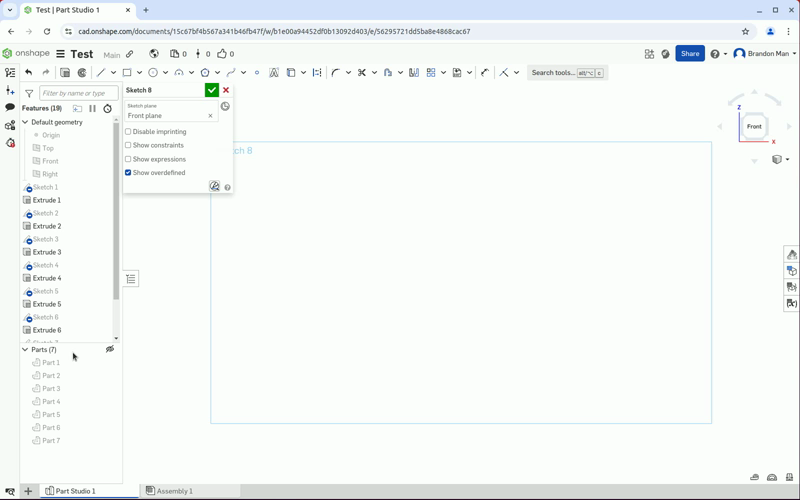
key(c)
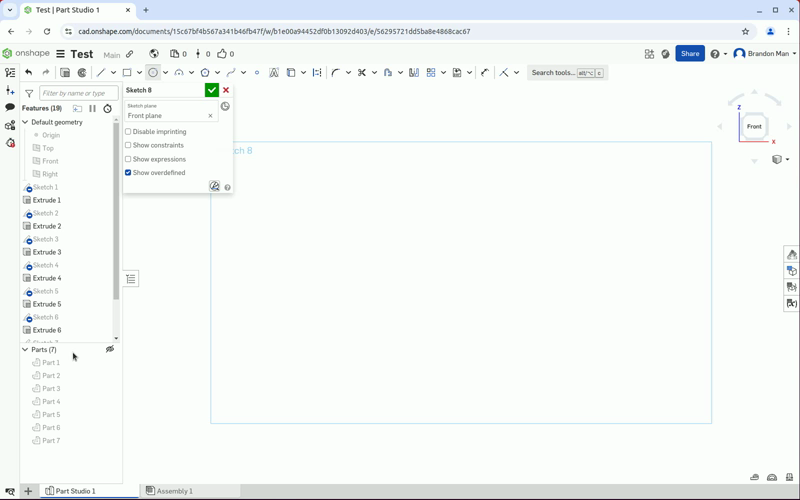
key_down(shift)
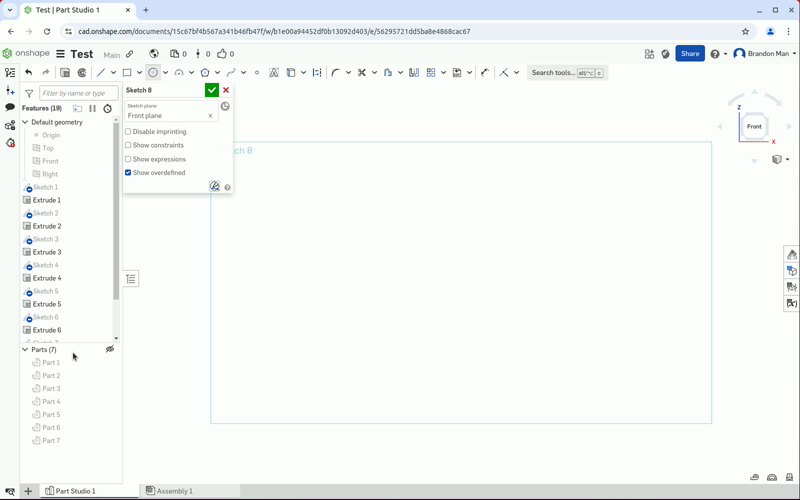
mouse_move(385, 282)
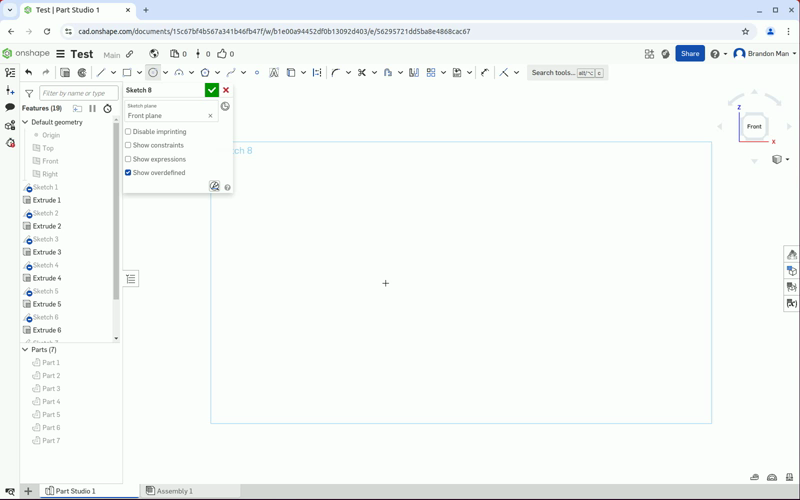
click(385, 282)
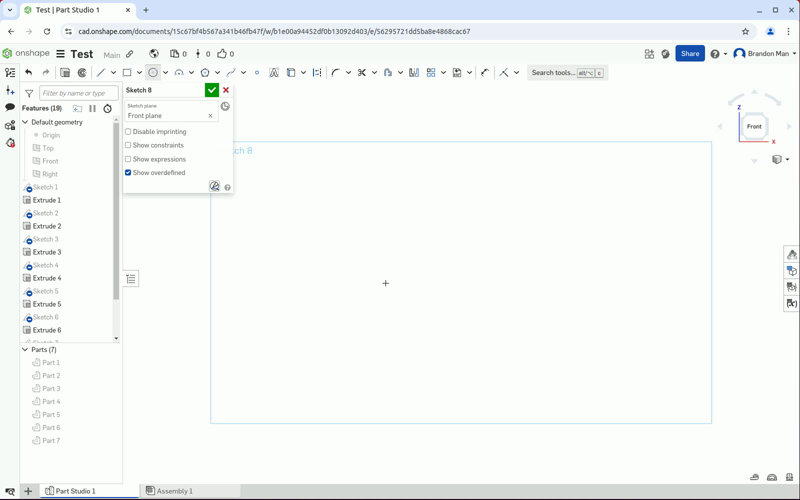
key_up(shift)
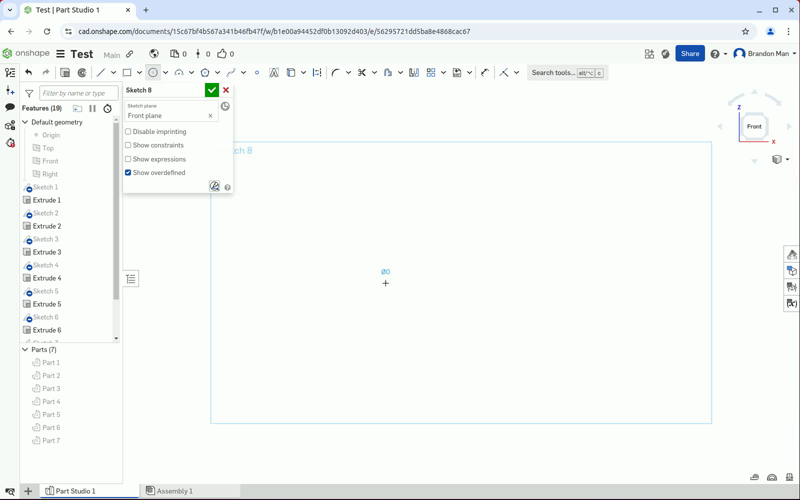
mouse_move(399, 282)
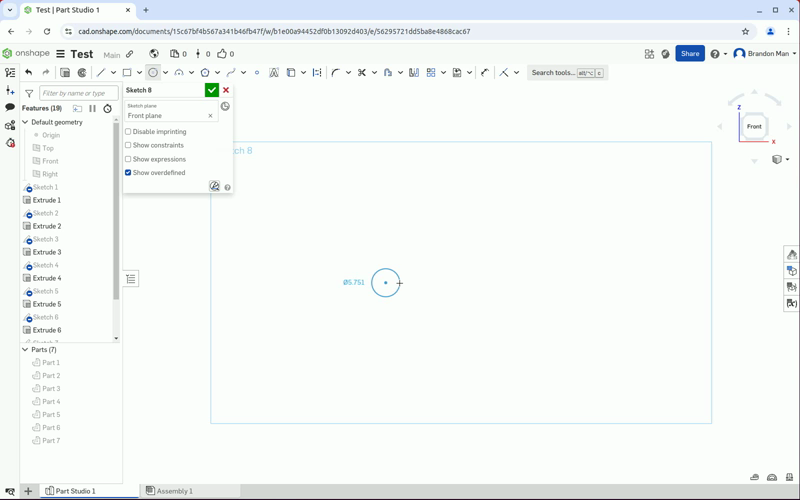
click(399, 282)
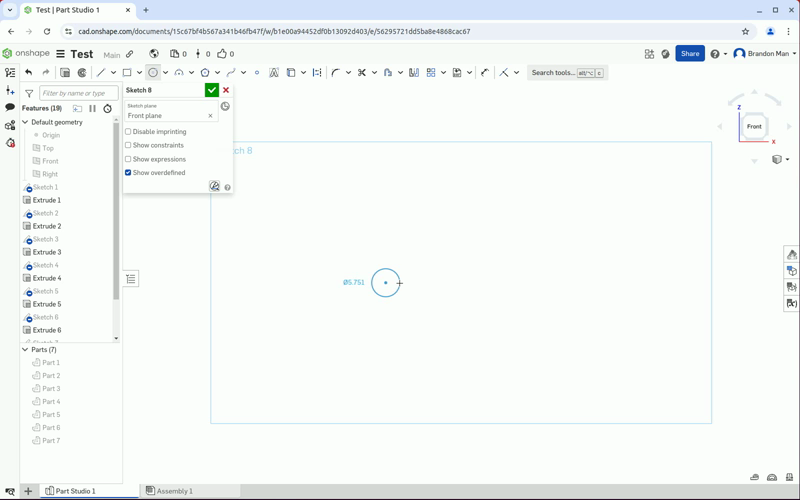
key(esc)
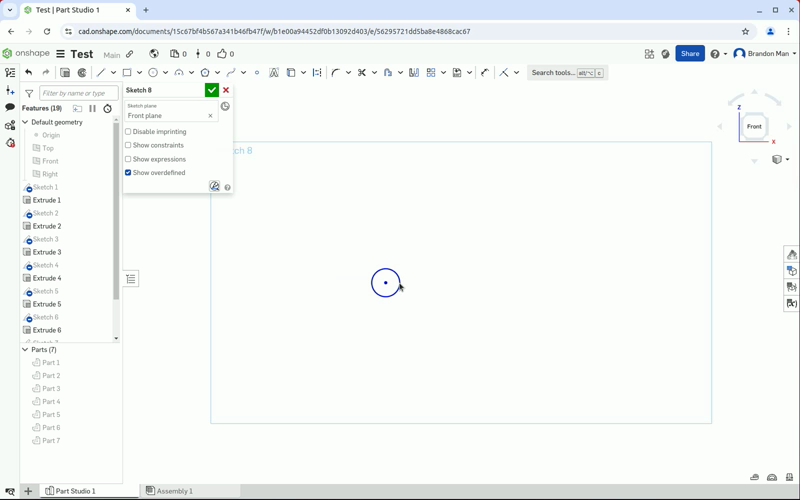
key(c)
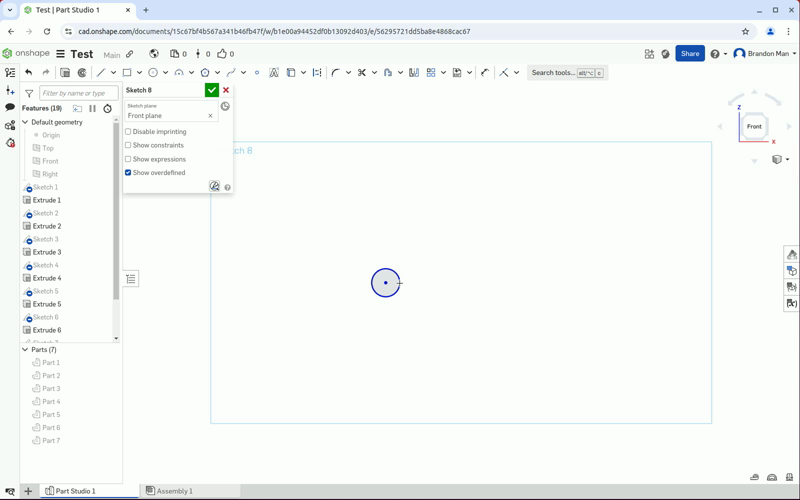
key_down(shift)
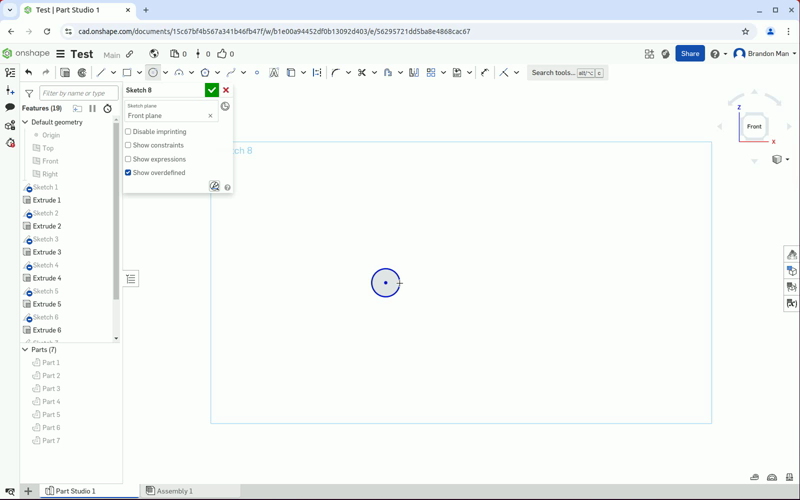
mouse_move(385, 282)
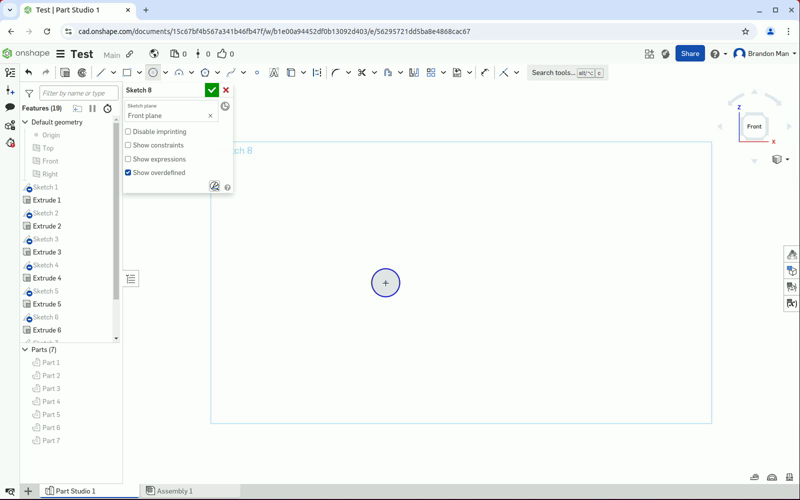
click(385, 282)
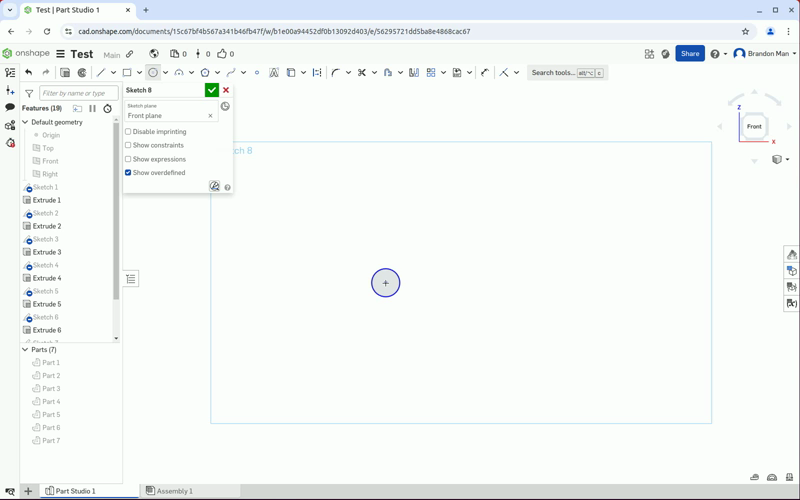
key_up(shift)
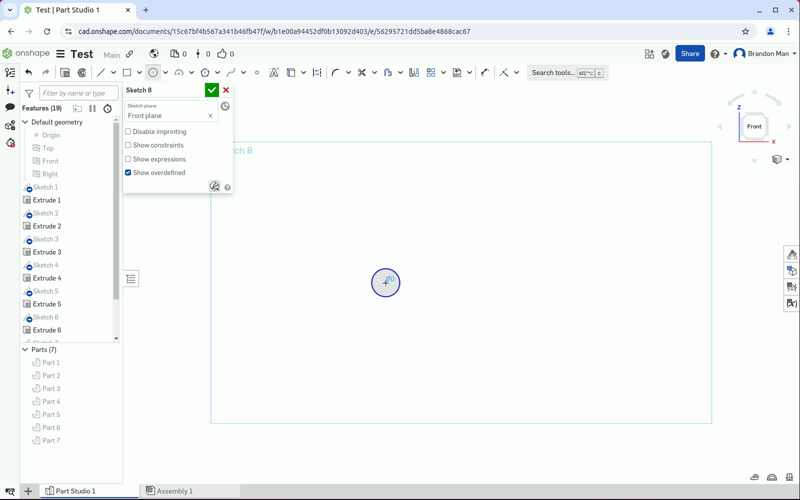
mouse_move(397, 282)
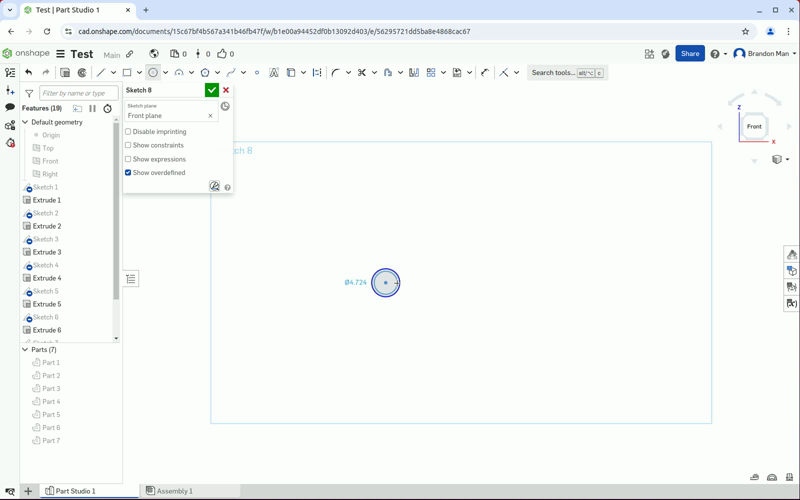
scroll(6)
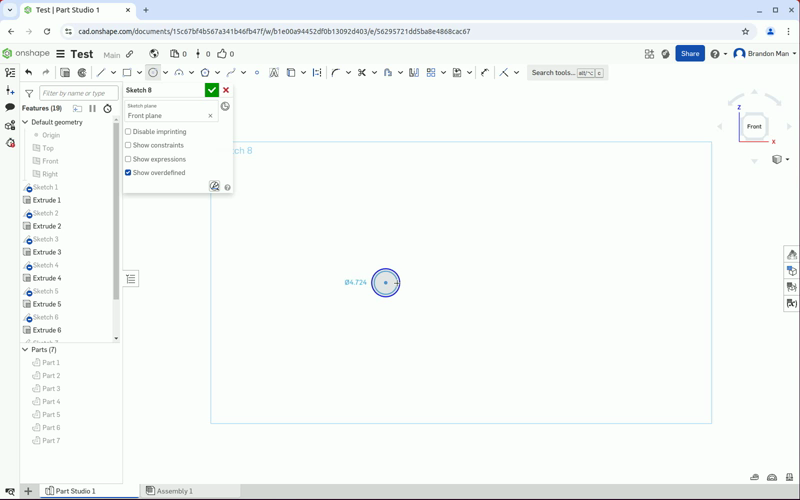
scroll(6)
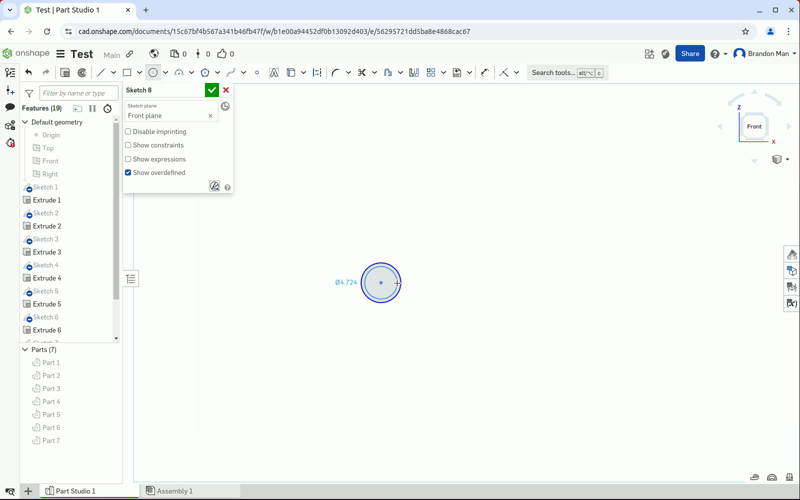
scroll(6)
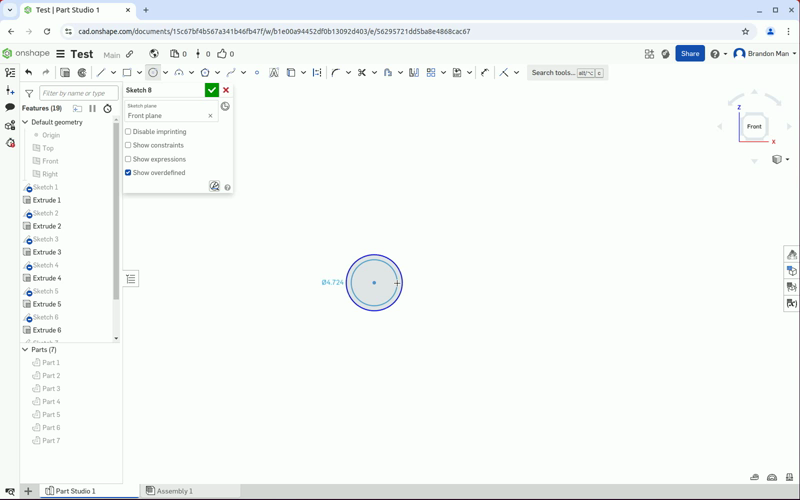
scroll(6)
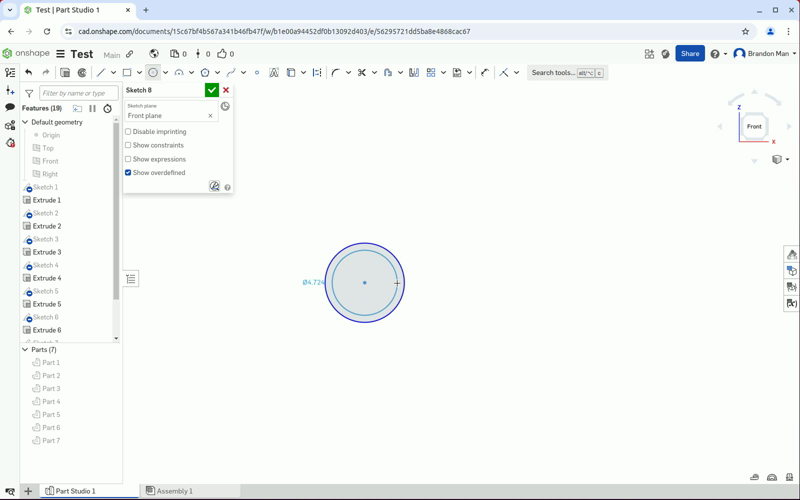
scroll(6)
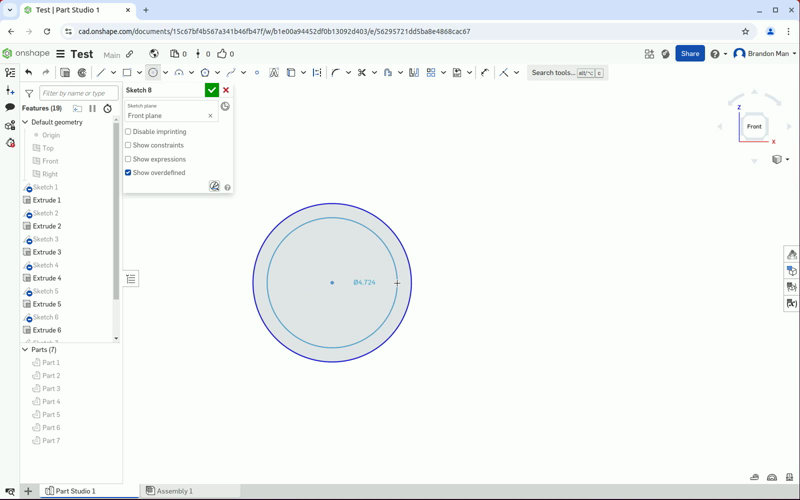
scroll(6)
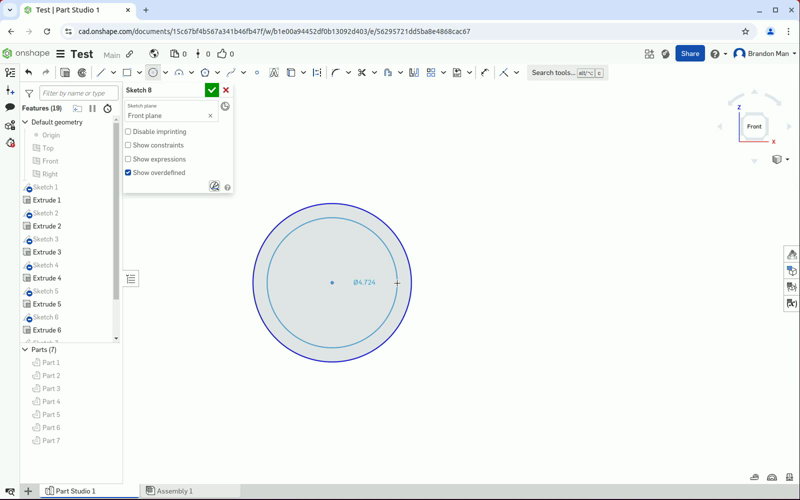
scroll(6)
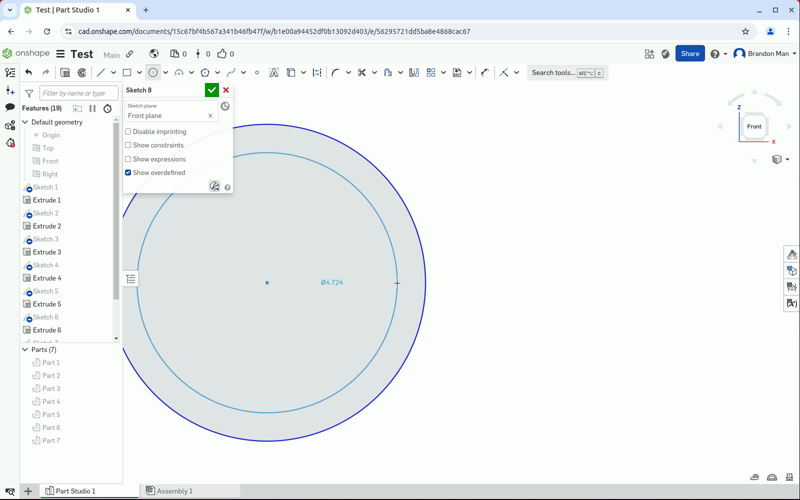
click(397, 282)
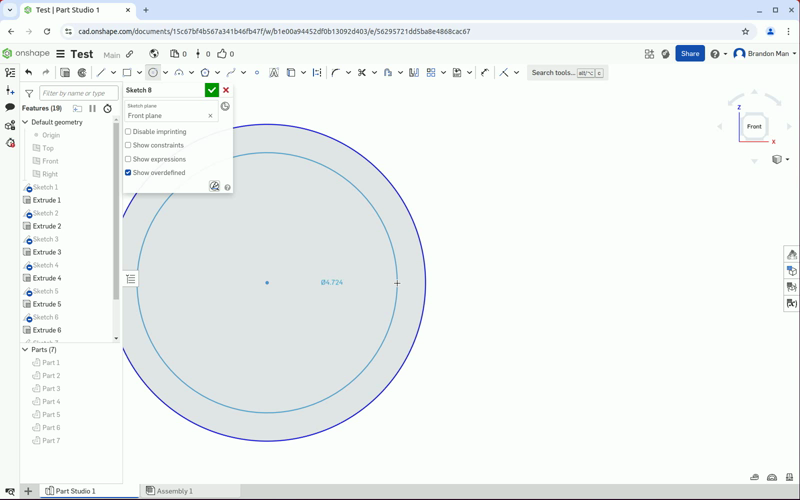
scroll(-6)
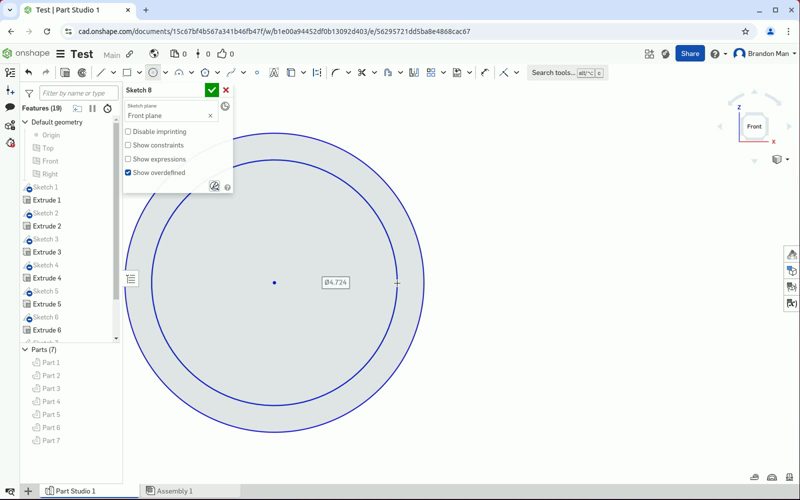
scroll(-6)
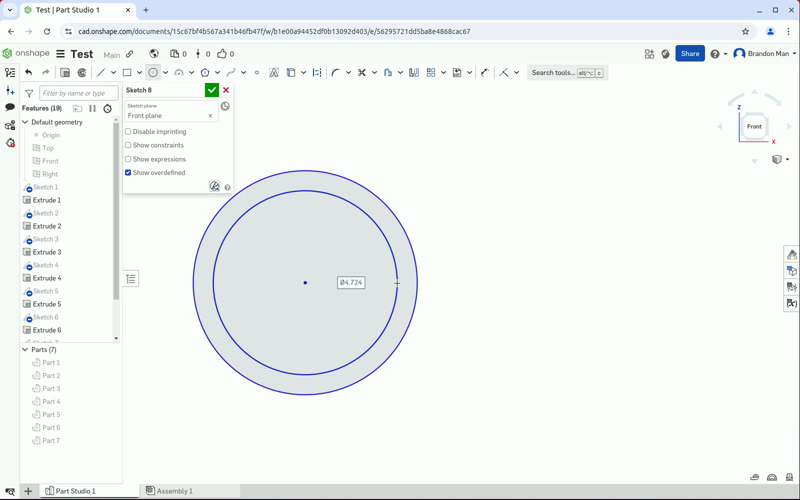
scroll(-6)
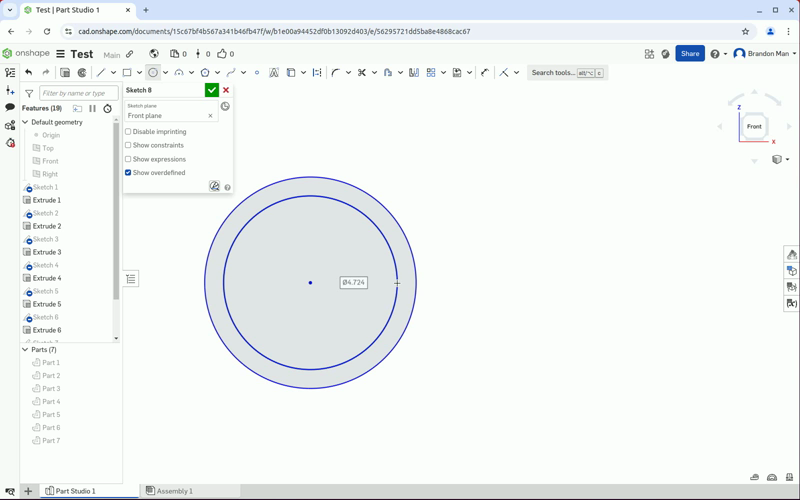
scroll(-6)
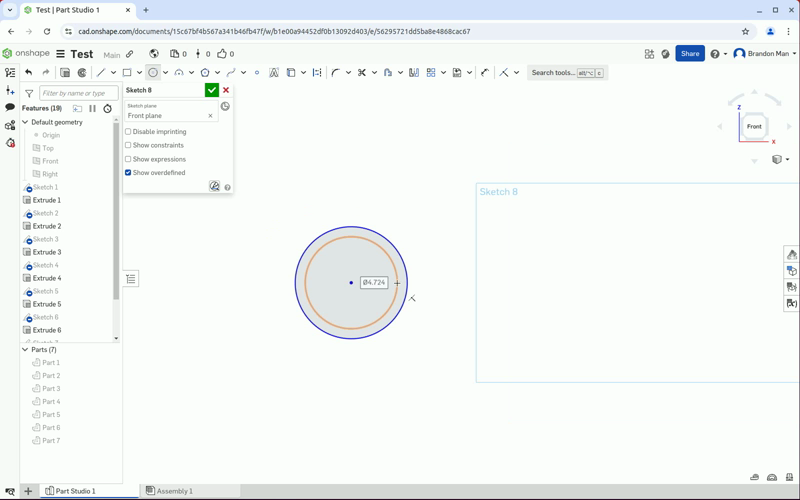
scroll(-6)
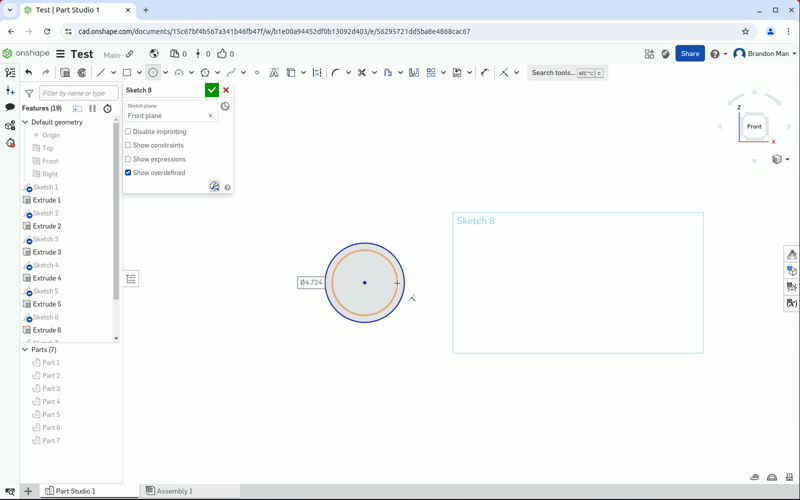
scroll(-6)
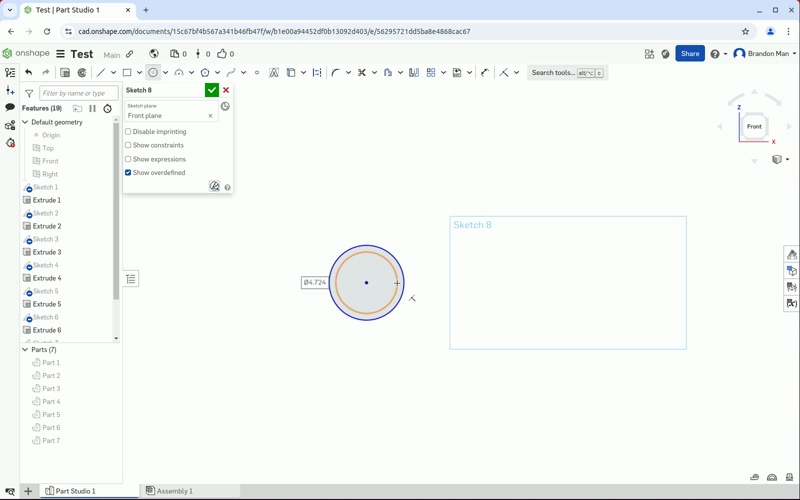
scroll(-6)
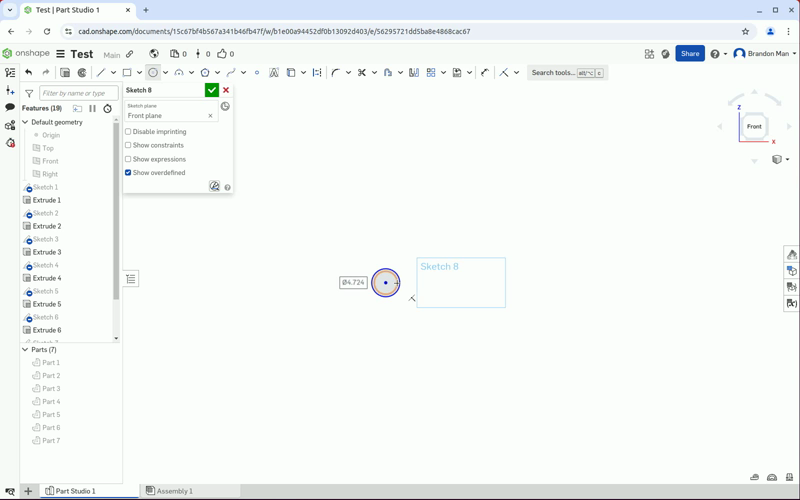
key(esc)
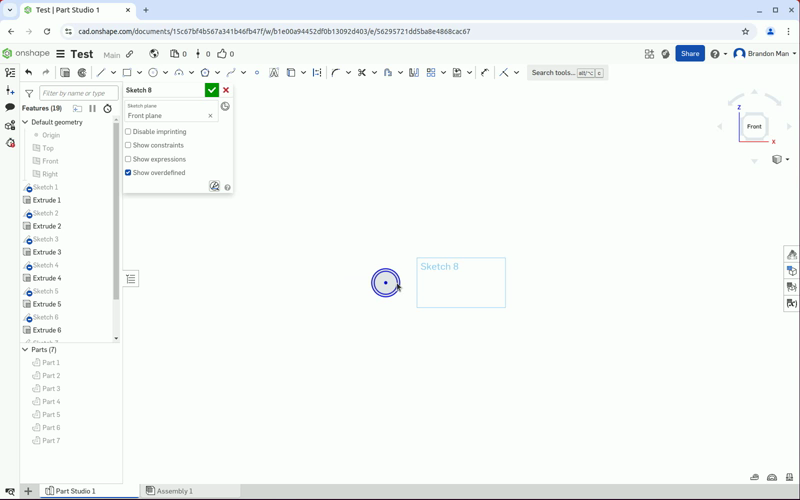
mouse_move(374, 280)
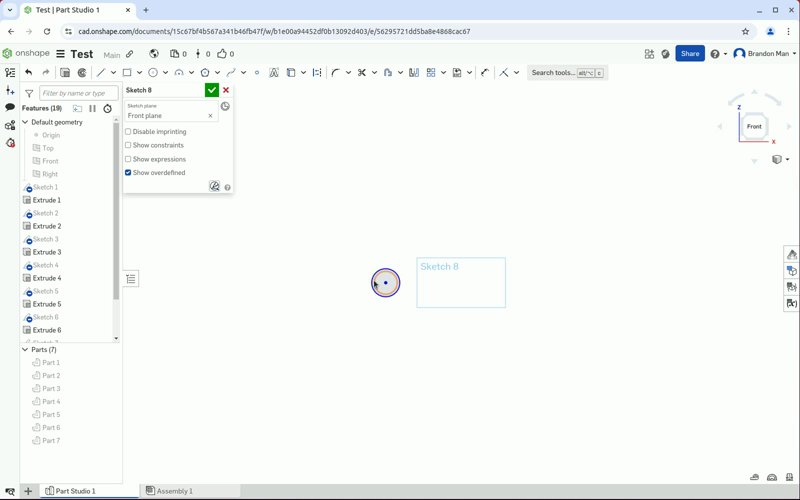
scroll(6)
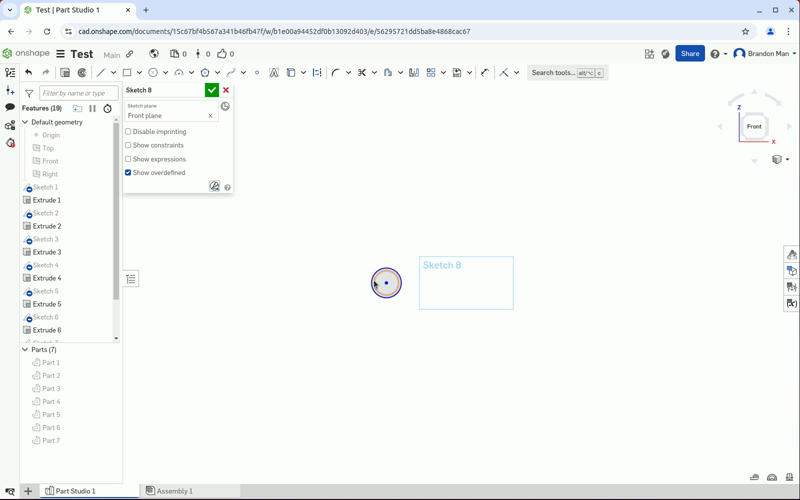
scroll(6)
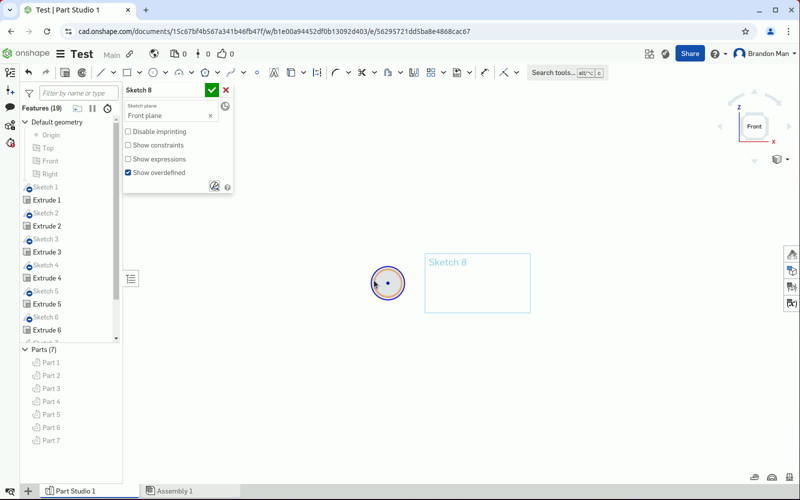
scroll(6)
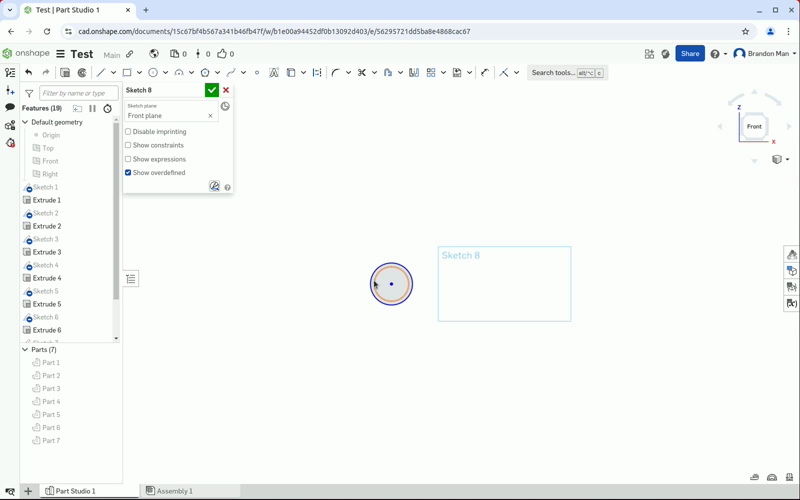
scroll(6)
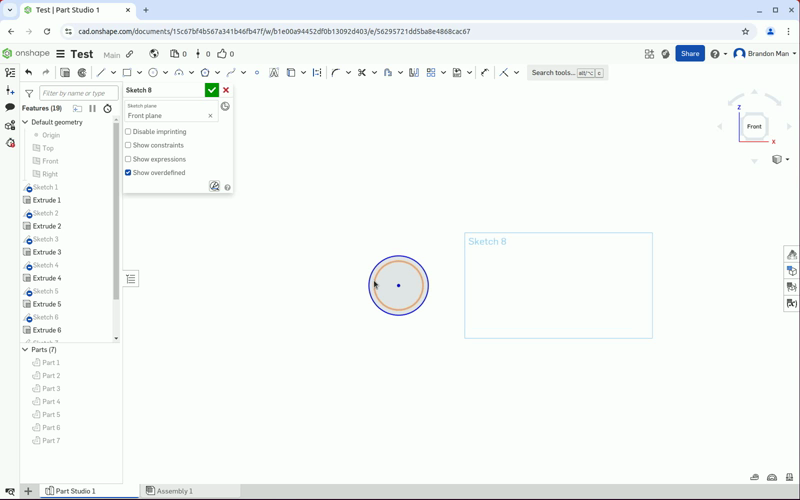
scroll(6)
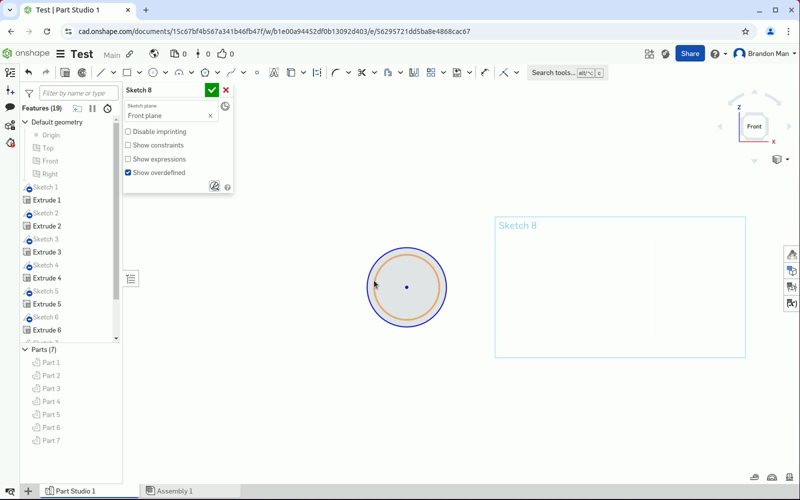
scroll(6)
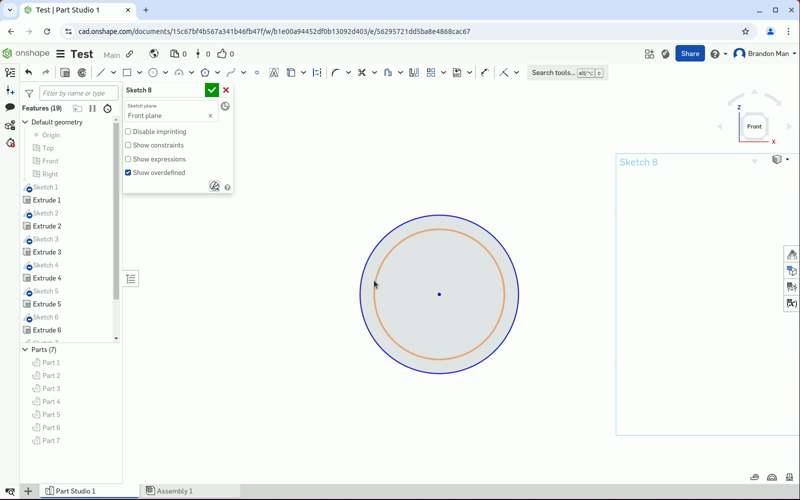
scroll(6)
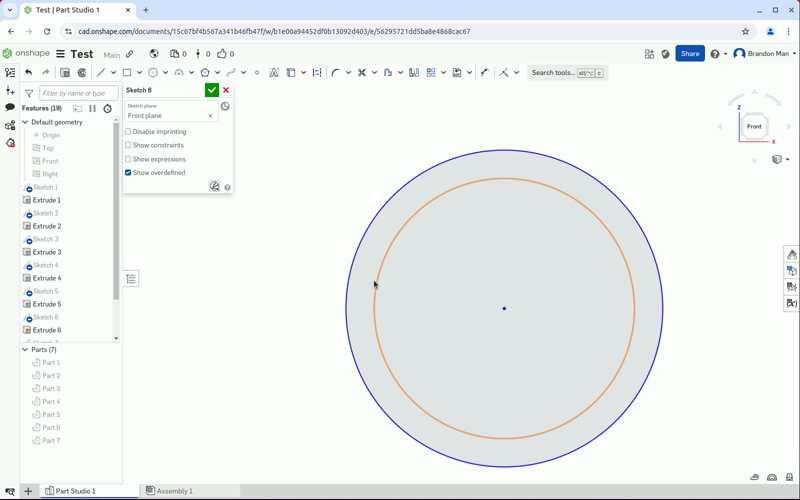
click(374, 280)
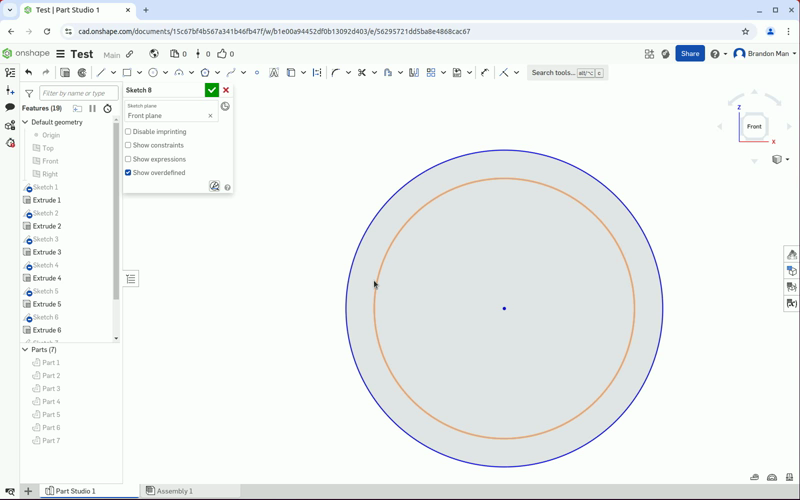
scroll(-6)
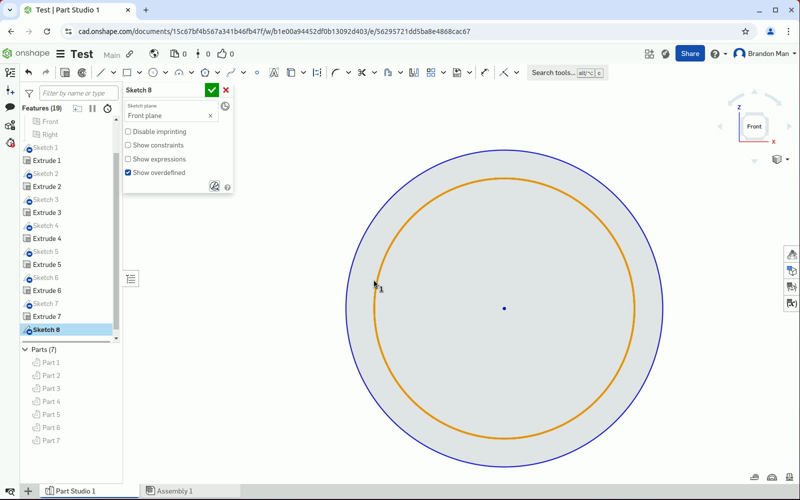
scroll(-6)
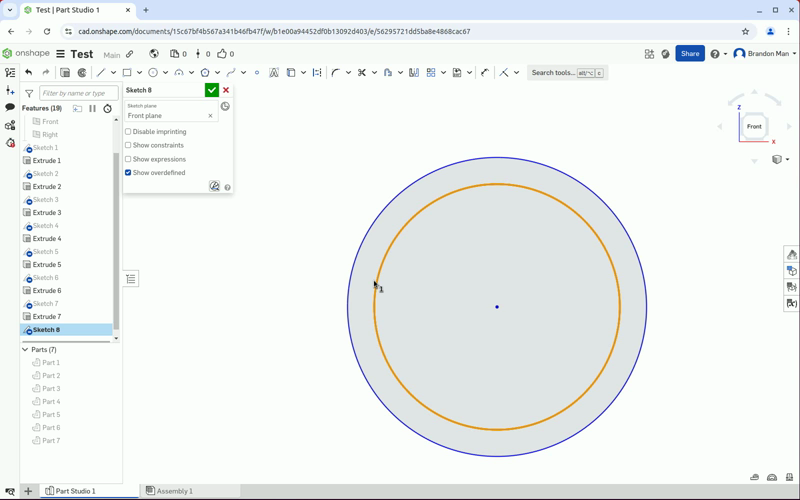
scroll(-6)
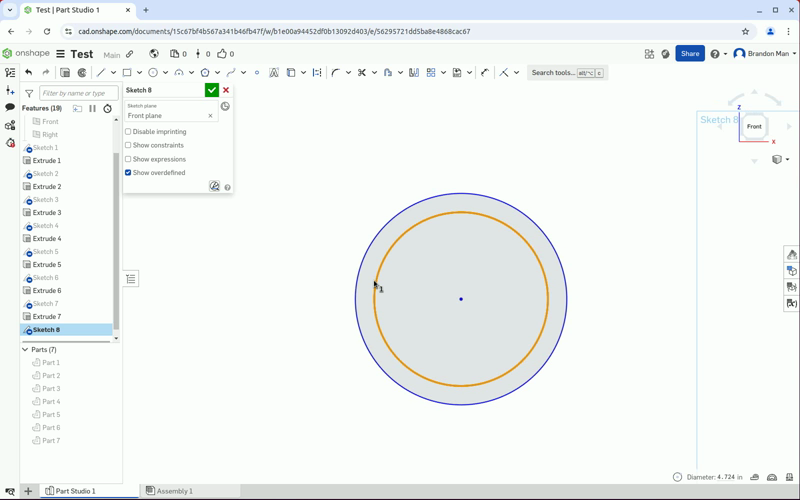
scroll(-6)
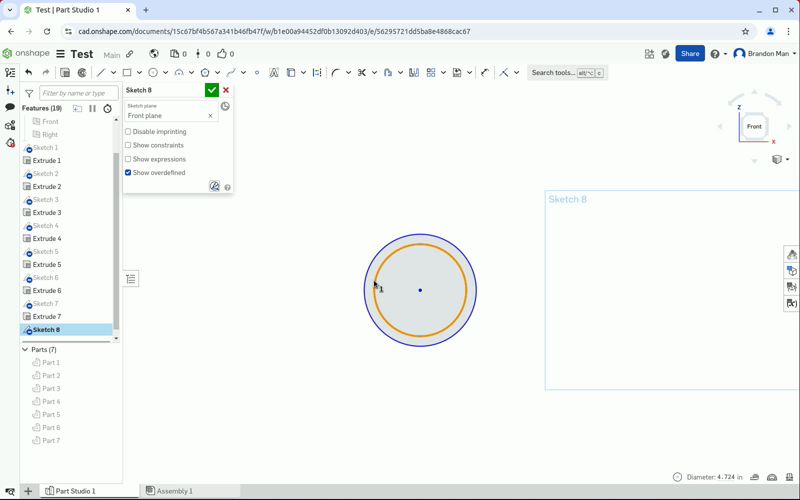
scroll(-6)
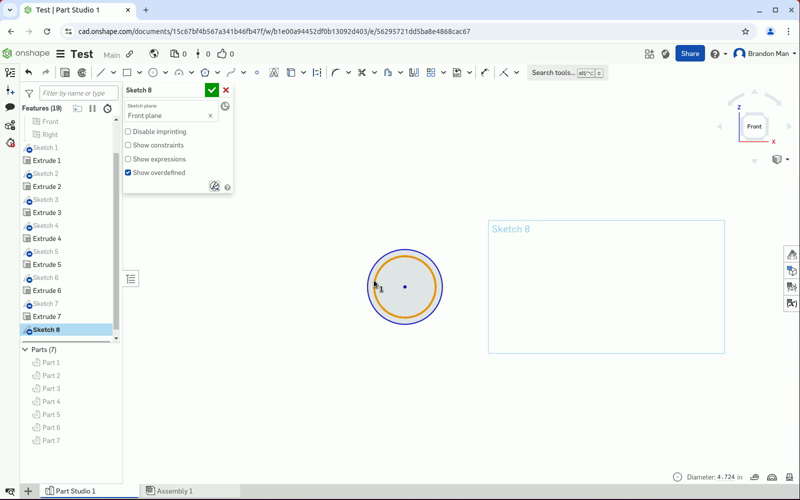
scroll(-6)
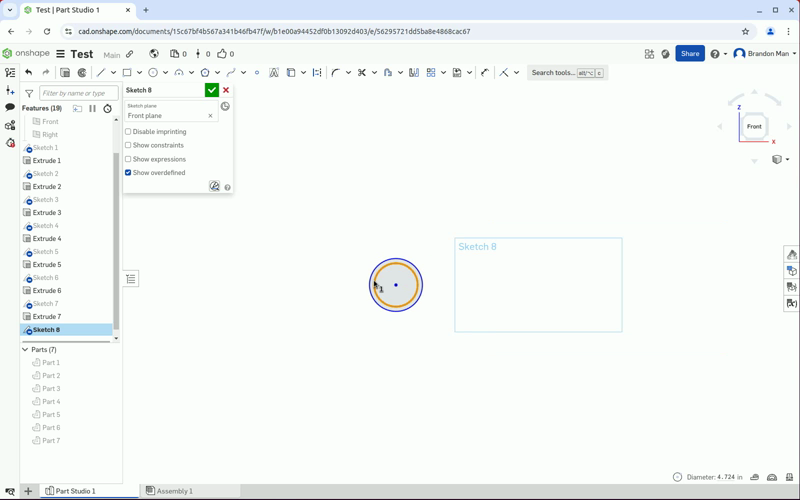
scroll(-6)
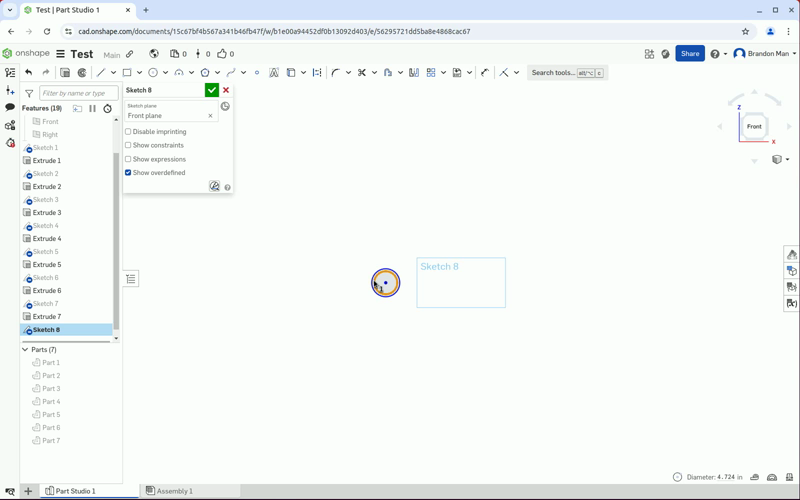
mouse_move(73, 352)
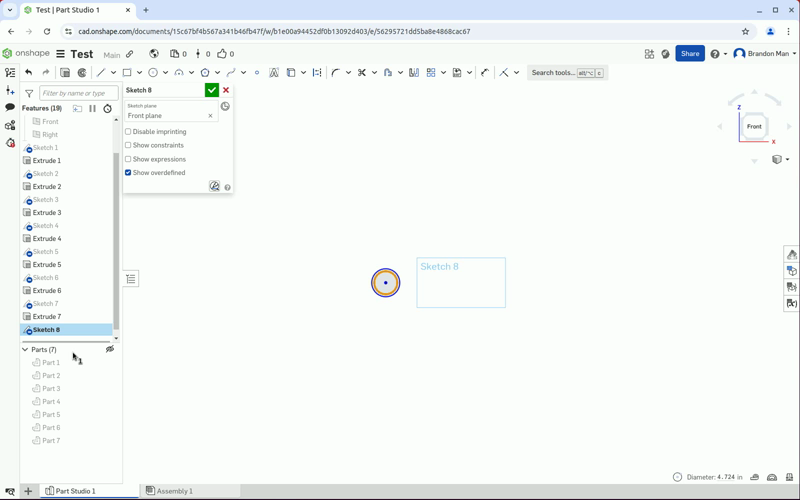
key(shift+y)
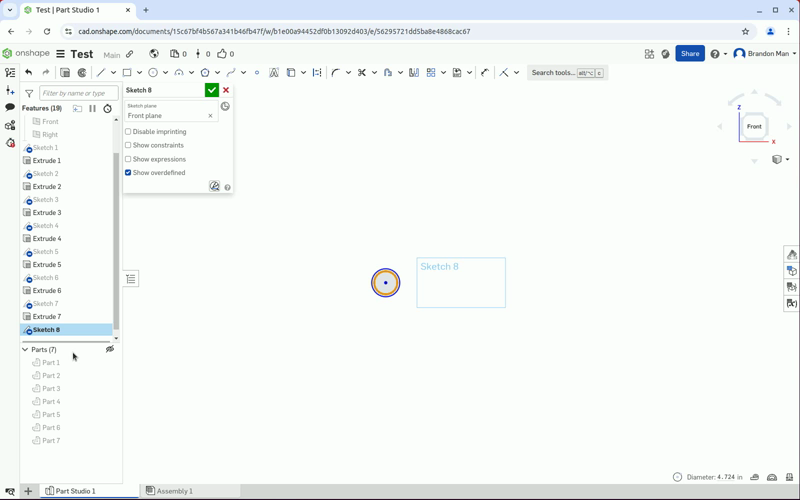
key(shift+e)
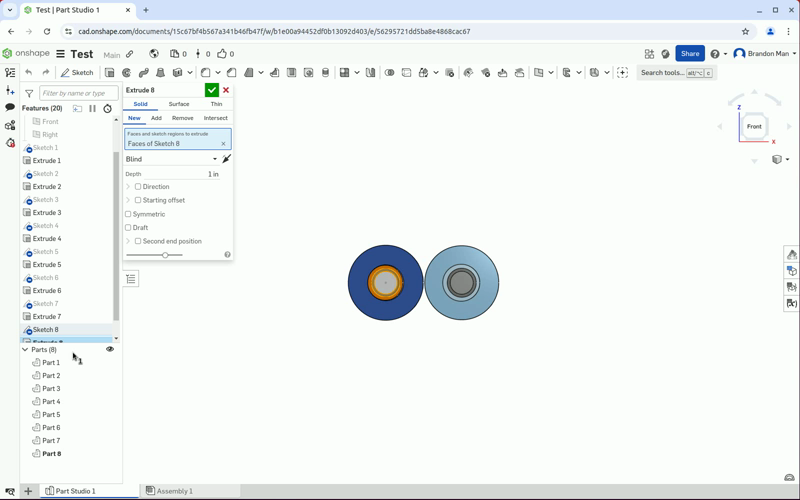
mouse_move(143, 106)
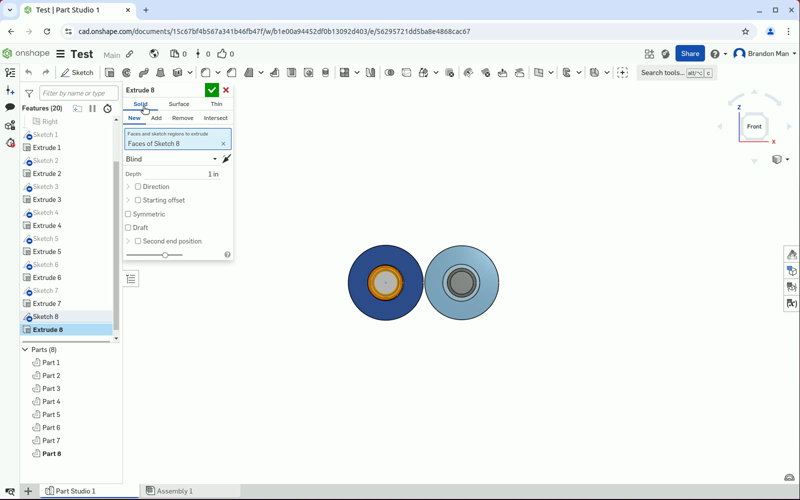
click(143, 106)
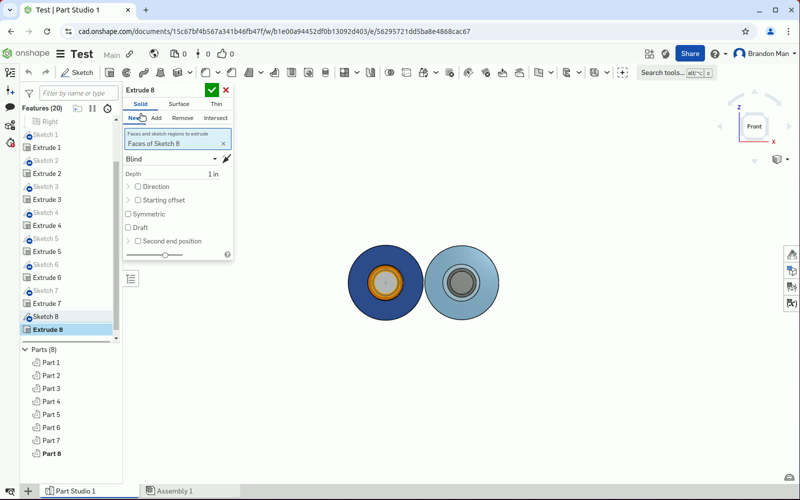
mouse_move(137, 120)
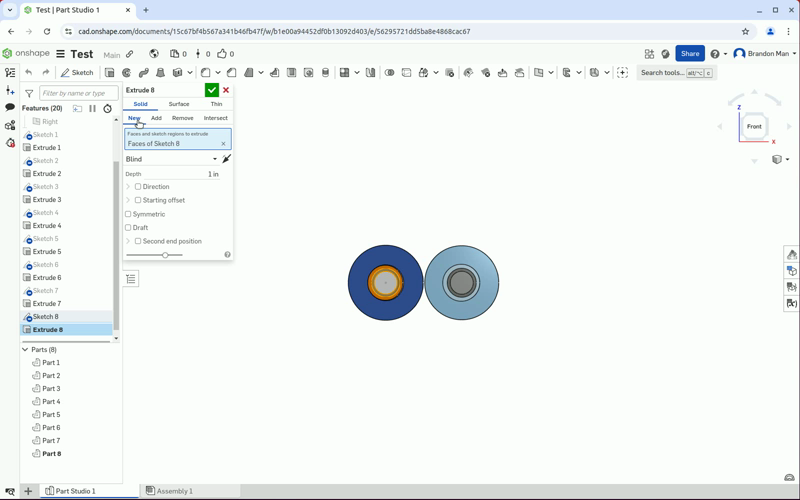
click(137, 120)
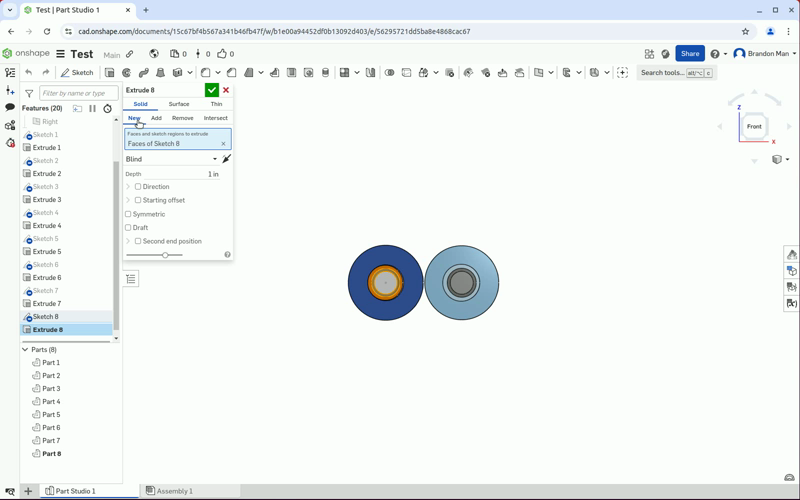
key(tab, 4)
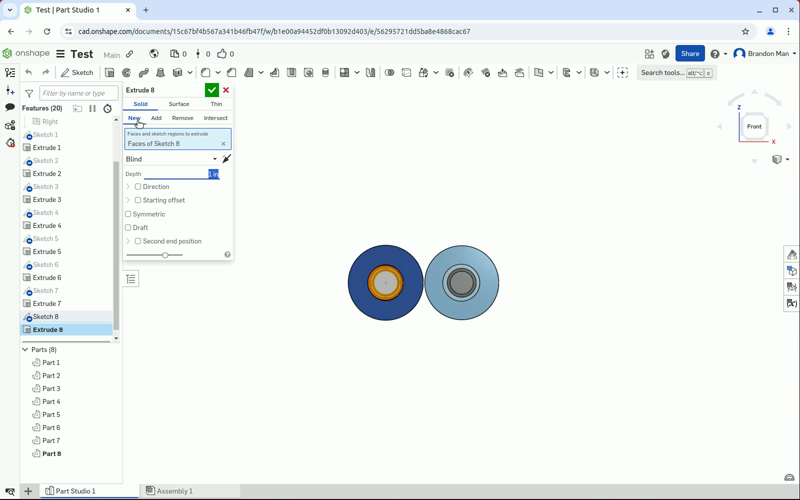
text(2.648)
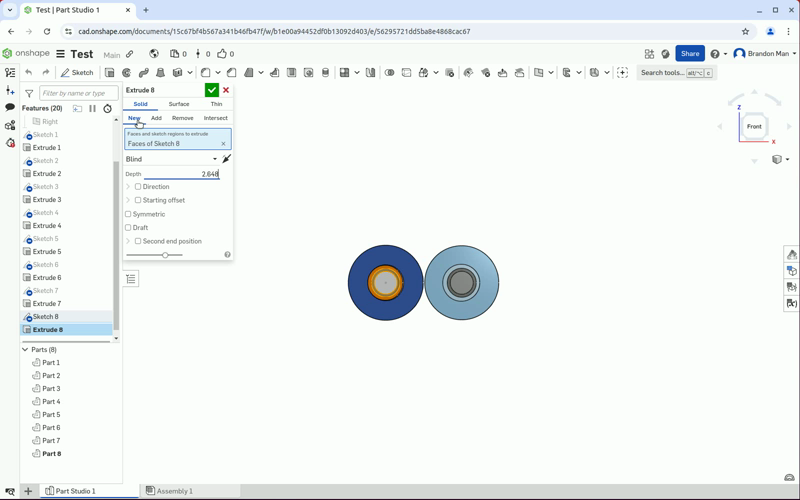
key(enter)
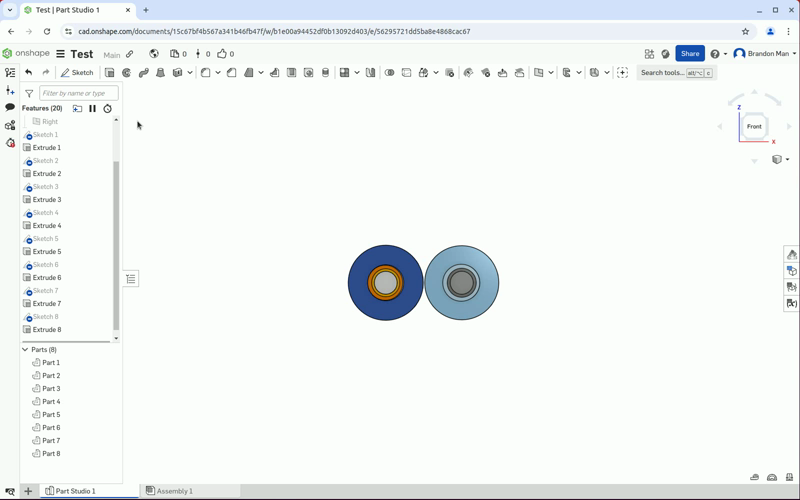
key(shift+h)
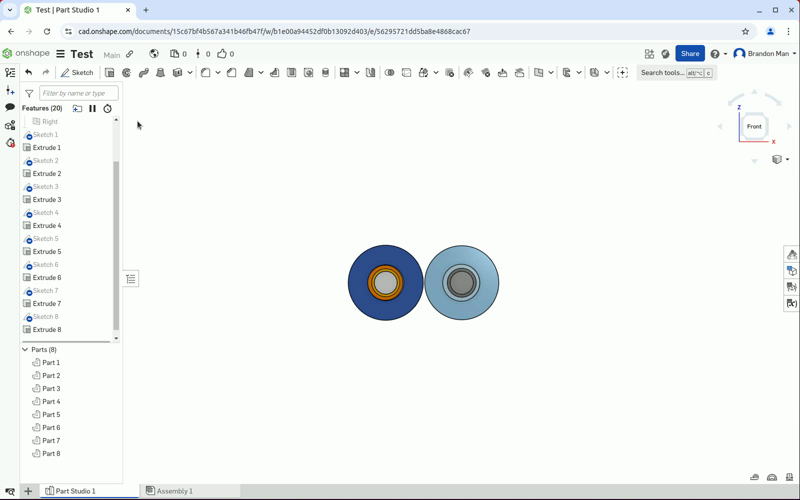
key(shift+h)
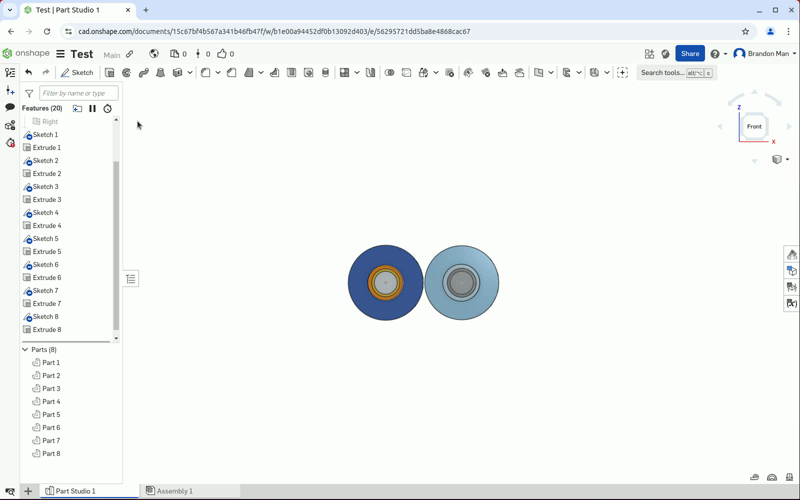
key(shift+7)
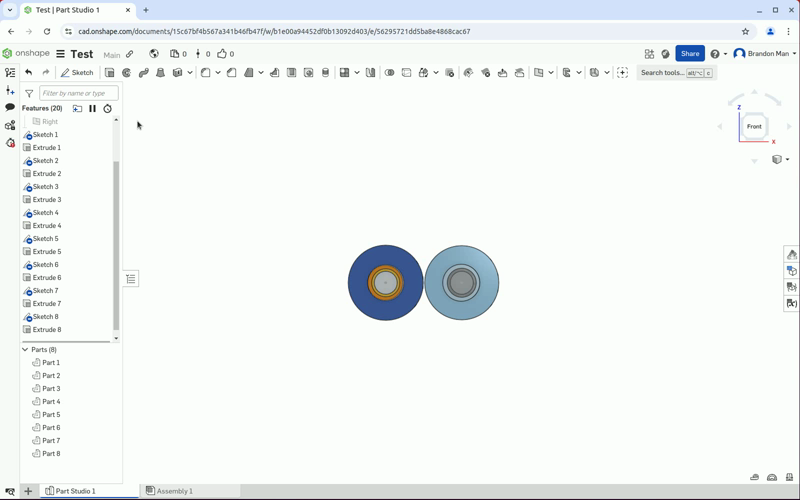
key(left, 2)
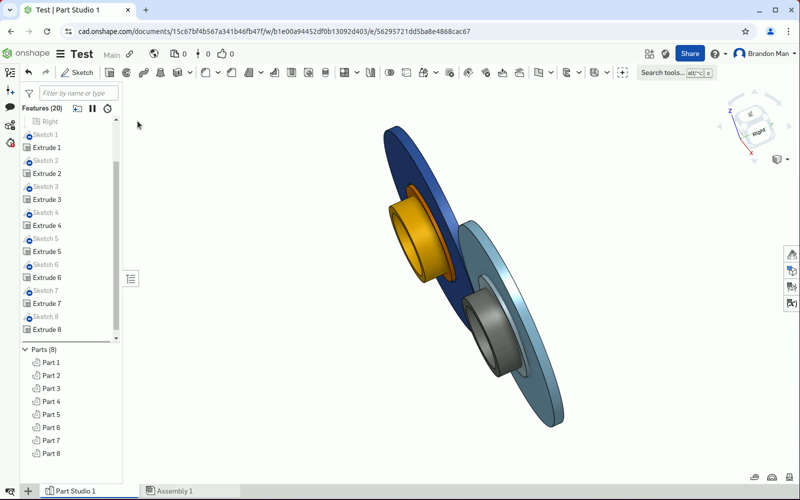
key(down, 2)
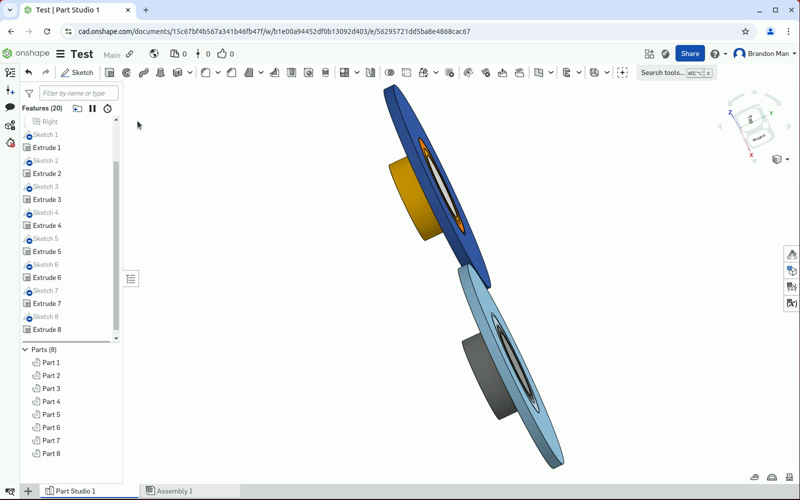
key(up, 2)
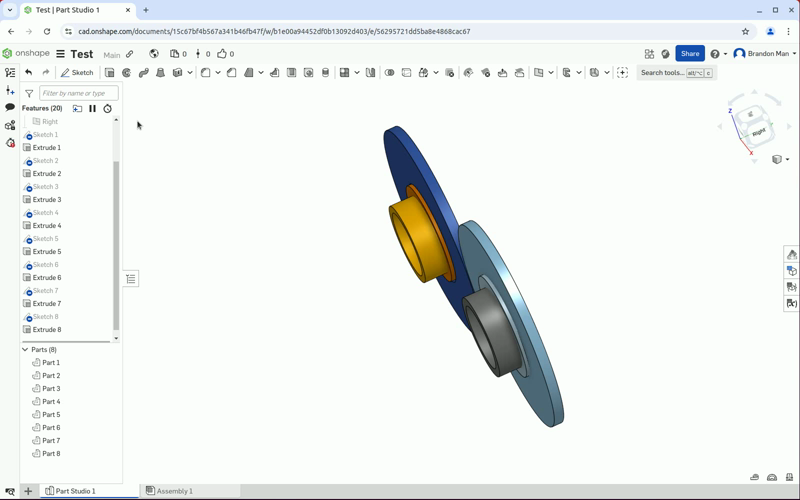
key(right, 2)
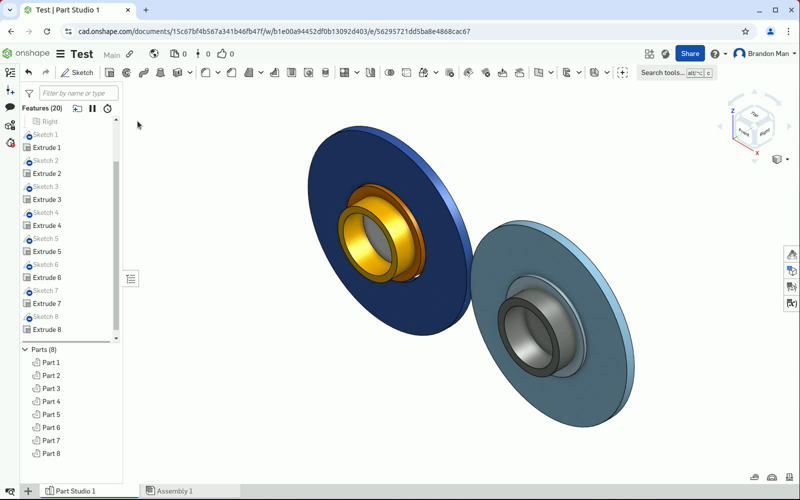
mouse_move(69, 137)
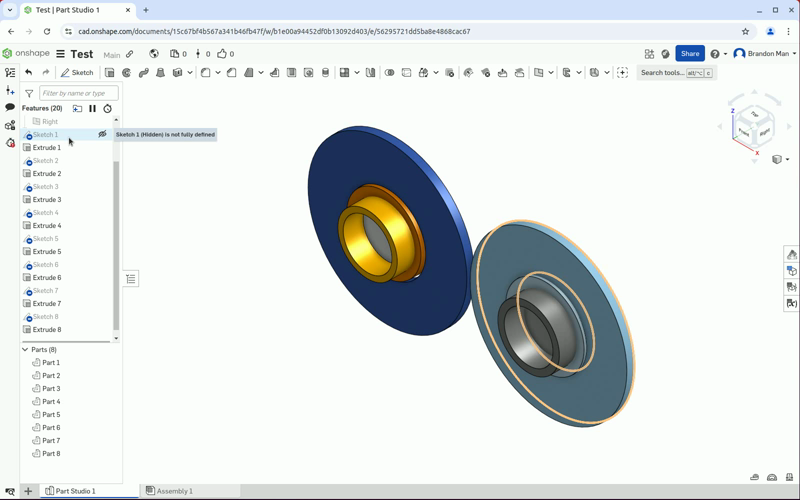
click(69, 137)